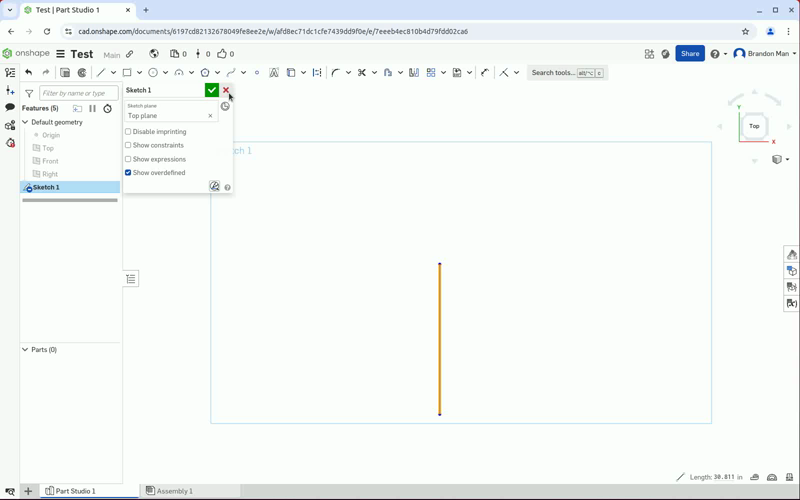
key(shift+h)
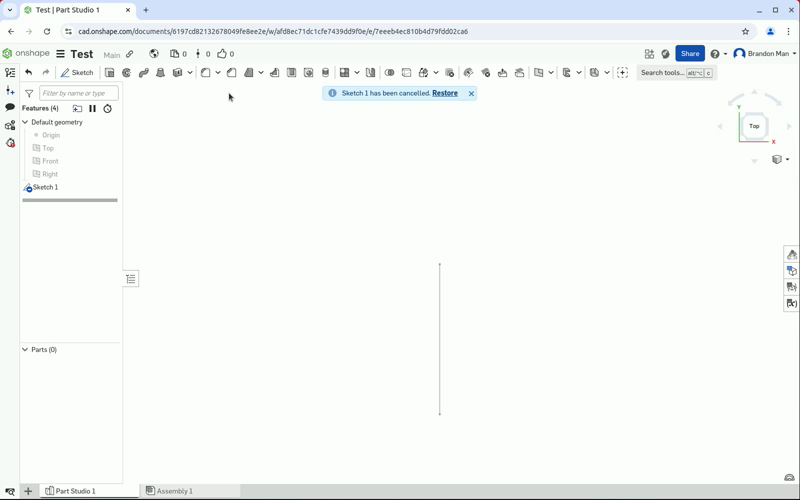
mouse_move(73, 352)
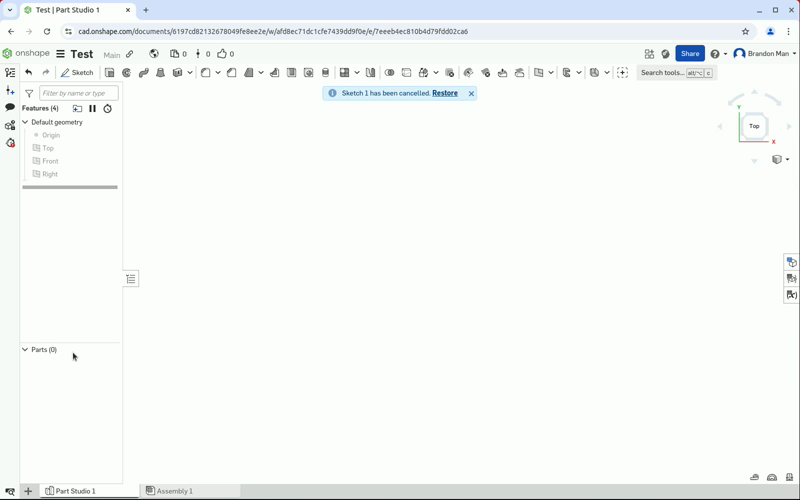
key(y)
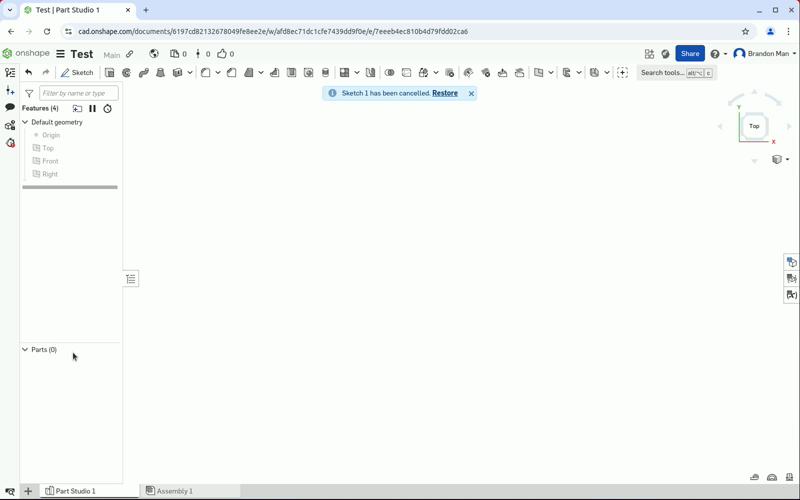
key(shift+p)
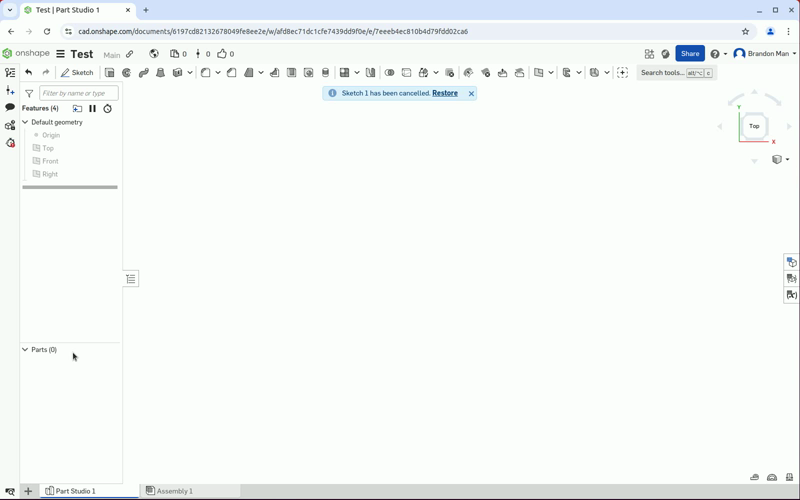
key(space)
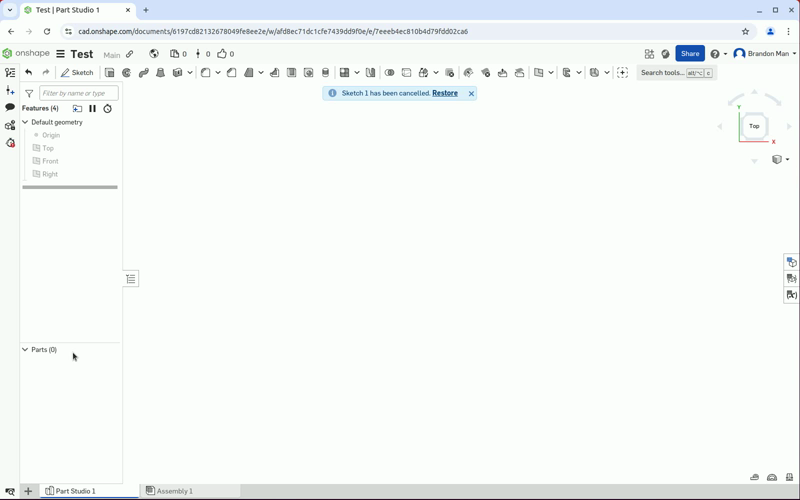
key_down(shift)
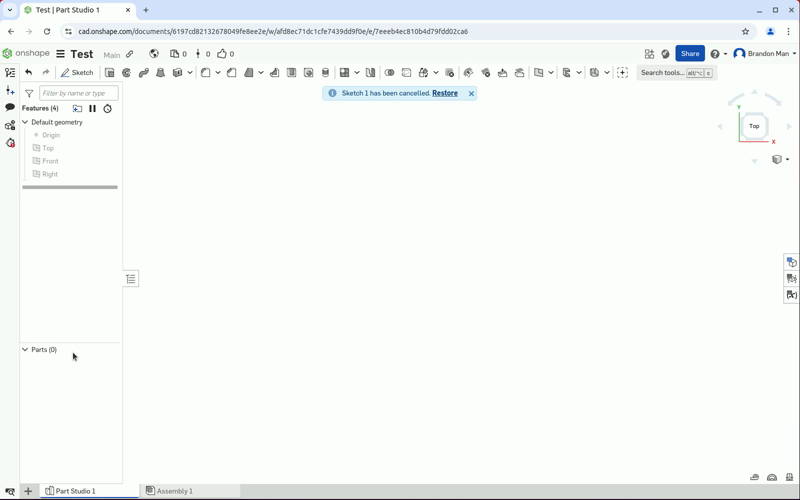
key(up)
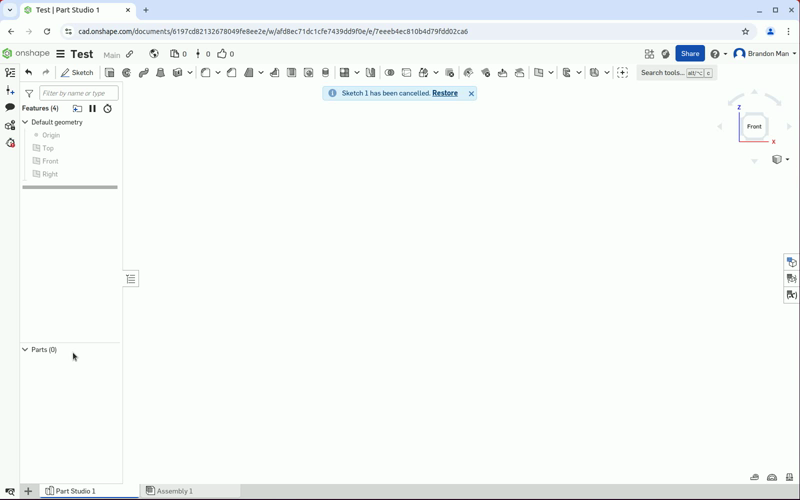
key_up(shift)
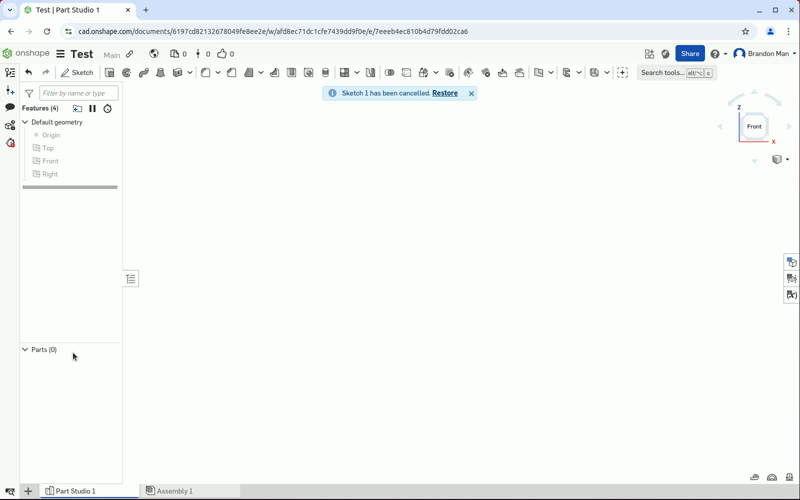
mouse_move(73, 352)
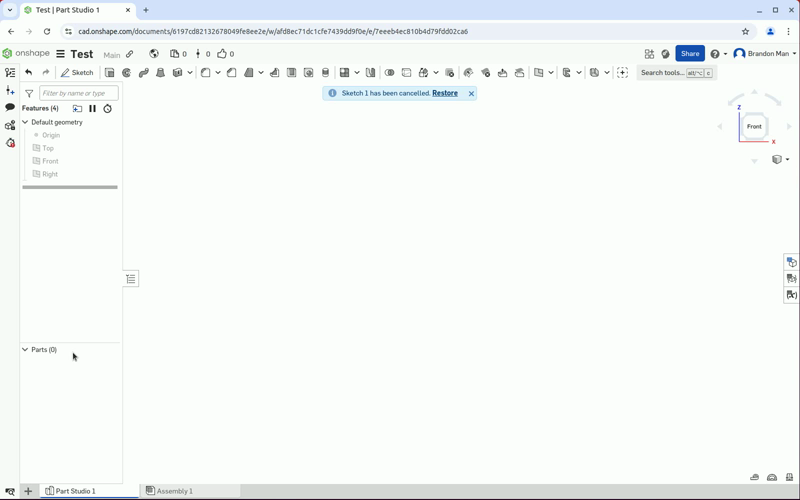
key(shift+y)
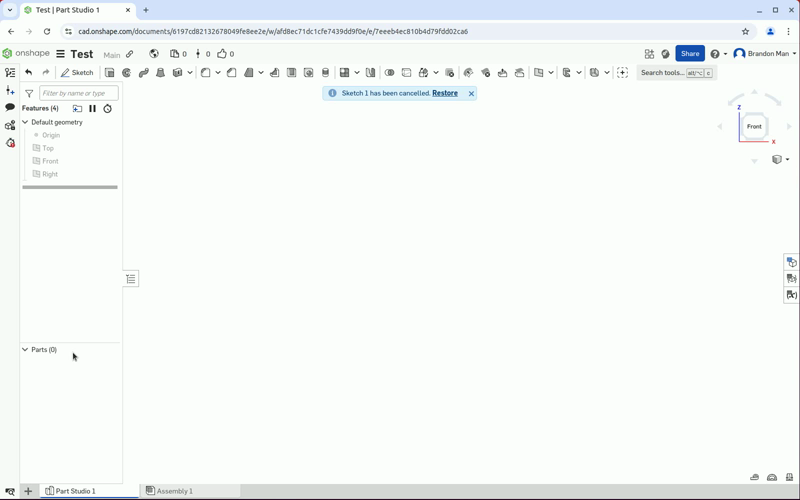
key(shift+s)
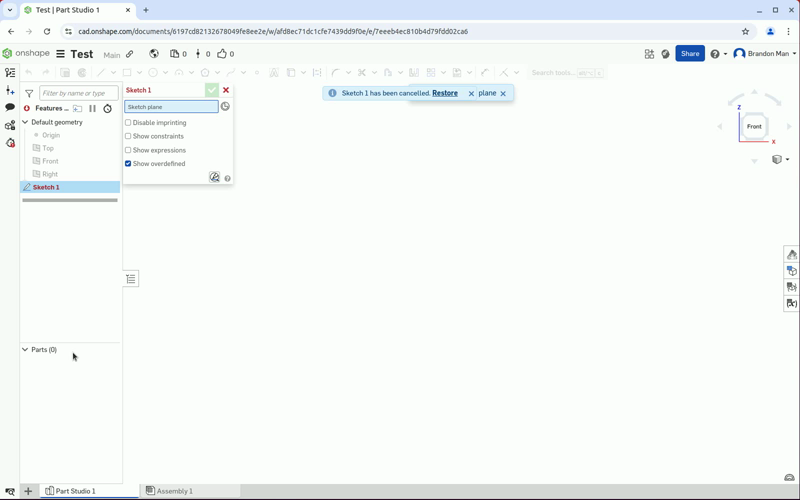
mouse_move(73, 163)
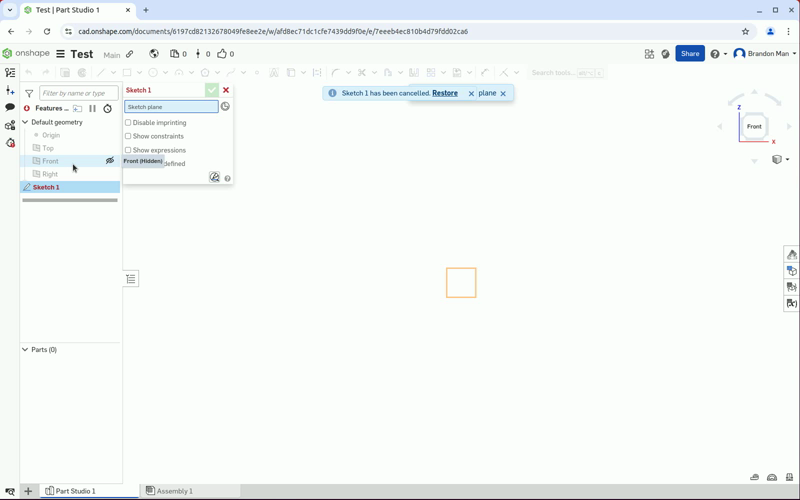
click(73, 163)
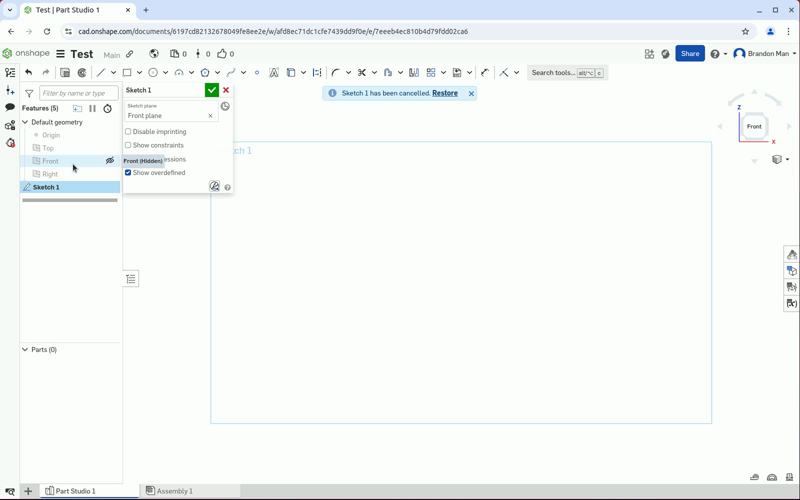
mouse_move(73, 352)
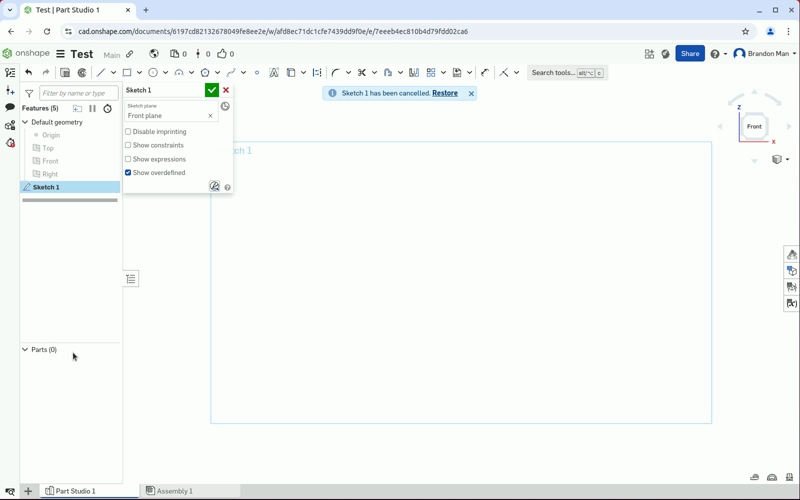
key(y)
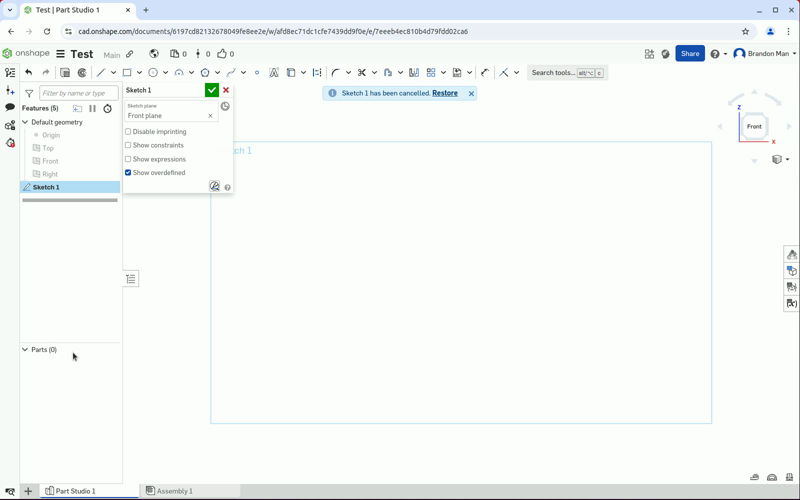
key(l)
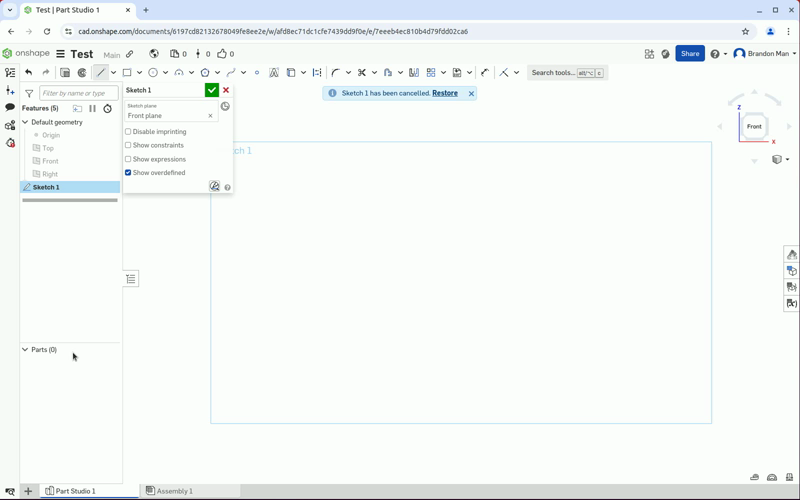
key_down(shift)
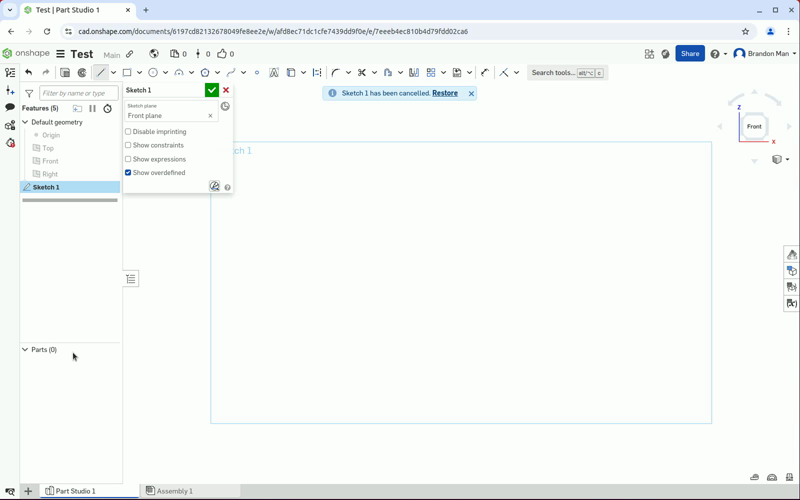
mouse_move(392, 327)
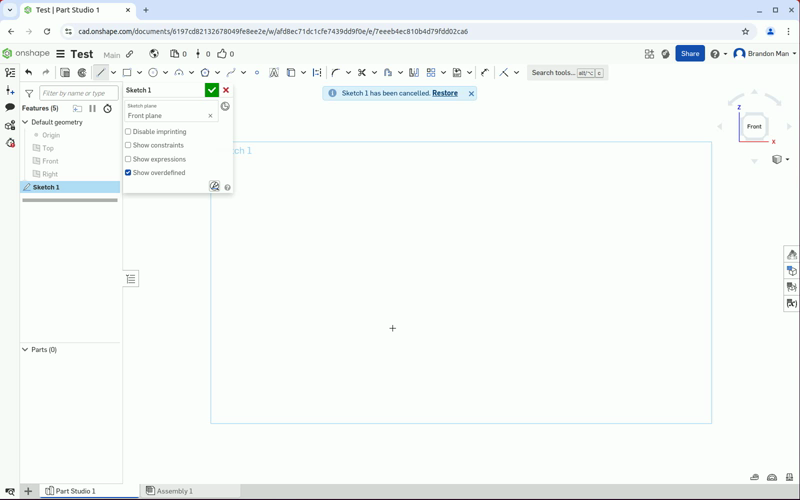
click(392, 327)
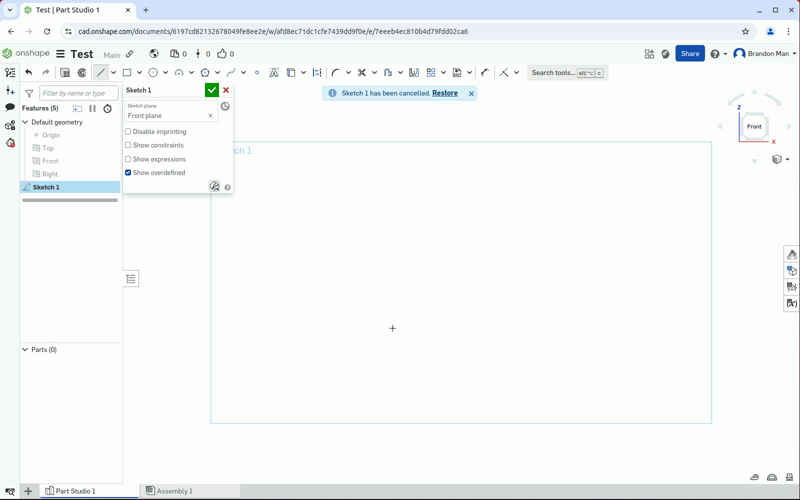
key_up(shift)
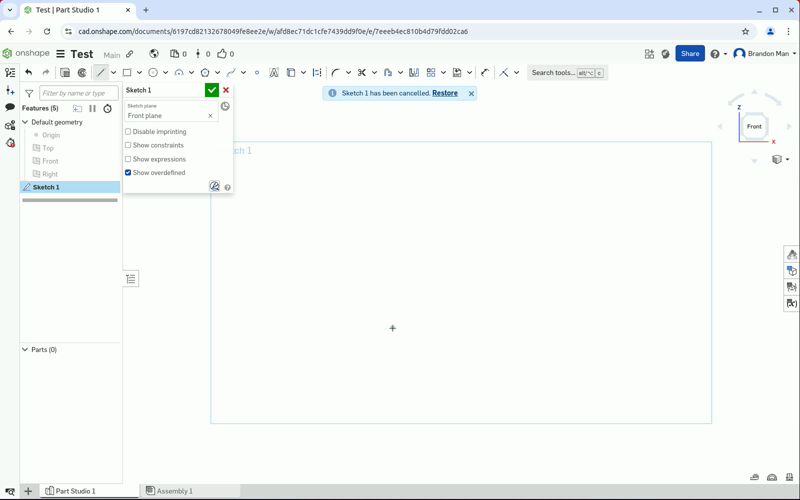
key_down(shift)
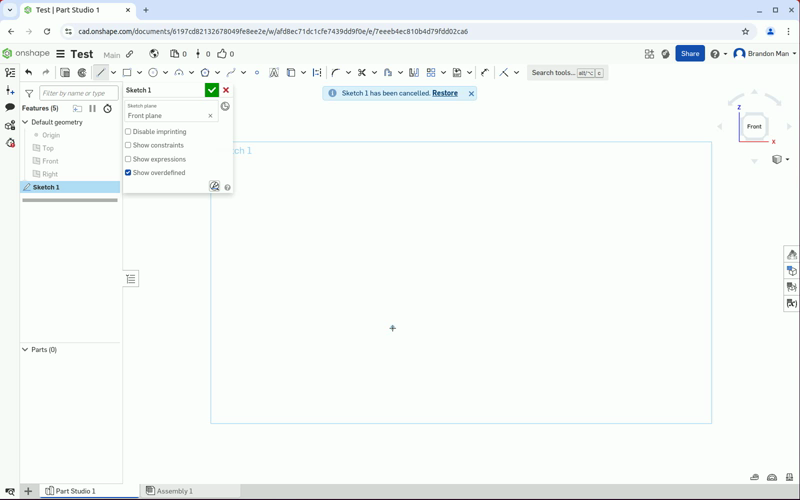
mouse_move(422, 327)
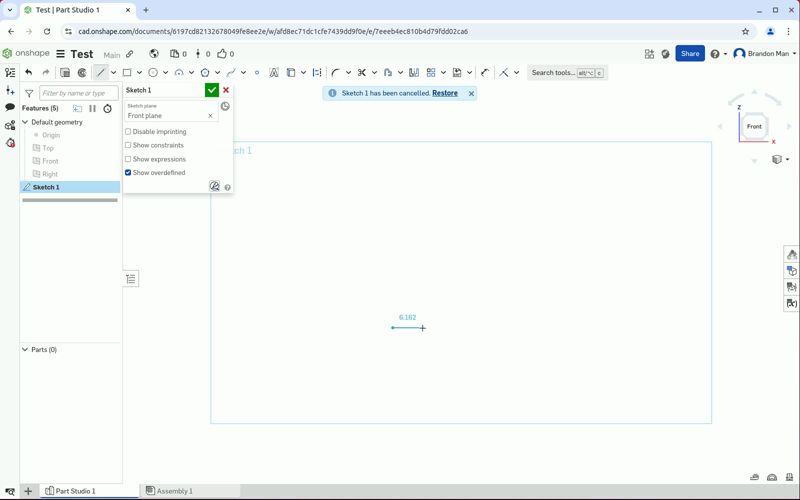
mouse_move(392, 301)
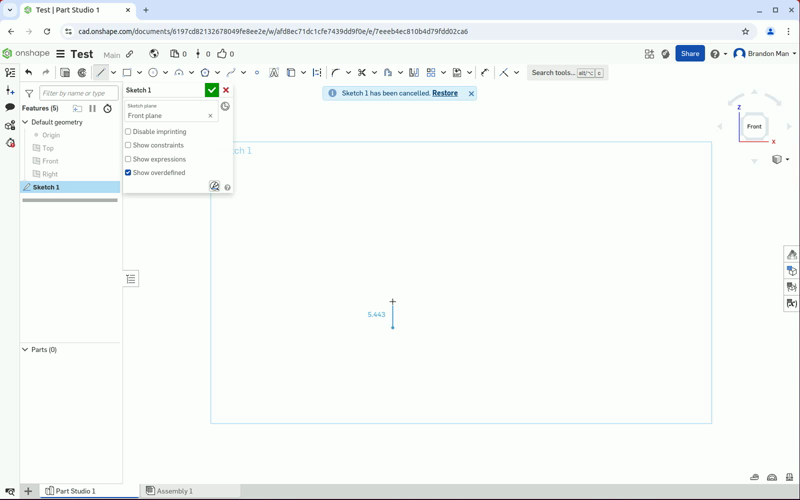
click(392, 301)
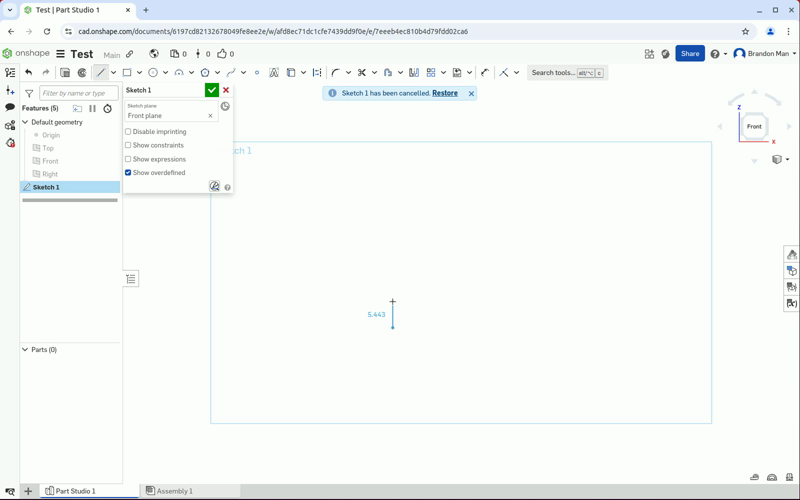
key_up(shift)
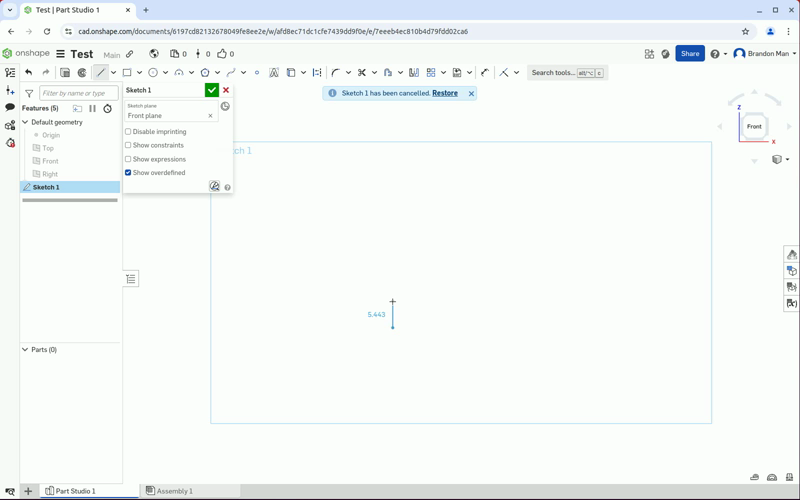
key(esc)
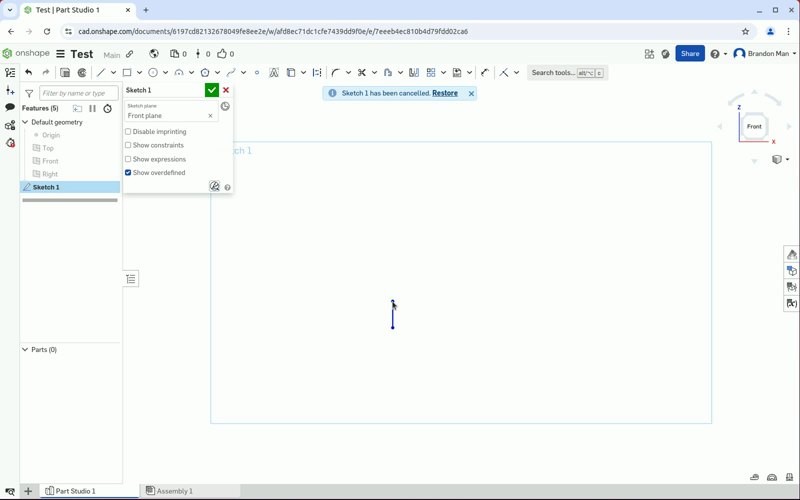
key(a)
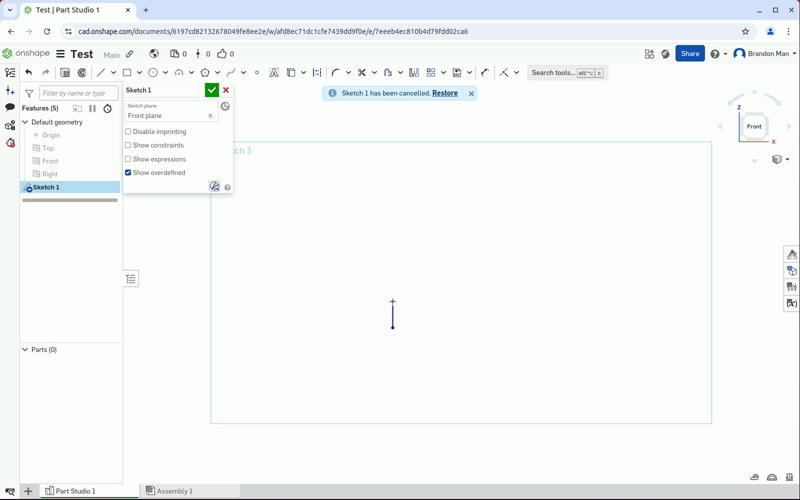
mouse_move(392, 301)
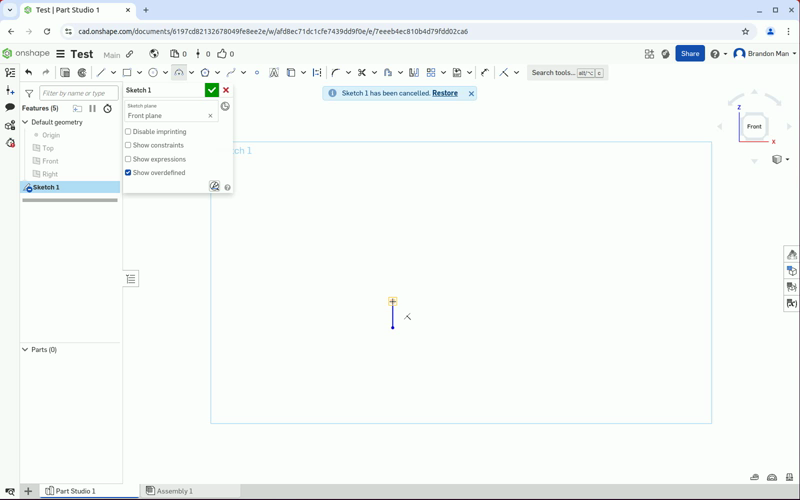
click(392, 301)
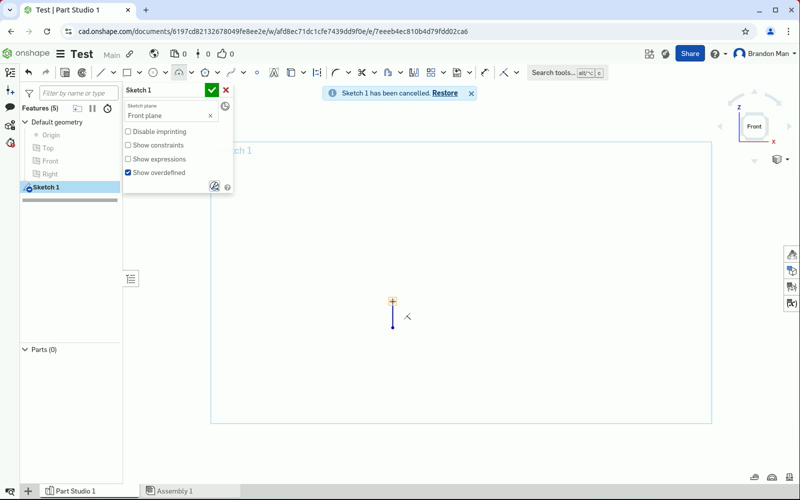
key_down(shift)
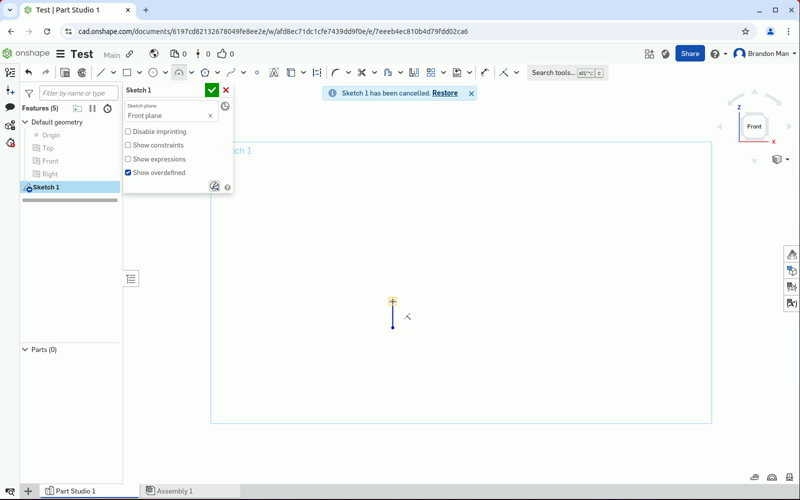
mouse_move(392, 264)
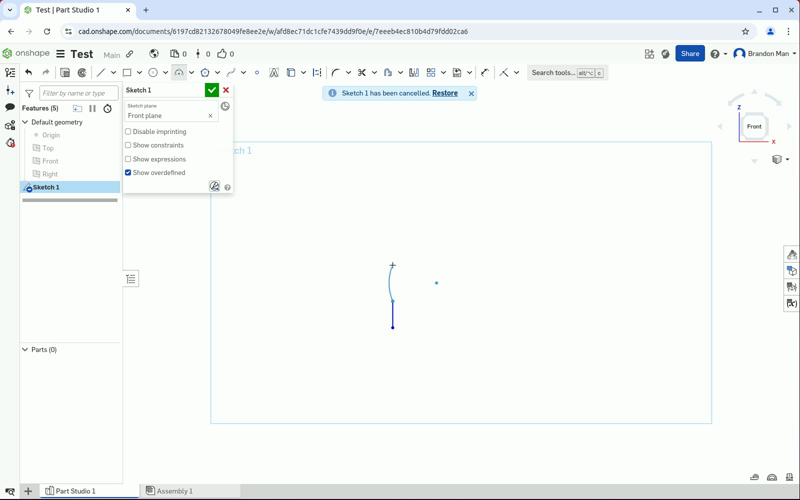
click(392, 264)
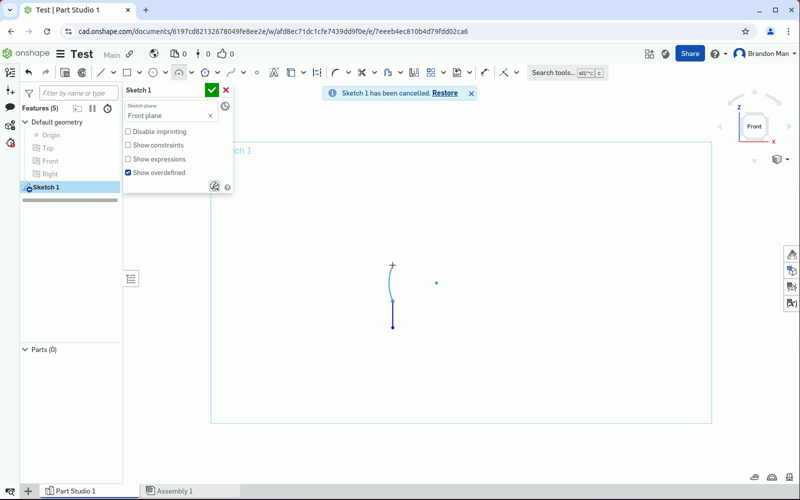
mouse_move(374, 282)
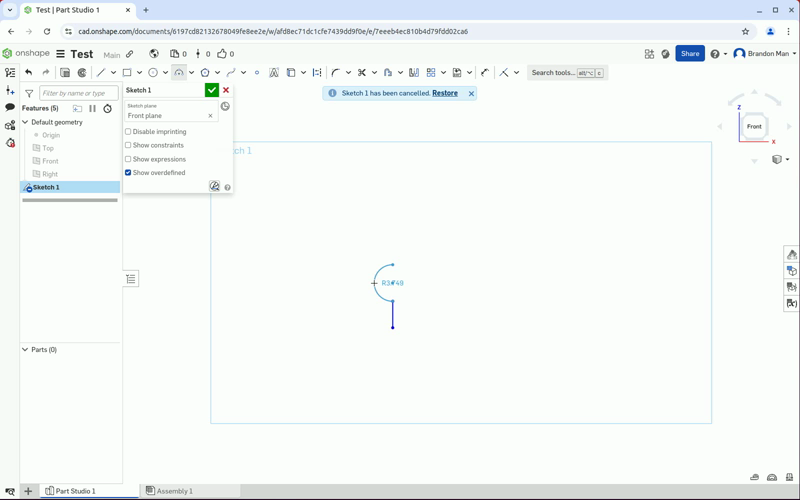
click(374, 282)
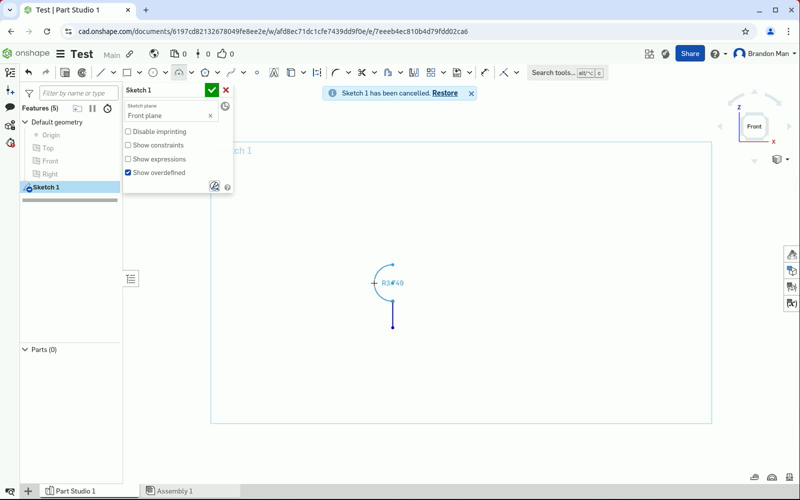
key_up(shift)
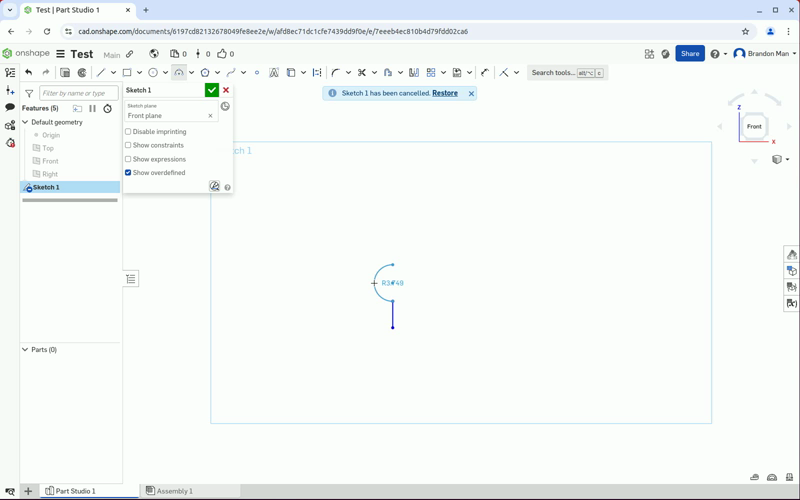
key(esc)
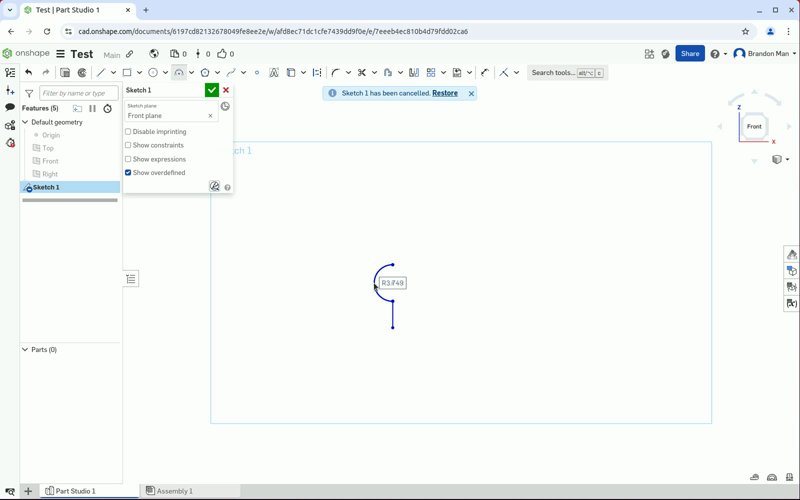
key(l)
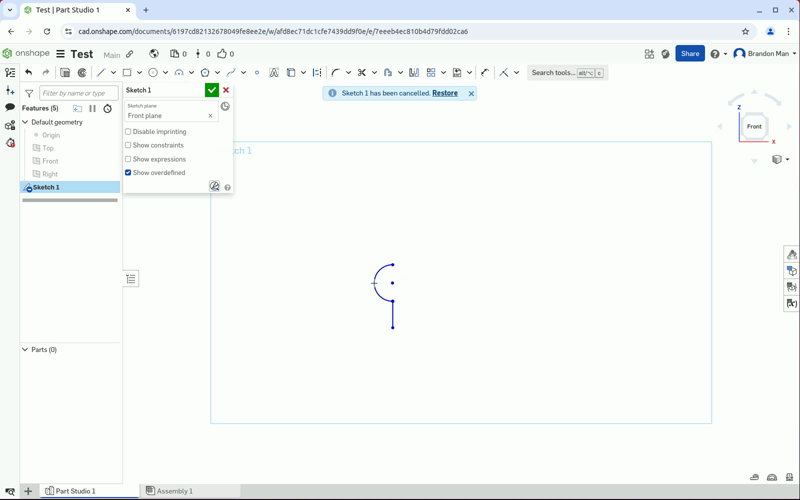
mouse_move(392, 264)
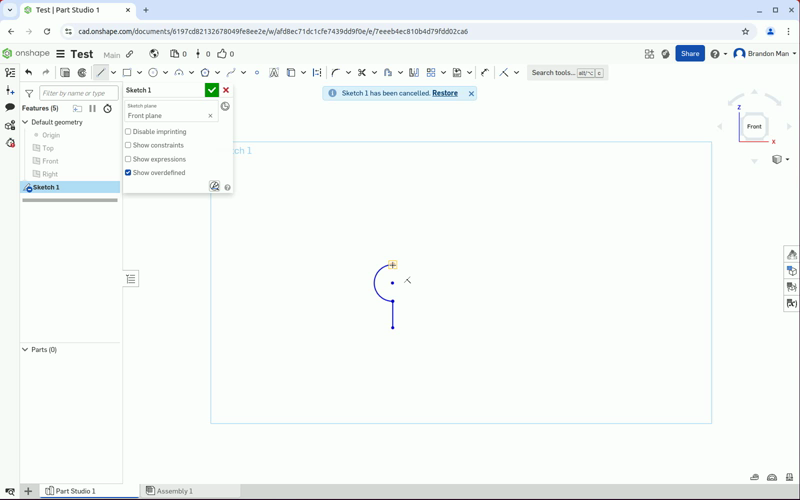
click(392, 264)
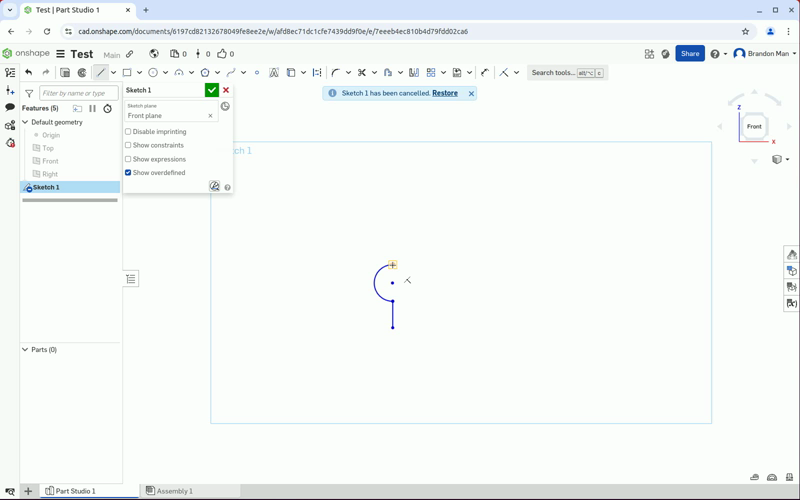
key_down(shift)
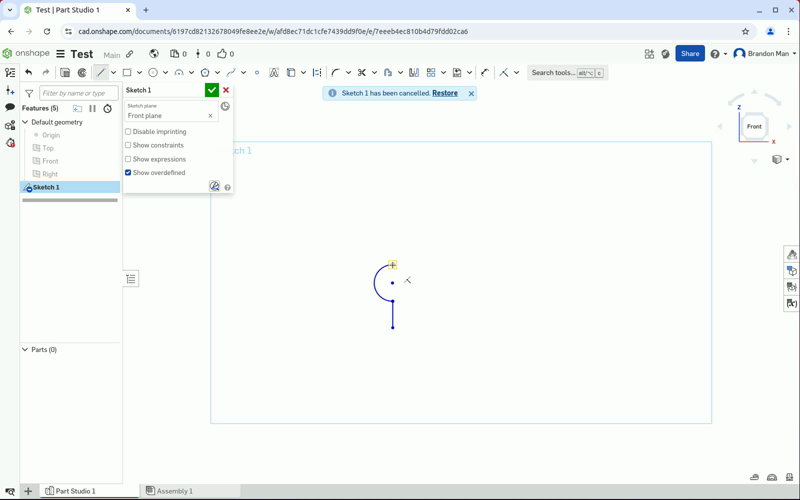
mouse_move(422, 264)
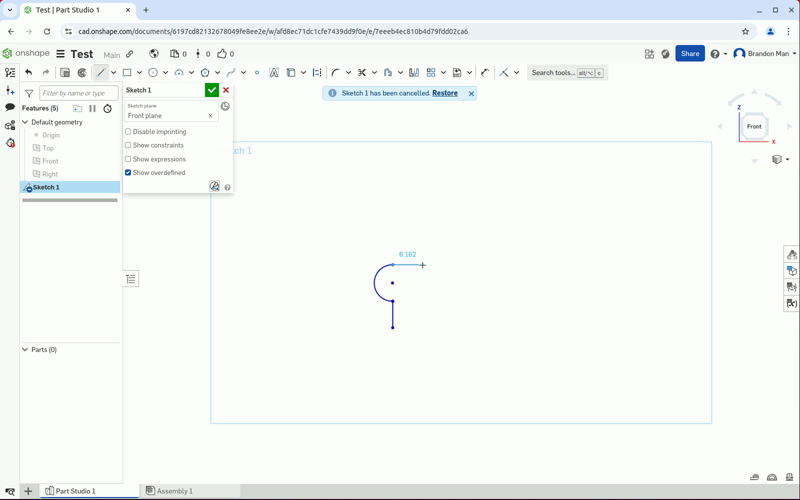
mouse_move(392, 238)
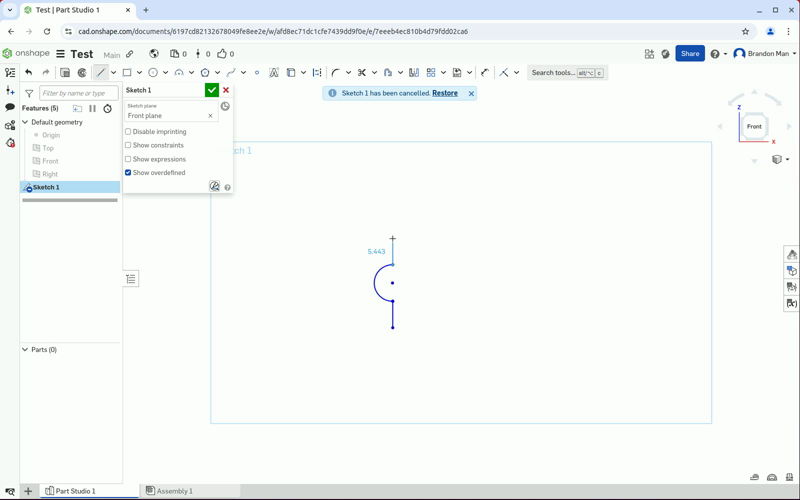
click(392, 238)
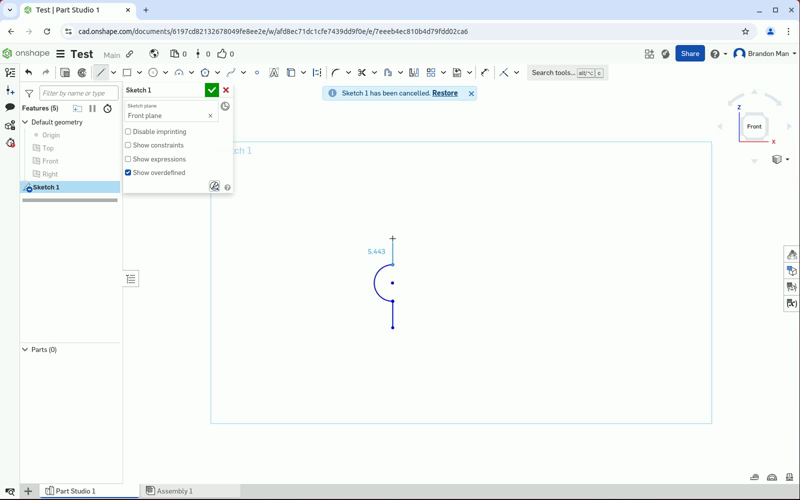
key_up(shift)
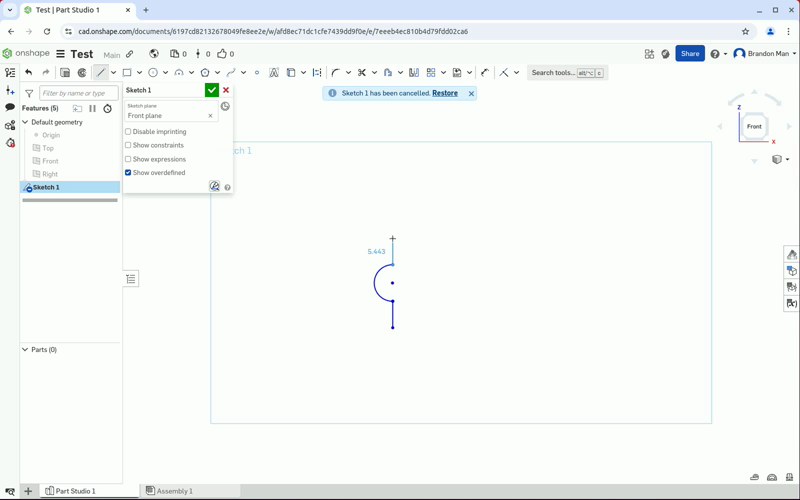
key(esc)
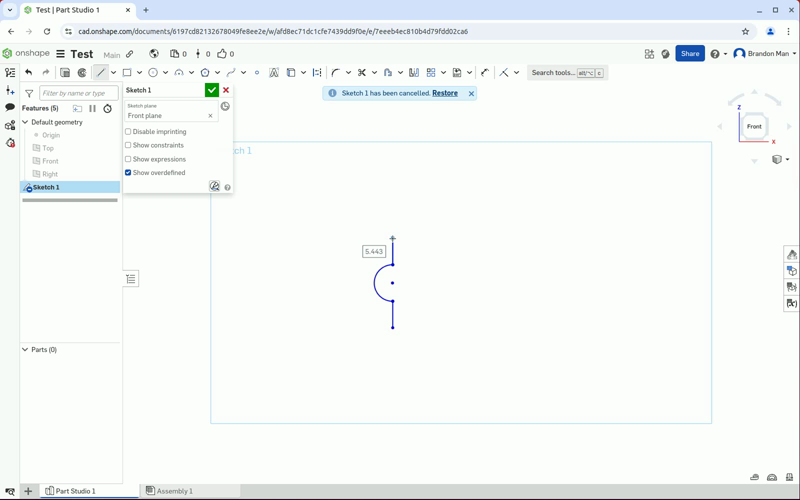
key(a)
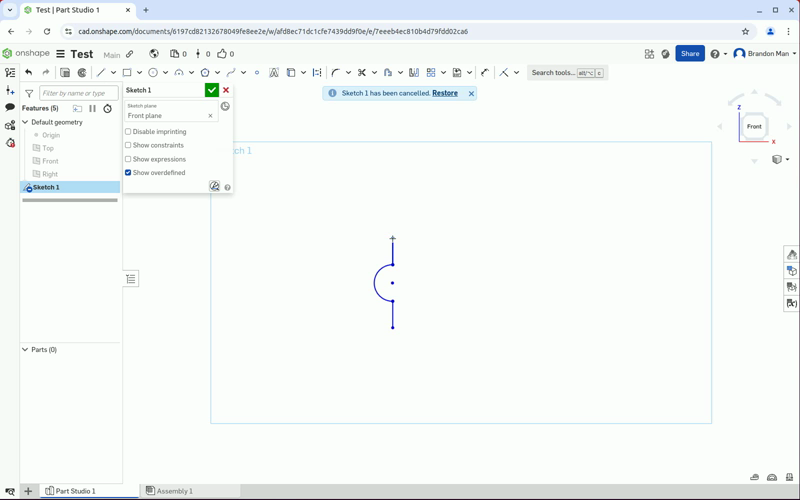
mouse_move(392, 238)
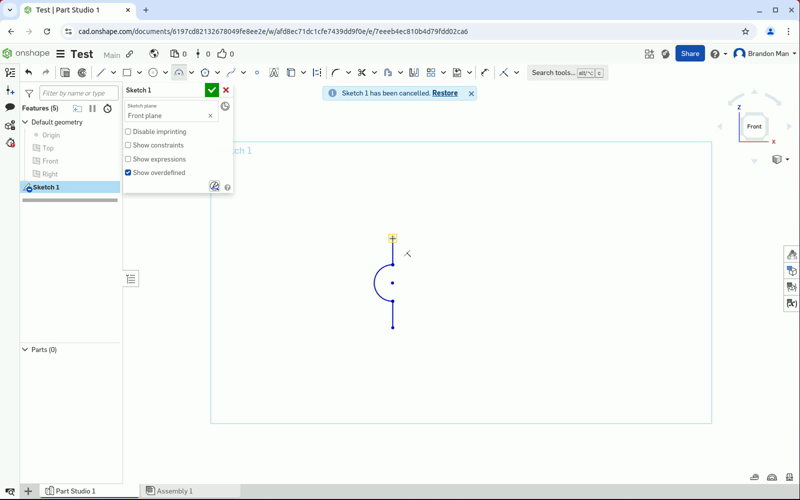
click(392, 238)
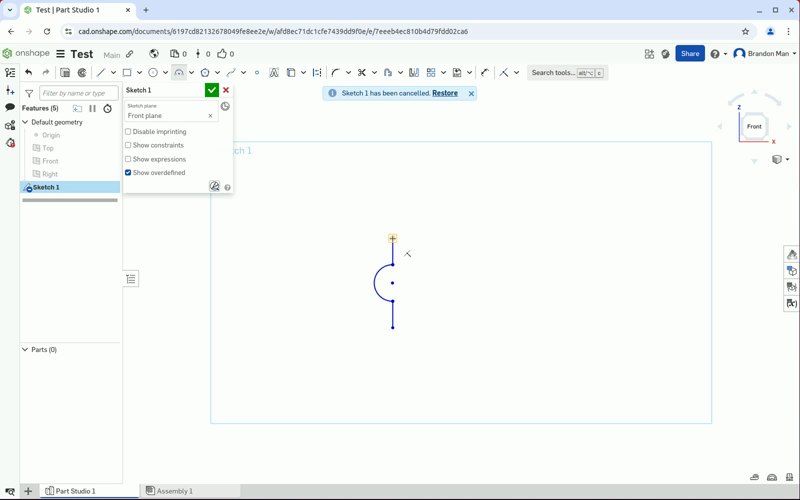
mouse_move(392, 327)
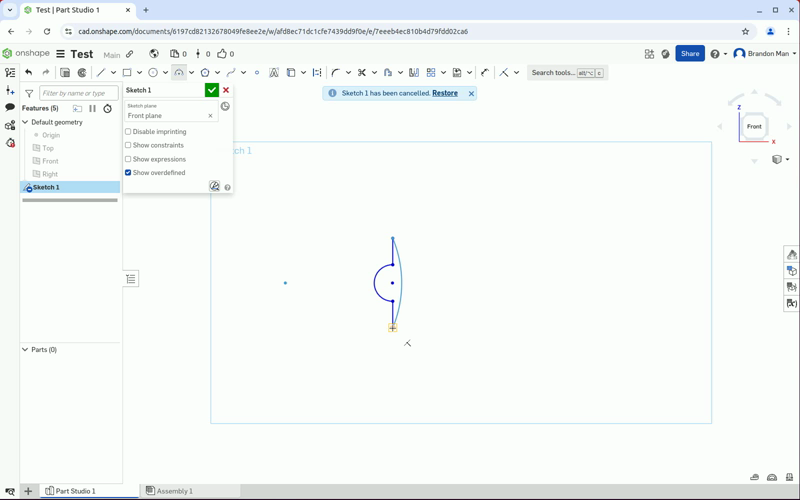
click(392, 327)
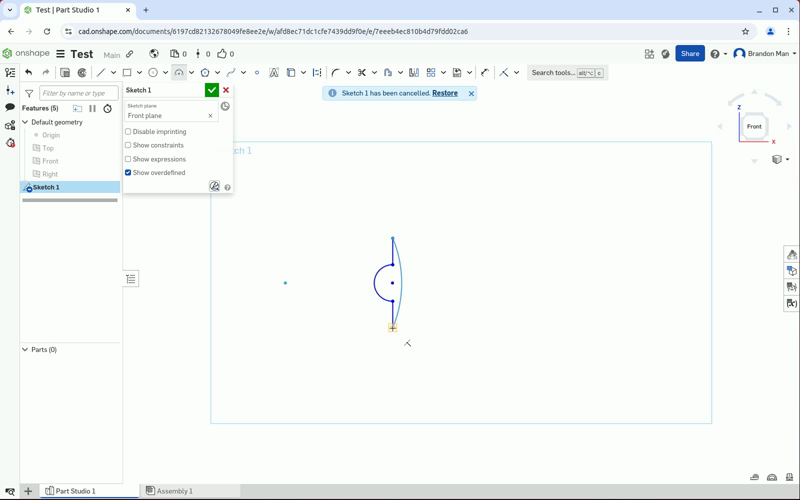
key_down(shift)
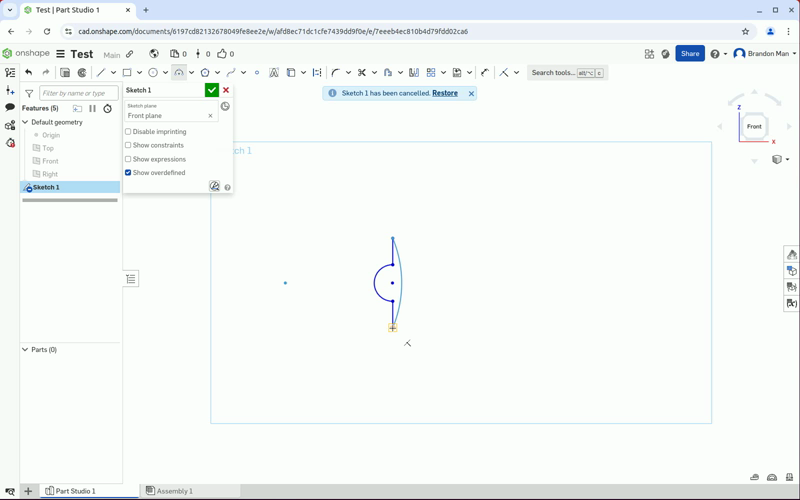
mouse_move(348, 282)
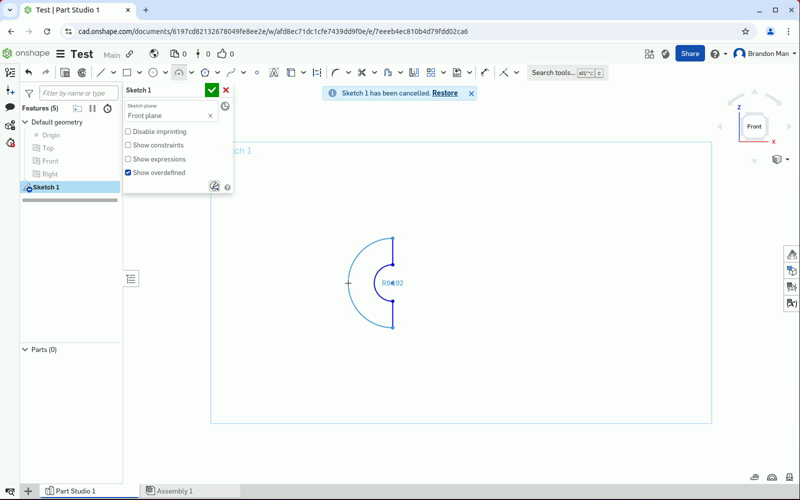
click(348, 282)
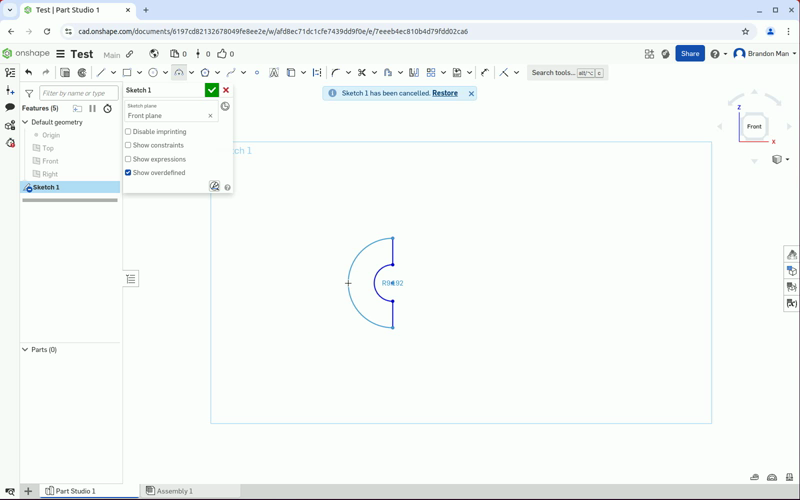
key_up(shift)
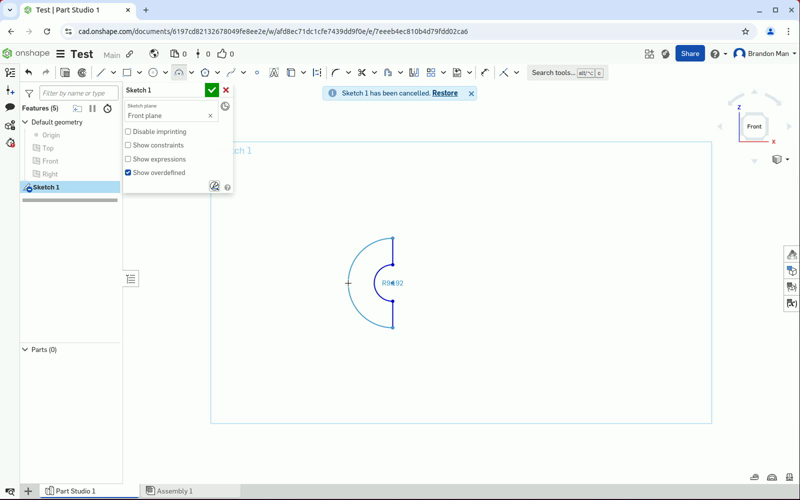
key(esc)
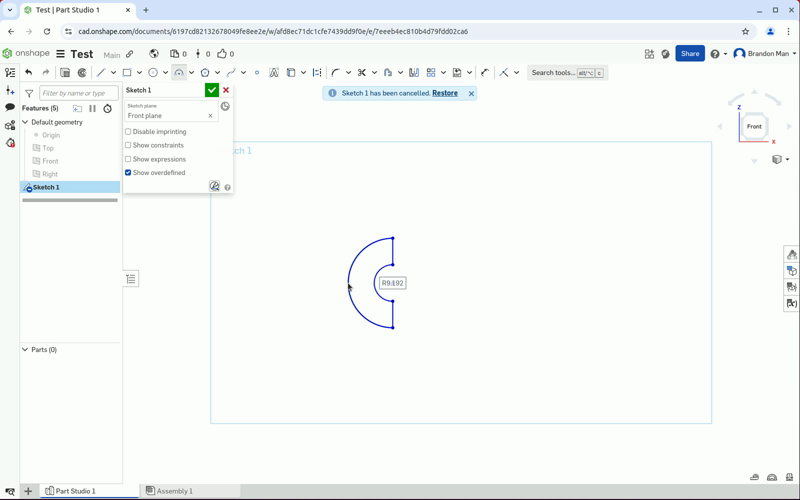
mouse_move(375, 308)
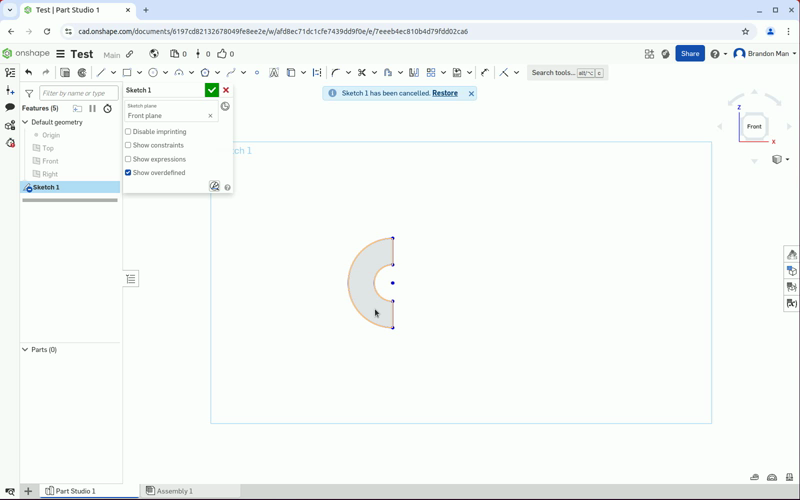
scroll(6)
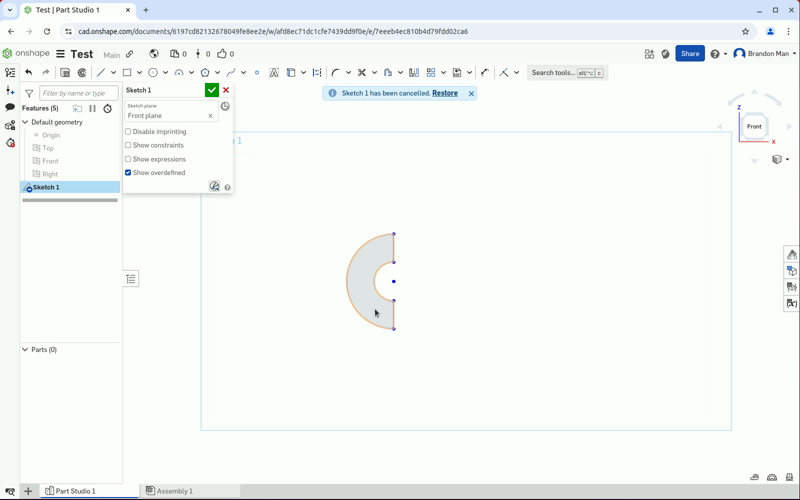
scroll(6)
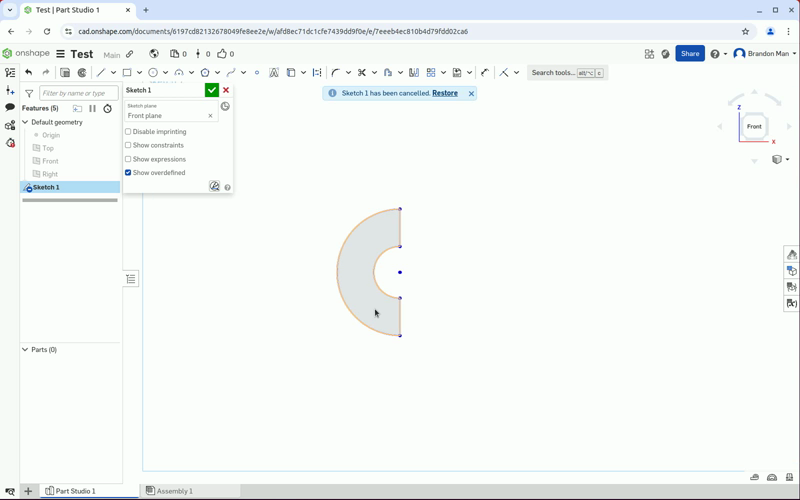
scroll(6)
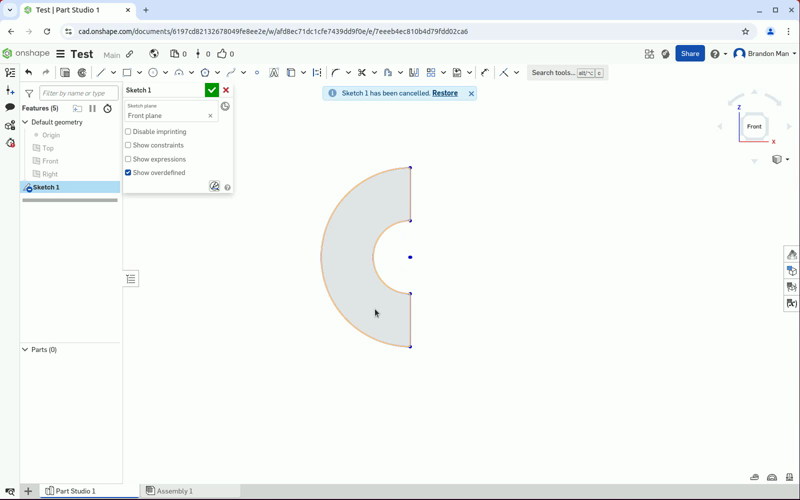
scroll(6)
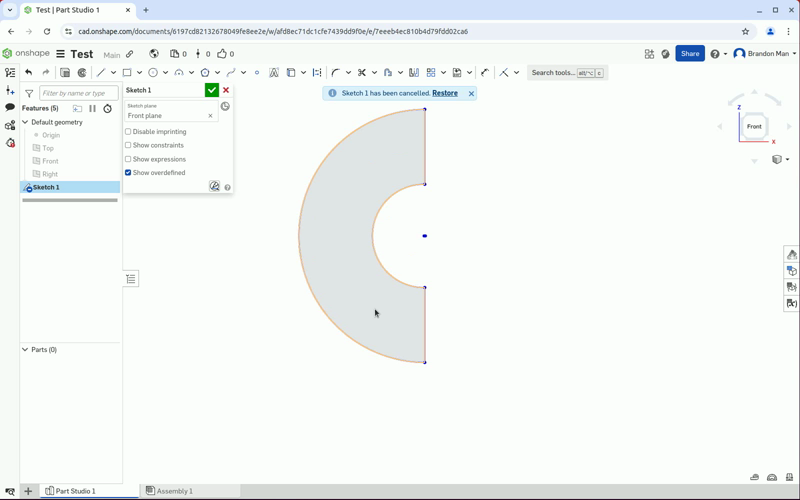
scroll(6)
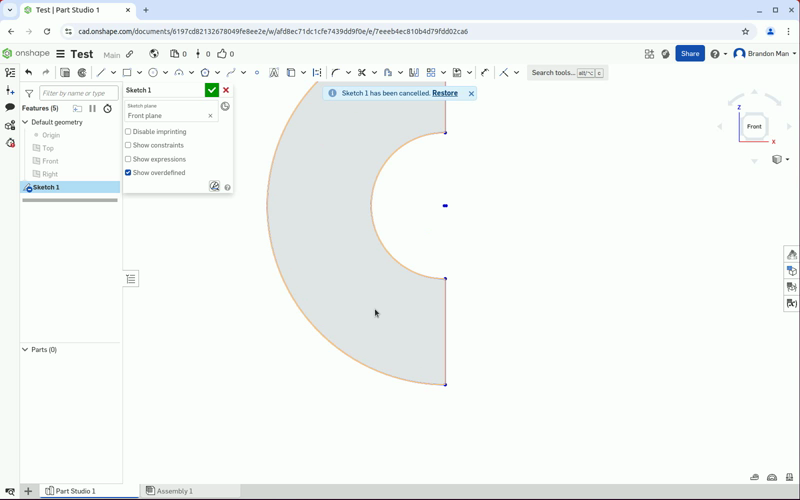
scroll(6)
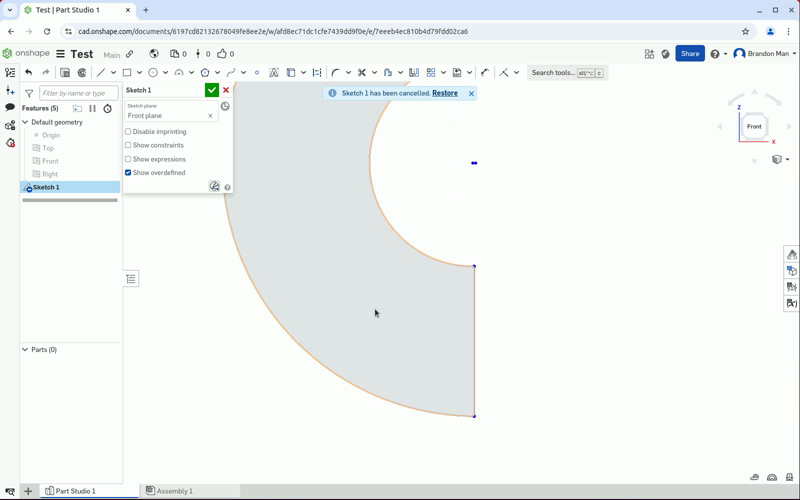
scroll(6)
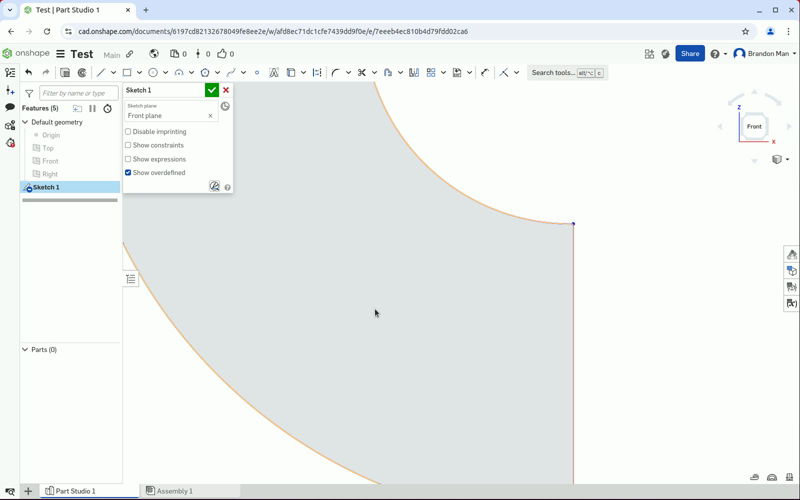
click(375, 308)
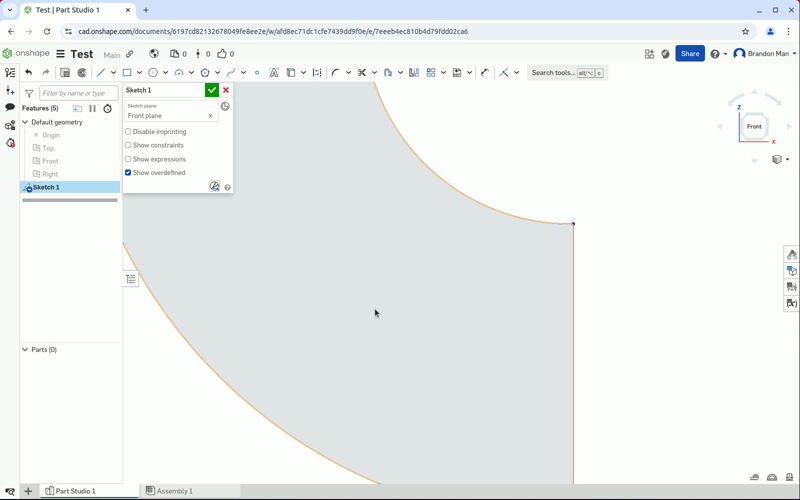
scroll(-6)
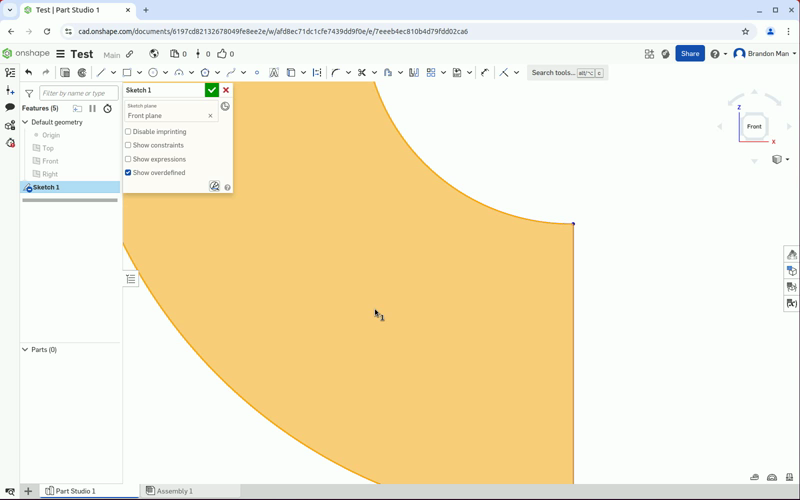
scroll(-6)
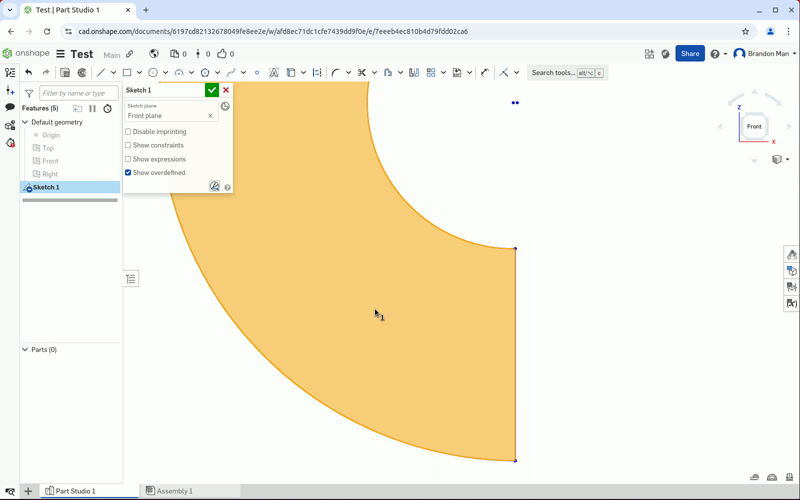
scroll(-6)
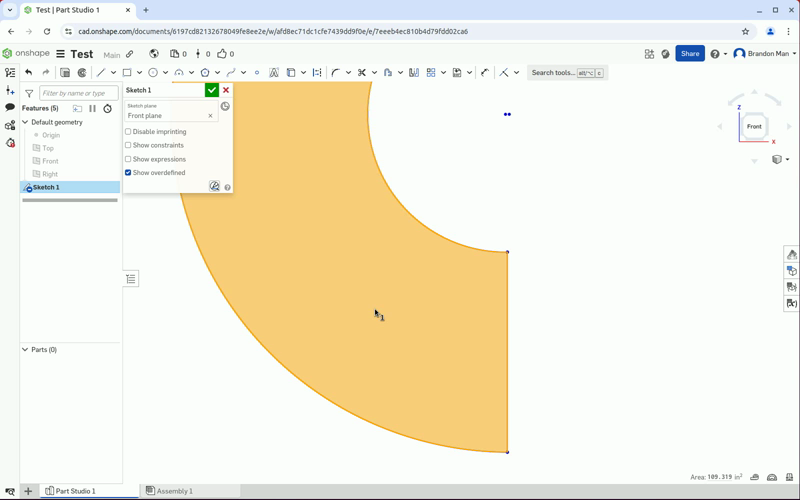
scroll(-6)
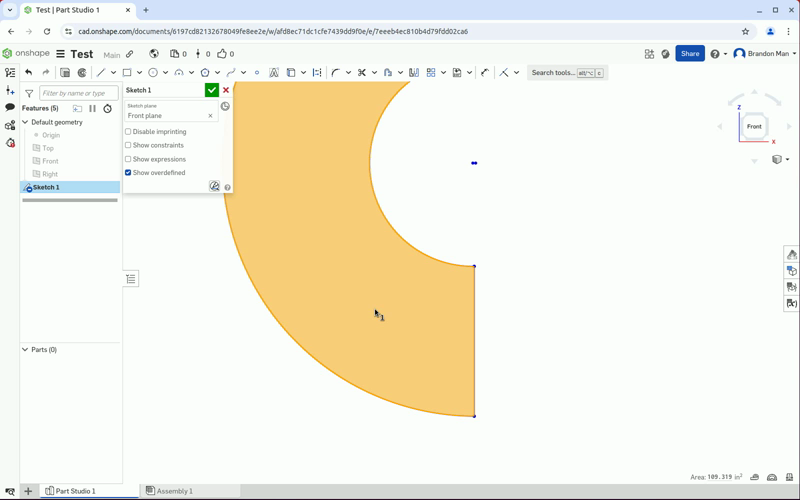
scroll(-6)
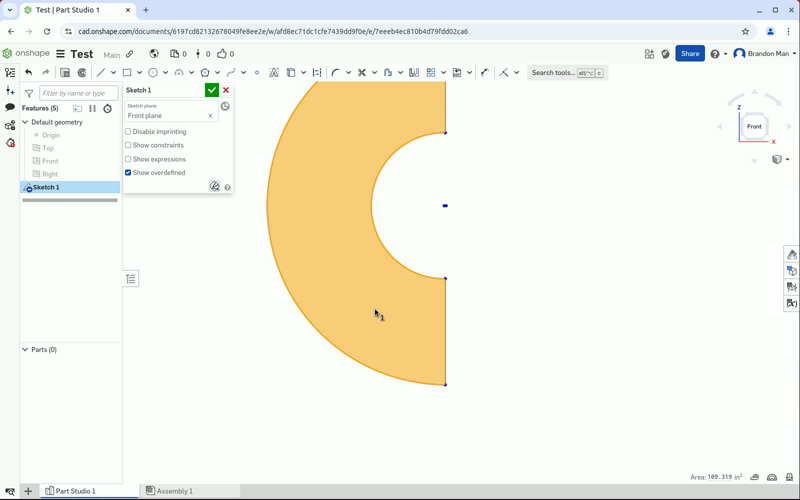
scroll(-6)
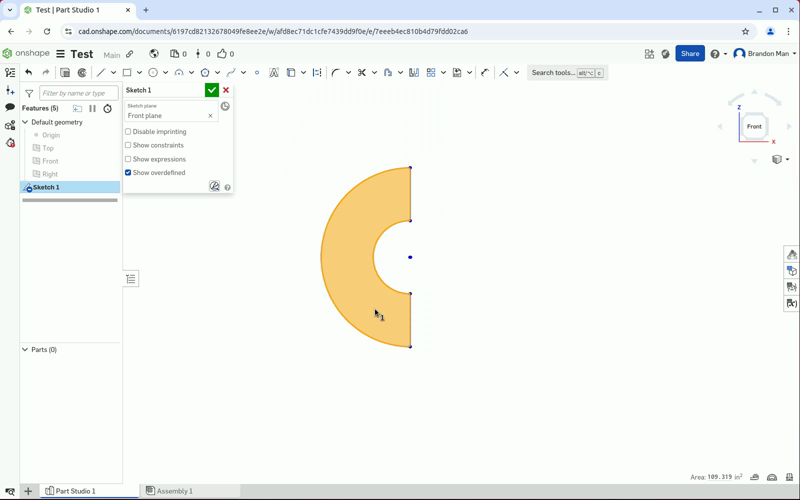
scroll(-6)
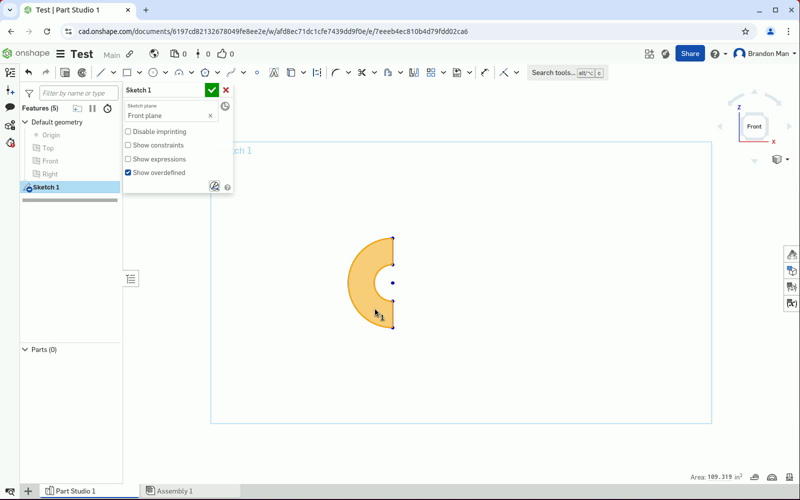
mouse_move(73, 352)
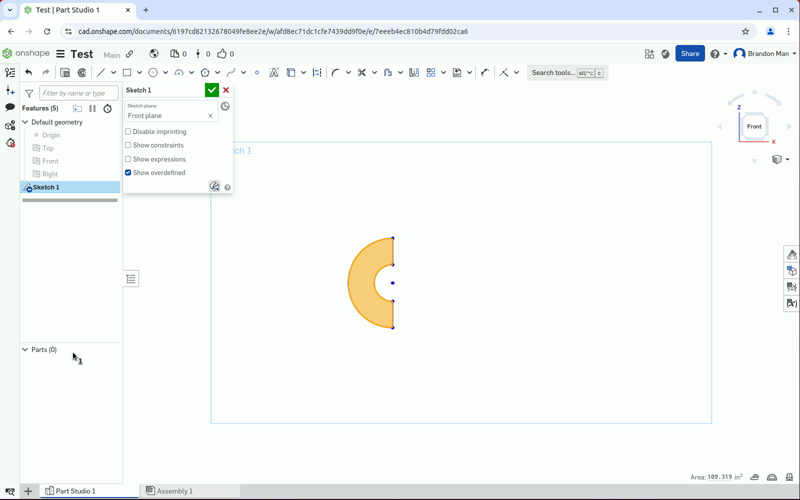
key(shift+y)
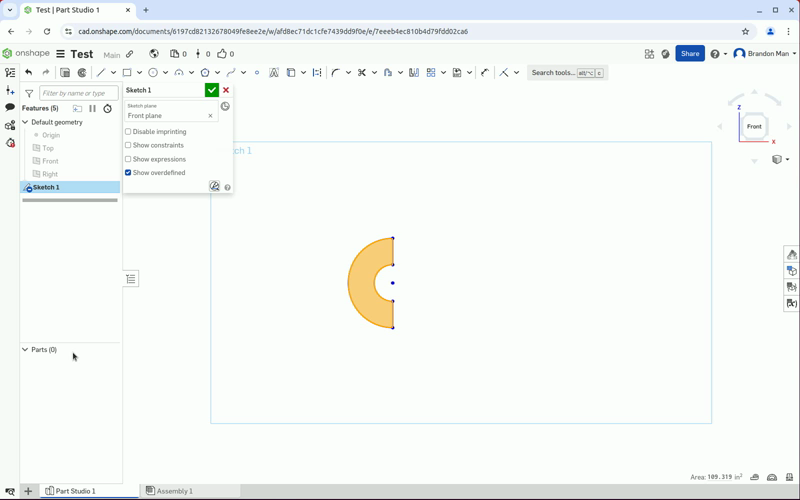
key(shift+e)
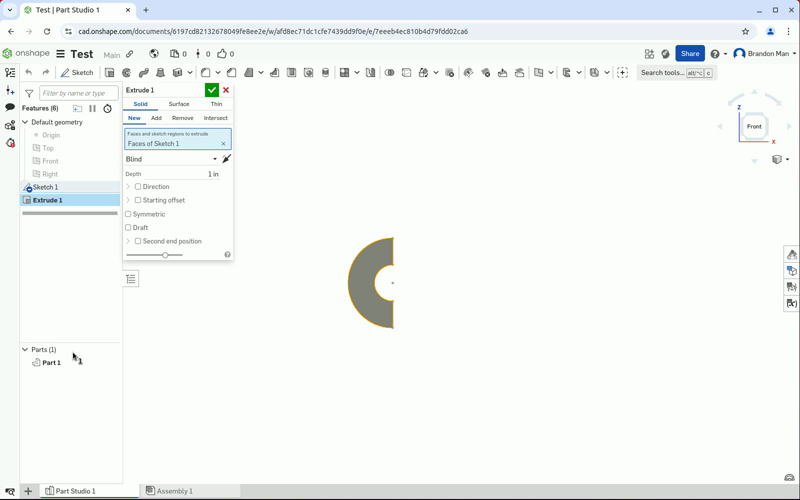
mouse_move(143, 106)
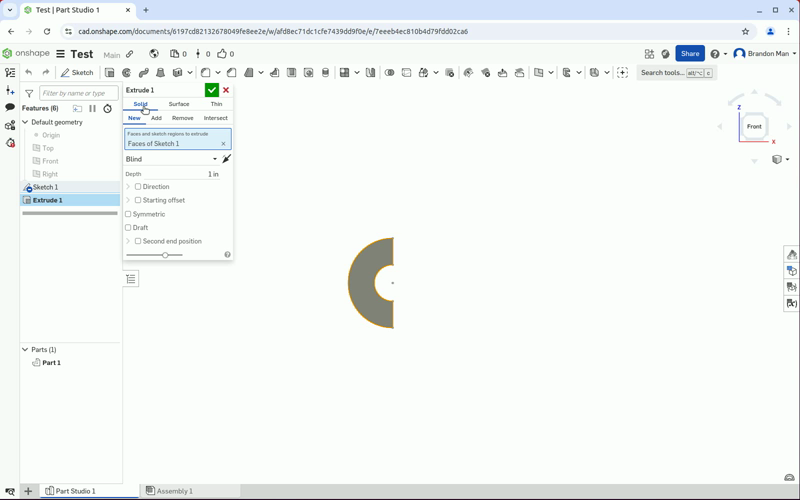
click(143, 106)
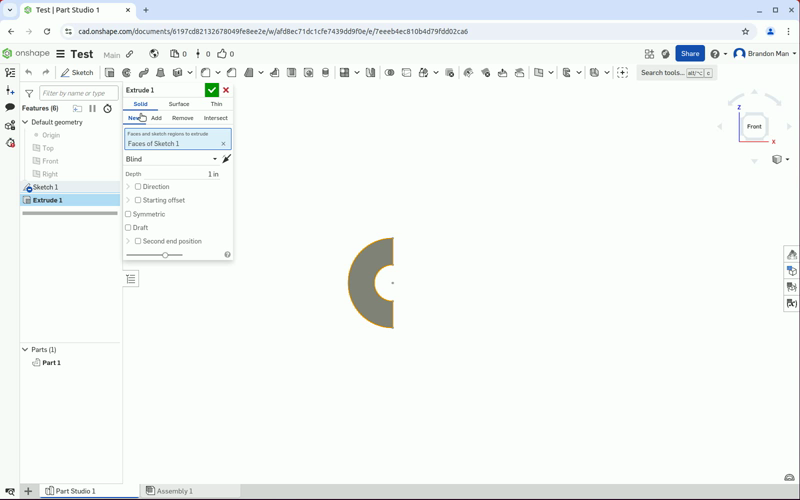
mouse_move(137, 120)
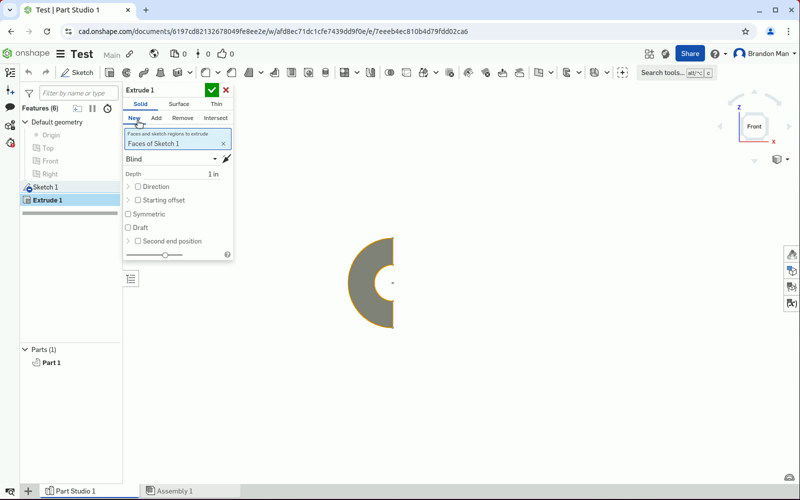
click(137, 120)
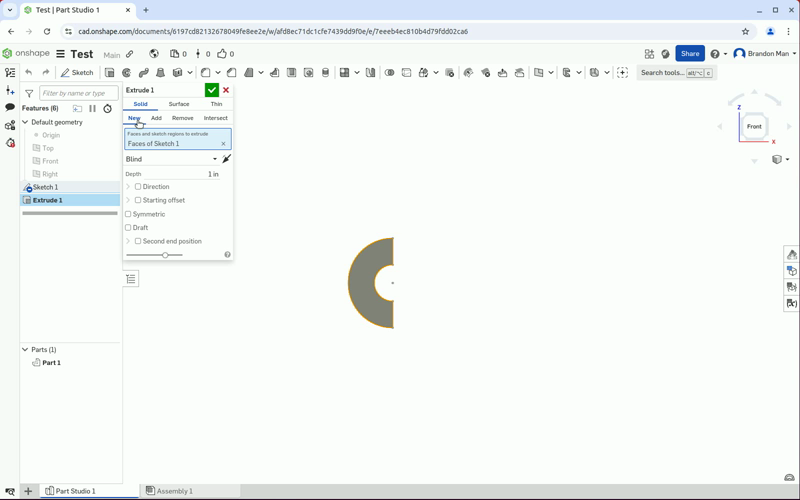
key(tab, 4)
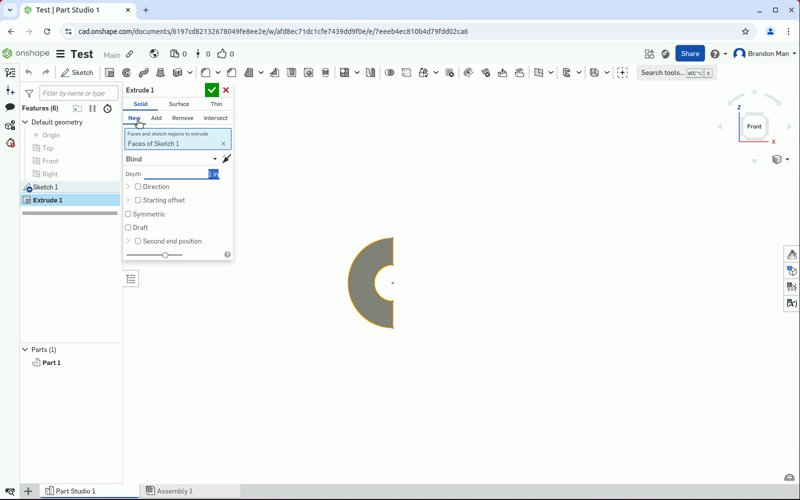
text(4.574)
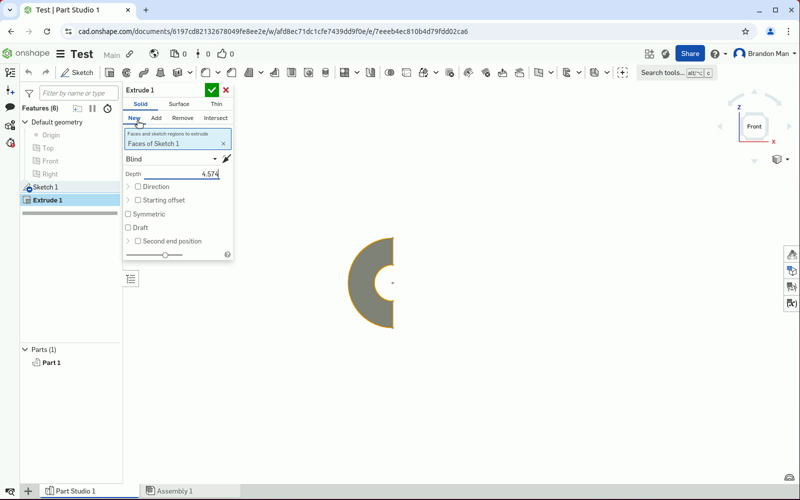
key(enter)
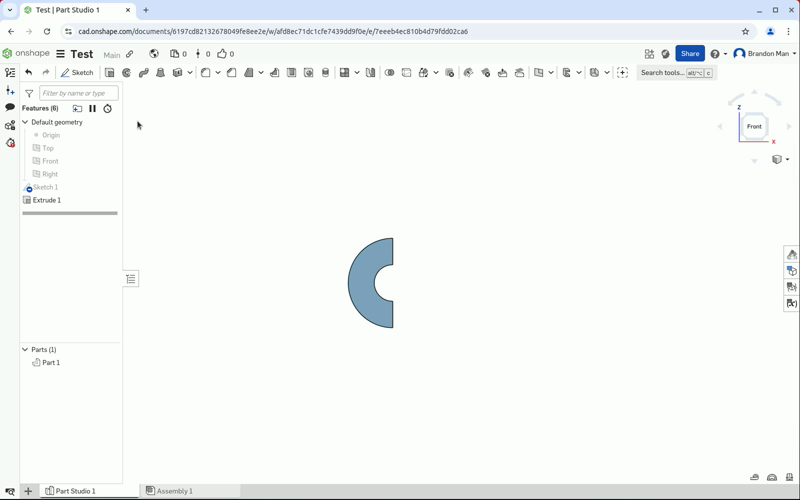
key(shift+h)
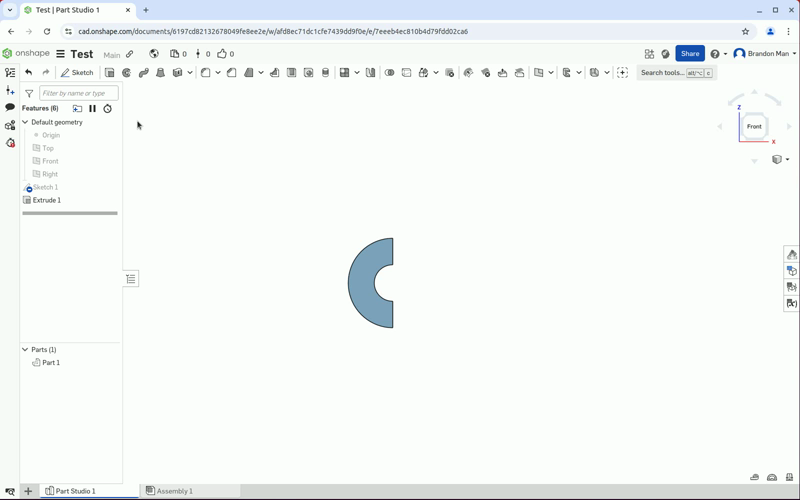
key(shift+h)
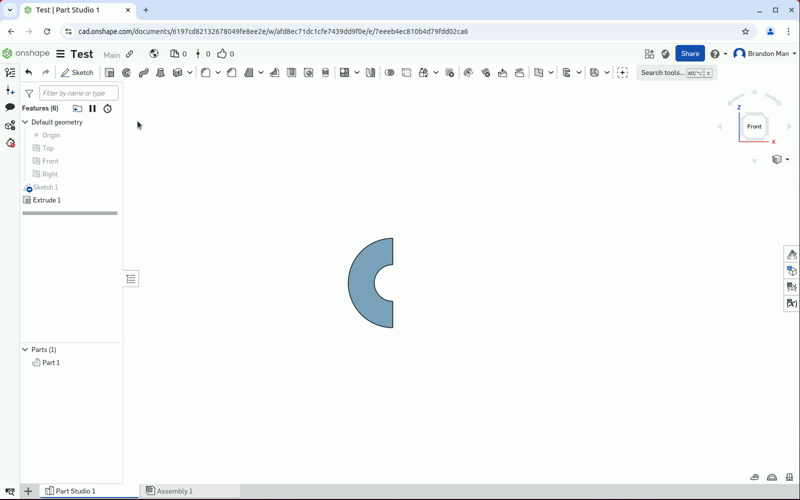
mouse_move(73, 189)
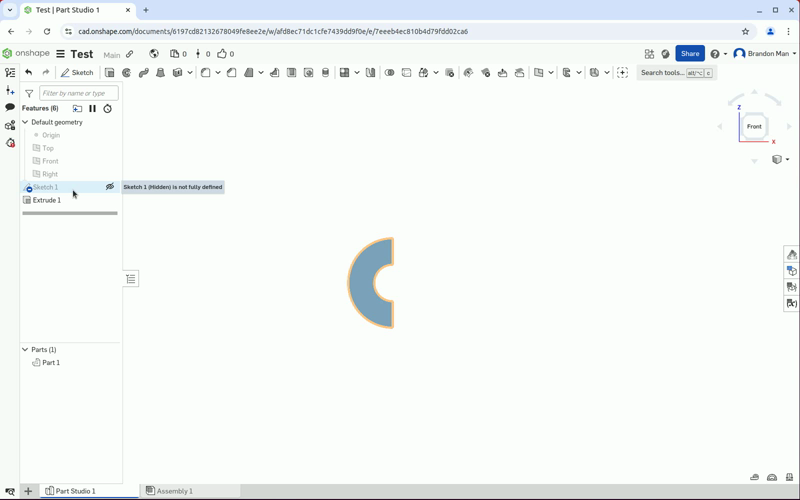
click(73, 189)
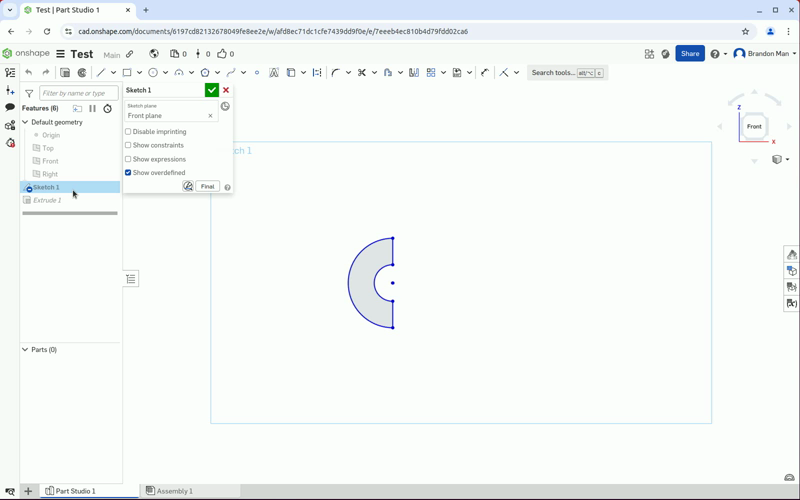
mouse_move(229, 92)
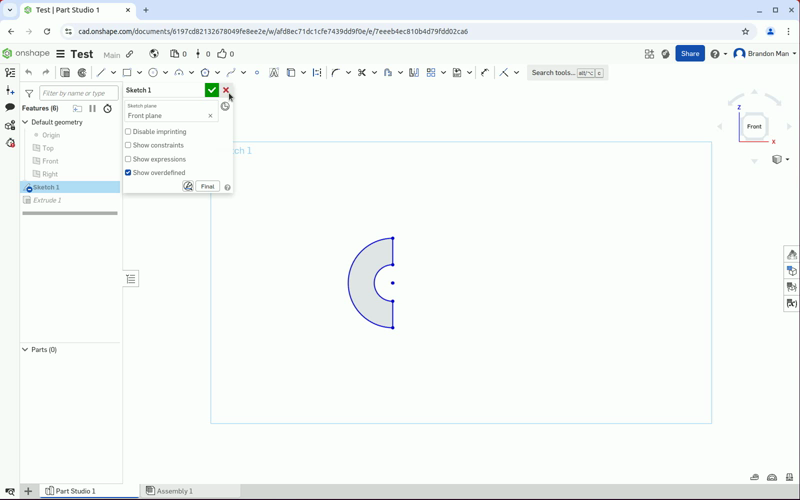
click(229, 92)
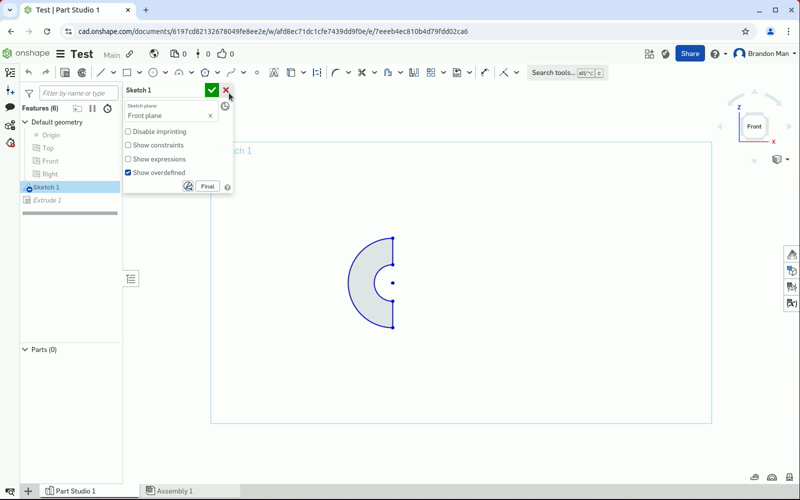
key(shift+s)
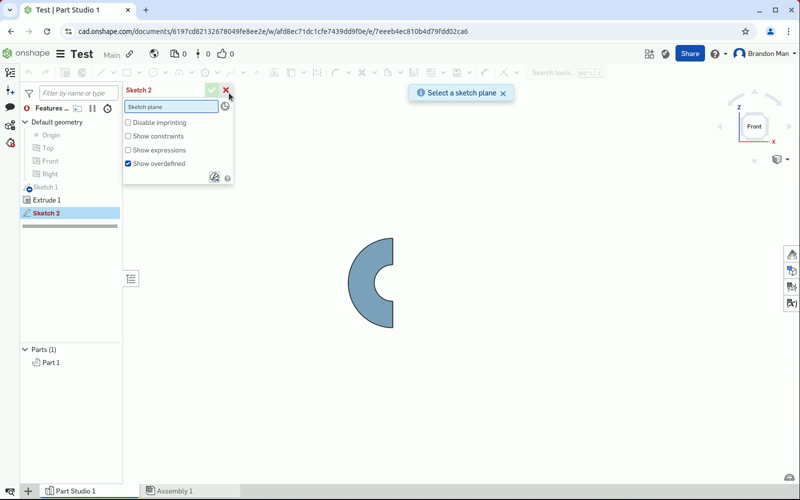
mouse_move(73, 163)
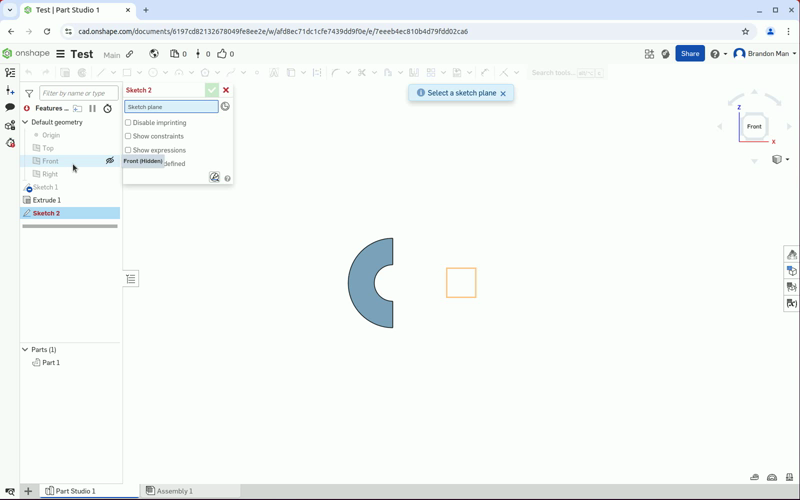
click(73, 163)
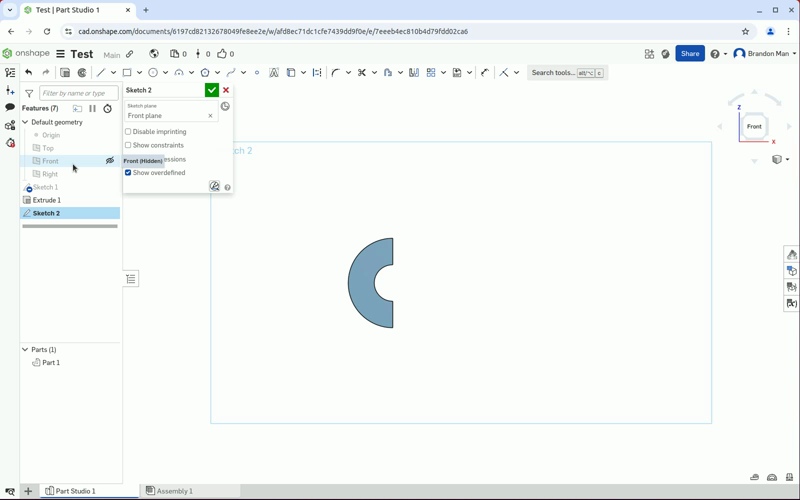
mouse_move(73, 352)
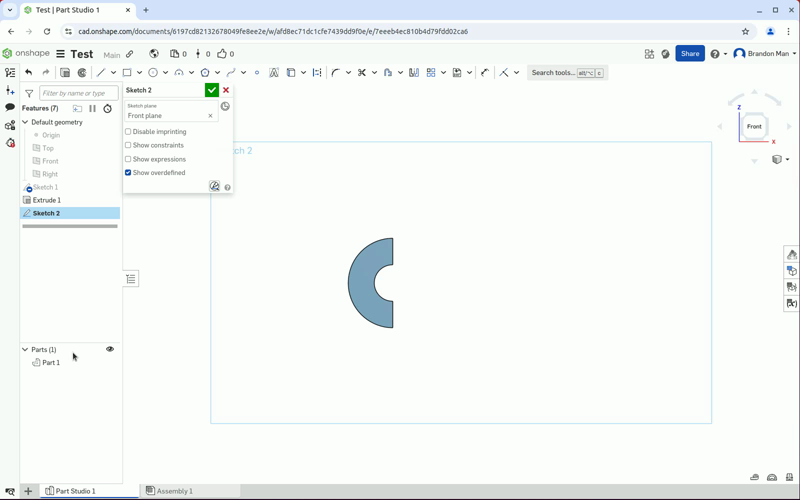
key(y)
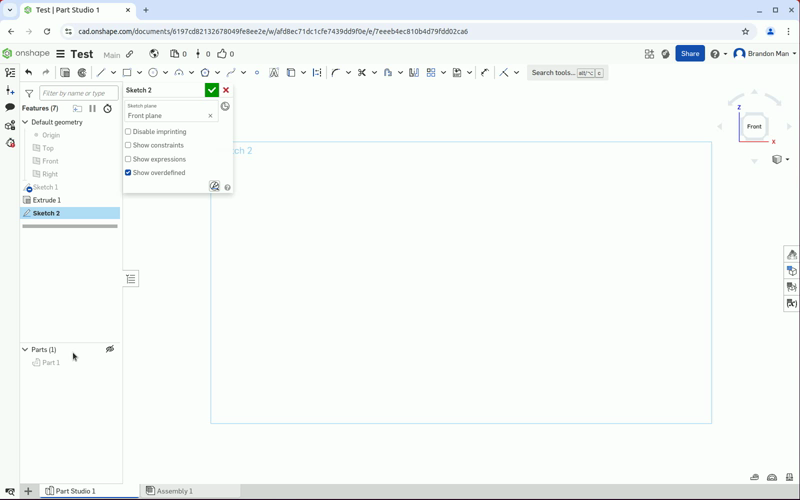
key(a)
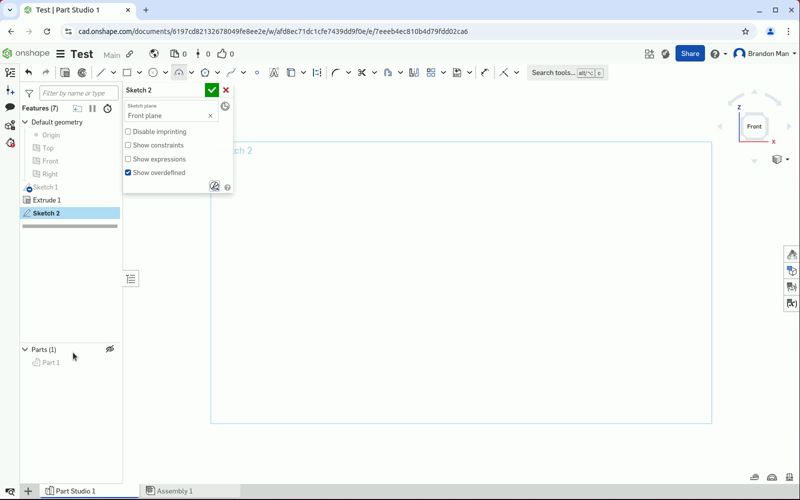
key_down(shift)
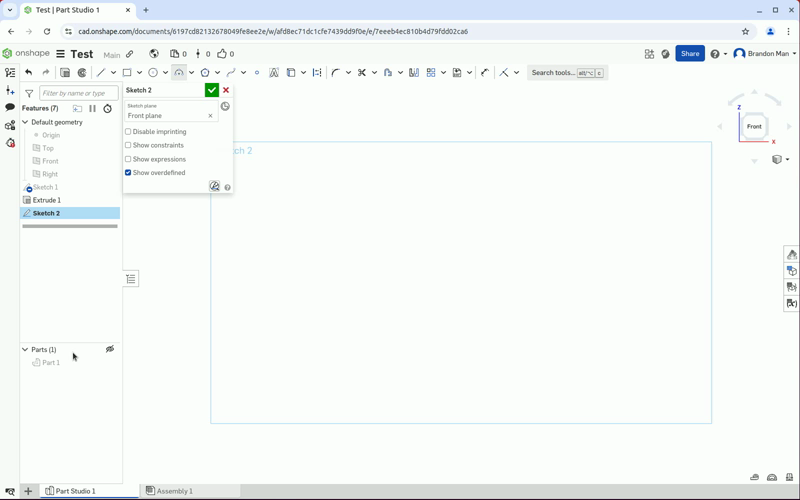
mouse_move(392, 327)
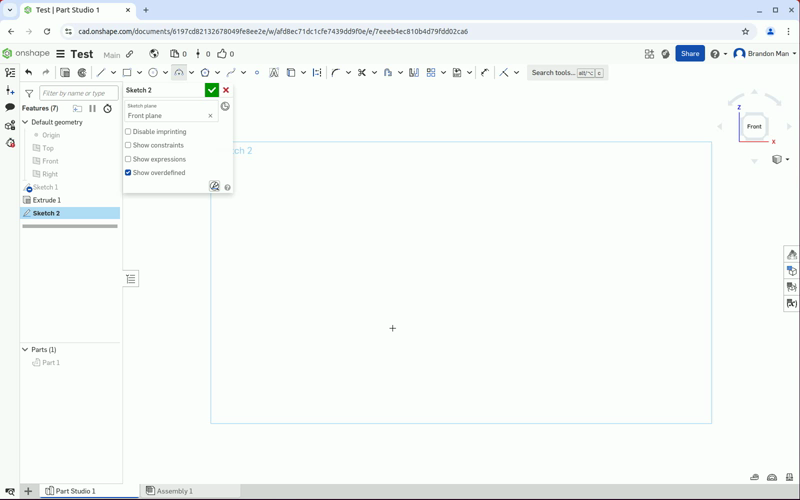
click(392, 327)
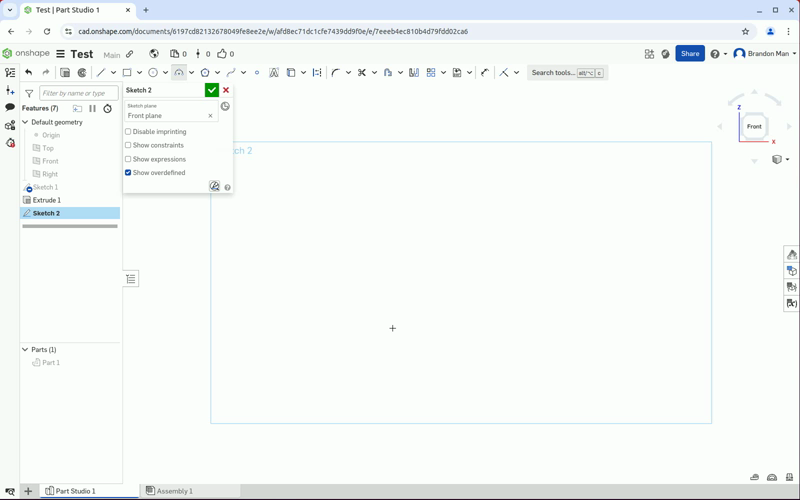
key_up(shift)
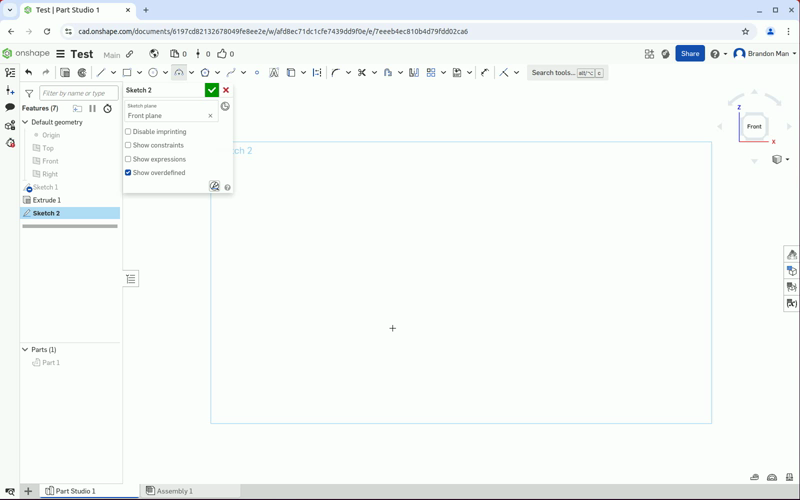
key_down(shift)
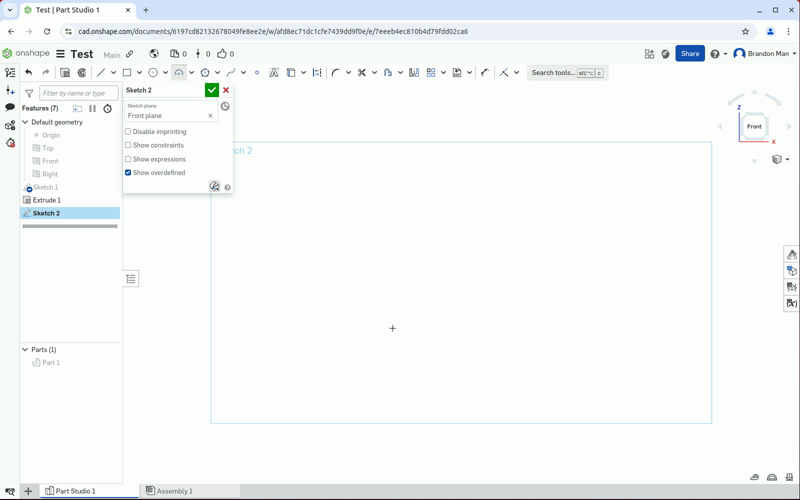
mouse_move(392, 238)
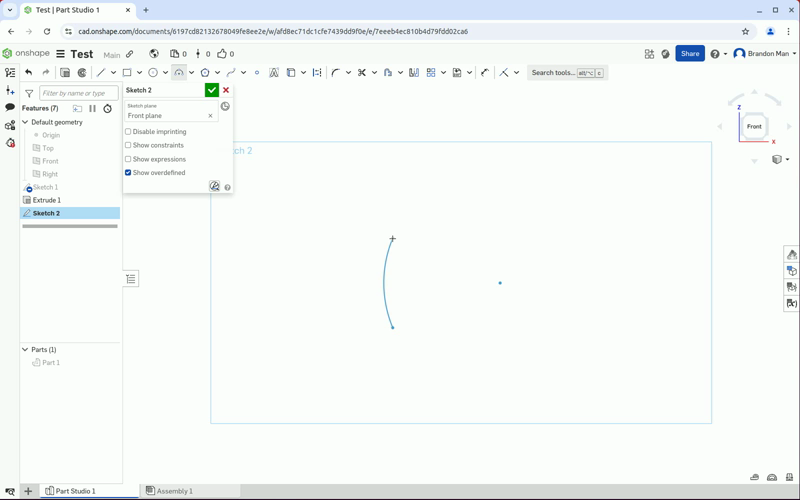
click(392, 238)
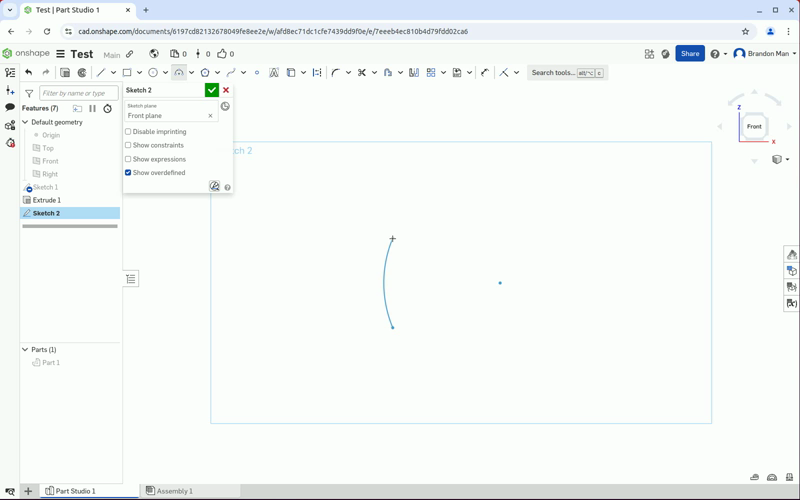
mouse_move(437, 282)
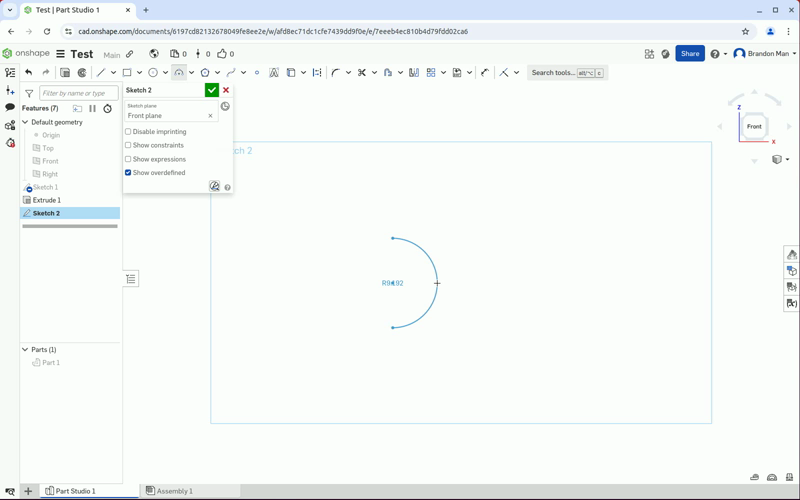
click(437, 282)
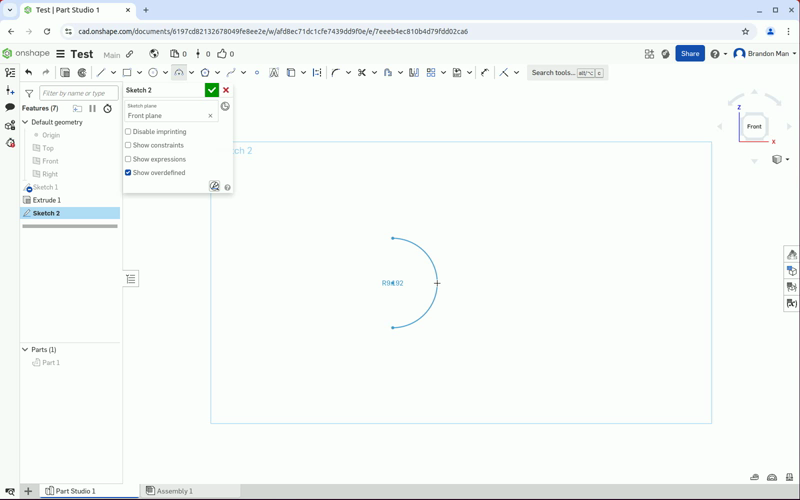
key_up(shift)
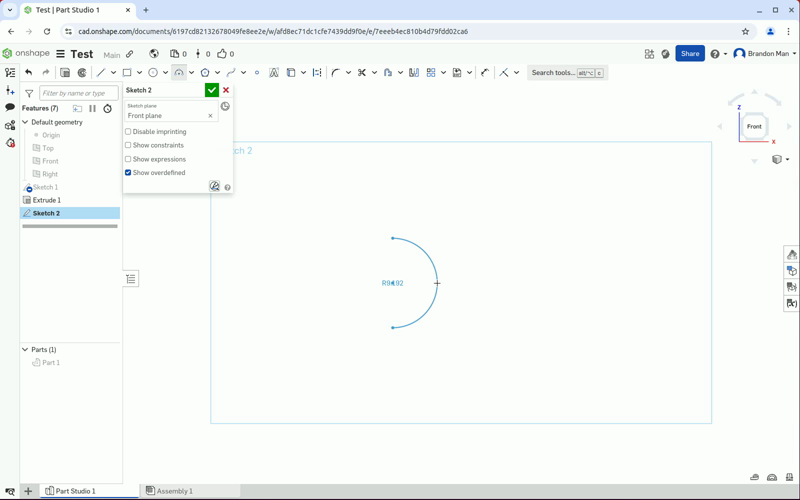
key(esc)
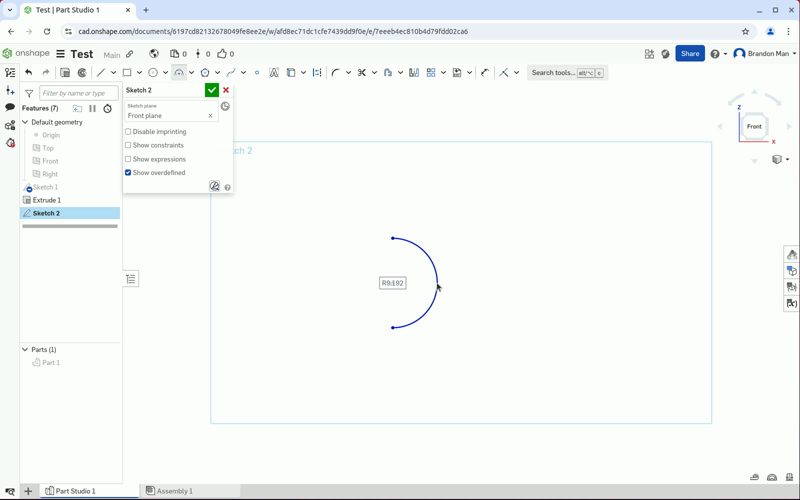
key(l)
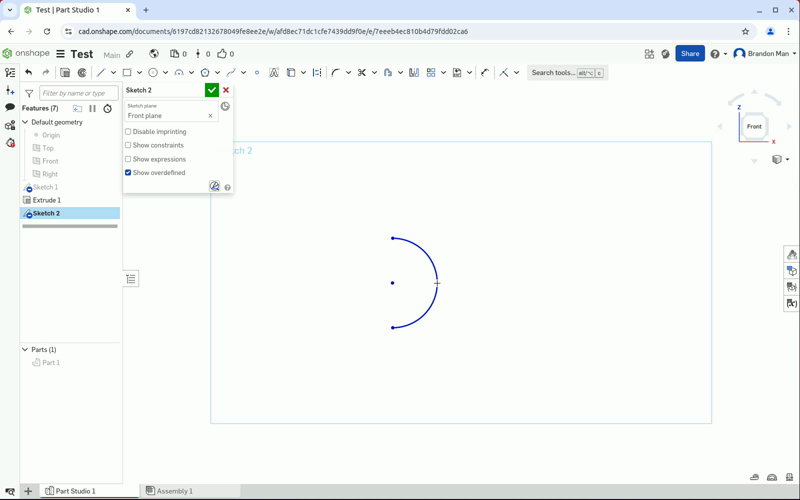
mouse_move(392, 238)
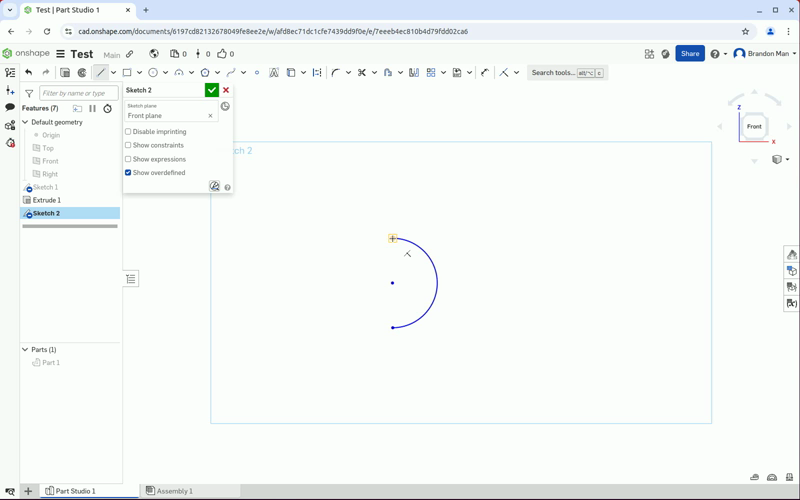
click(392, 238)
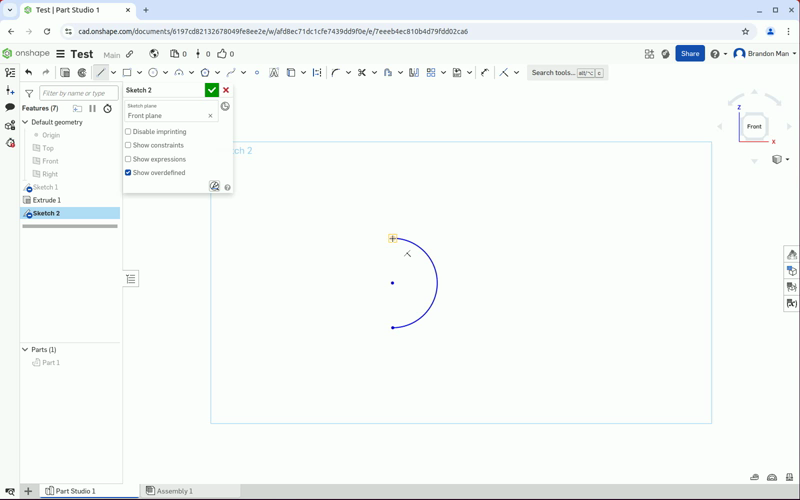
key_down(shift)
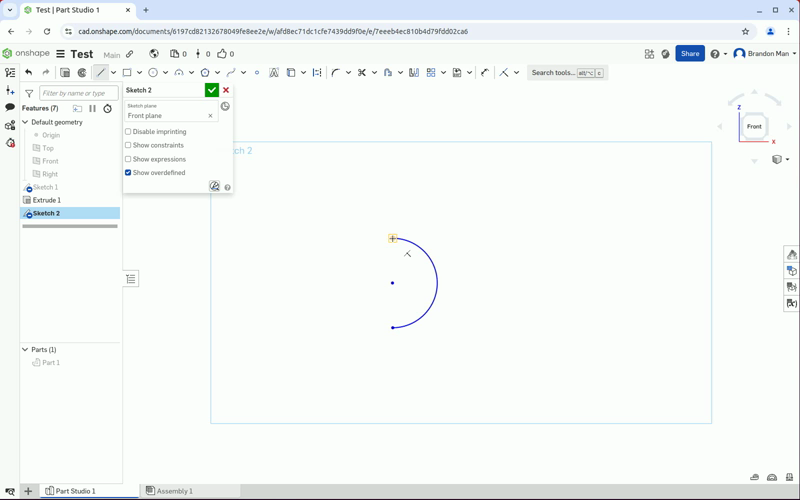
mouse_move(422, 238)
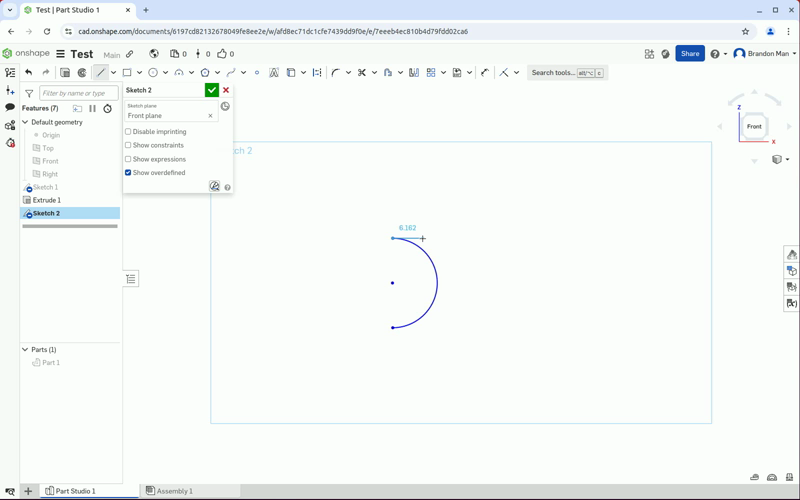
mouse_move(392, 264)
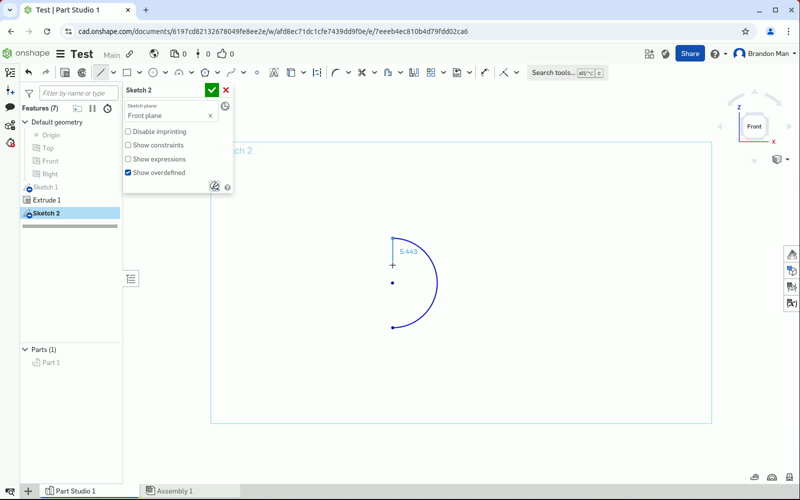
click(392, 264)
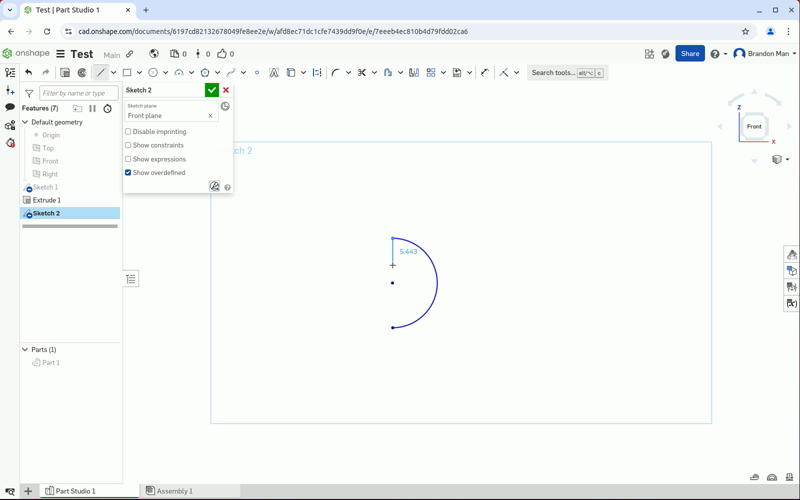
key_up(shift)
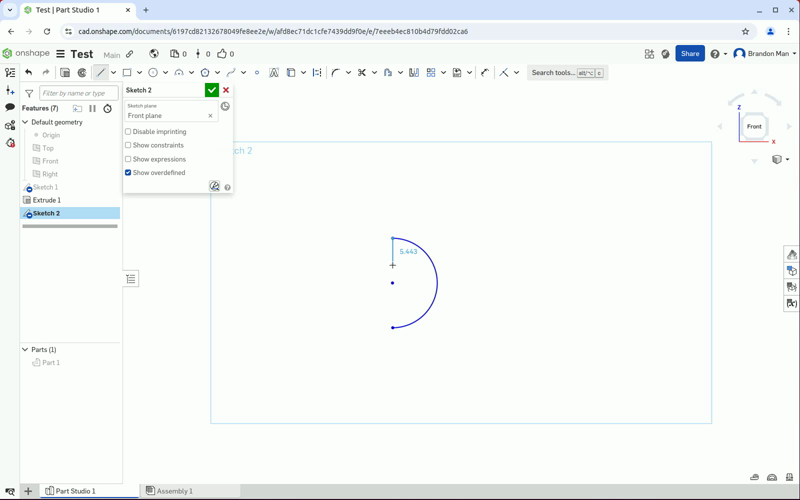
key(esc)
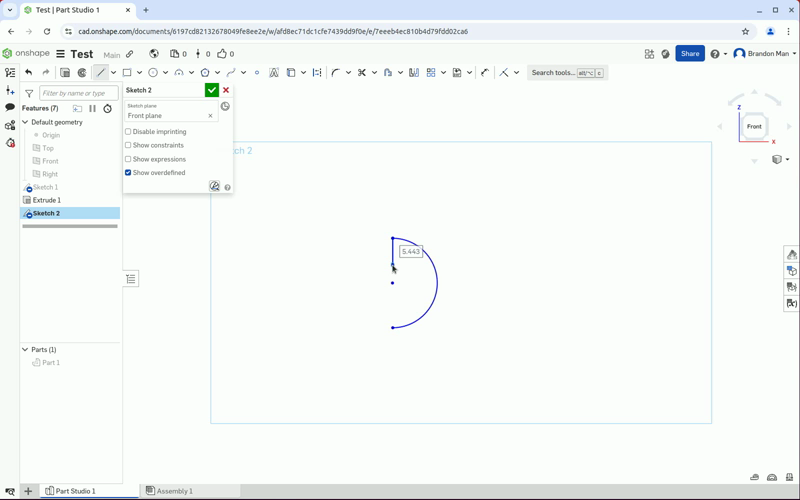
key(a)
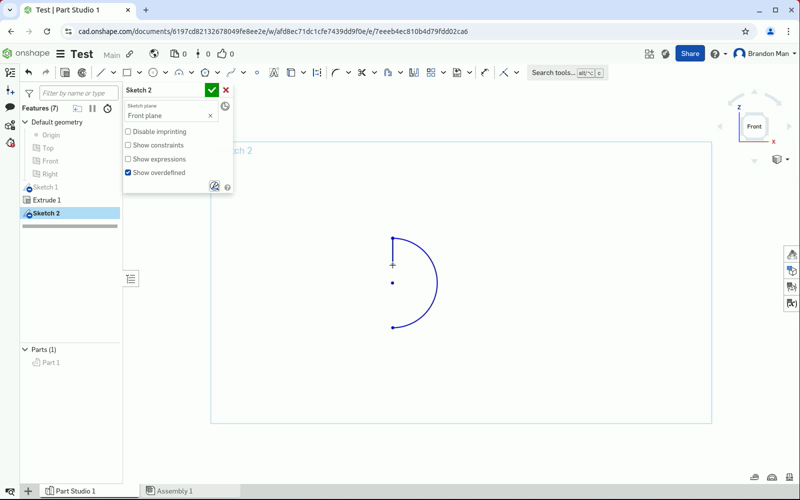
mouse_move(392, 264)
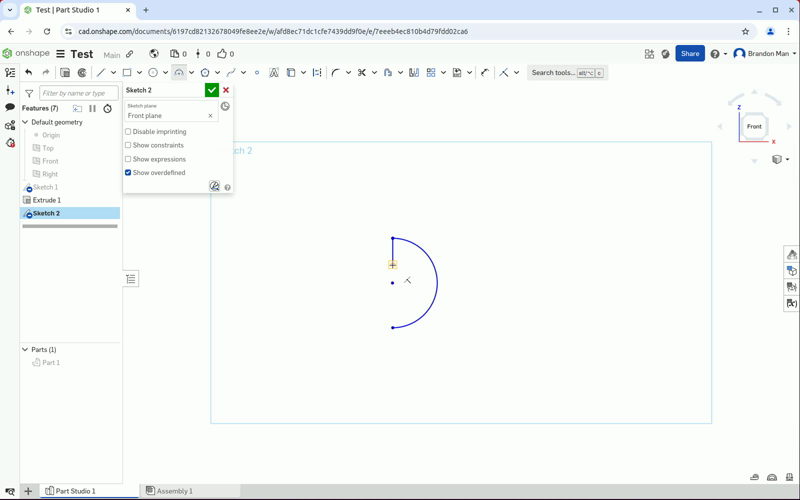
click(392, 264)
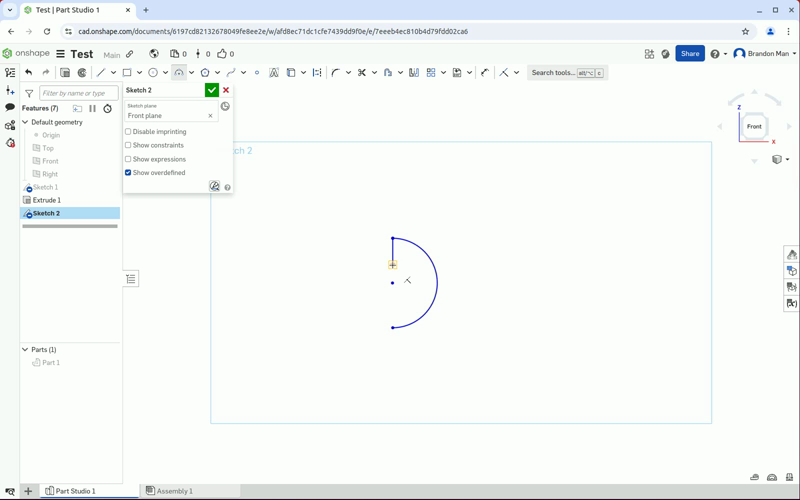
key_down(shift)
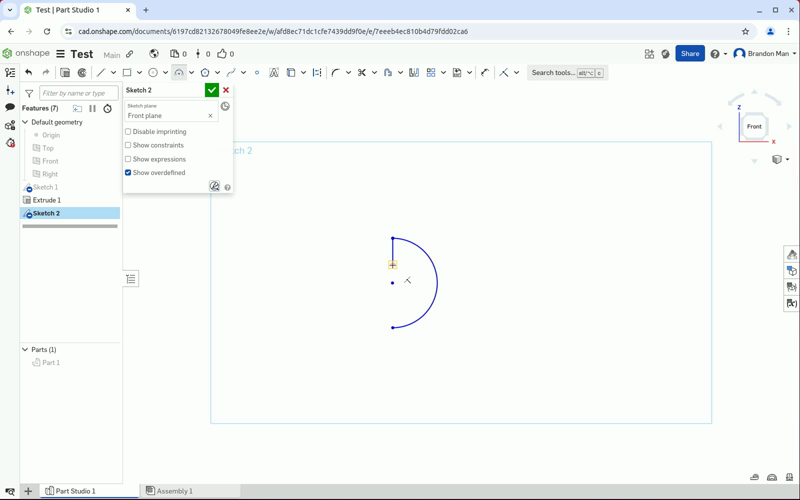
mouse_move(392, 301)
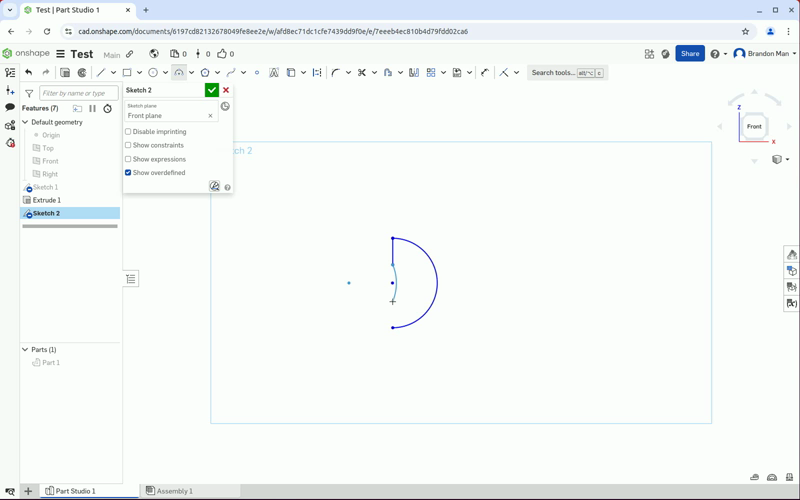
click(392, 301)
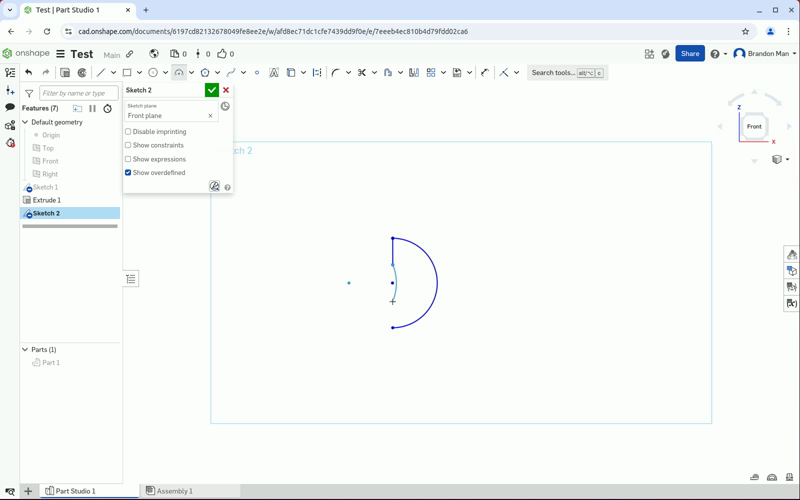
mouse_move(411, 282)
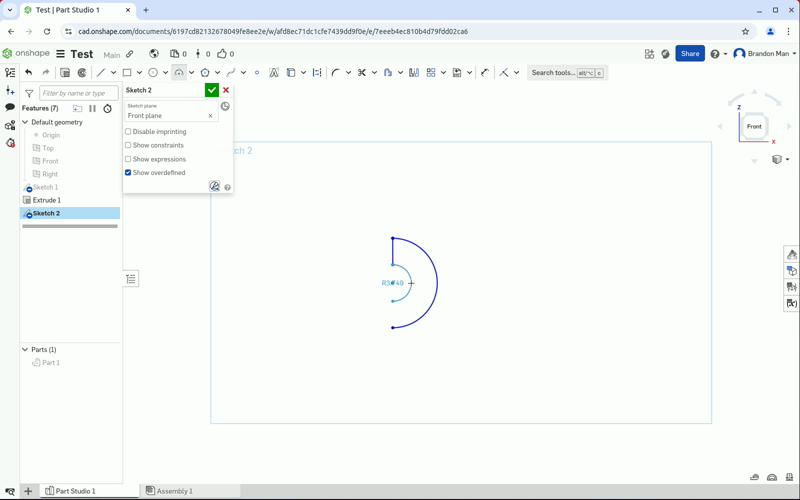
click(411, 282)
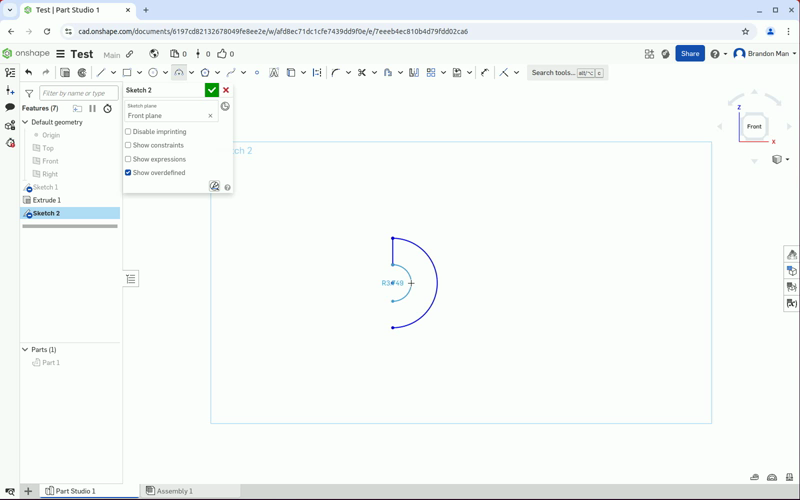
key_up(shift)
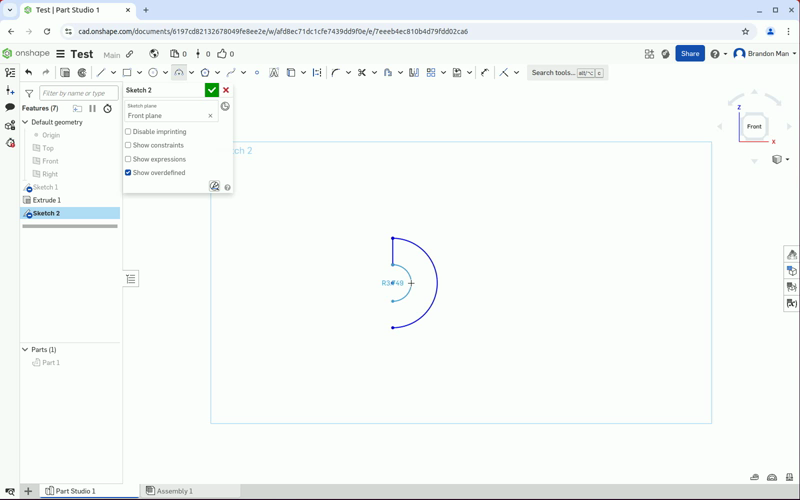
key(esc)
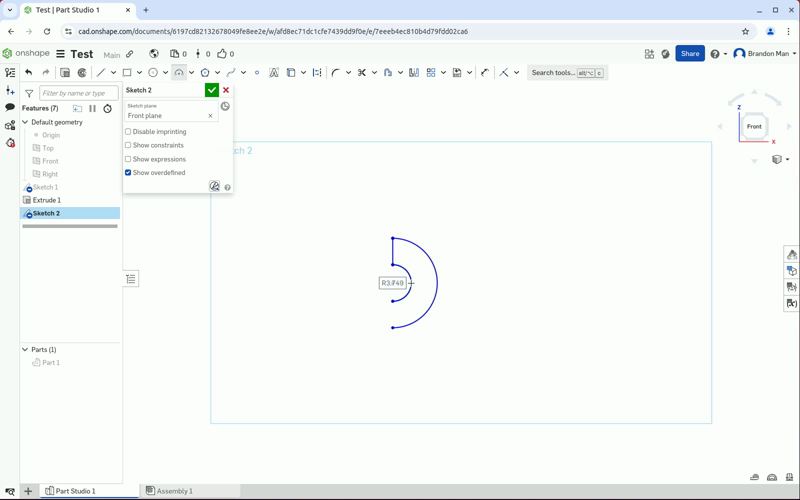
key(l)
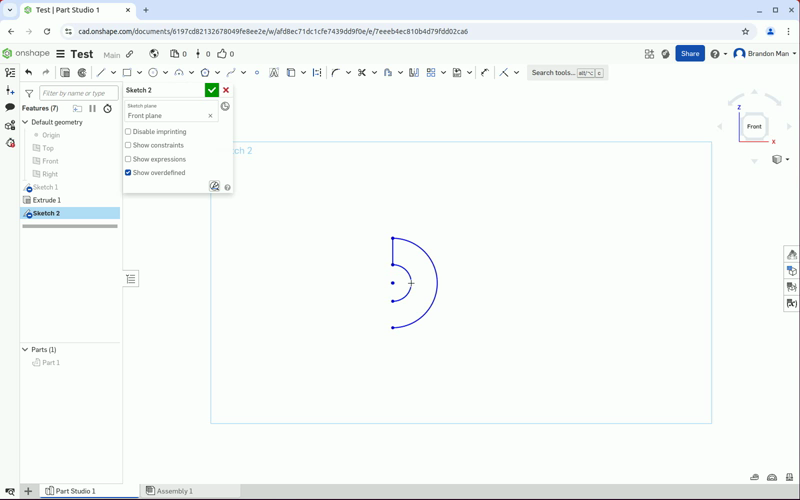
mouse_move(392, 301)
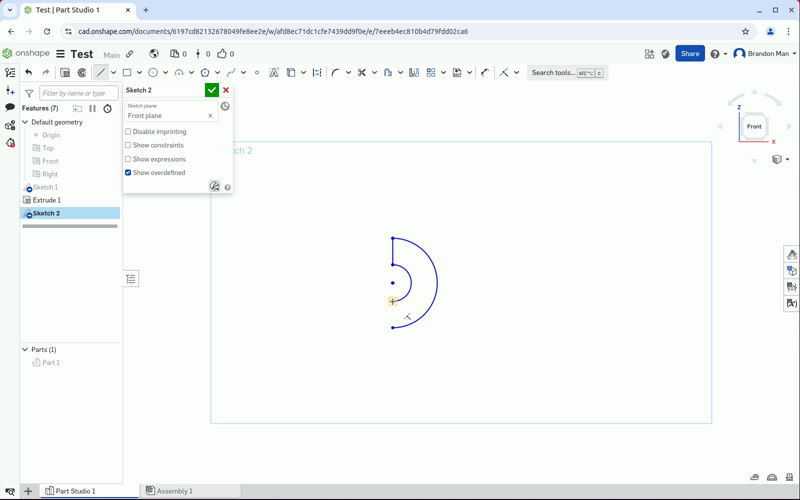
click(392, 301)
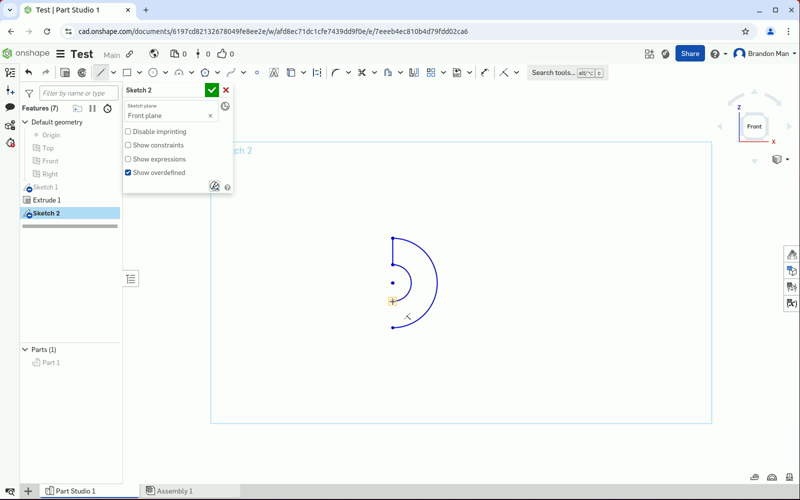
mouse_move(422, 301)
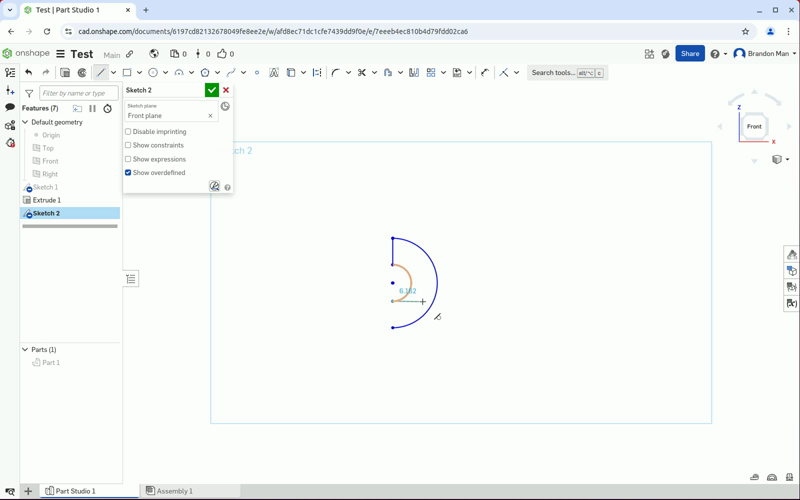
key_down(shift)
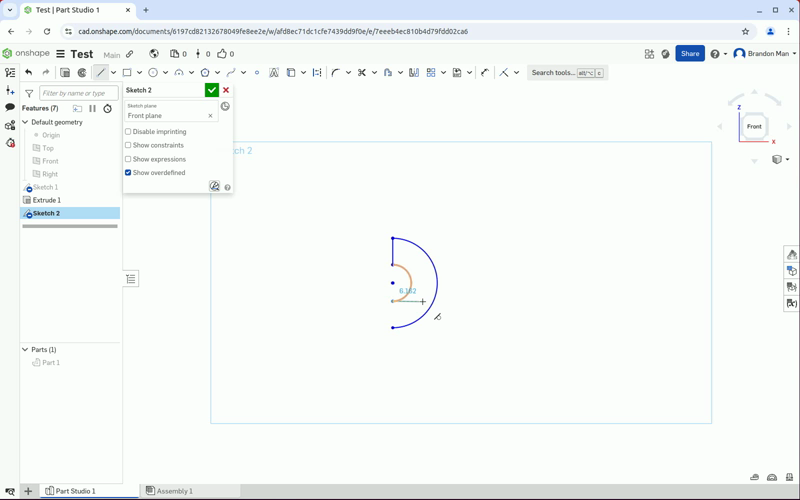
mouse_move(392, 327)
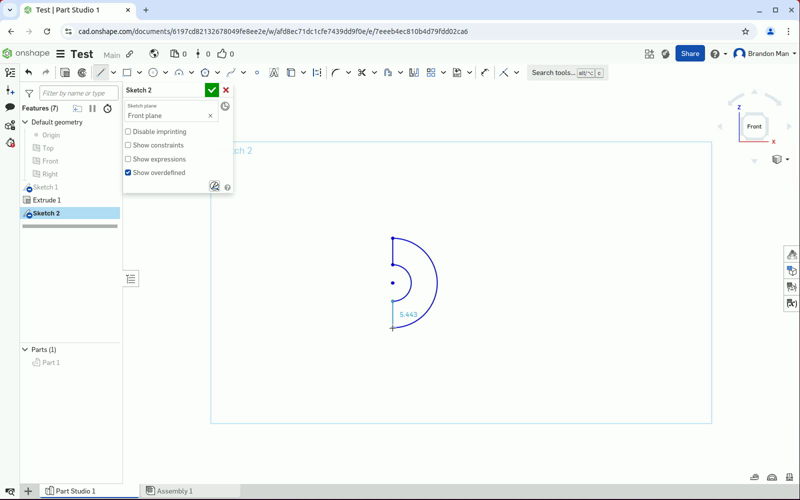
key_up(shift)
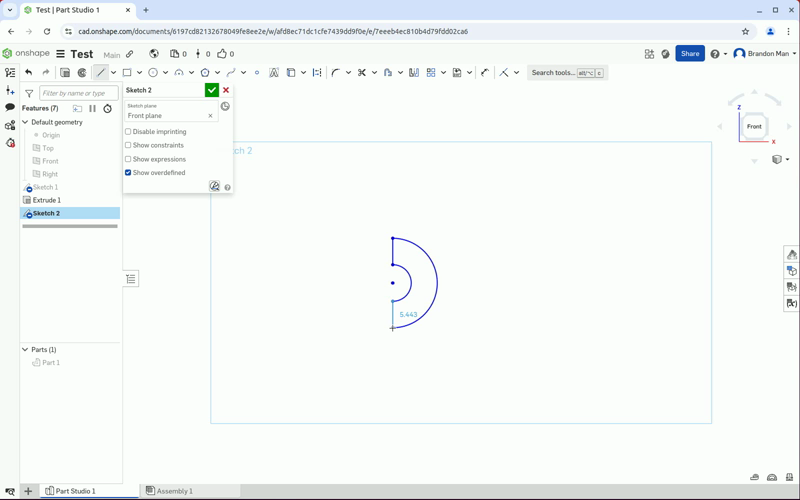
click(392, 327)
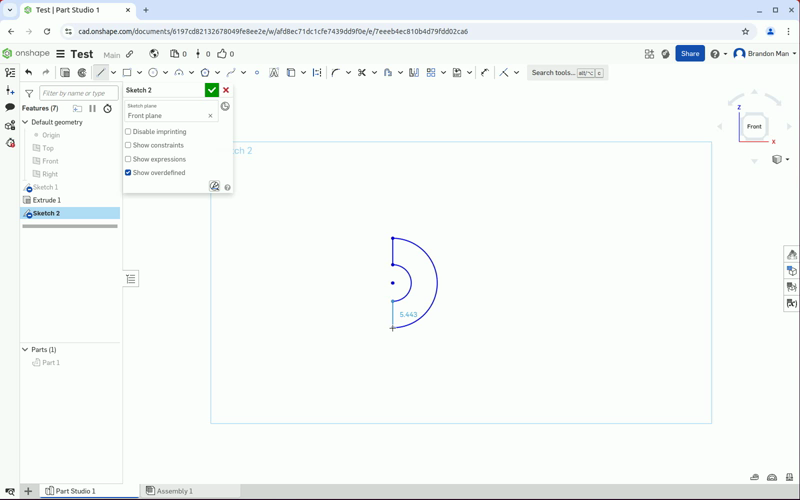
key(esc)
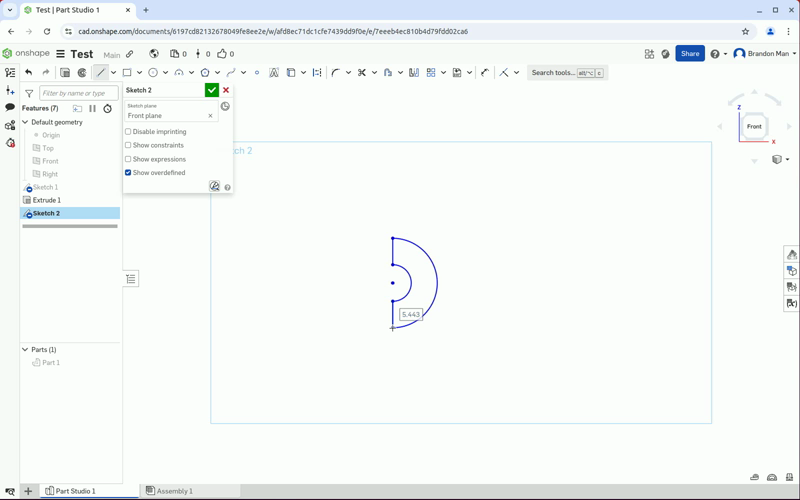
mouse_move(397, 258)
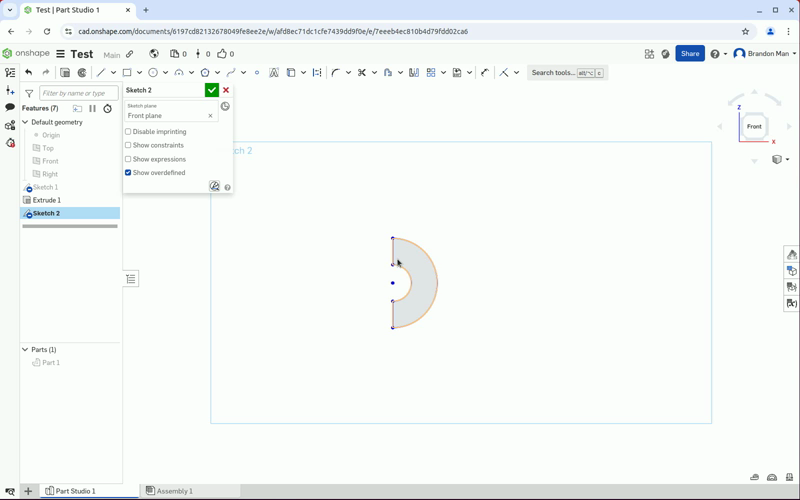
scroll(6)
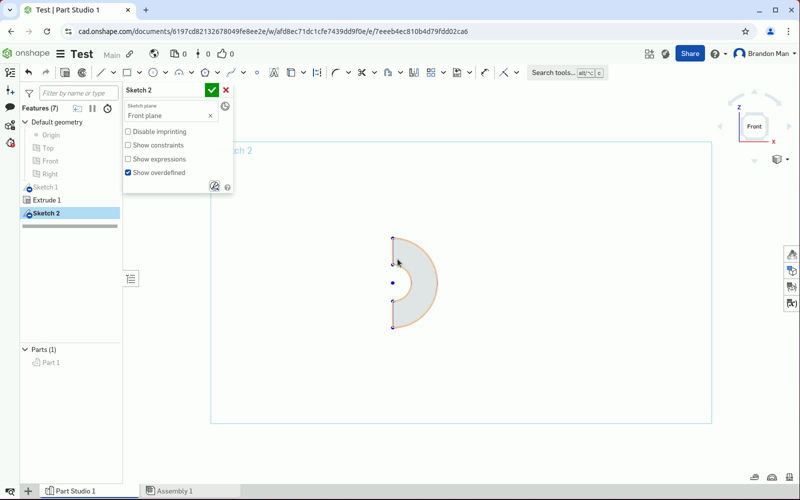
scroll(6)
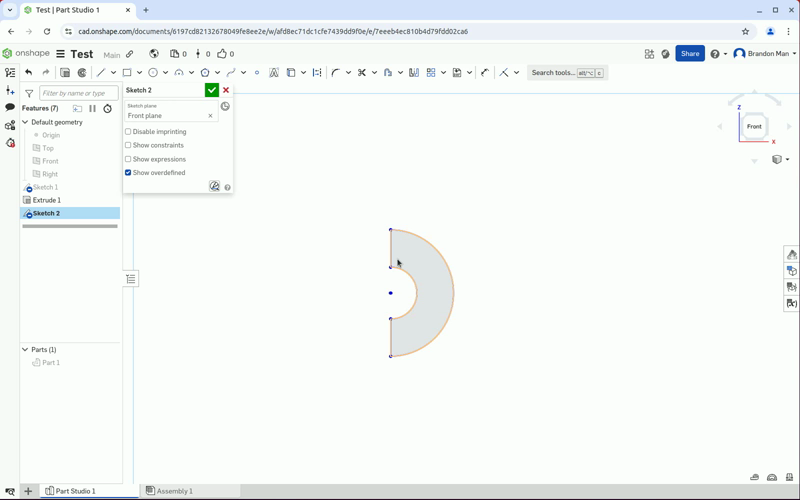
scroll(6)
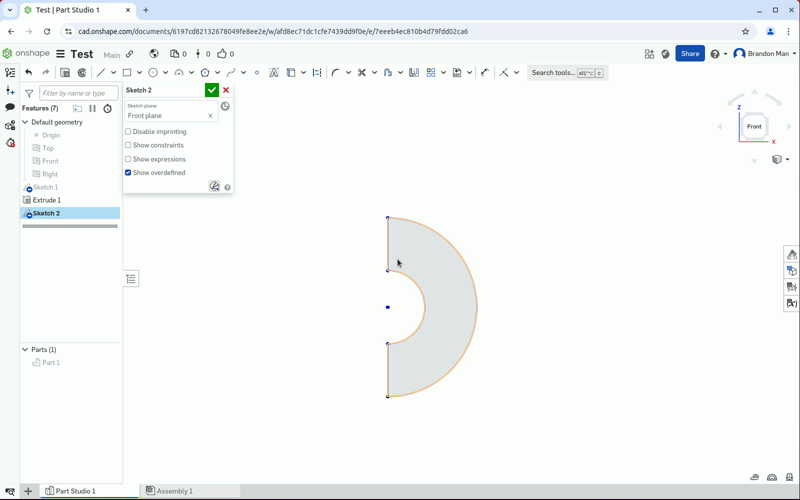
scroll(6)
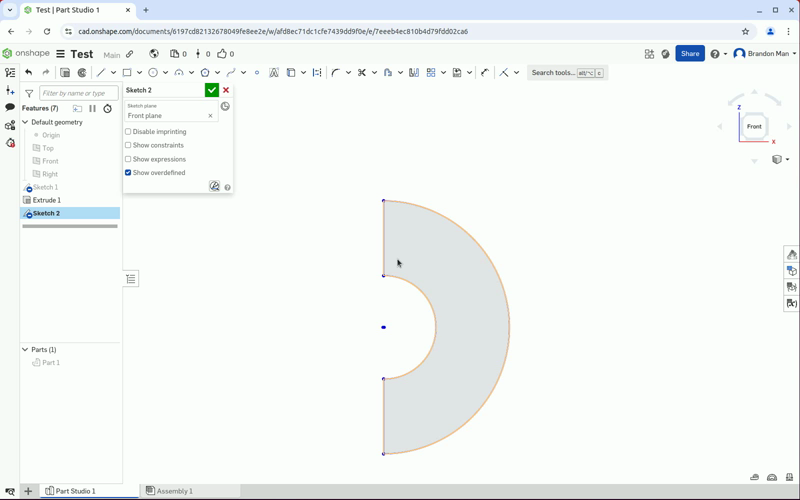
scroll(6)
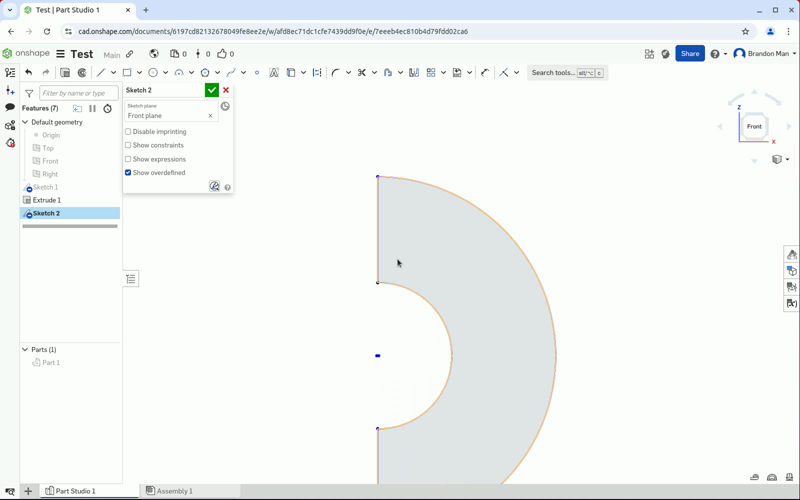
scroll(6)
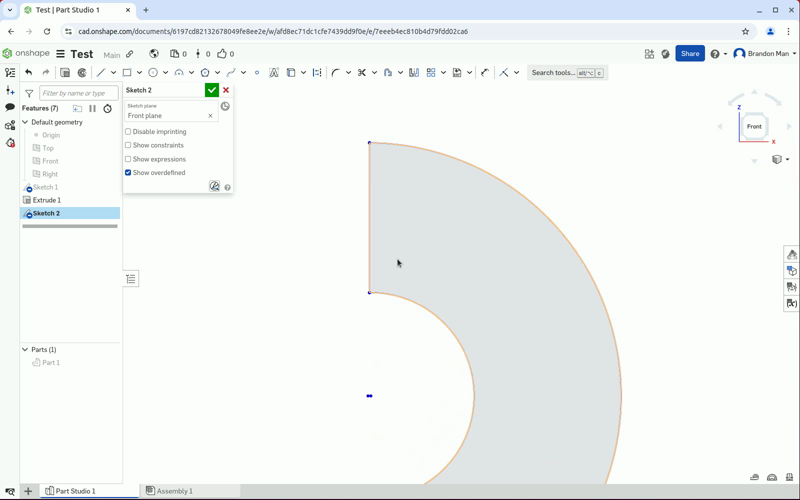
scroll(6)
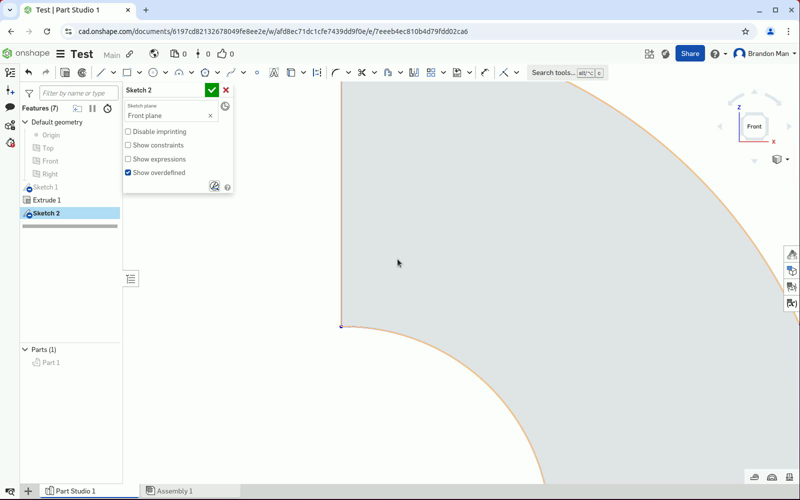
click(397, 258)
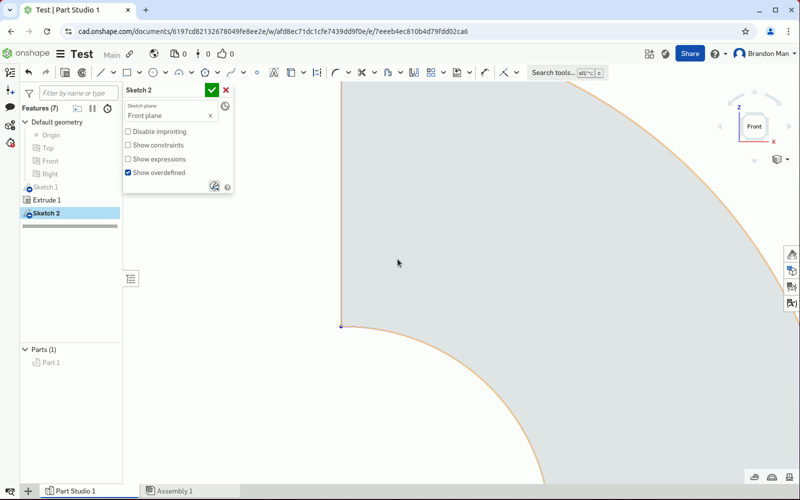
scroll(-6)
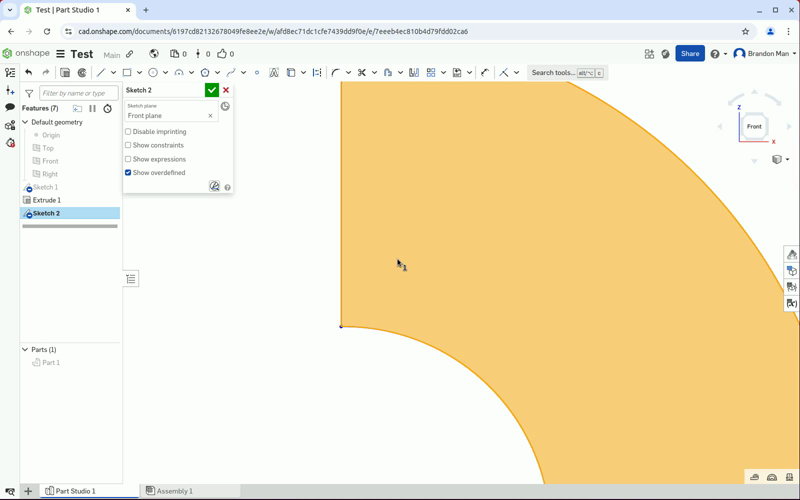
scroll(-6)
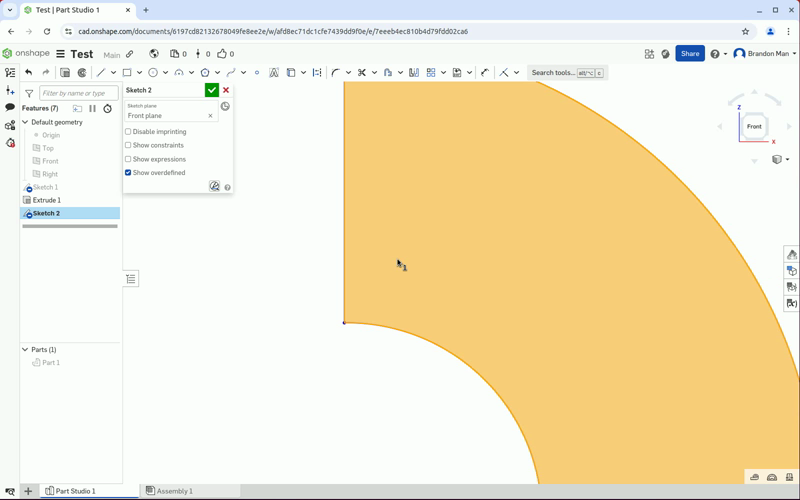
scroll(-6)
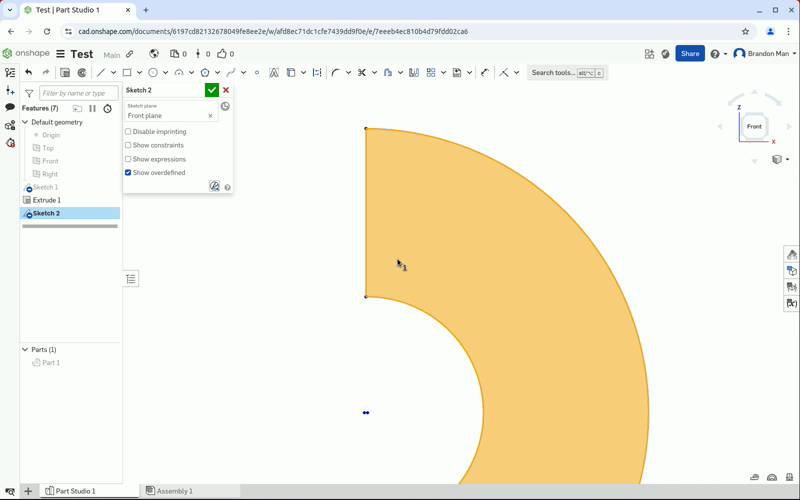
scroll(-6)
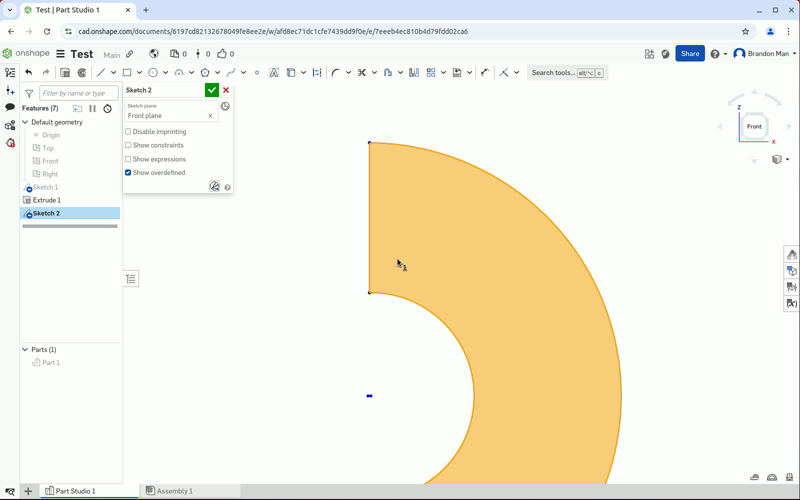
scroll(-6)
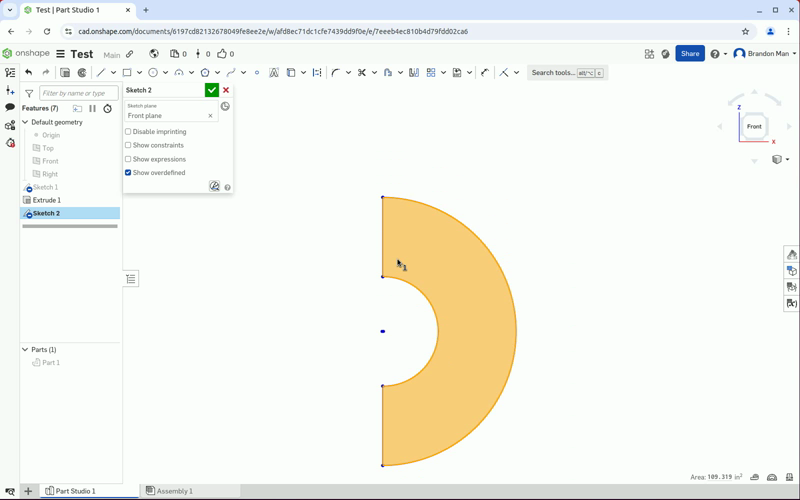
scroll(-6)
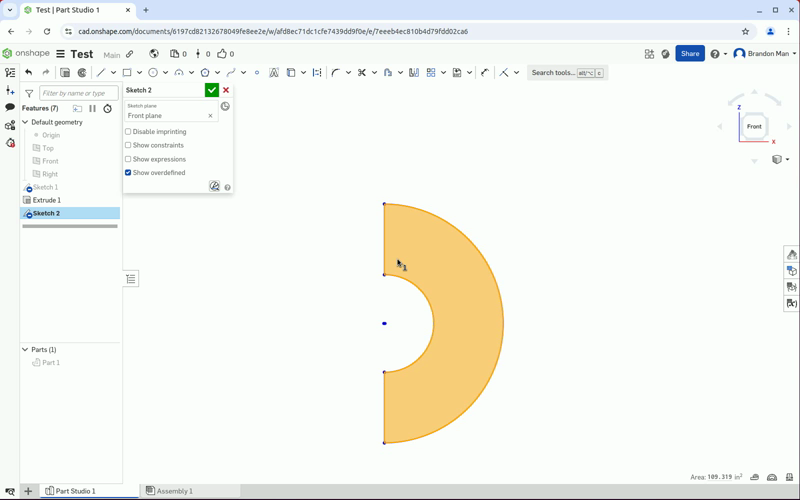
scroll(-6)
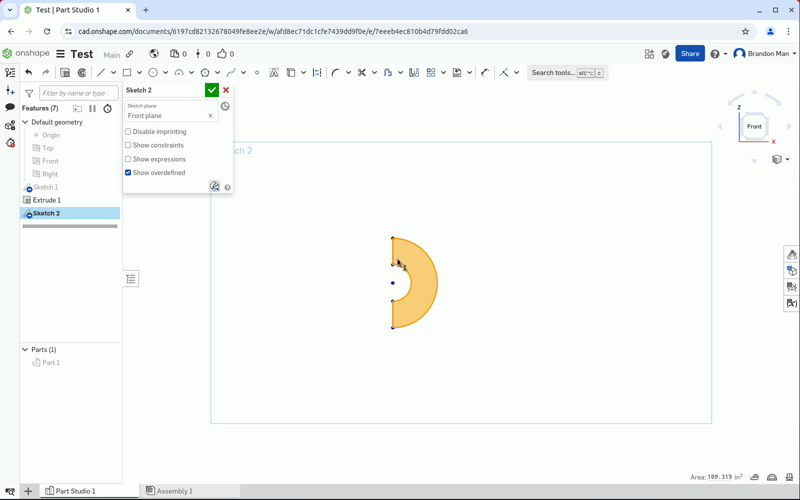
mouse_move(73, 352)
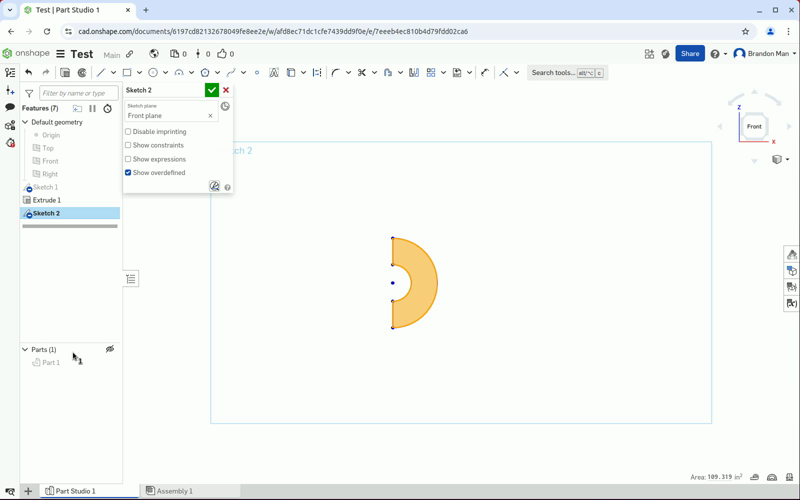
key(shift+y)
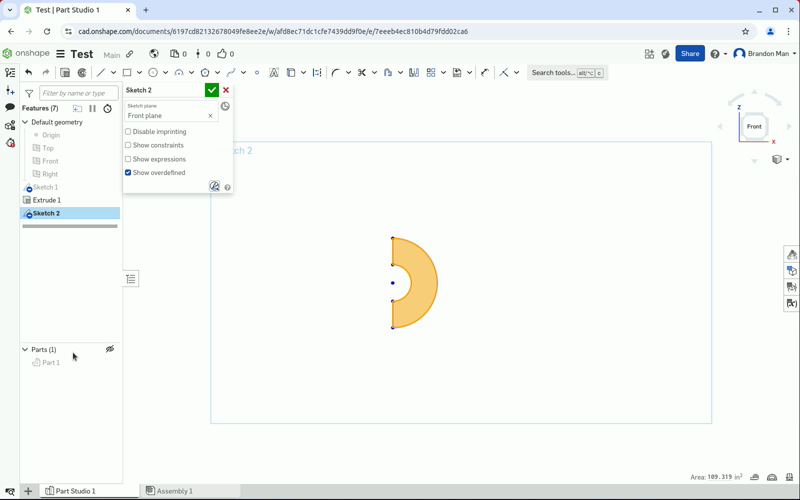
key(shift+e)
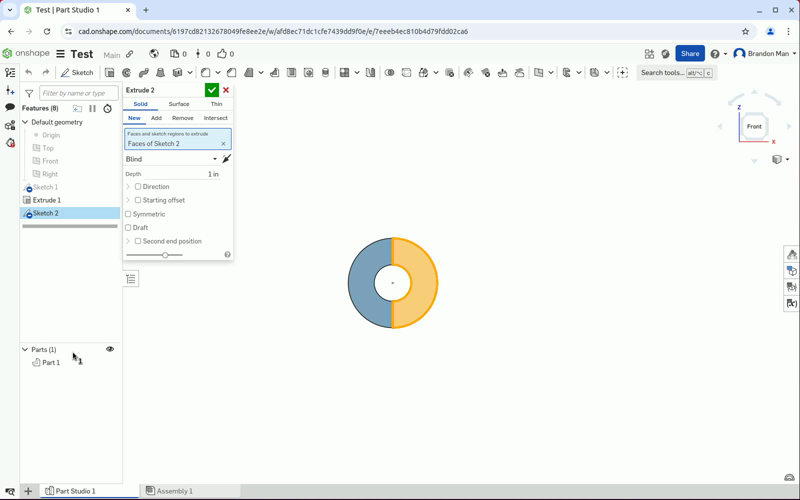
mouse_move(143, 106)
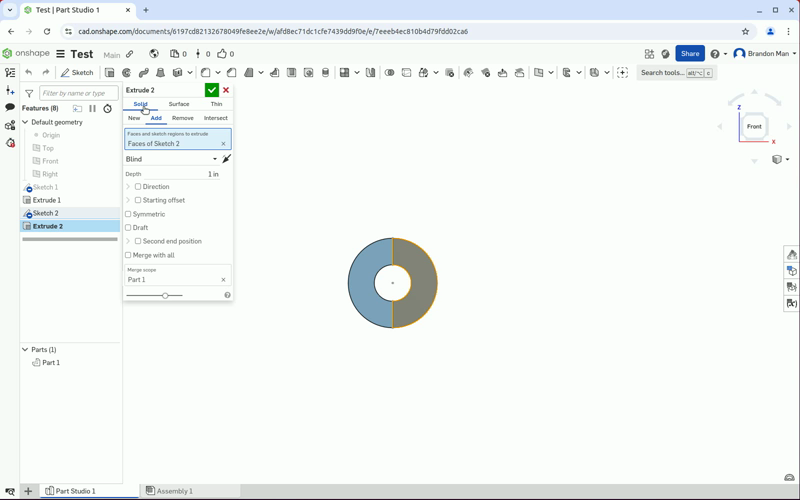
click(143, 106)
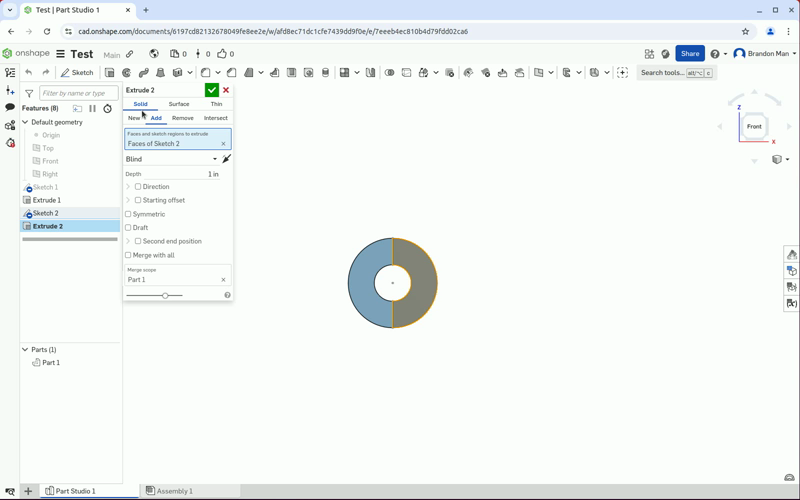
mouse_move(137, 120)
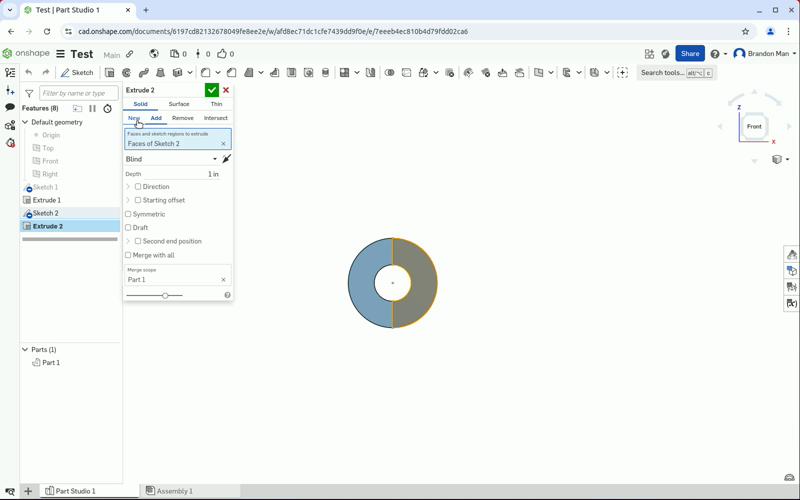
click(137, 120)
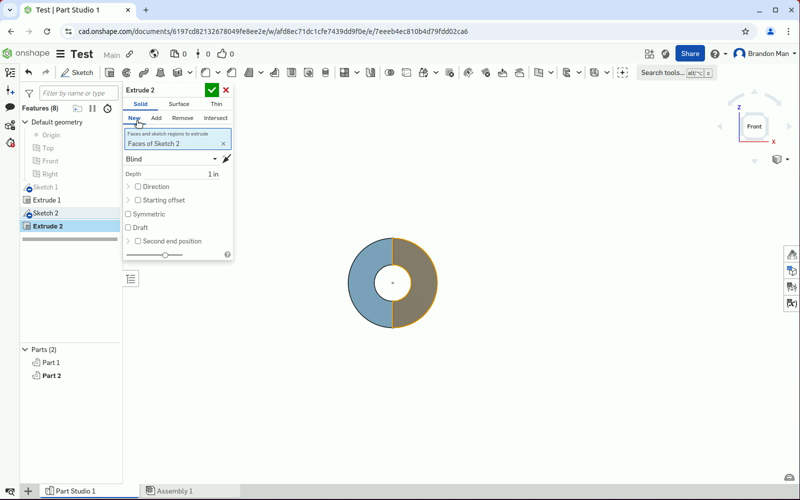
key(tab, 4)
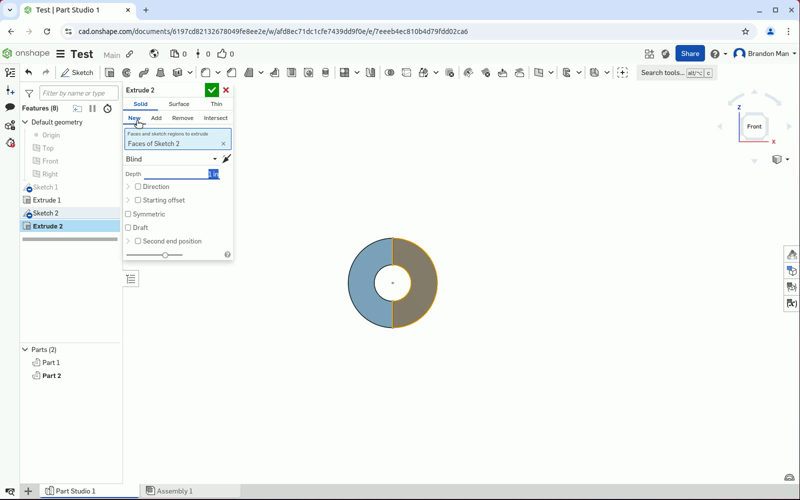
text(4.574)
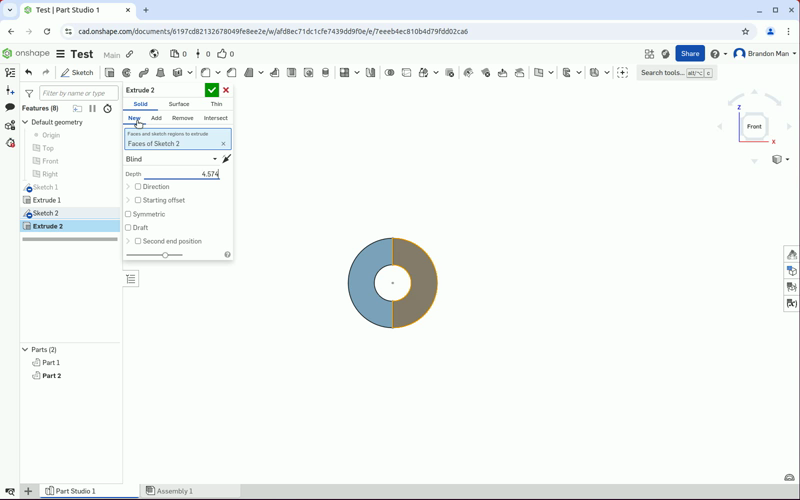
key(enter)
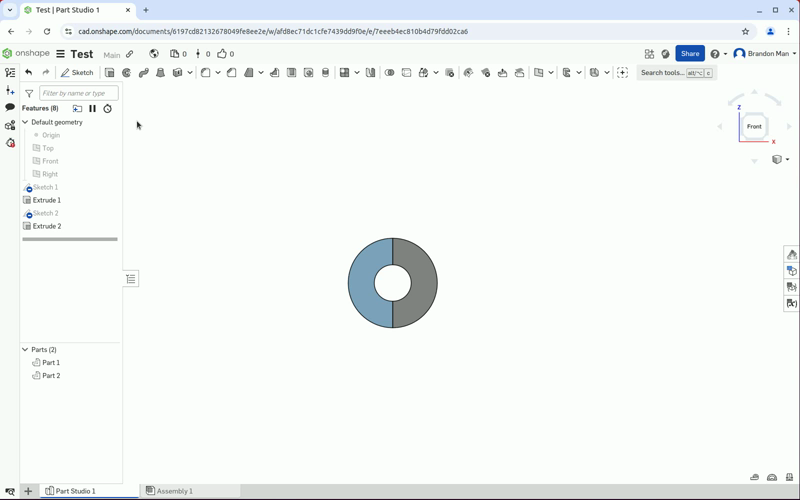
key(shift+h)
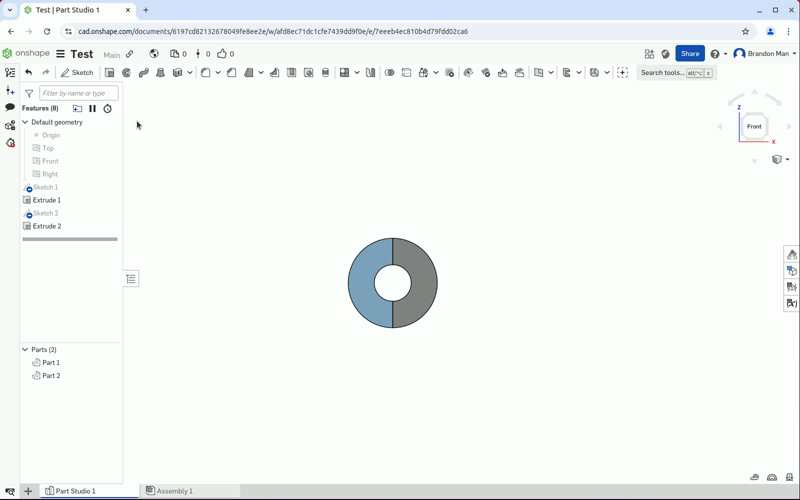
key(shift+h)
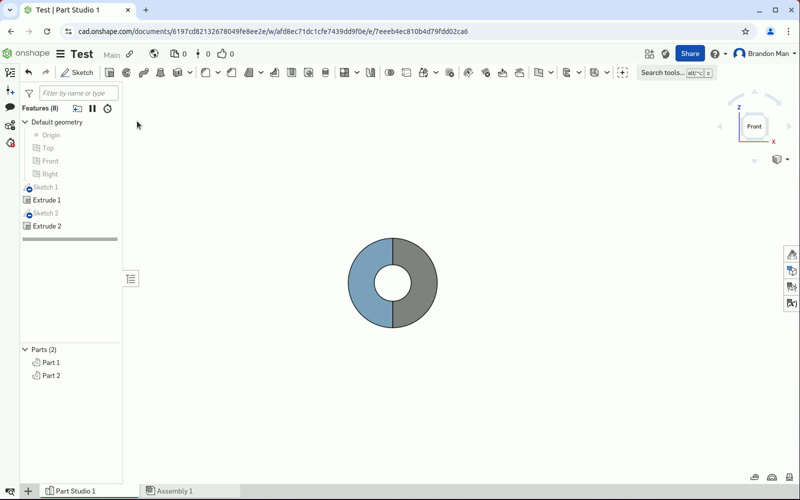
mouse_move(73, 189)
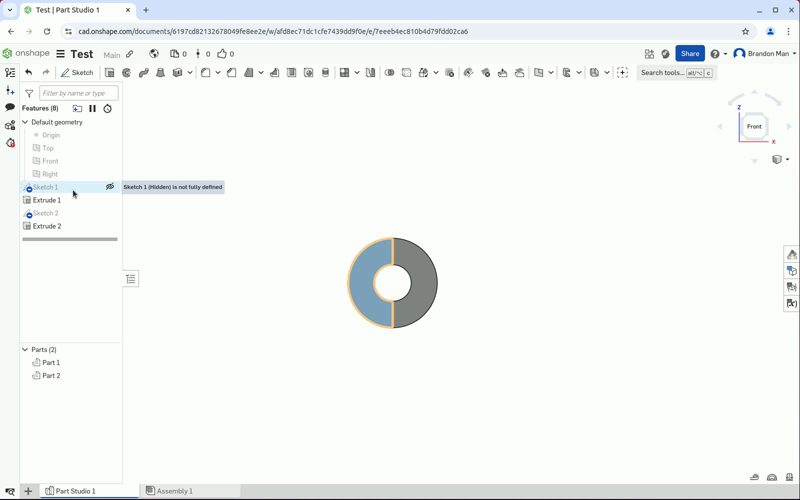
click(73, 189)
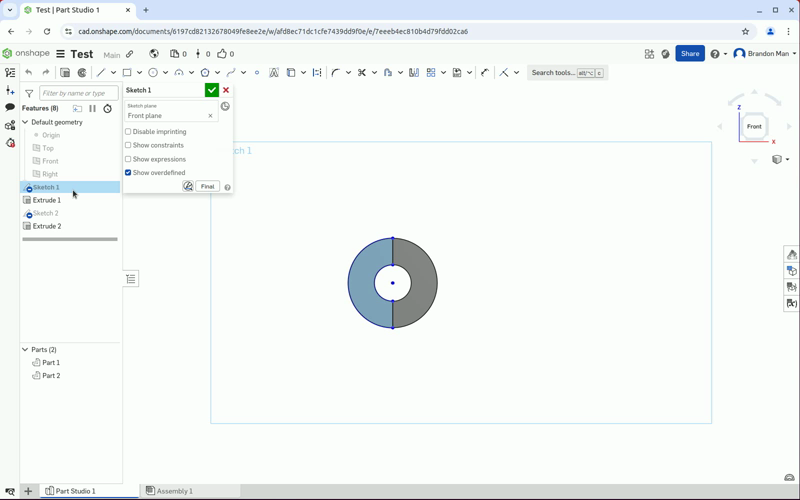
mouse_move(229, 92)
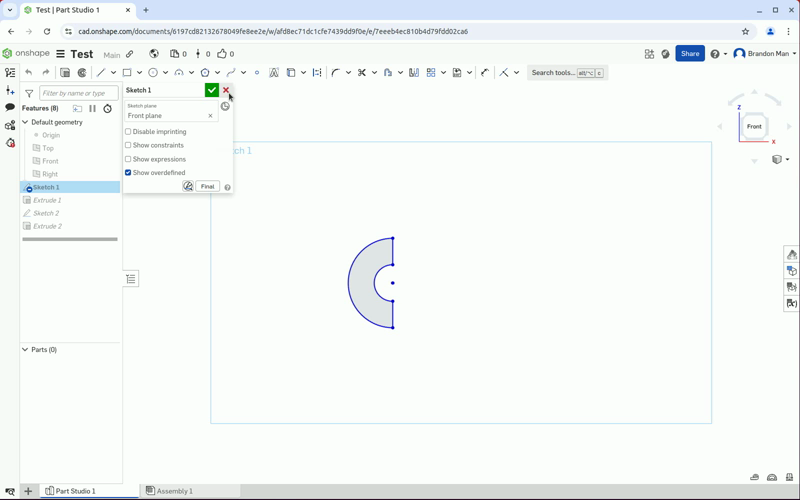
click(229, 92)
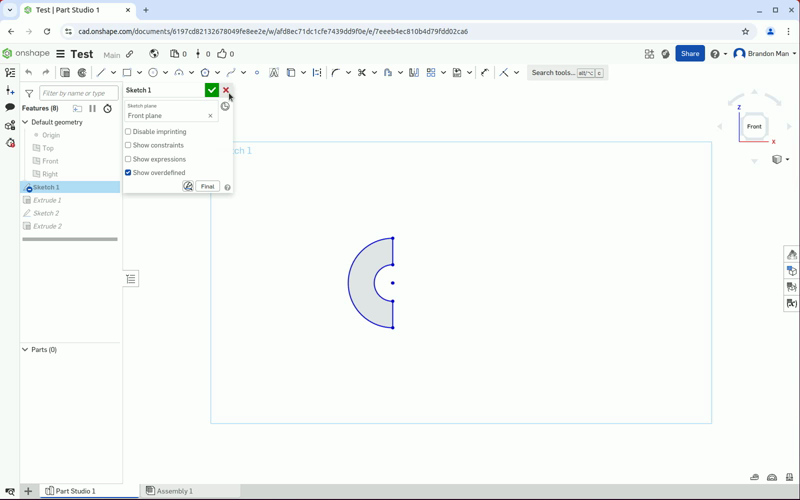
key(shift+s)
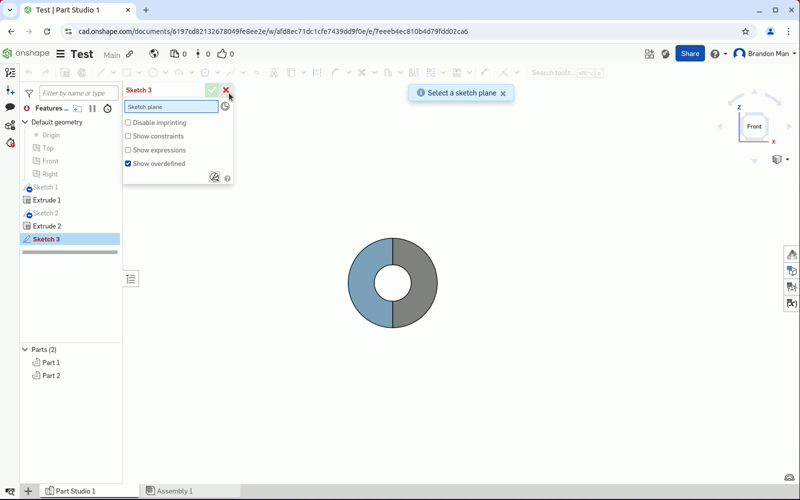
mouse_move(73, 163)
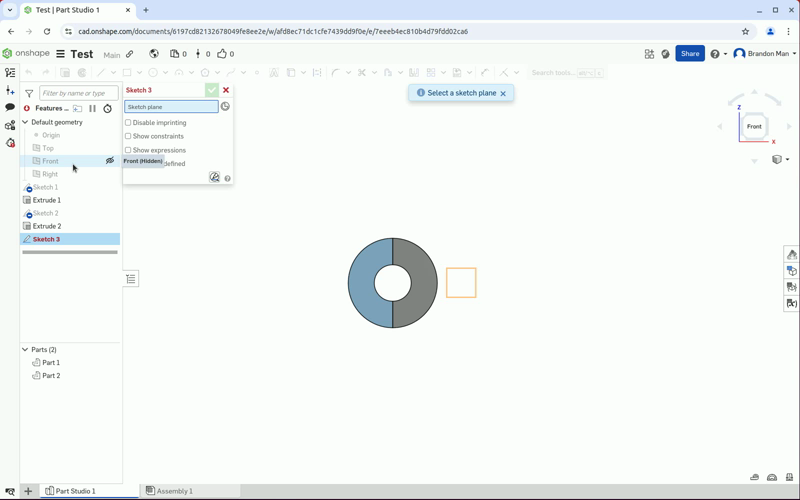
click(73, 163)
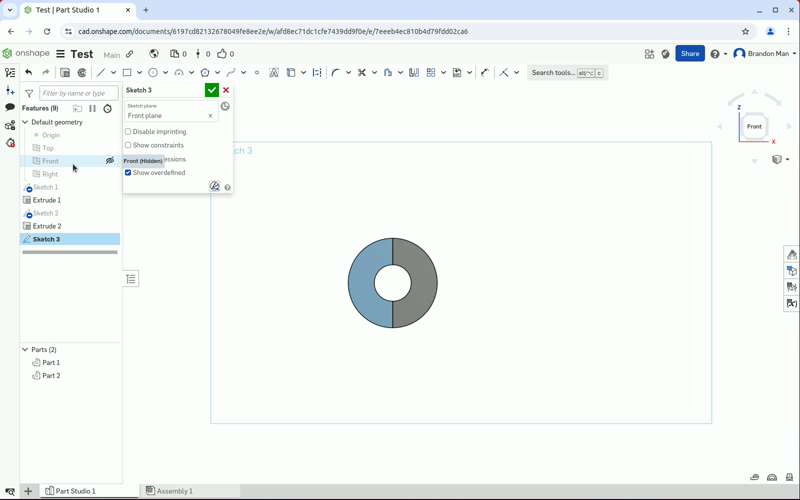
mouse_move(73, 352)
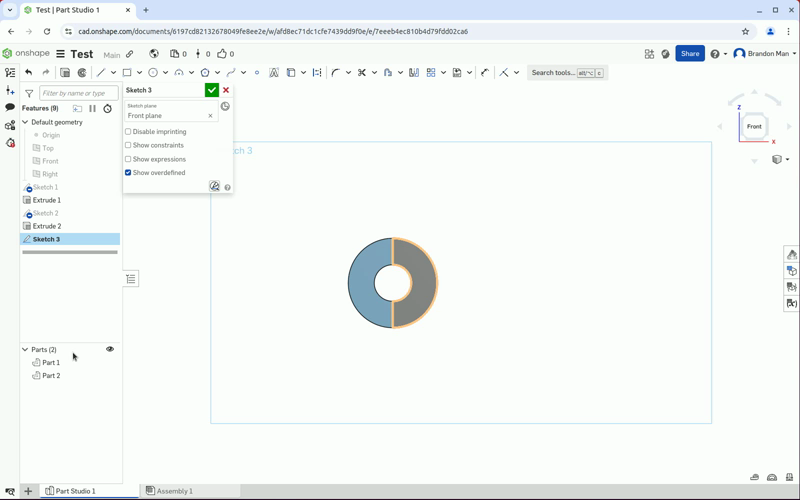
key(y)
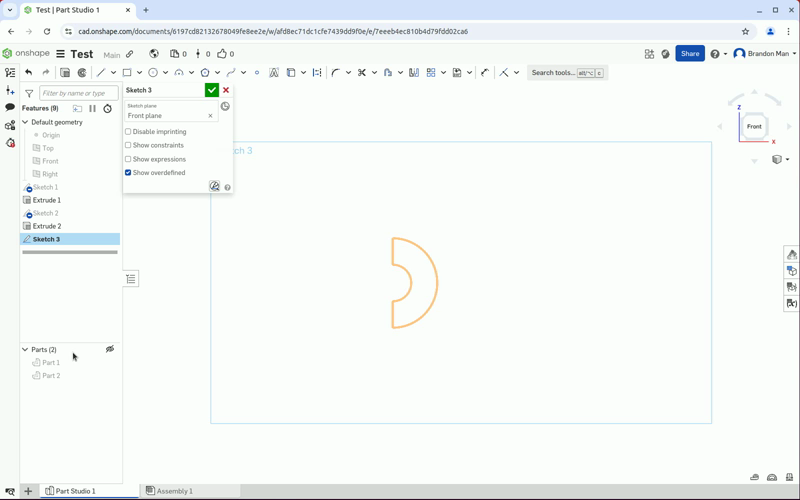
key(l)
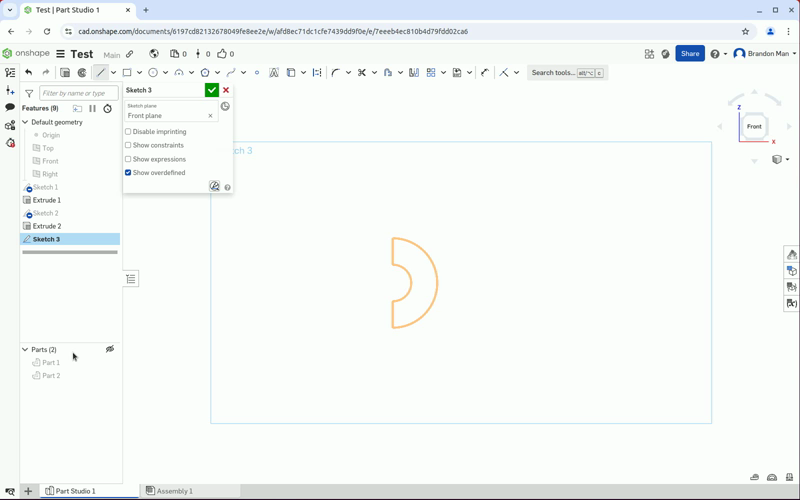
key_down(shift)
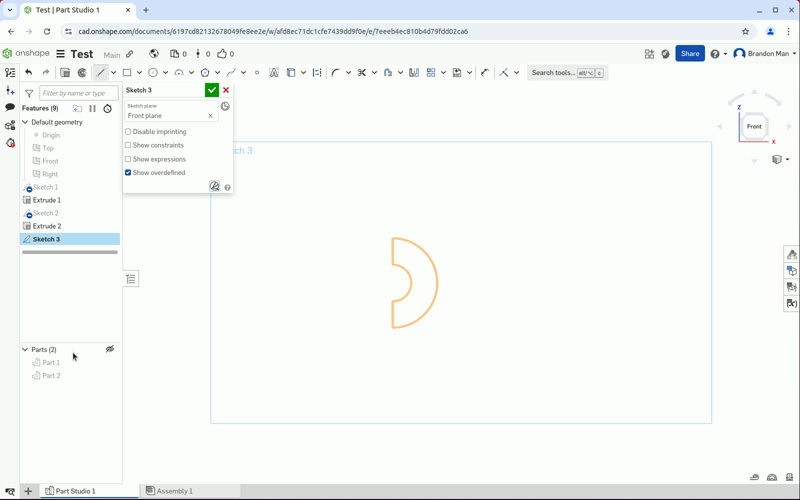
mouse_move(392, 327)
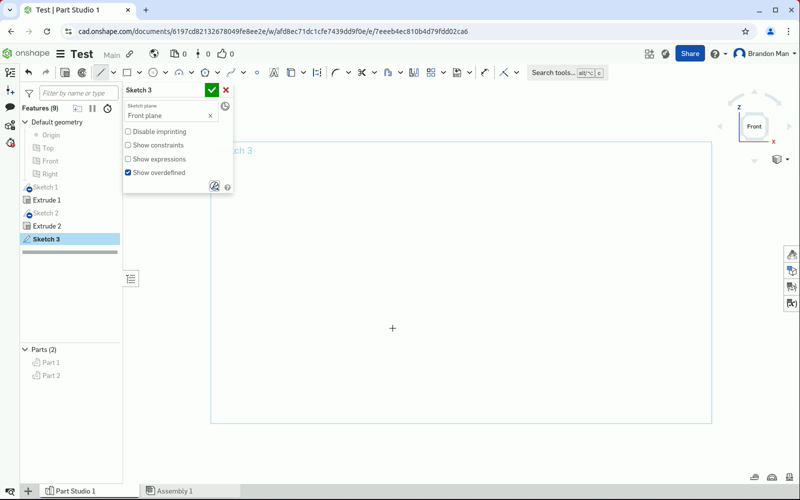
click(392, 327)
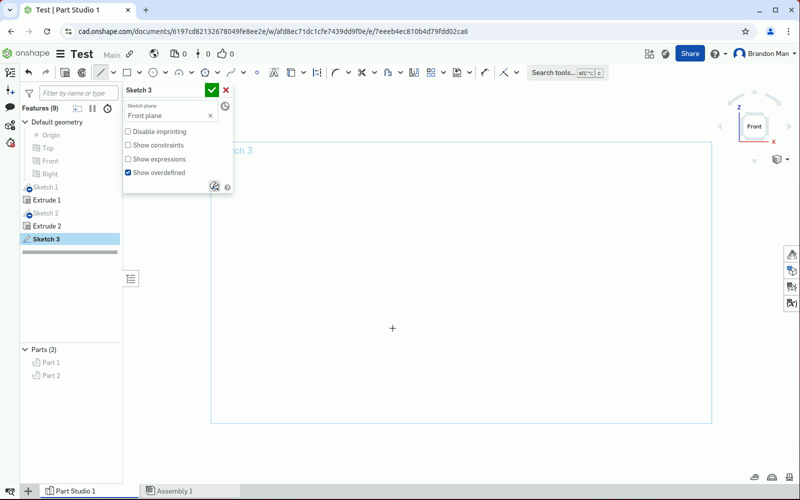
key_up(shift)
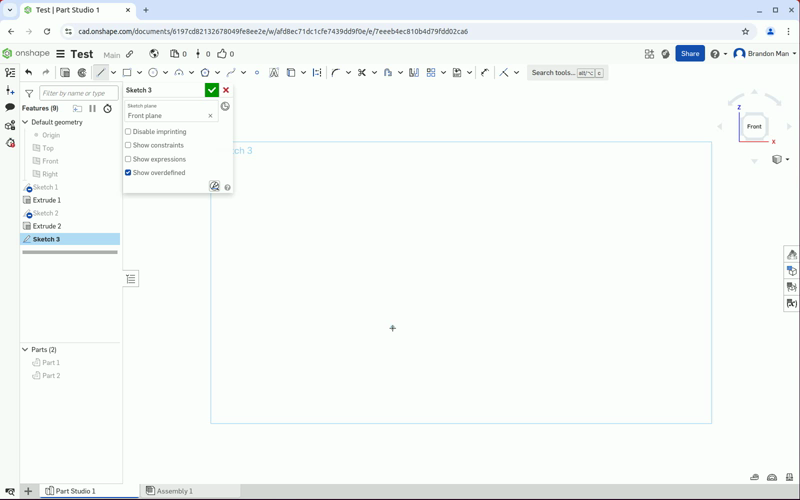
key_down(shift)
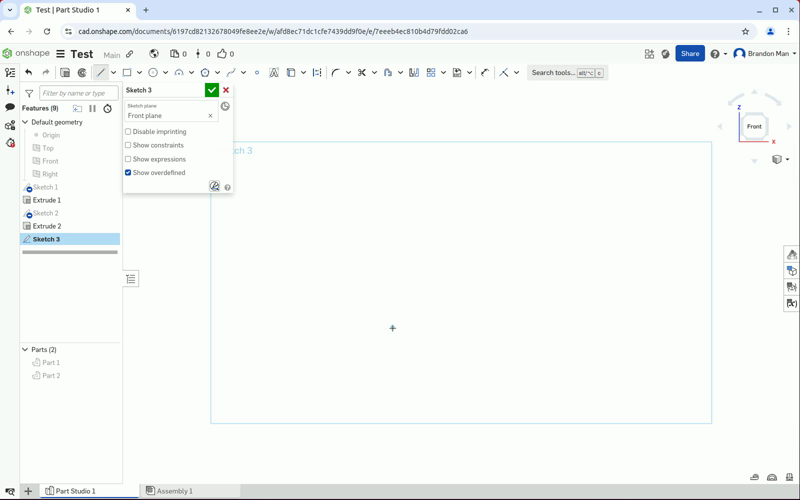
mouse_move(528, 327)
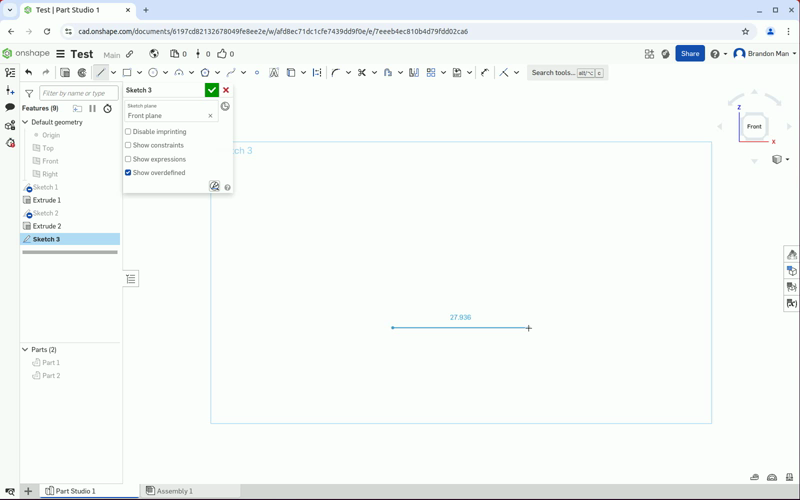
click(528, 327)
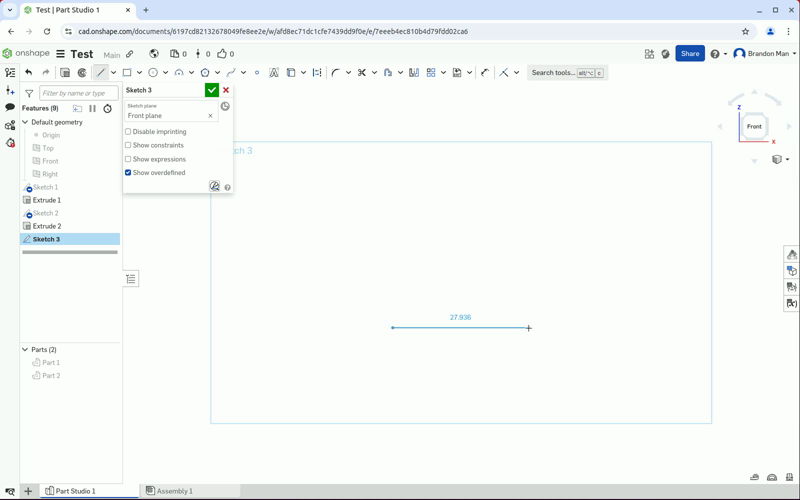
key_up(shift)
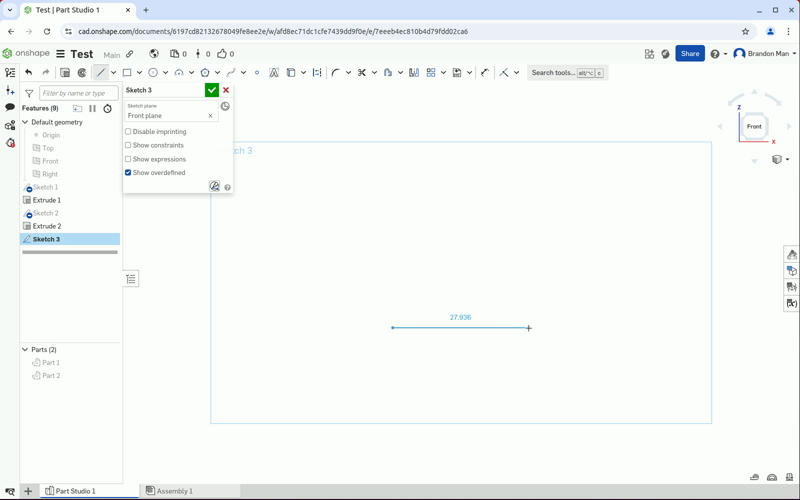
key(esc)
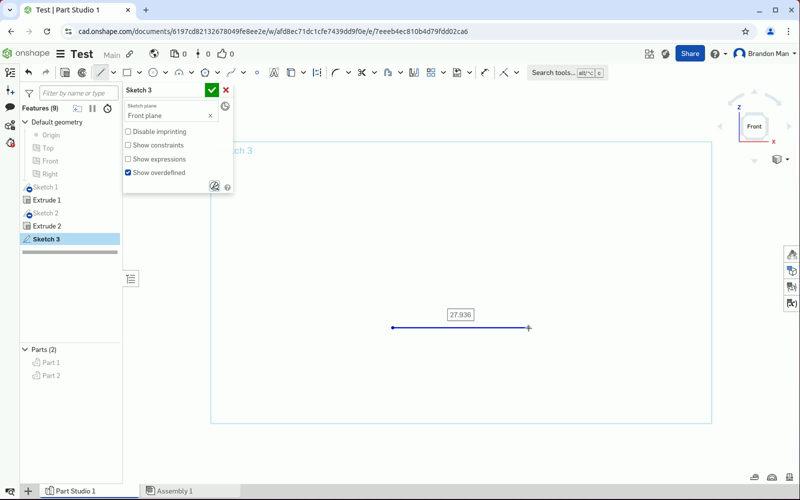
key(a)
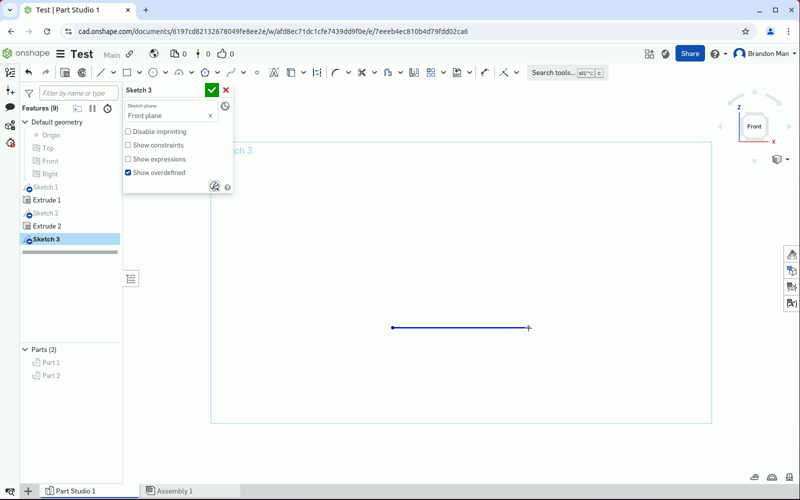
mouse_move(528, 327)
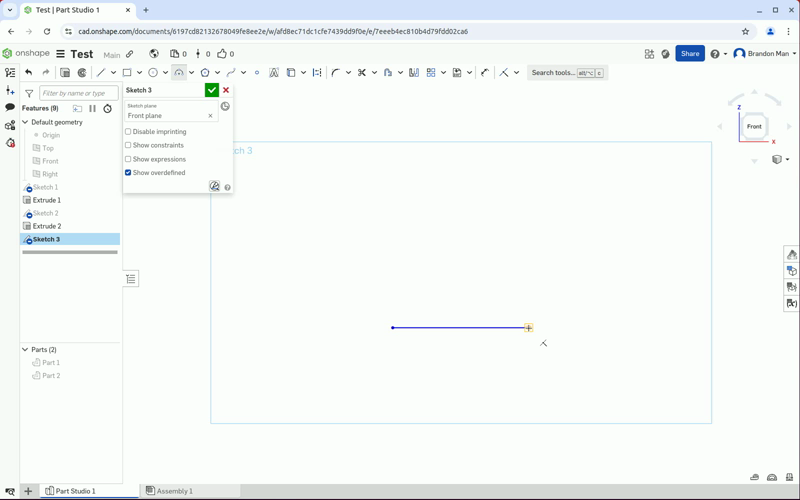
click(528, 327)
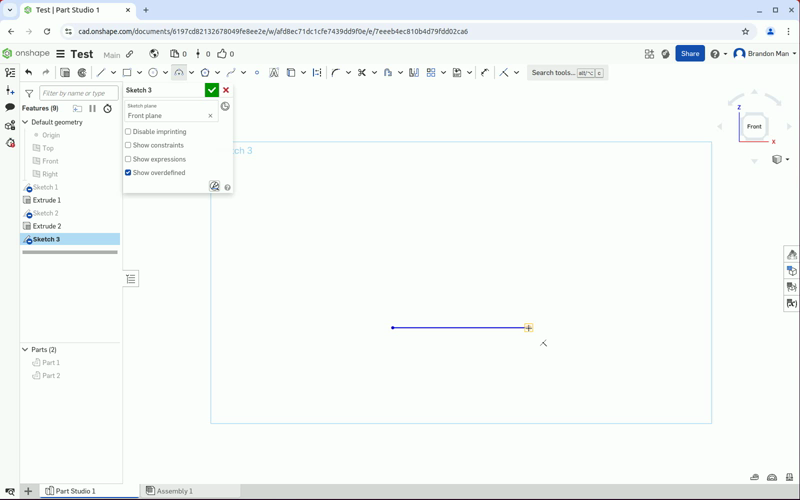
key_down(shift)
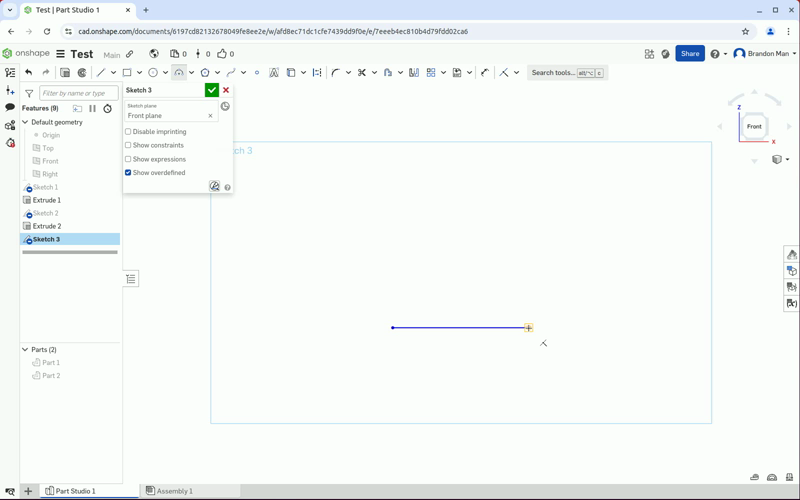
mouse_move(528, 238)
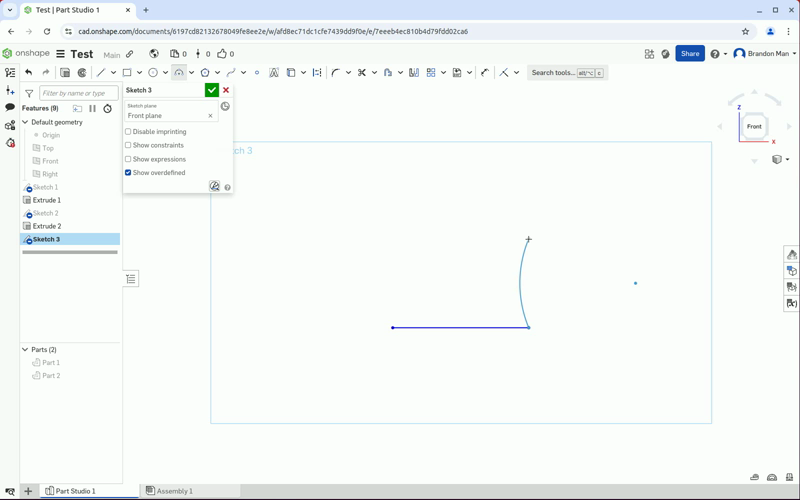
click(528, 238)
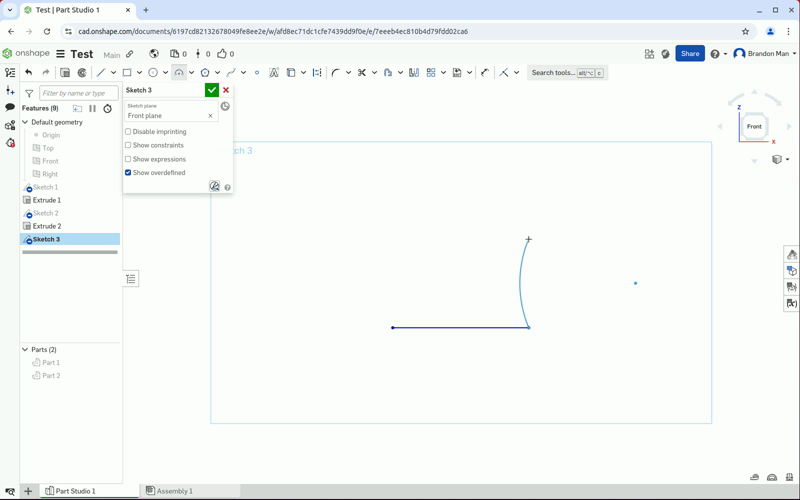
mouse_move(484, 283)
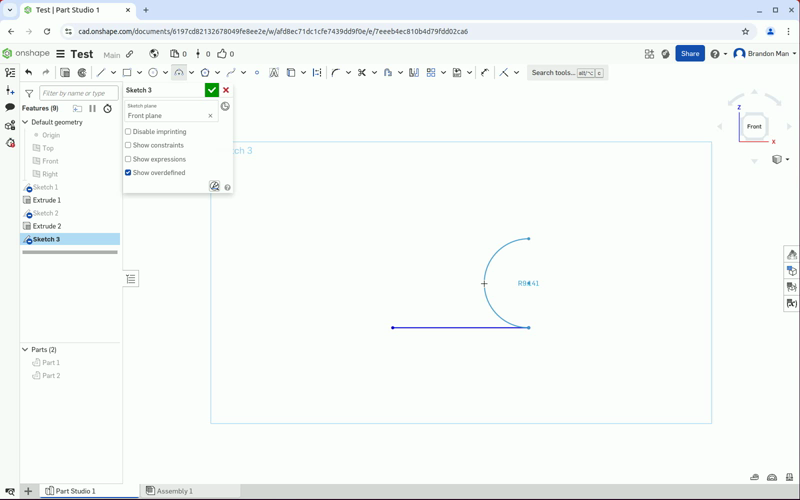
click(484, 283)
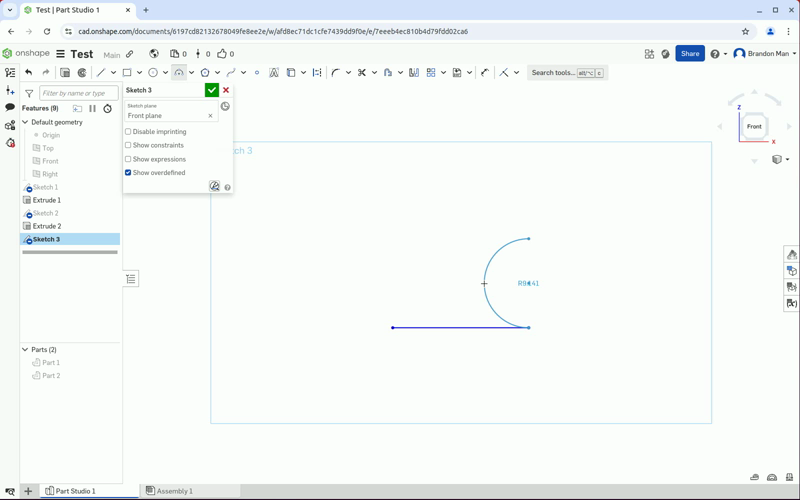
key_up(shift)
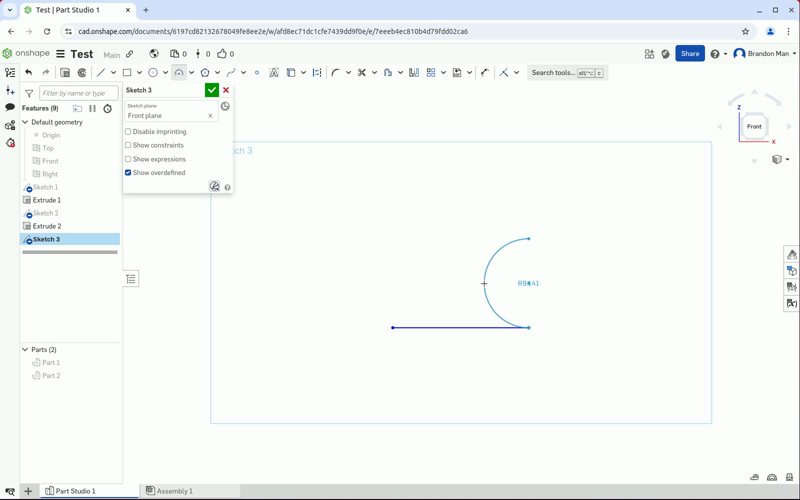
key(esc)
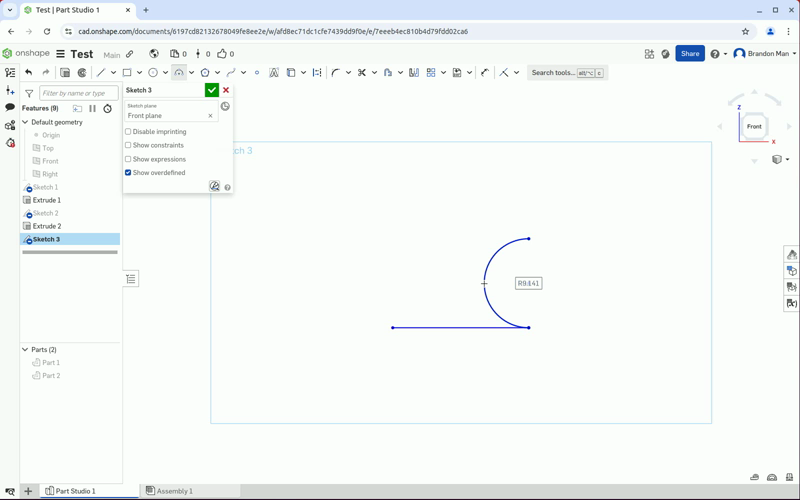
key(l)
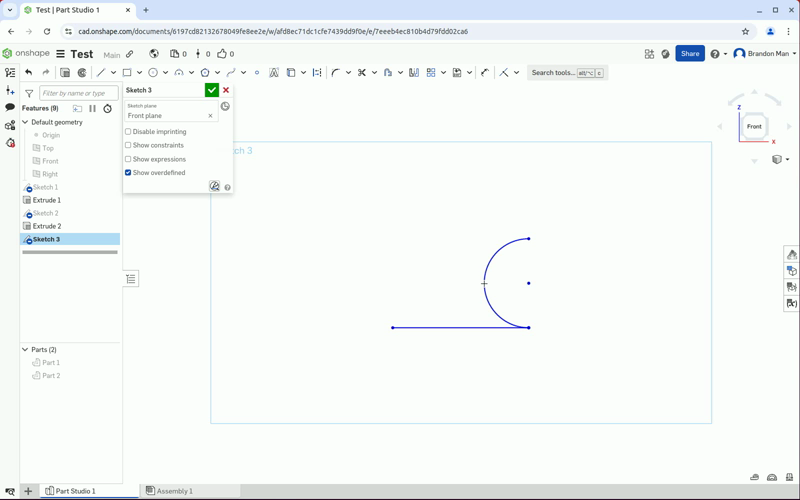
mouse_move(528, 238)
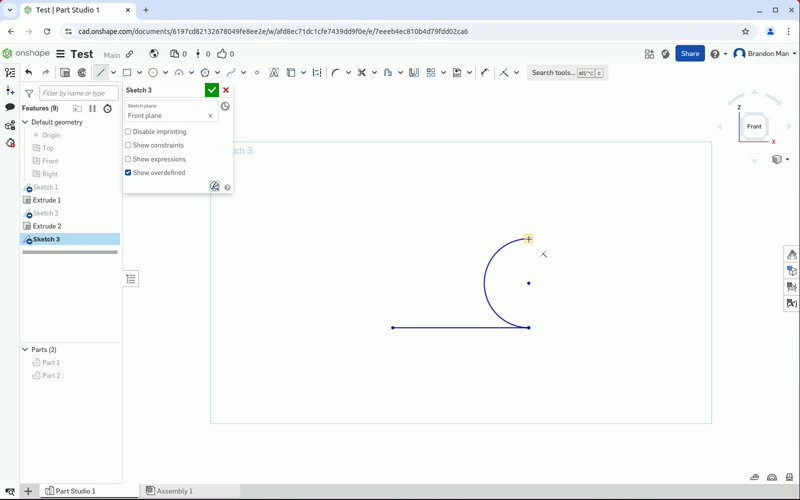
click(528, 238)
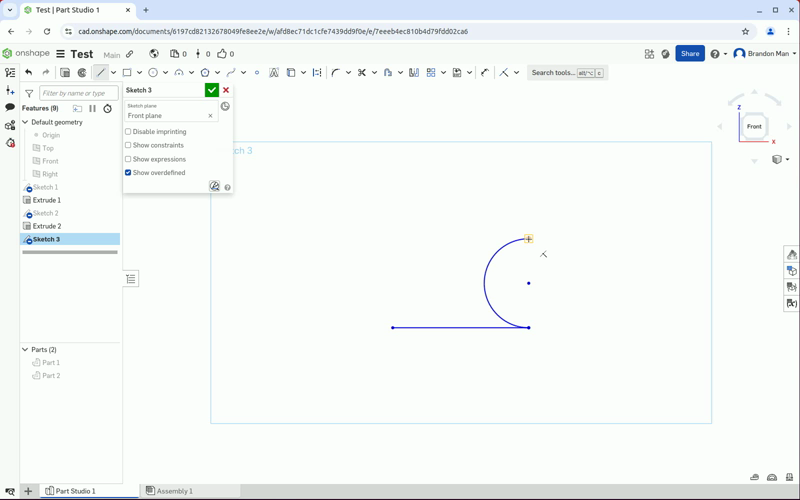
key_down(shift)
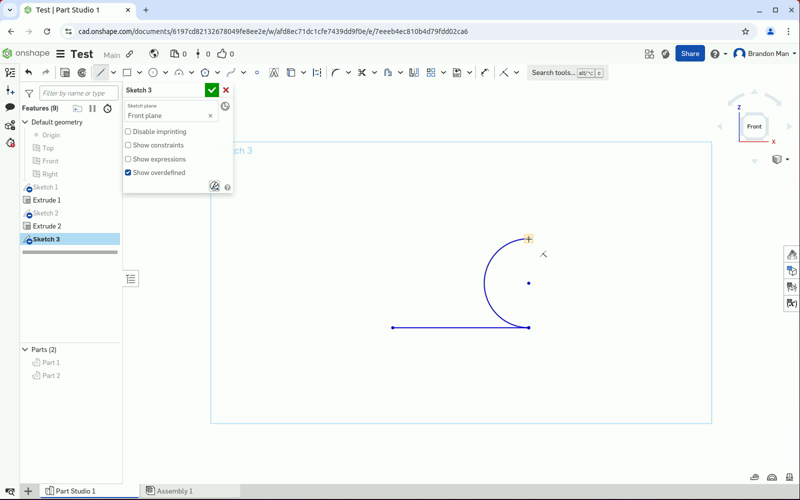
mouse_move(392, 238)
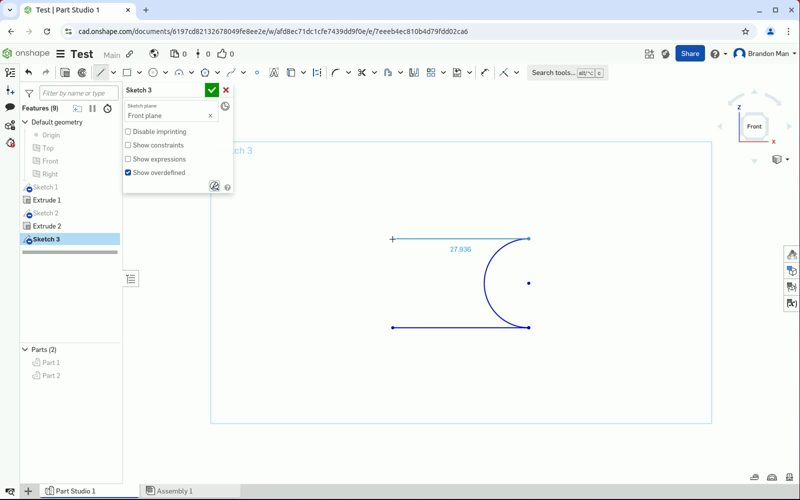
click(392, 238)
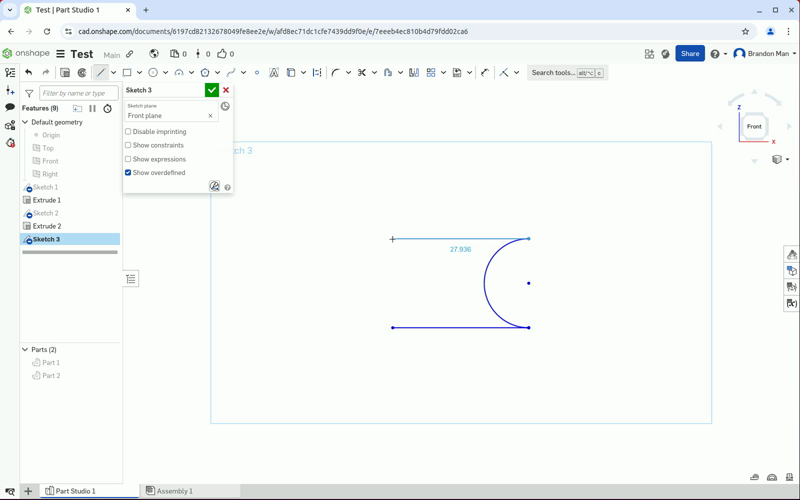
key_up(shift)
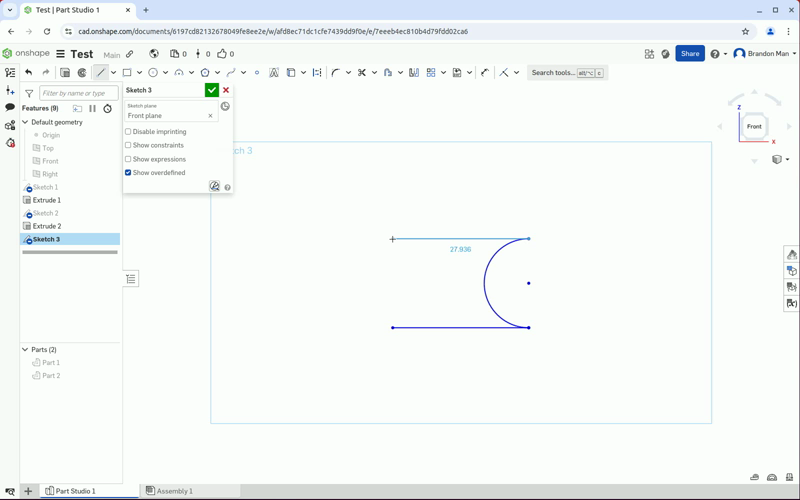
key(esc)
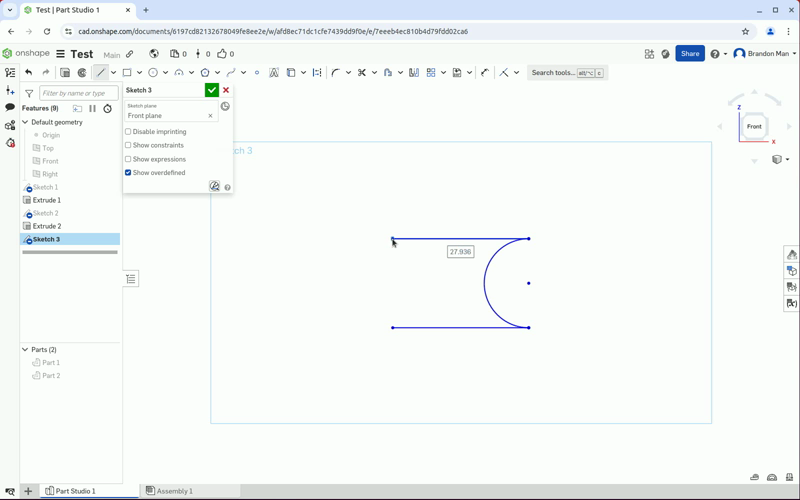
key(a)
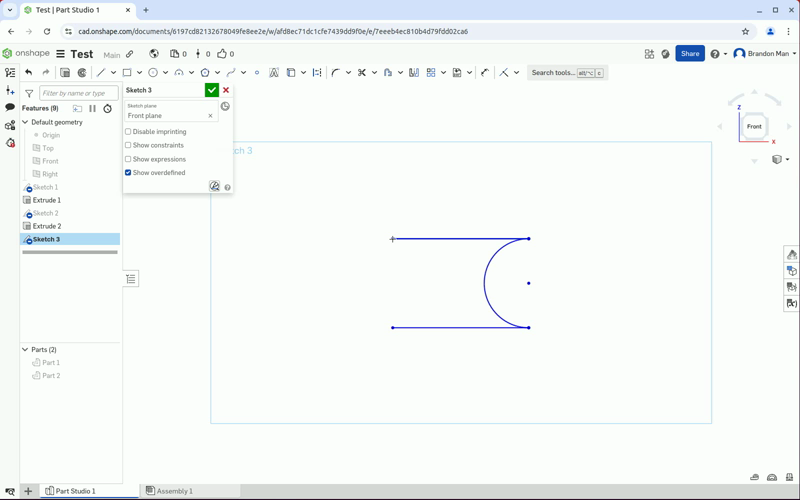
mouse_move(392, 238)
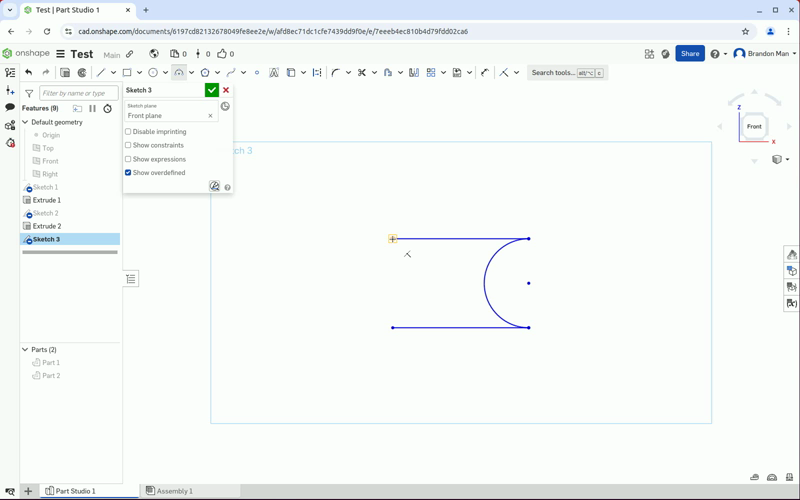
click(392, 238)
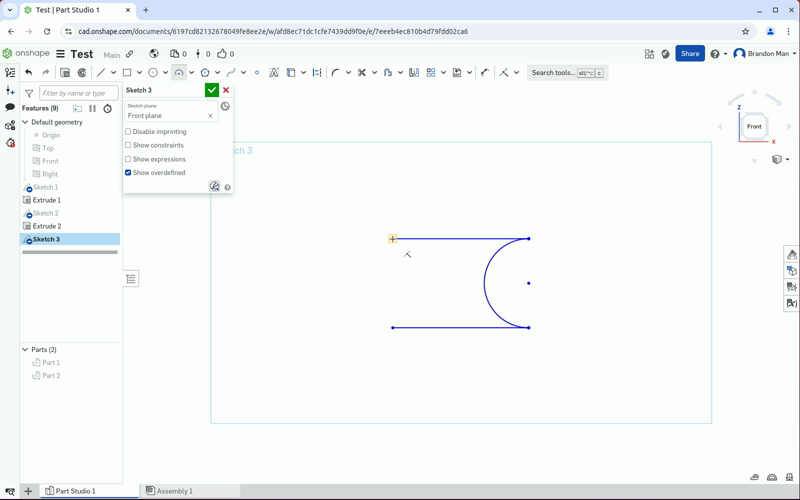
mouse_move(392, 327)
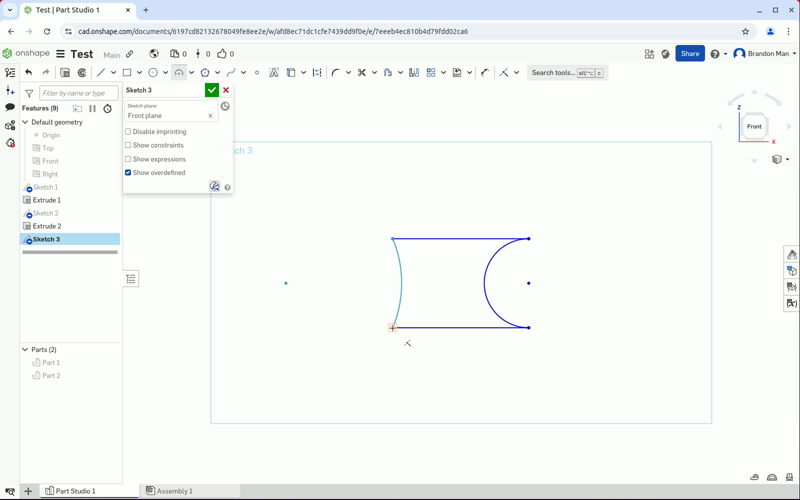
click(392, 327)
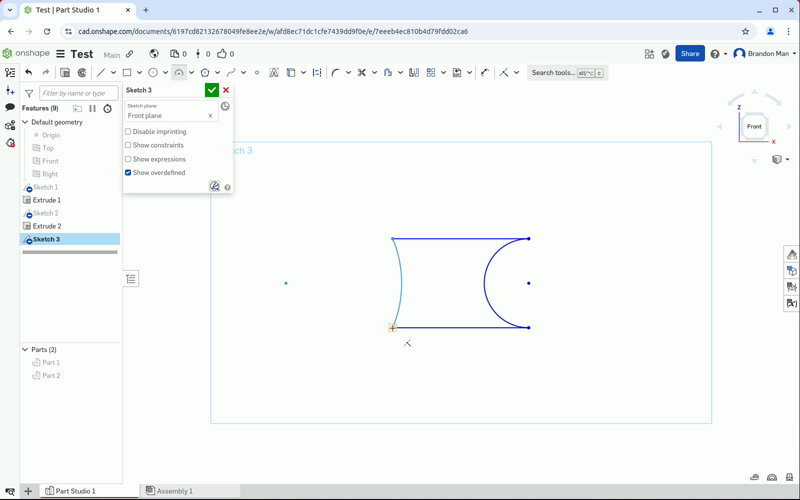
key_down(shift)
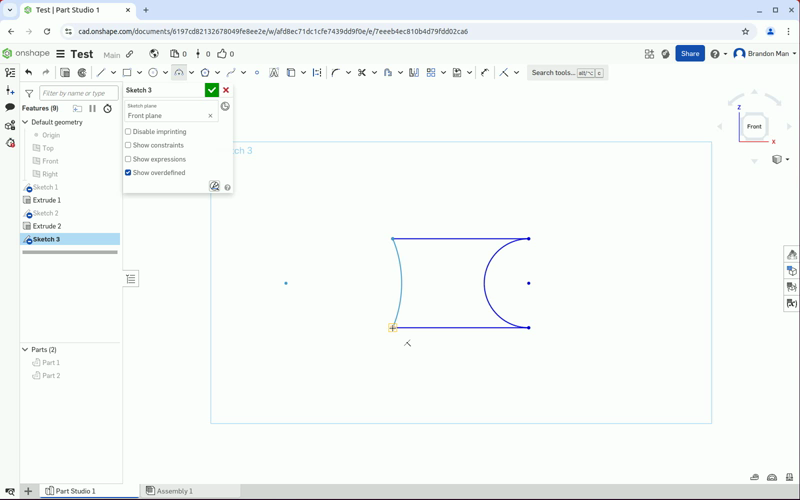
mouse_move(437, 283)
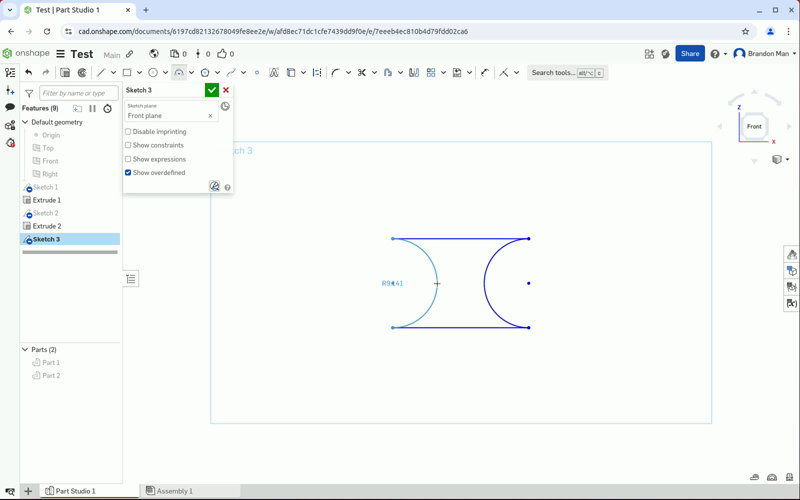
click(437, 283)
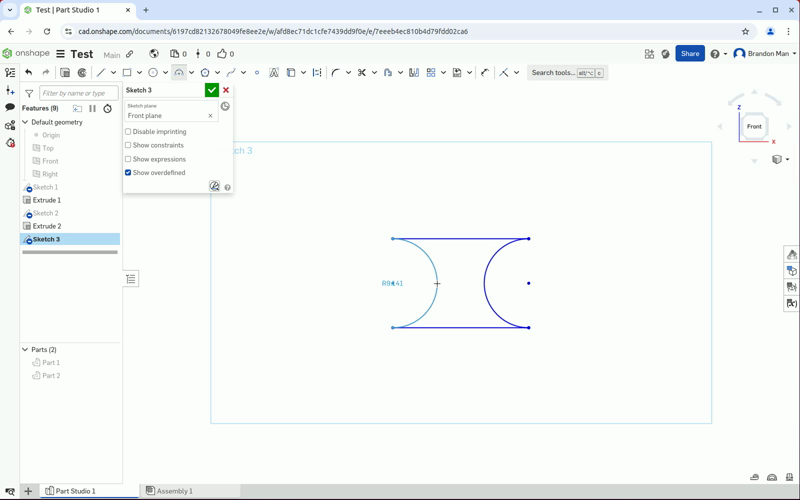
key_up(shift)
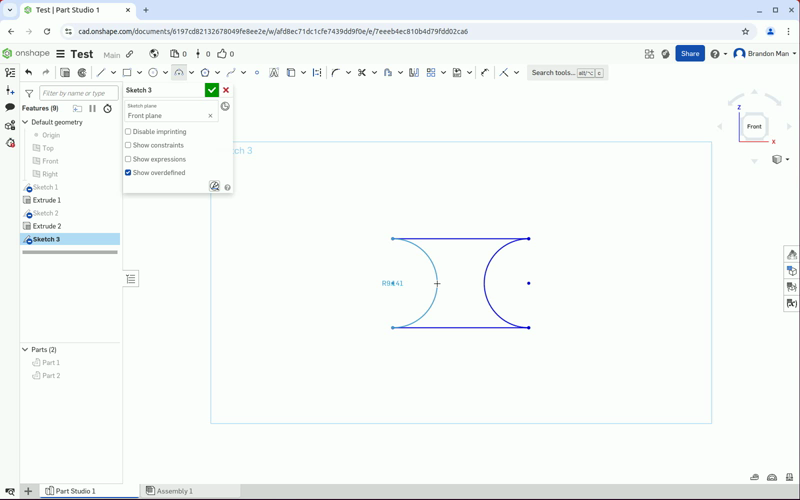
key(esc)
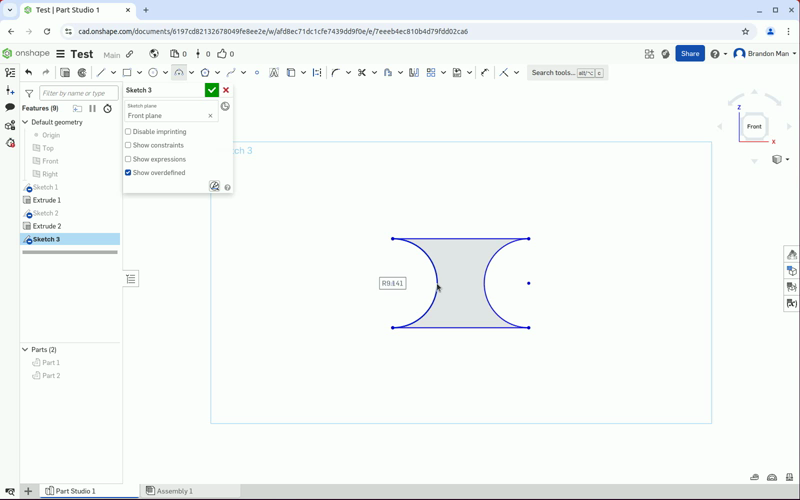
mouse_move(480, 289)
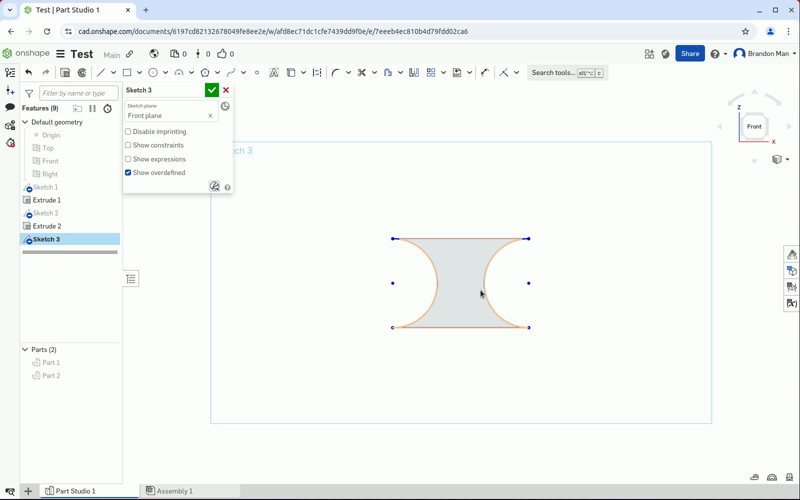
scroll(6)
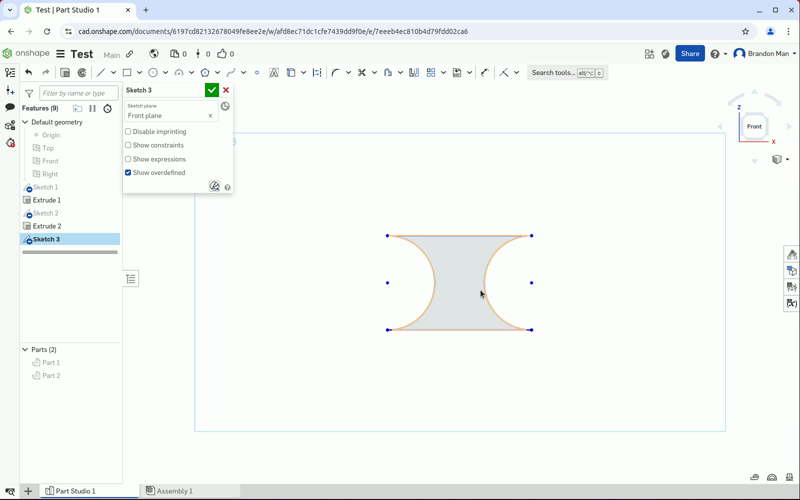
scroll(6)
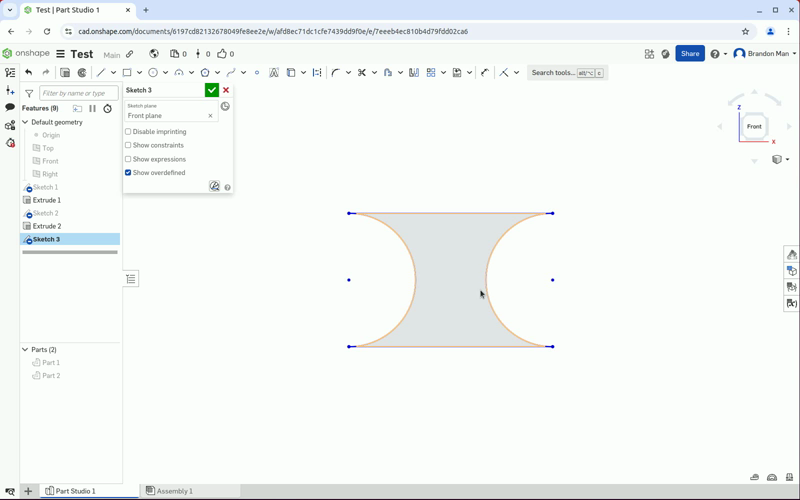
scroll(6)
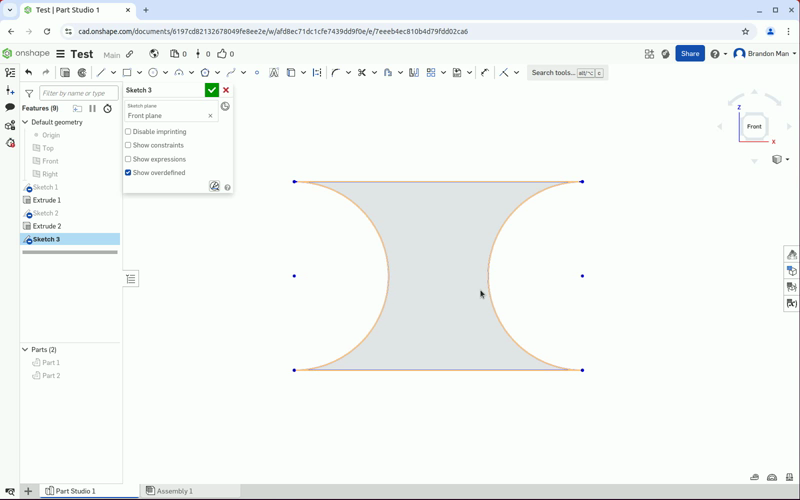
scroll(6)
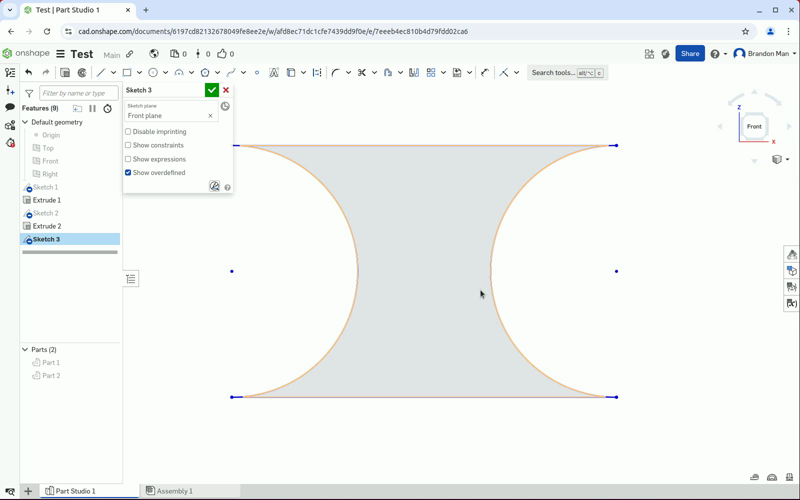
scroll(6)
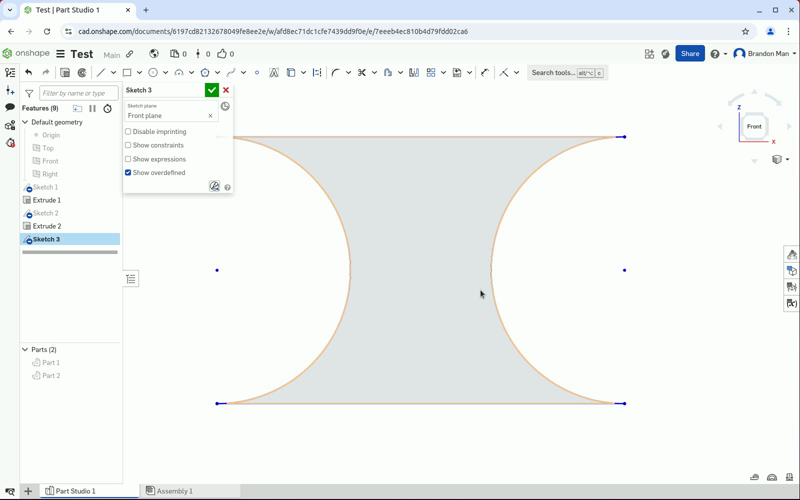
scroll(6)
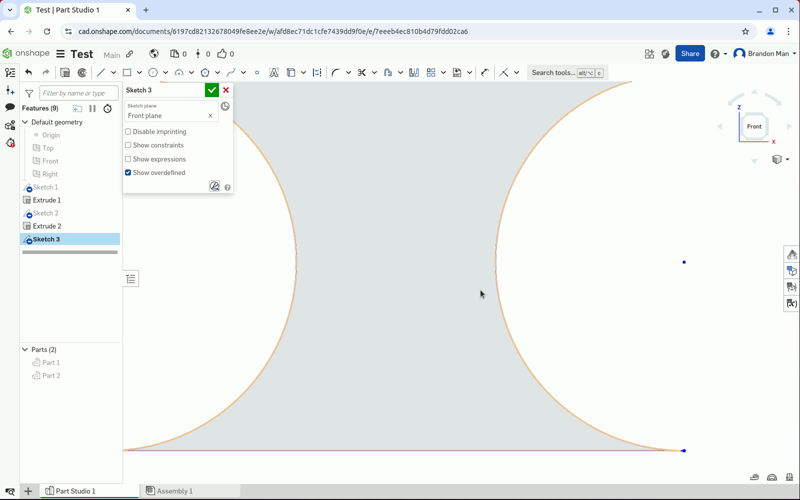
scroll(6)
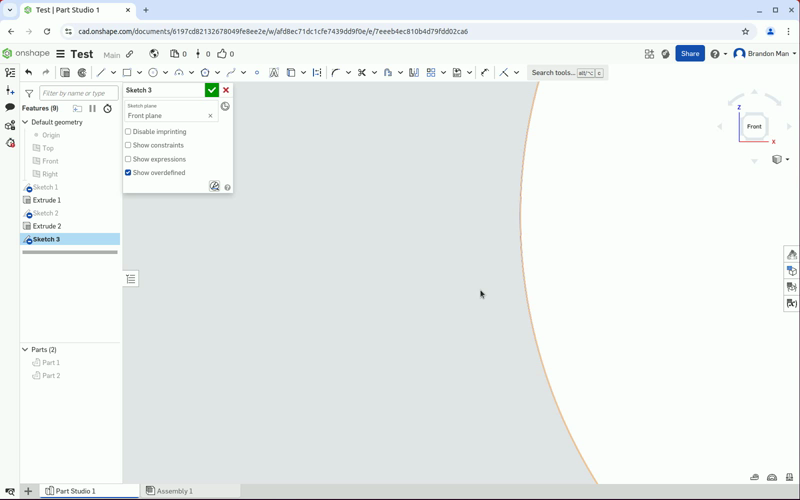
click(480, 289)
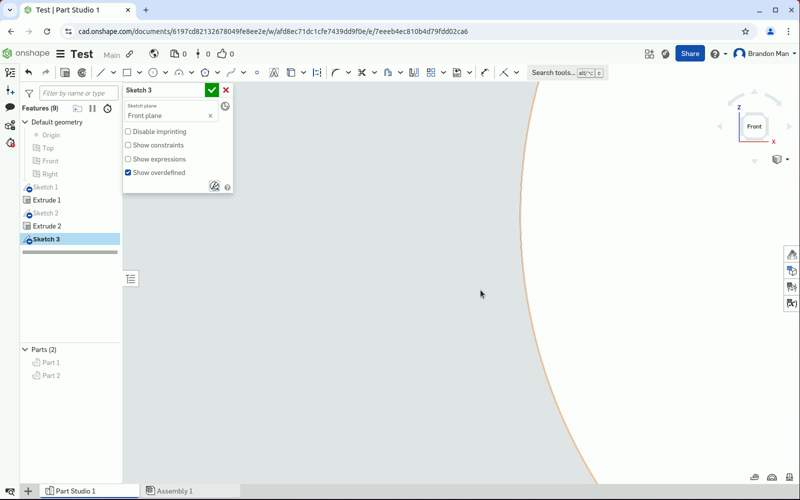
scroll(-6)
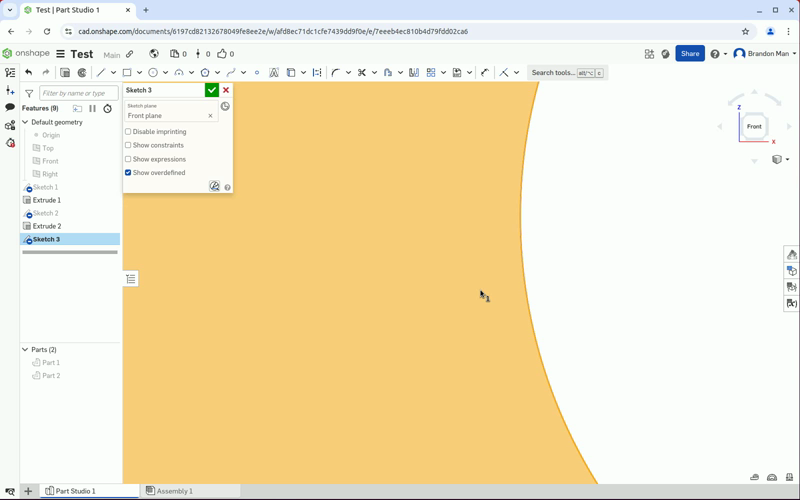
scroll(-6)
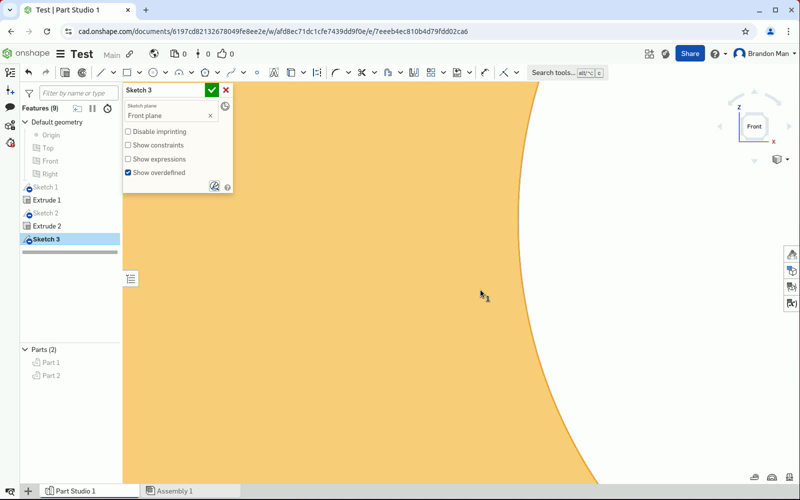
scroll(-6)
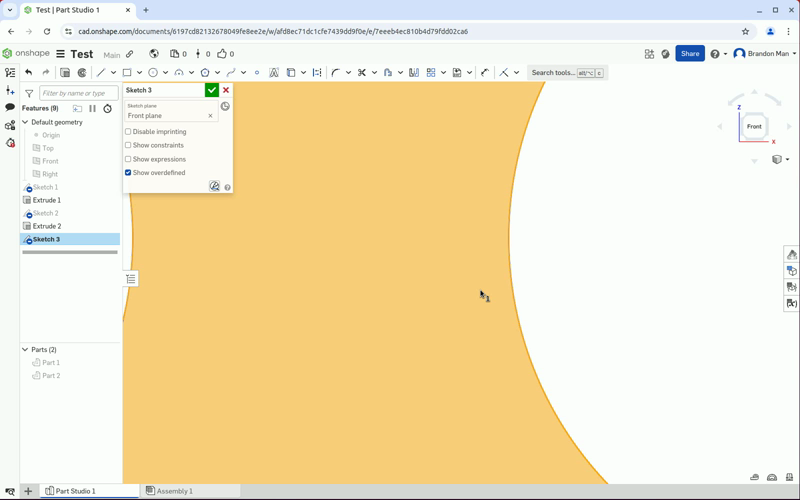
scroll(-6)
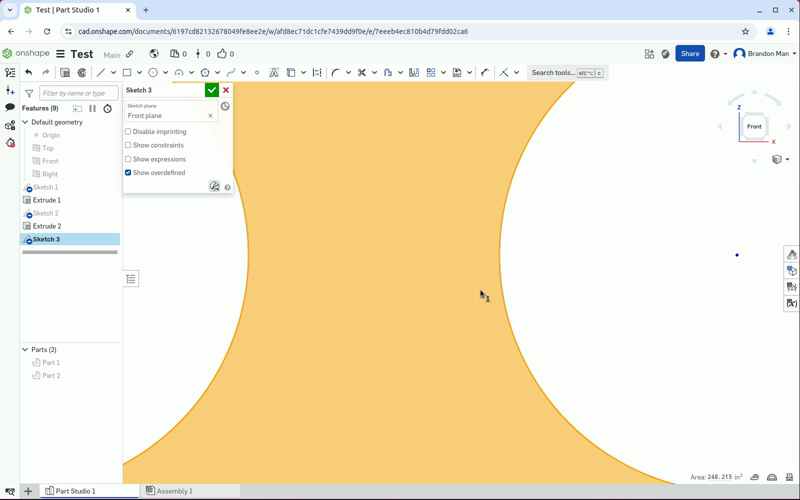
scroll(-6)
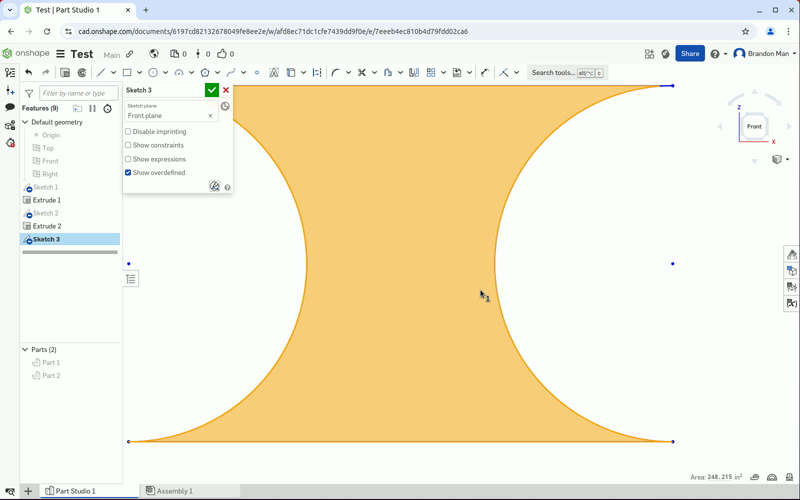
scroll(-6)
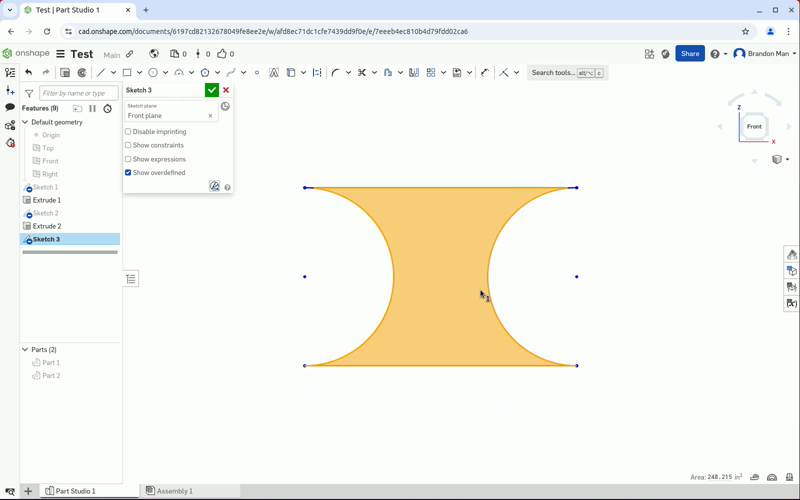
scroll(-6)
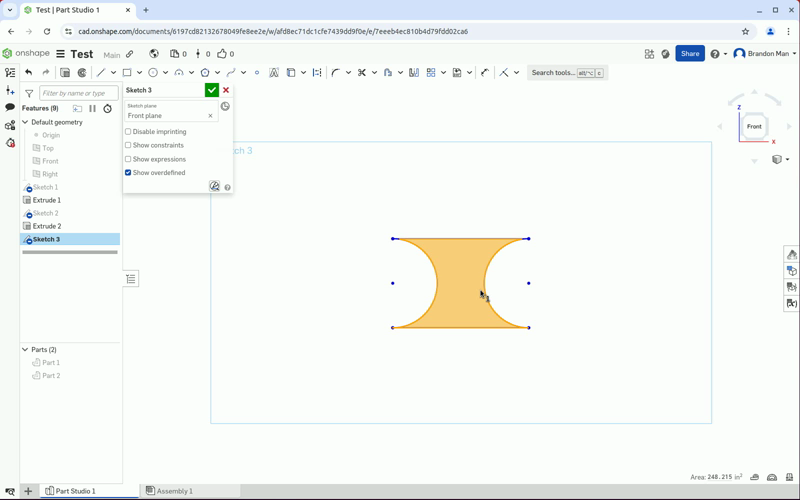
mouse_move(73, 352)
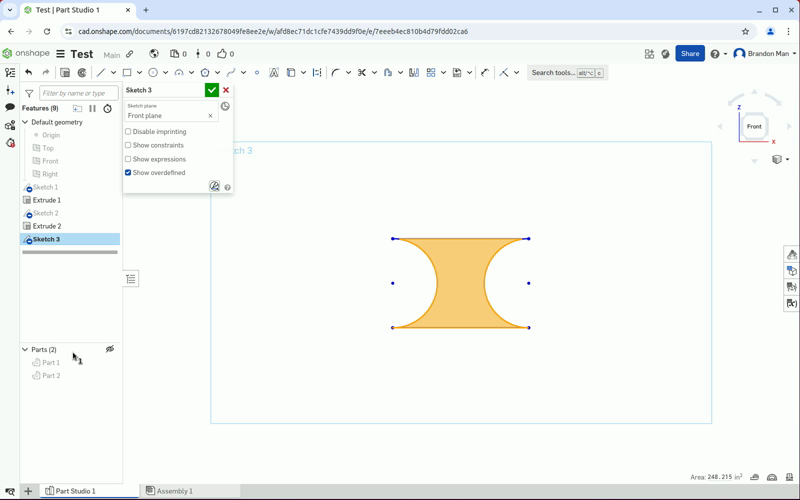
key(shift+y)
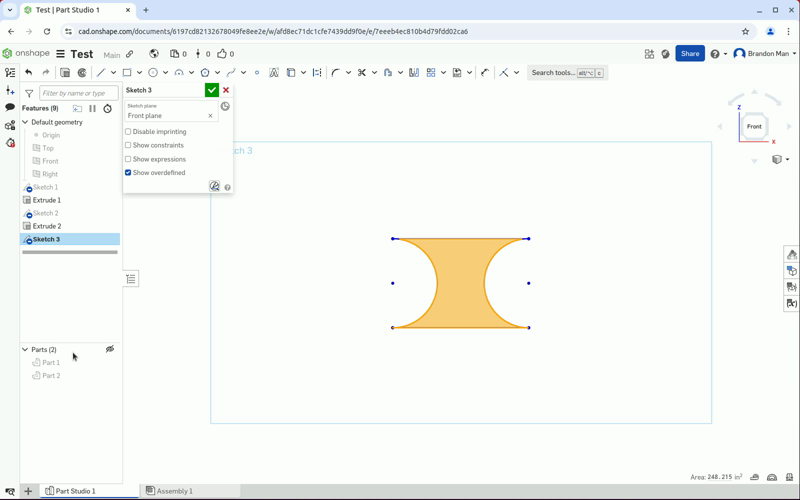
key(shift+e)
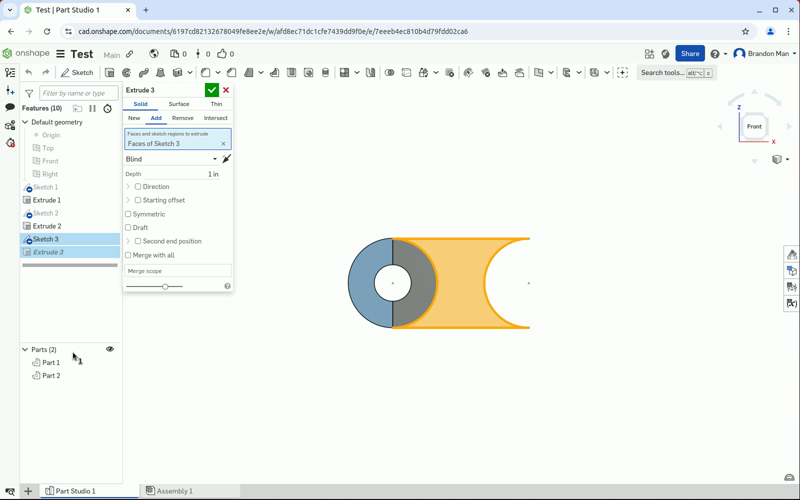
mouse_move(143, 106)
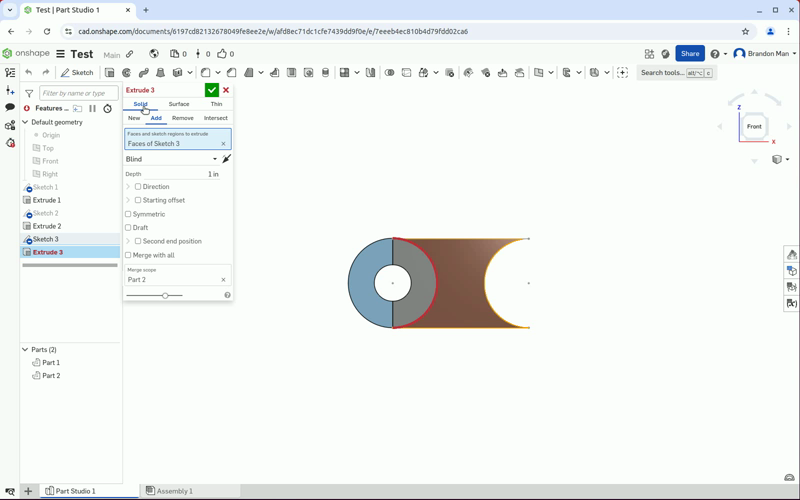
click(143, 106)
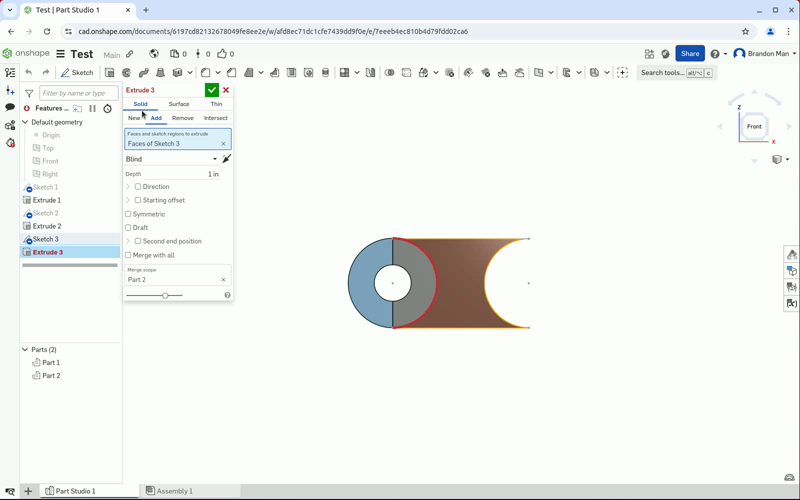
mouse_move(137, 120)
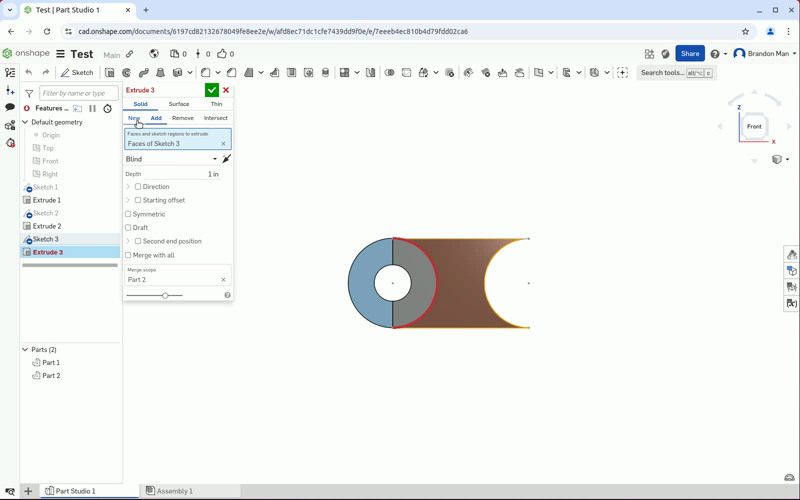
click(137, 120)
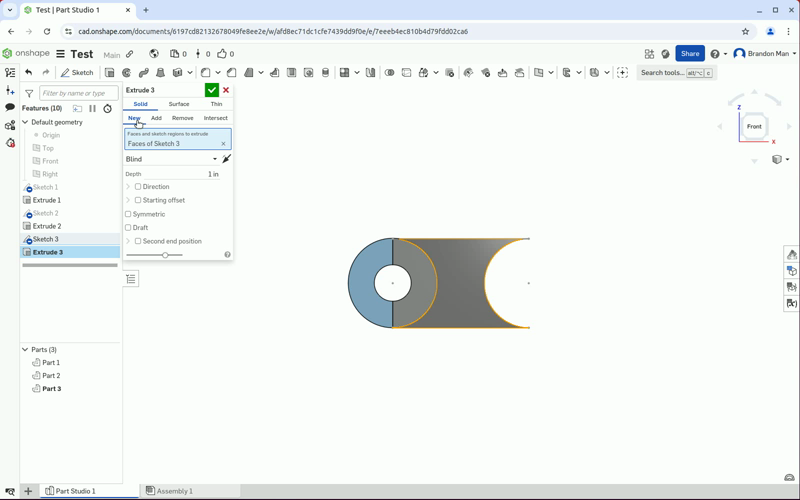
key(tab, 4)
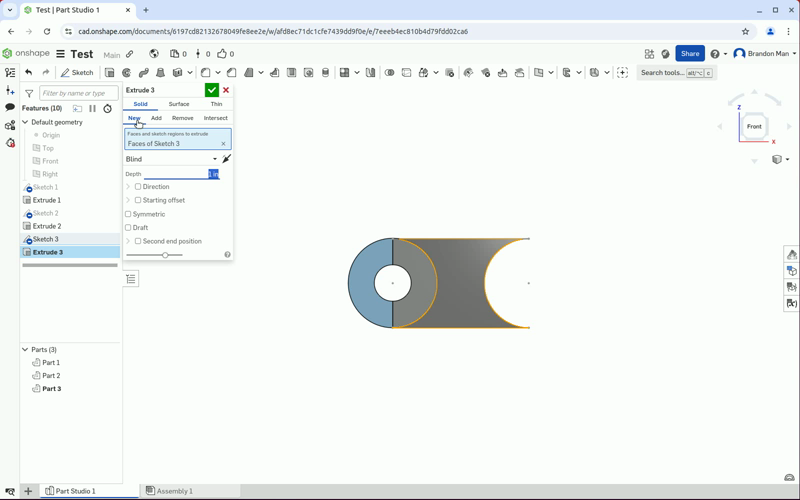
text(4.574)
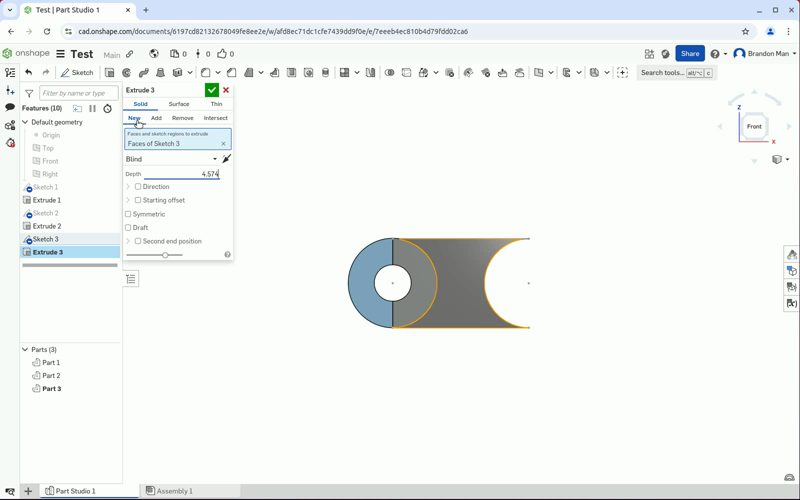
key(enter)
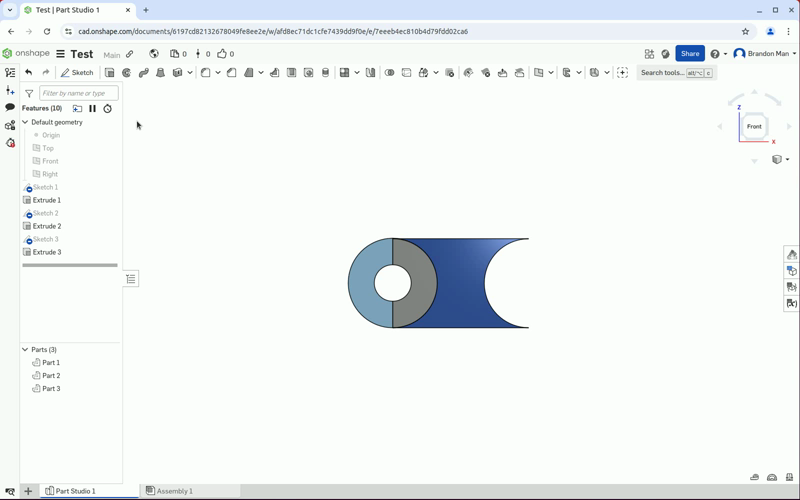
key(shift+h)
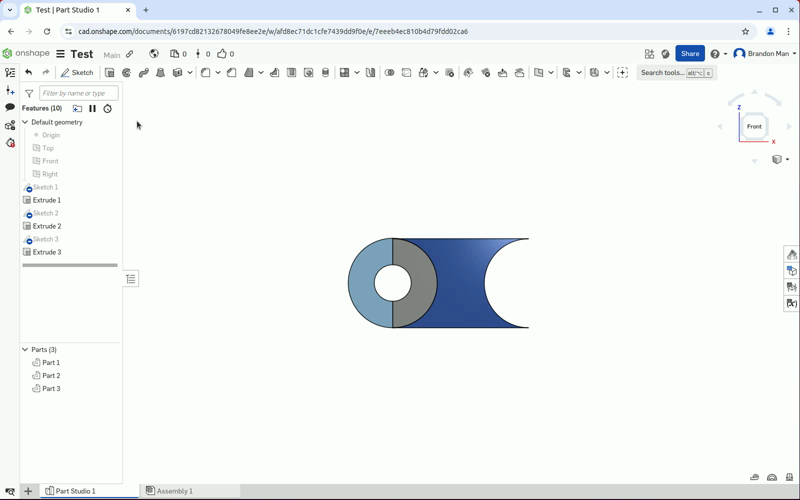
key(shift+h)
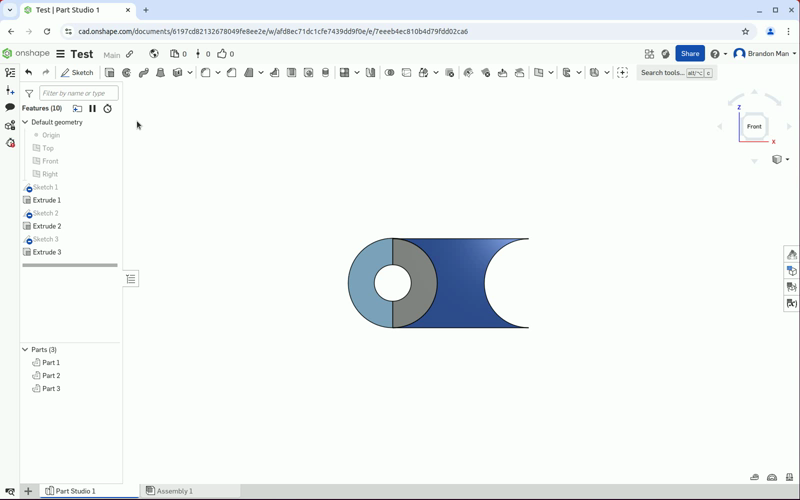
mouse_move(73, 189)
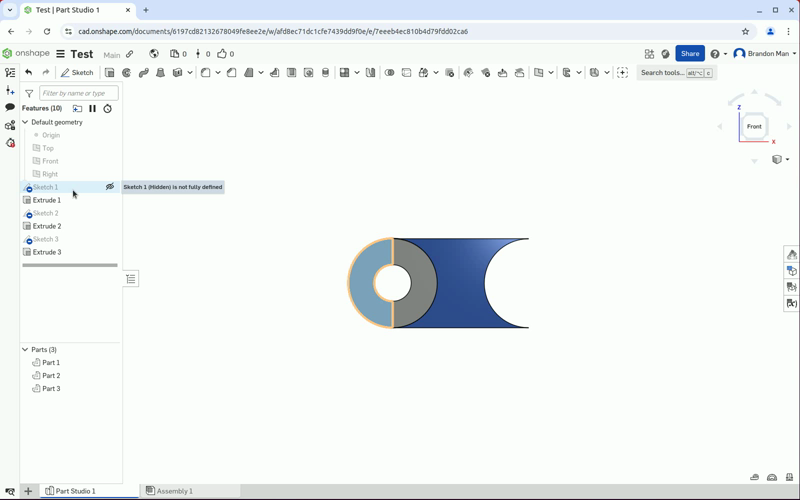
click(73, 189)
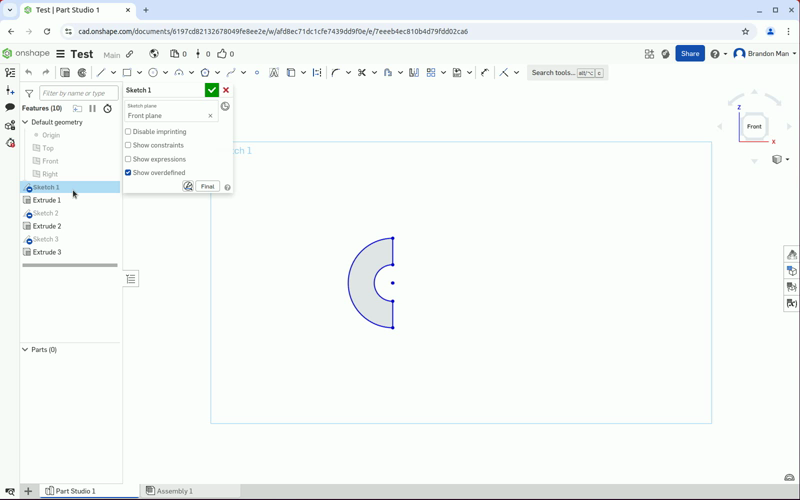
mouse_move(229, 92)
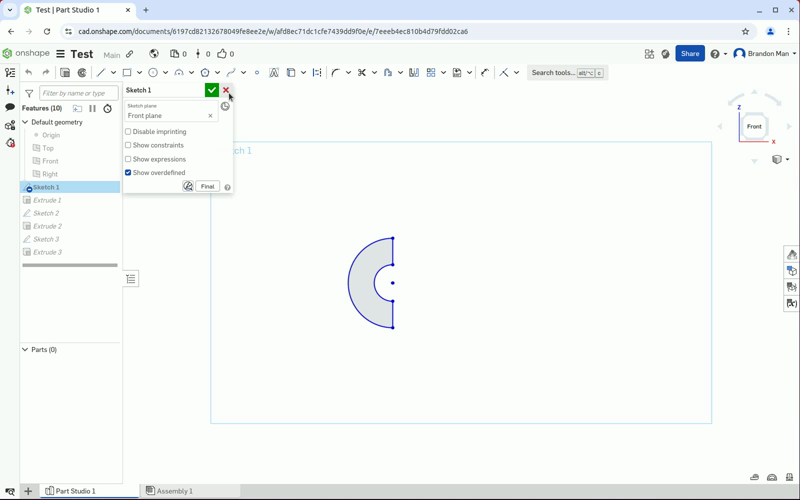
click(229, 92)
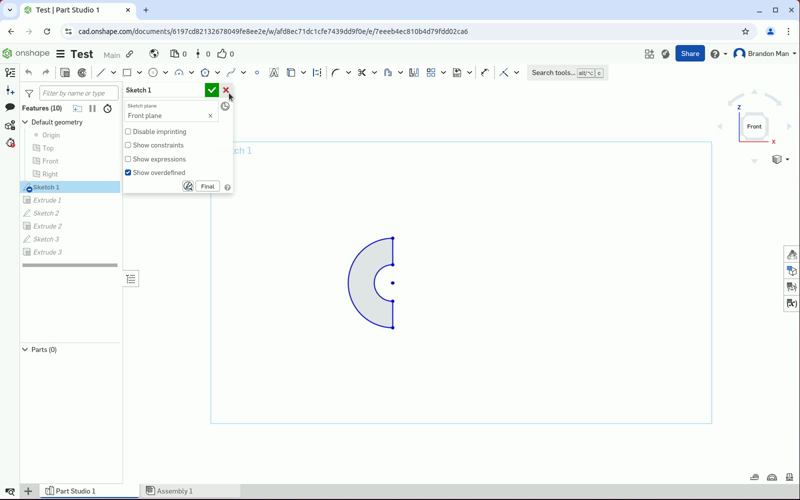
key(shift+s)
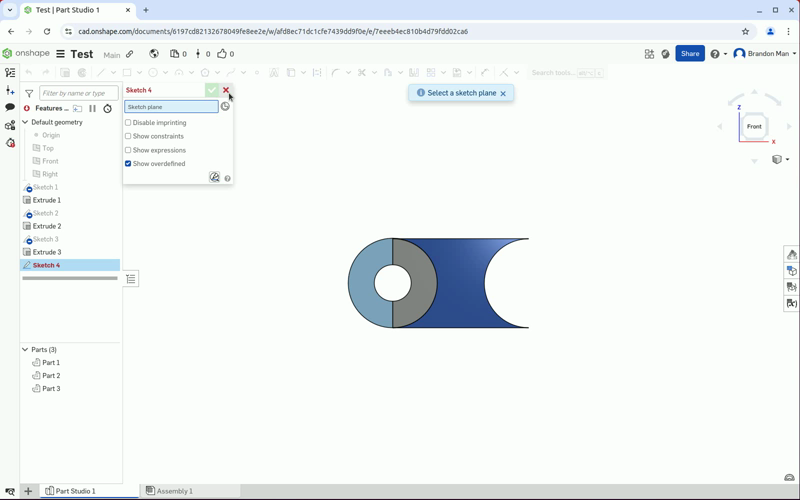
mouse_move(73, 163)
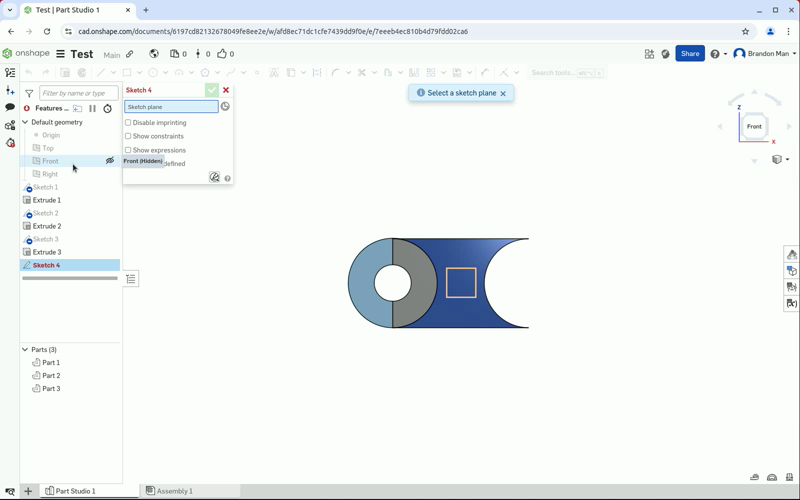
click(73, 163)
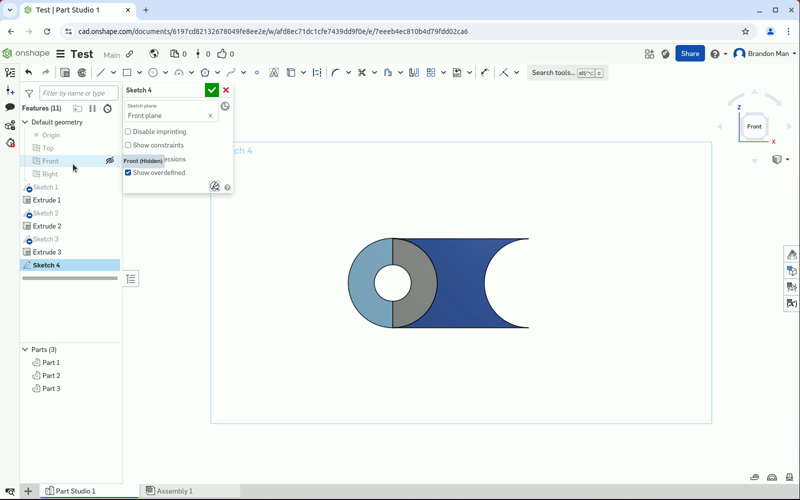
mouse_move(73, 352)
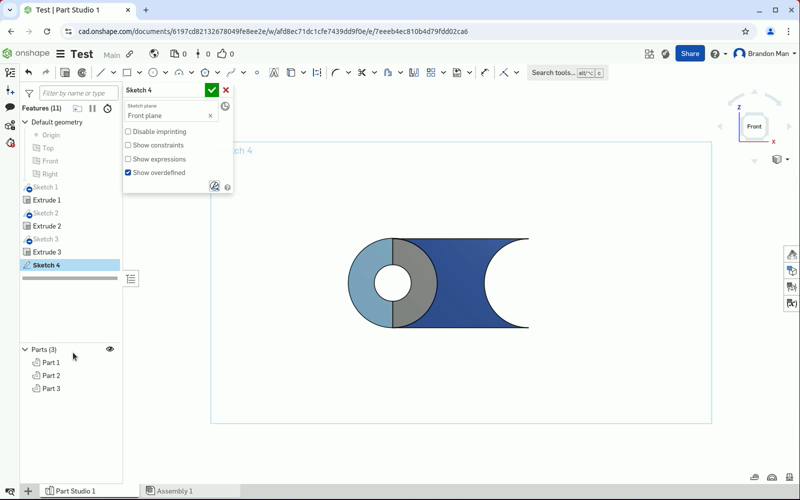
key(y)
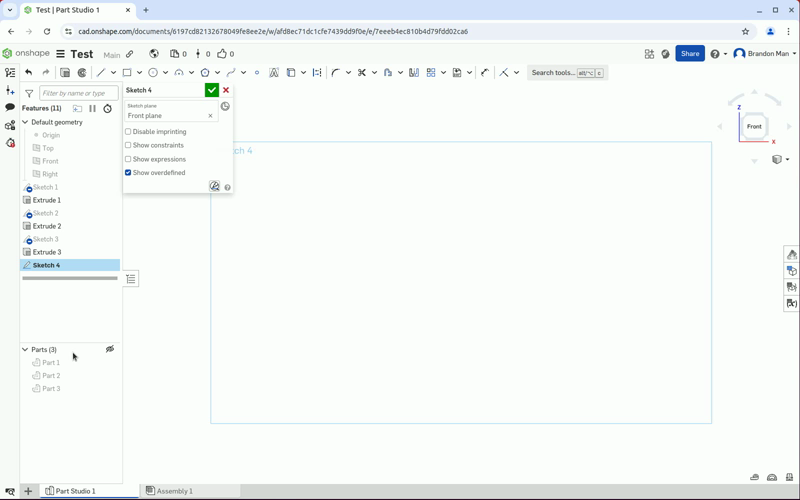
key(l)
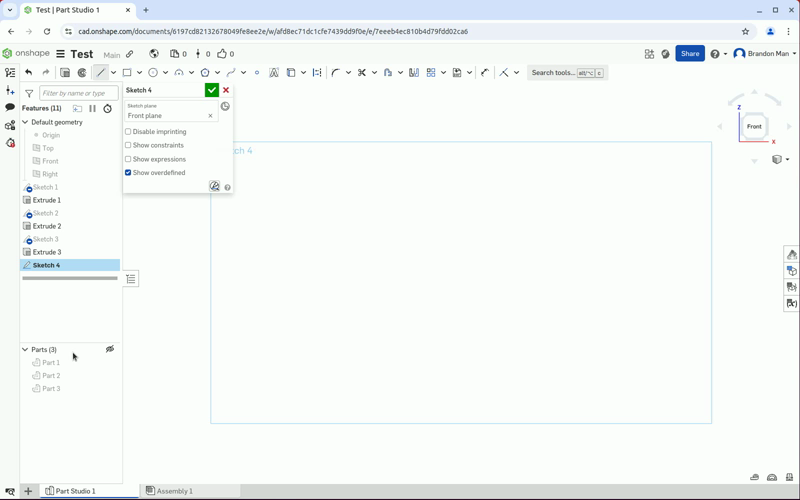
key_down(shift)
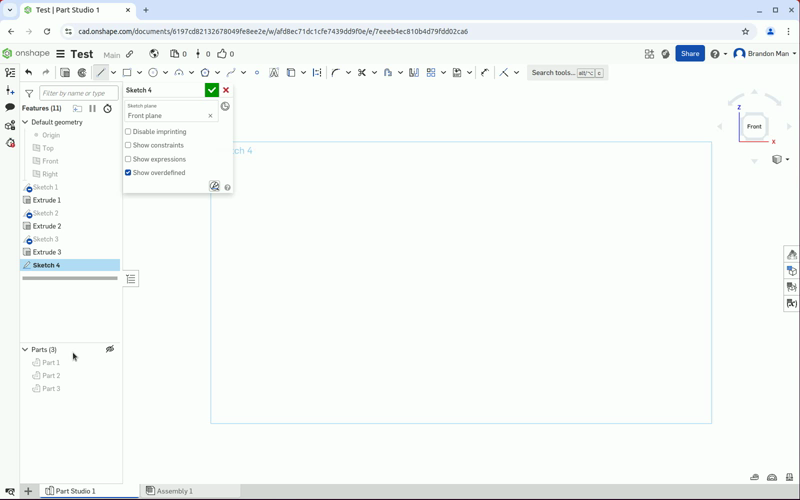
mouse_move(528, 327)
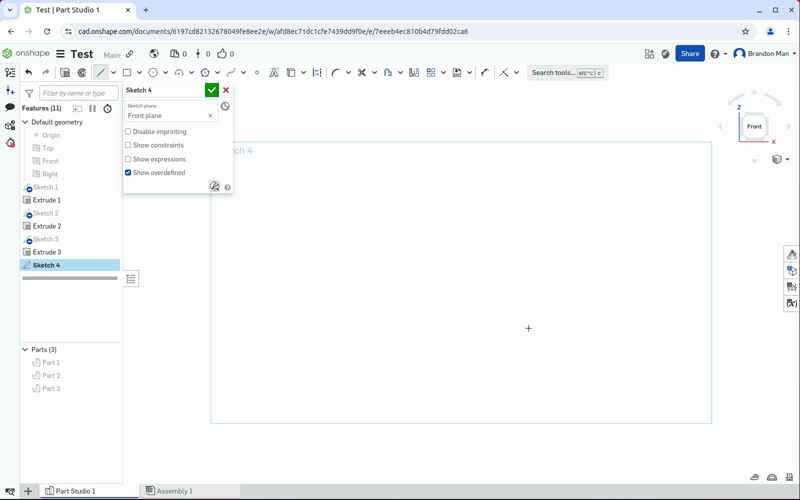
click(528, 327)
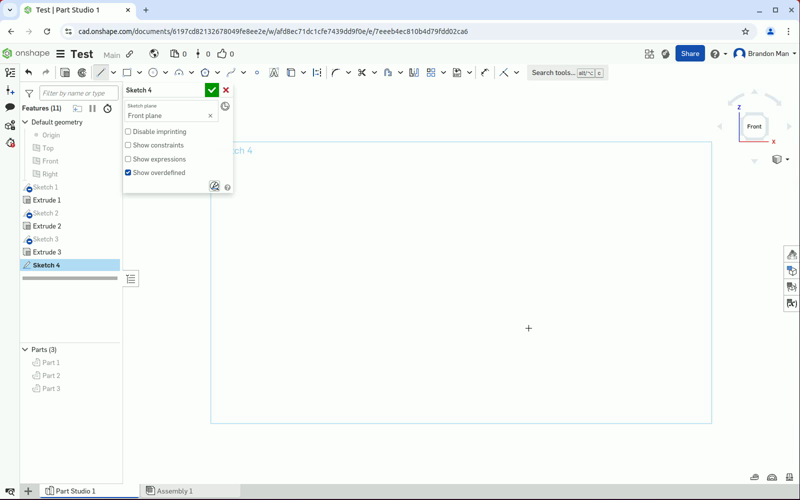
key_up(shift)
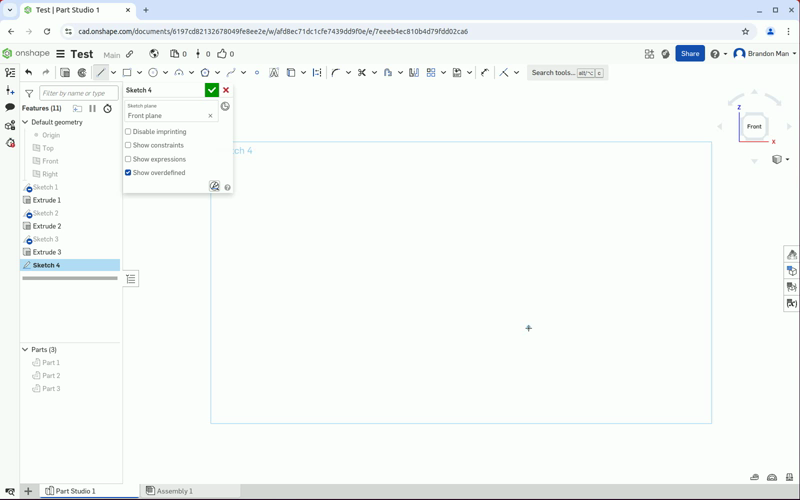
key_down(shift)
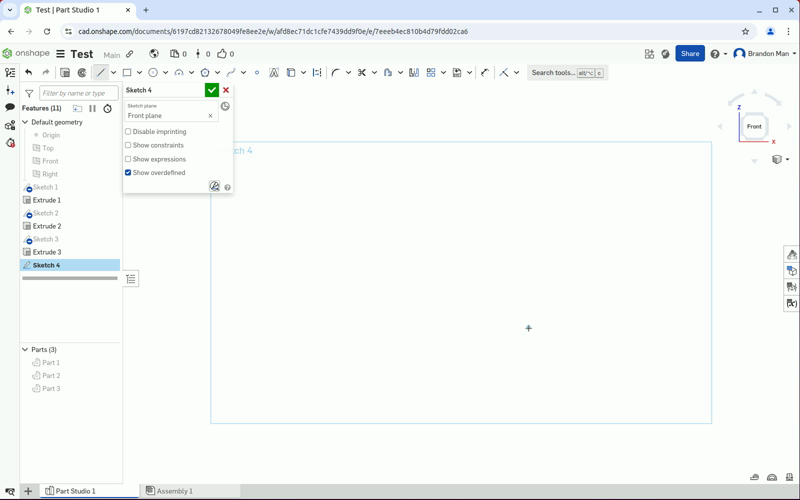
mouse_move(558, 327)
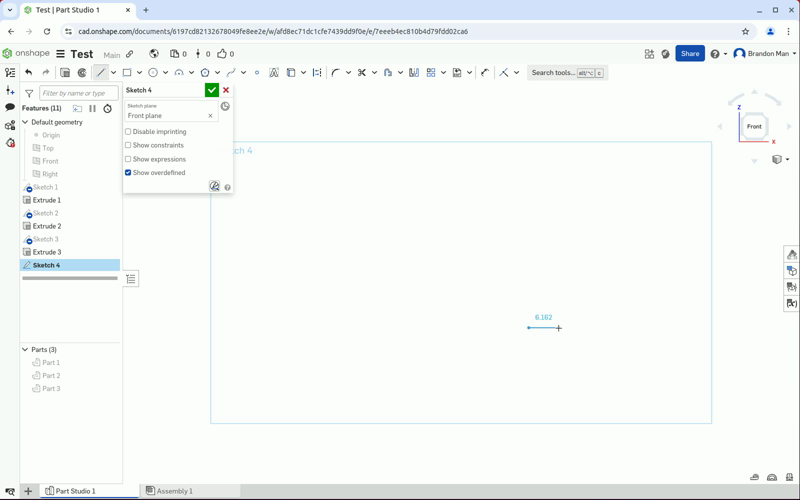
mouse_move(528, 301)
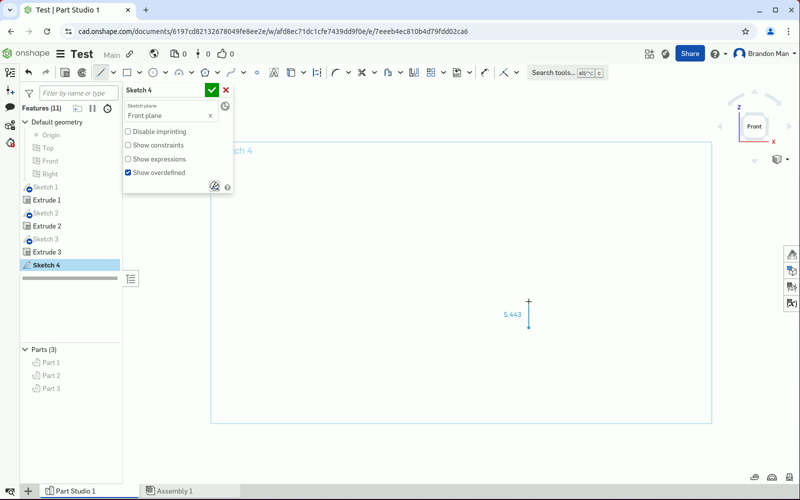
click(528, 301)
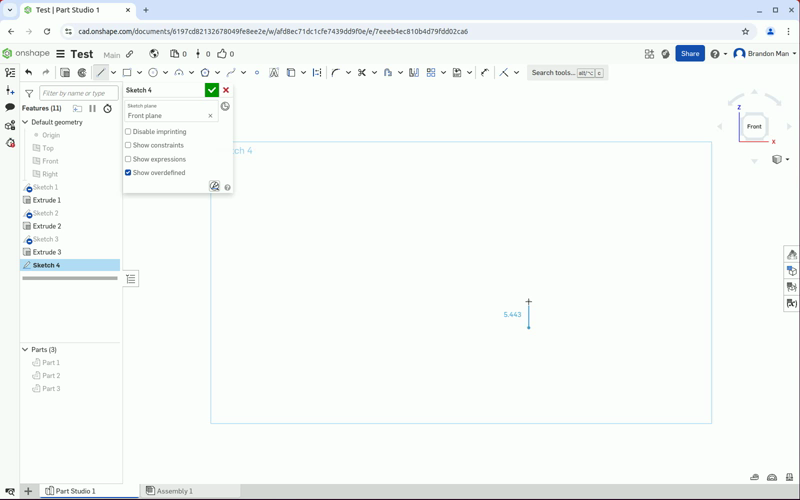
key_up(shift)
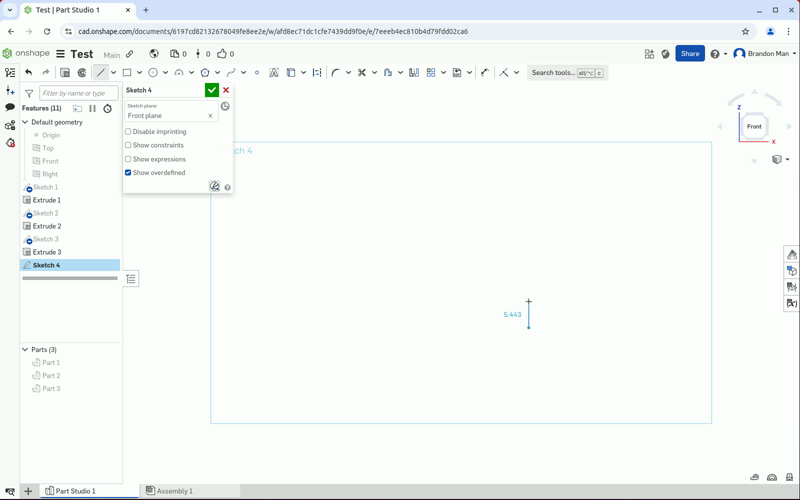
key(esc)
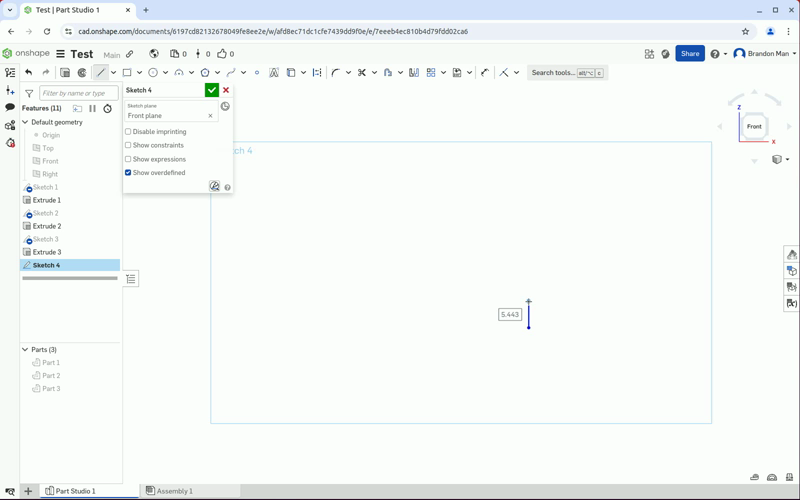
key(a)
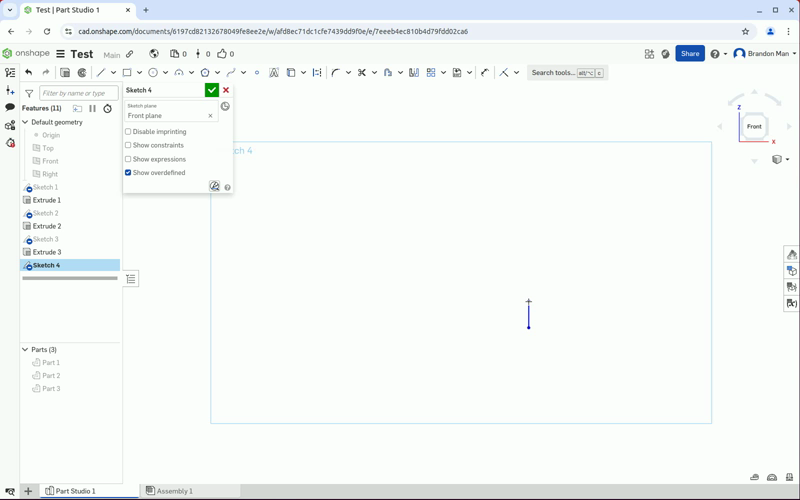
mouse_move(528, 301)
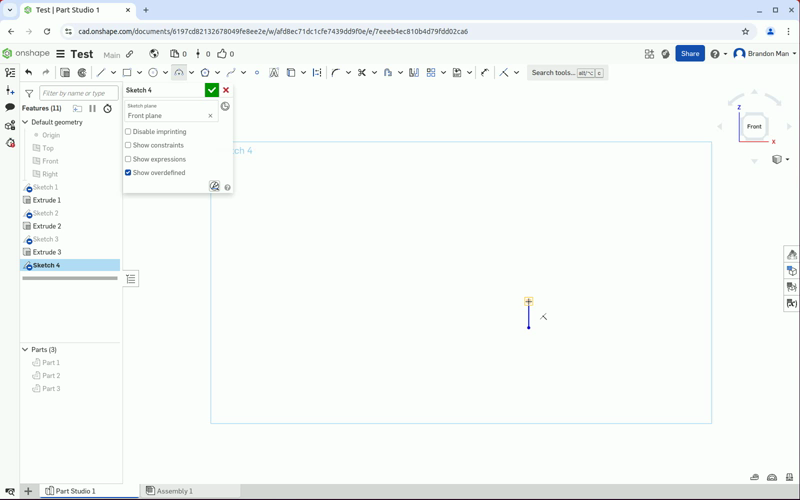
click(528, 301)
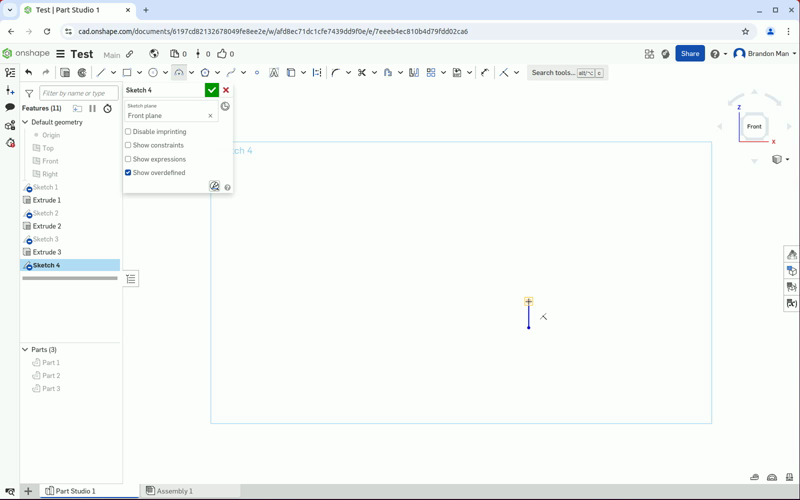
key_down(shift)
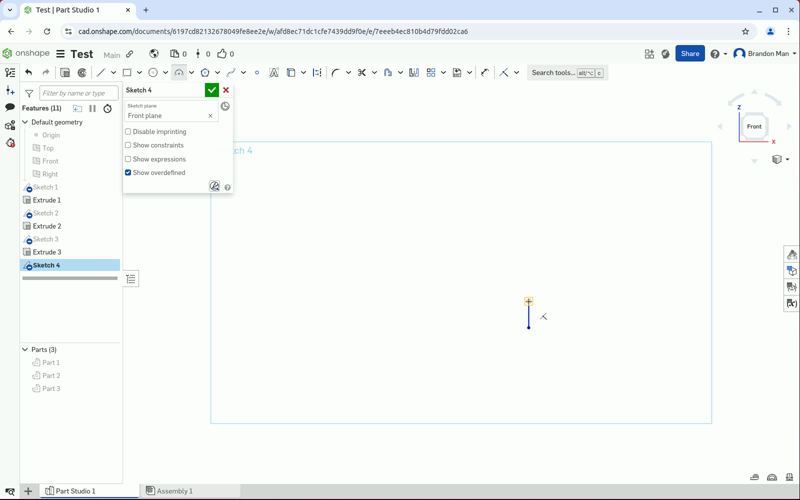
mouse_move(528, 264)
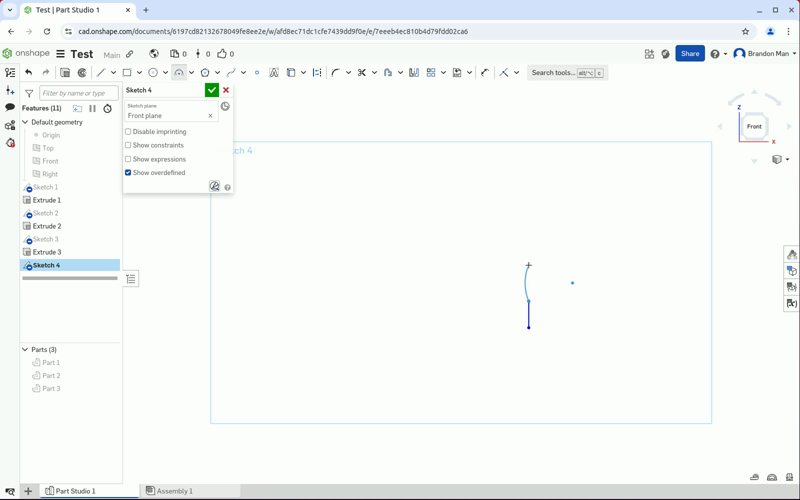
click(528, 264)
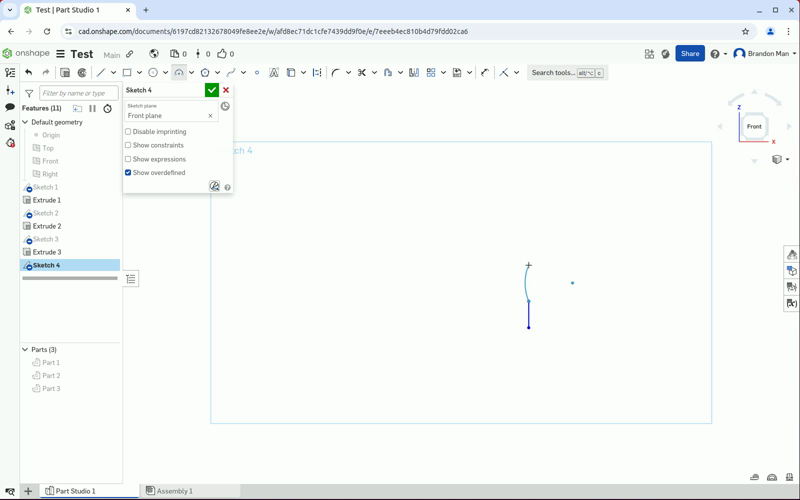
mouse_move(510, 282)
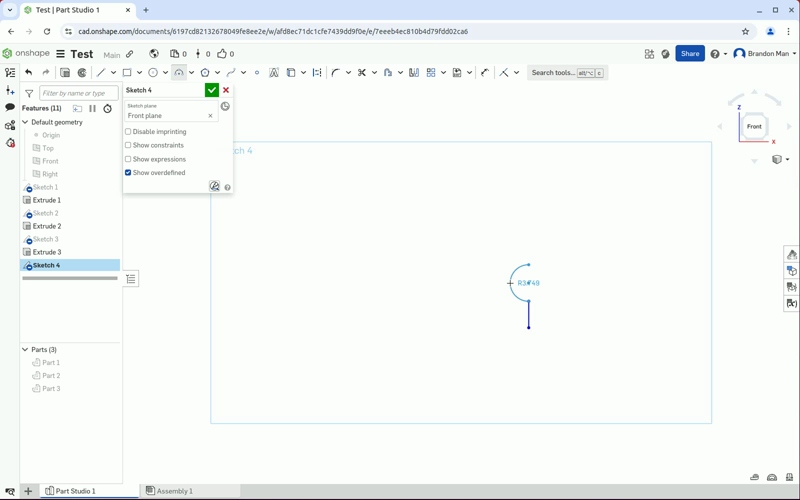
click(510, 282)
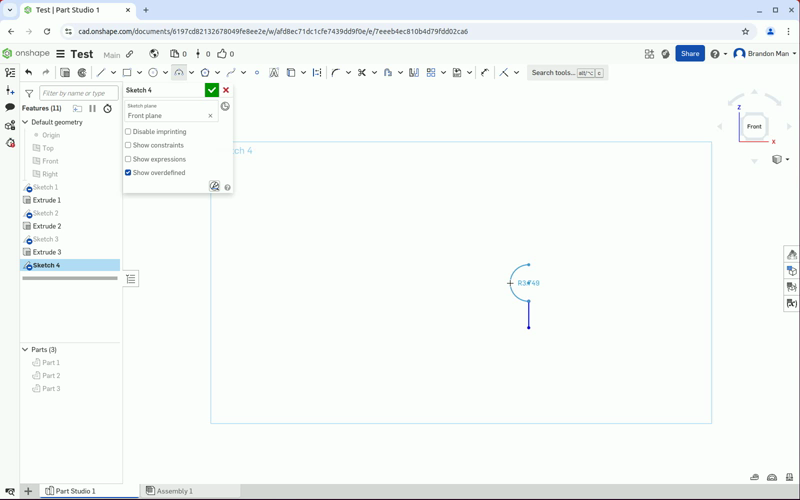
key_up(shift)
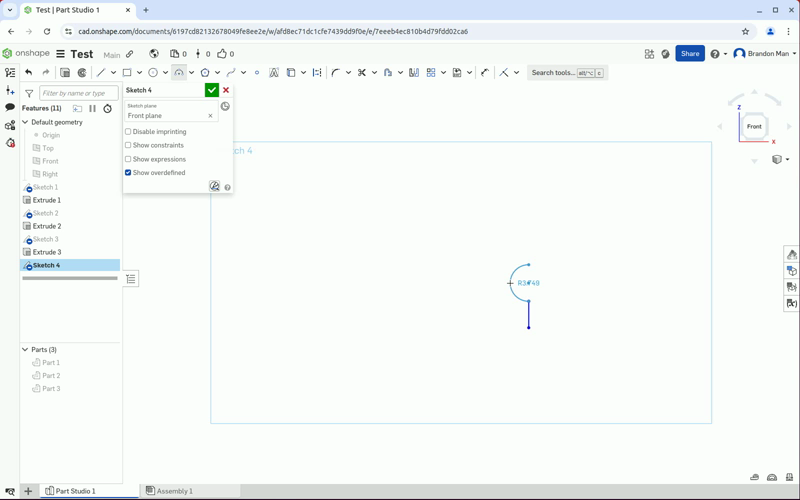
key(esc)
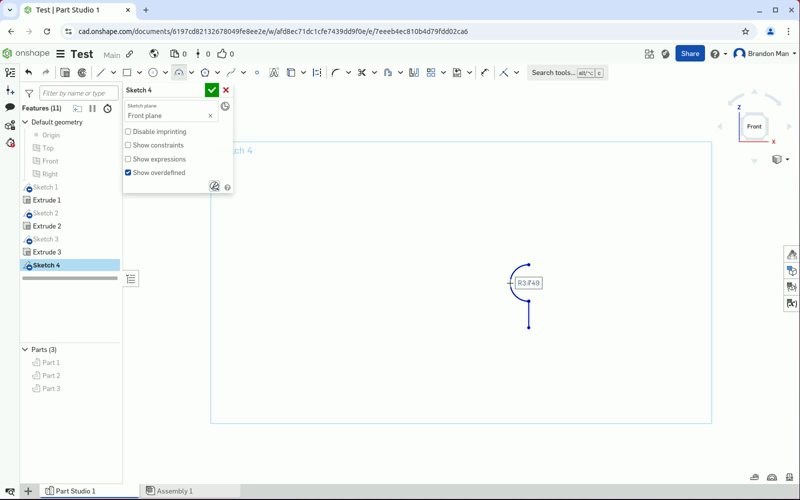
key(l)
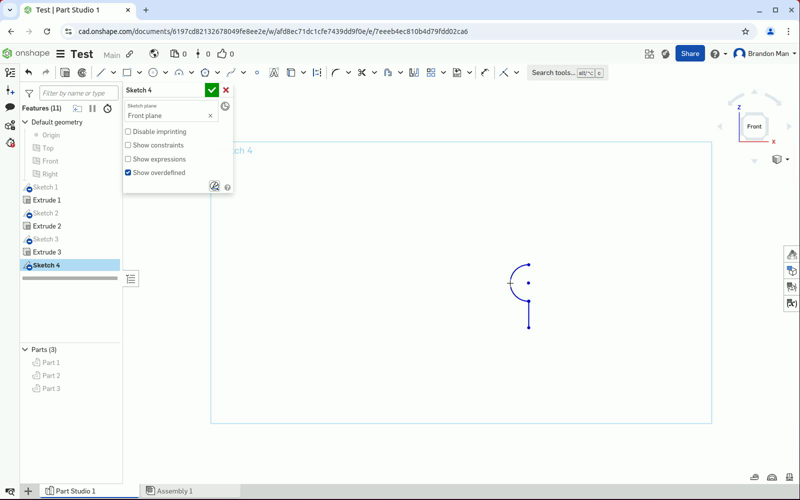
mouse_move(528, 264)
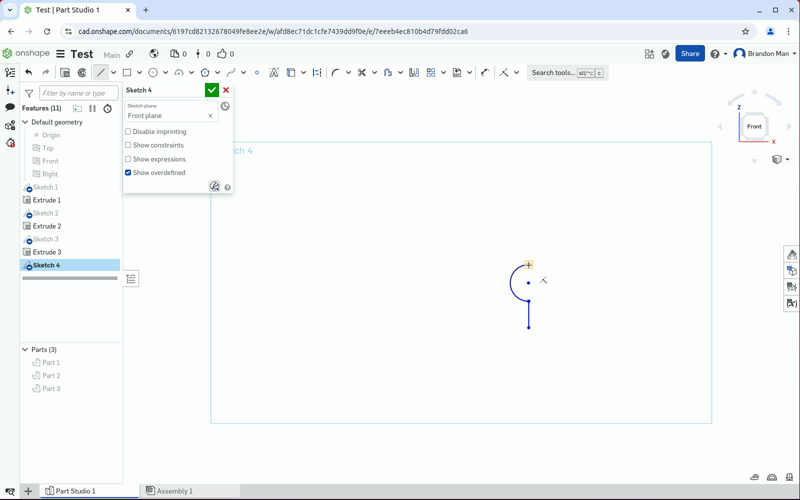
click(528, 264)
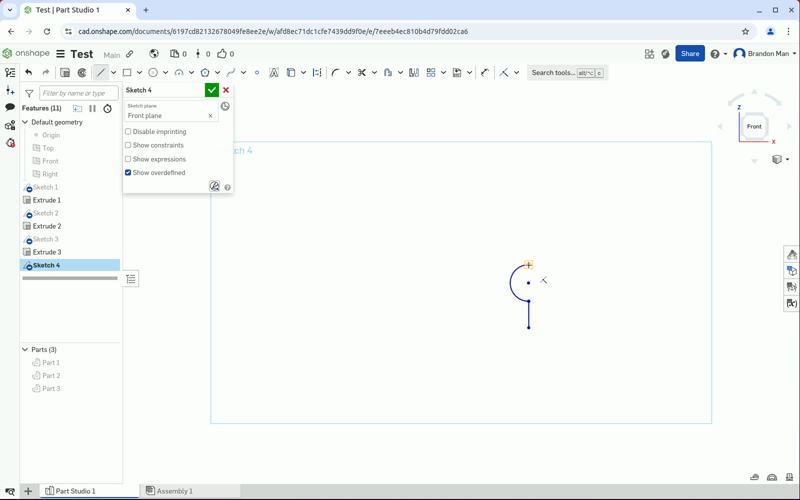
key_down(shift)
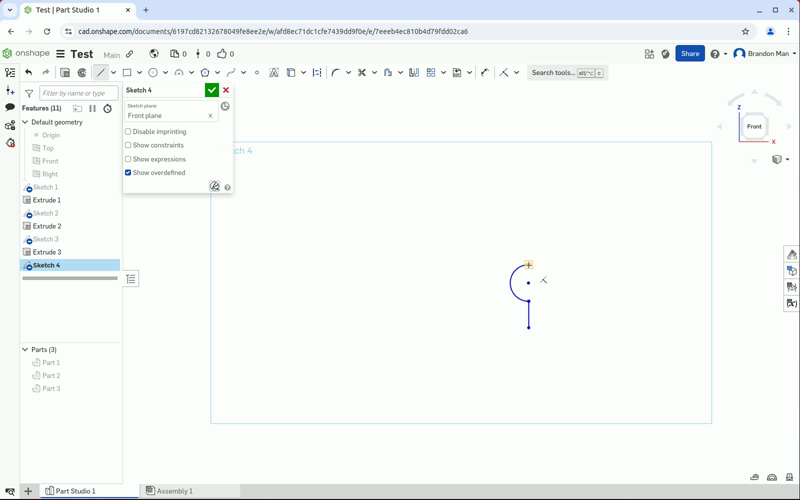
mouse_move(558, 264)
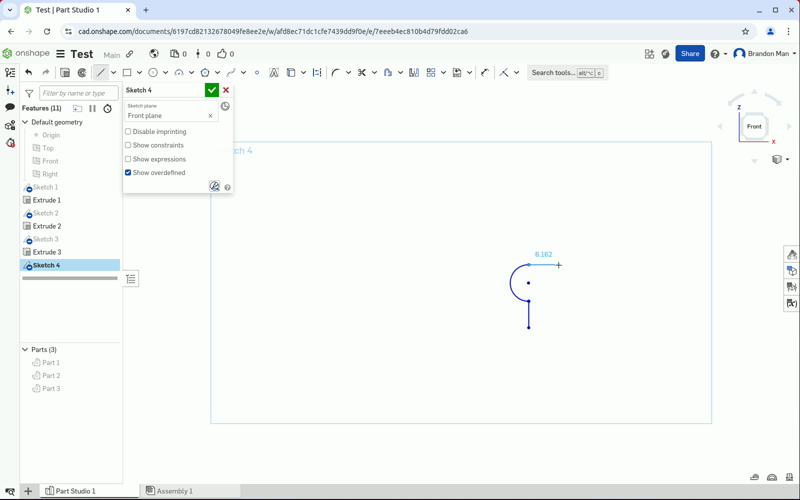
mouse_move(528, 238)
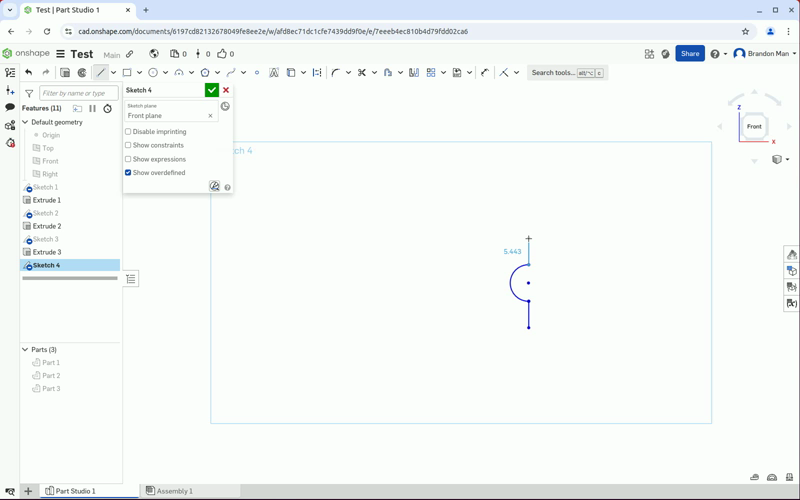
click(528, 238)
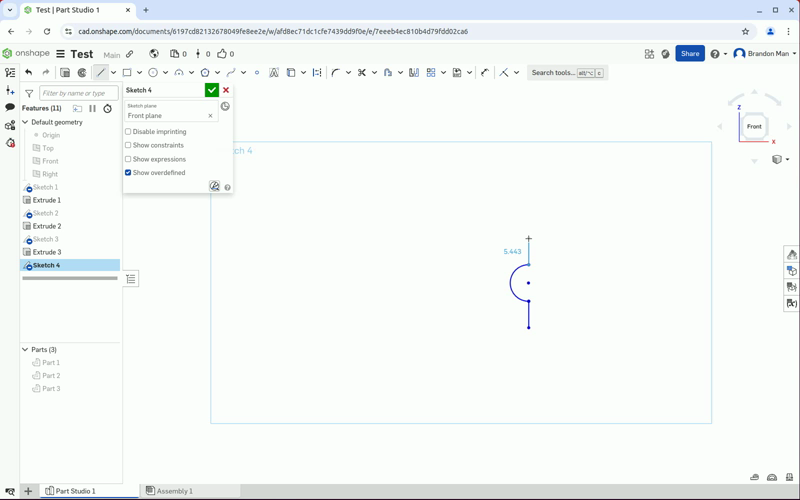
key_up(shift)
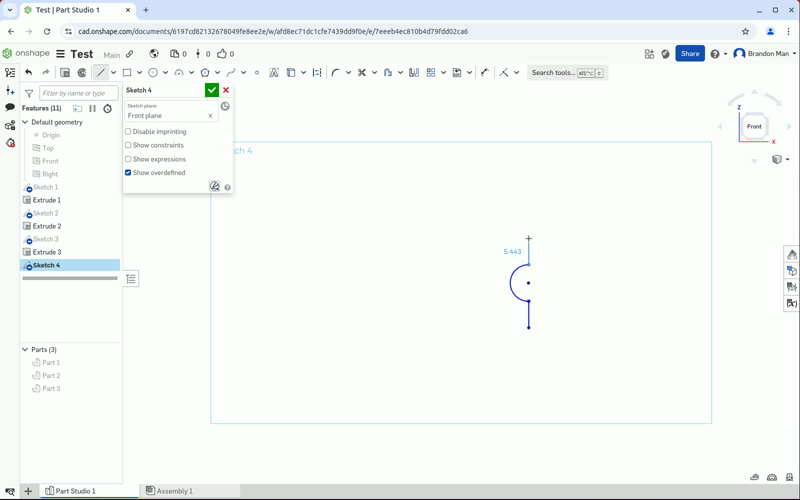
key(esc)
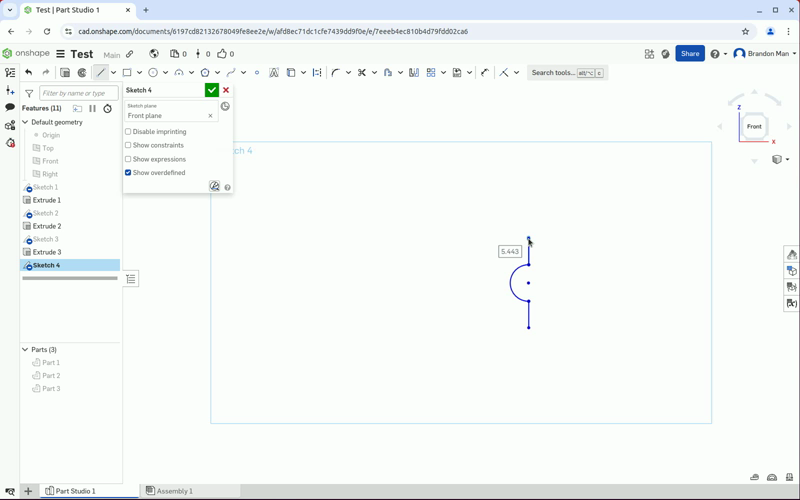
key(a)
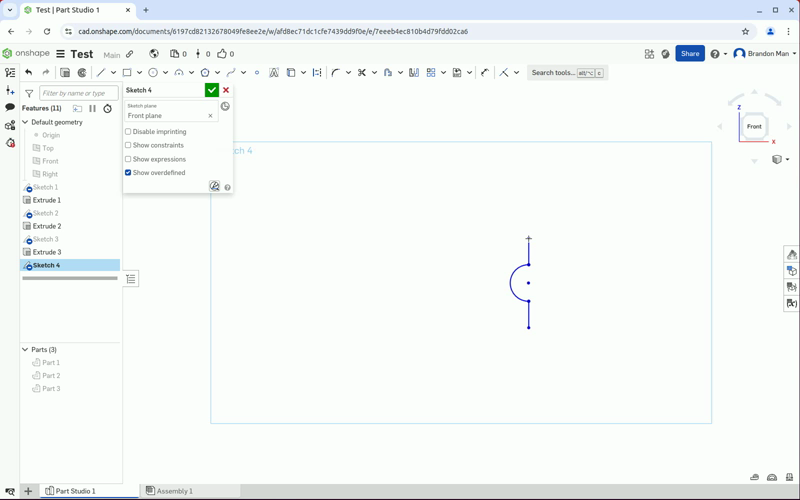
mouse_move(528, 238)
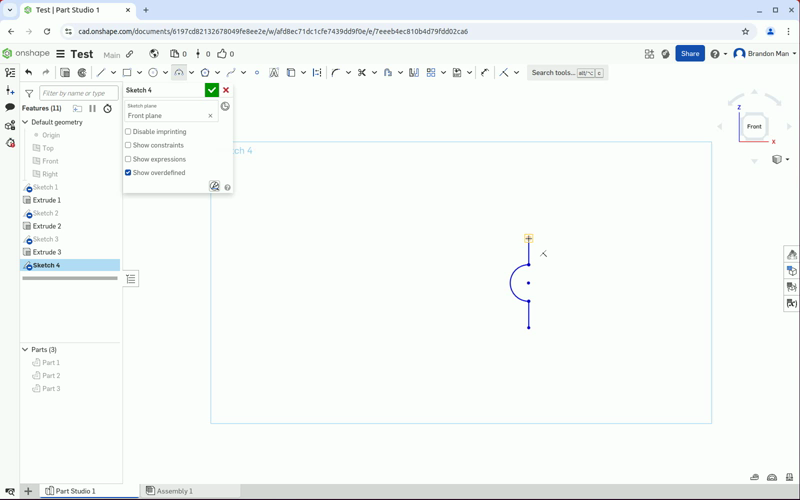
click(528, 238)
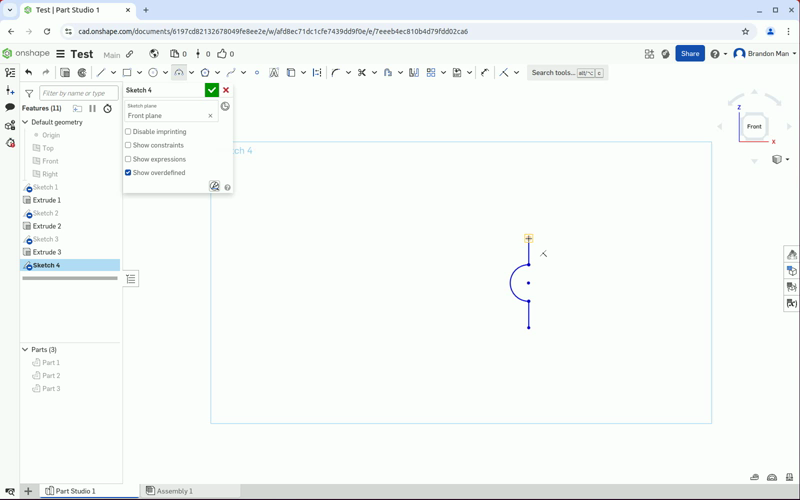
mouse_move(528, 327)
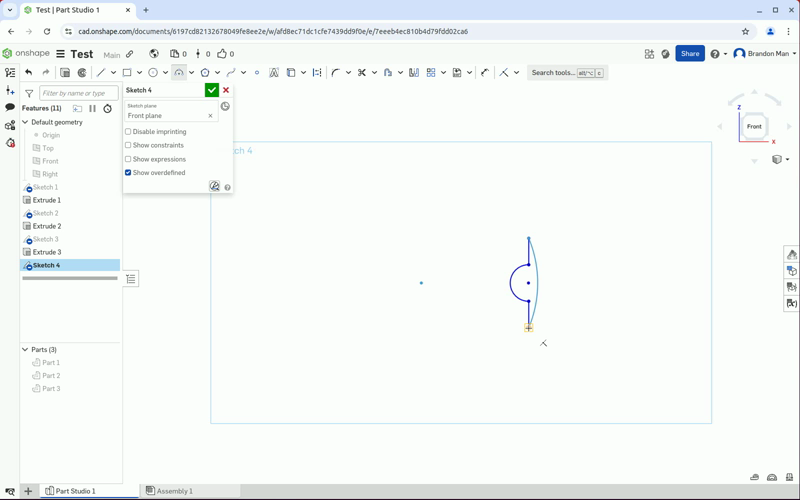
click(528, 327)
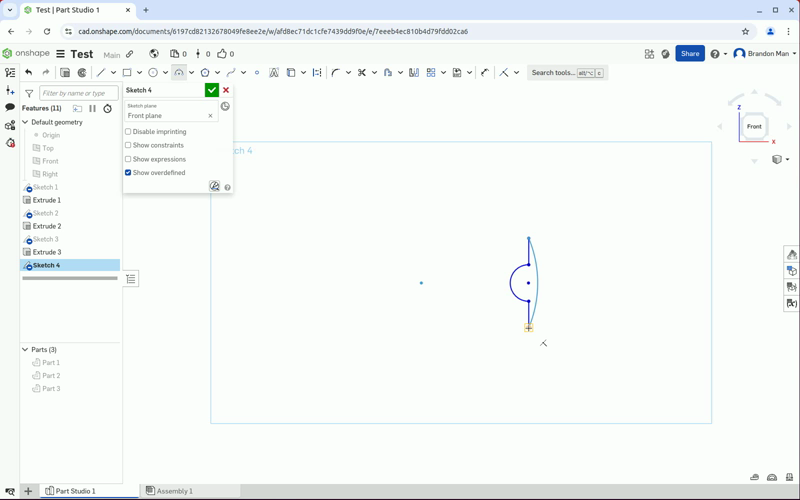
key_down(shift)
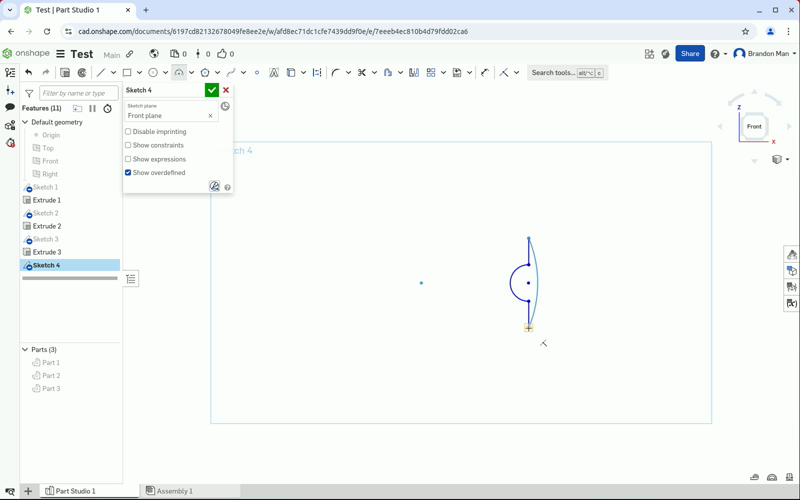
mouse_move(484, 282)
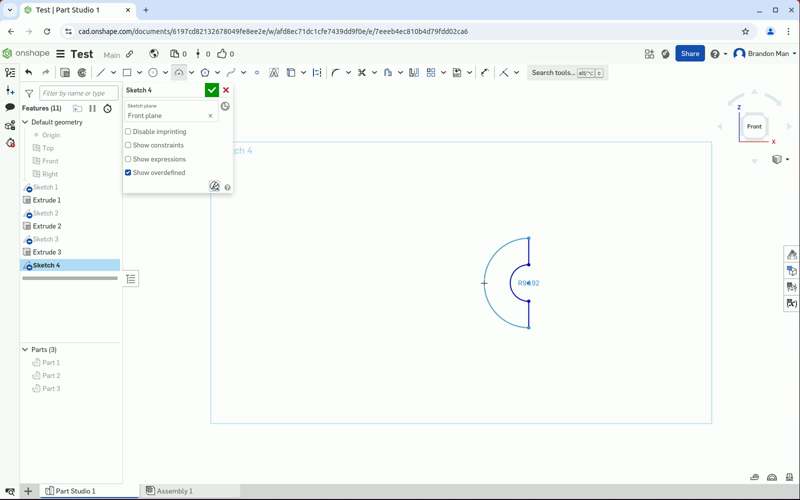
click(484, 282)
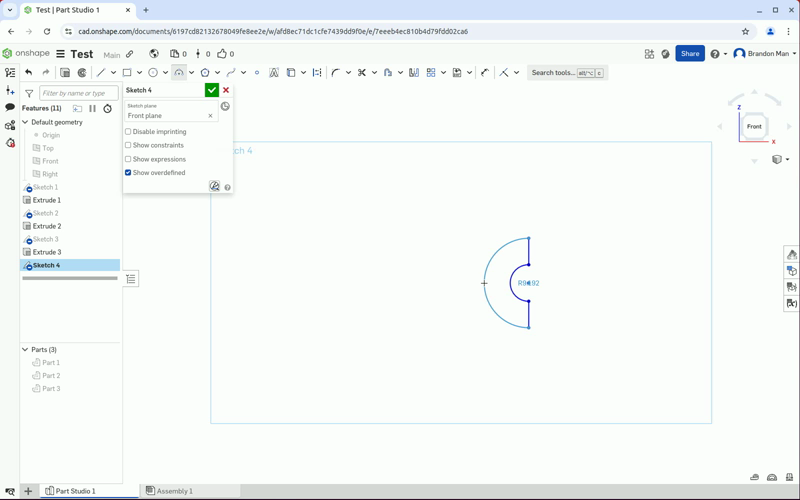
key_up(shift)
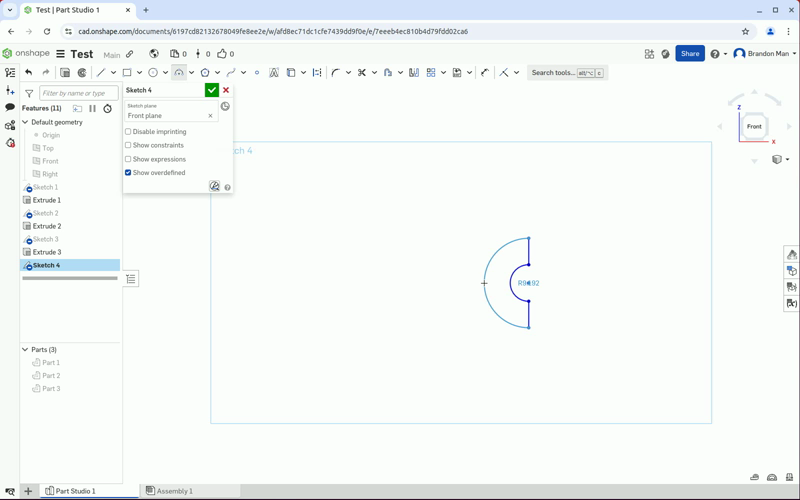
key(esc)
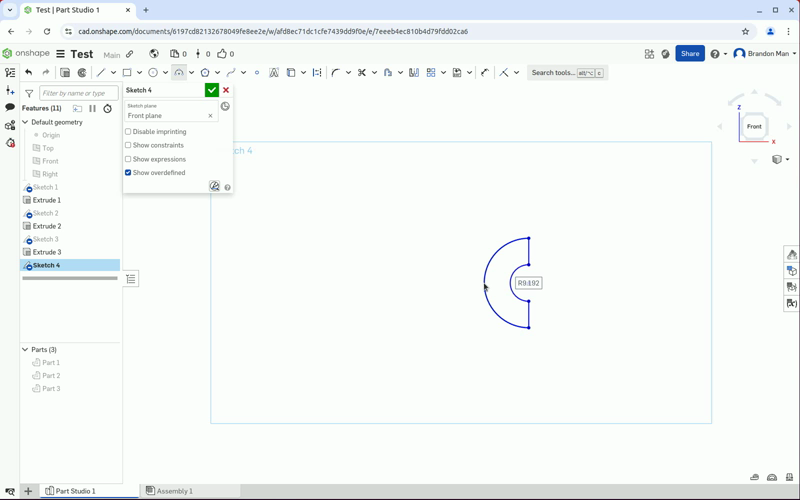
mouse_move(503, 304)
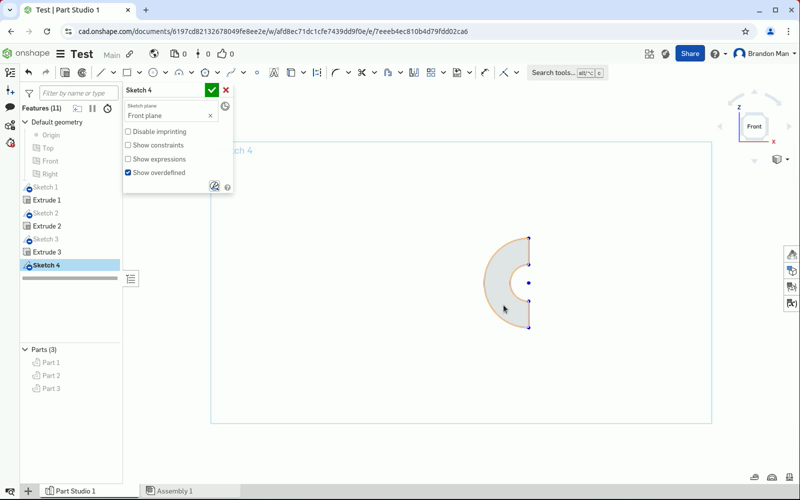
scroll(6)
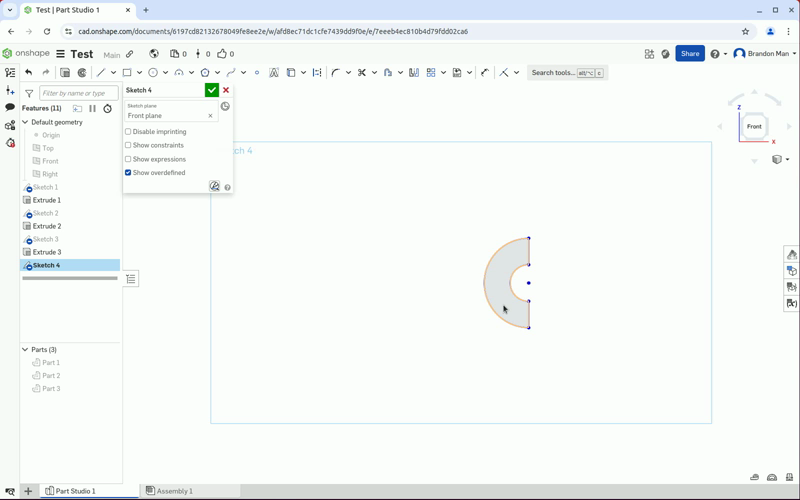
scroll(6)
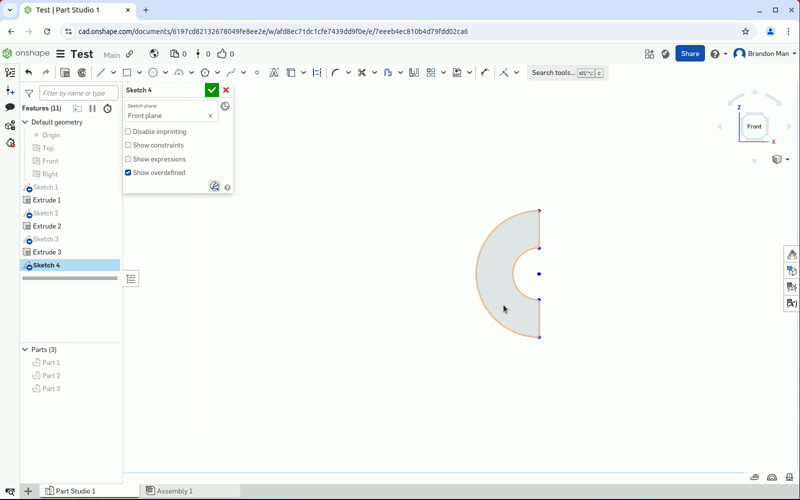
scroll(6)
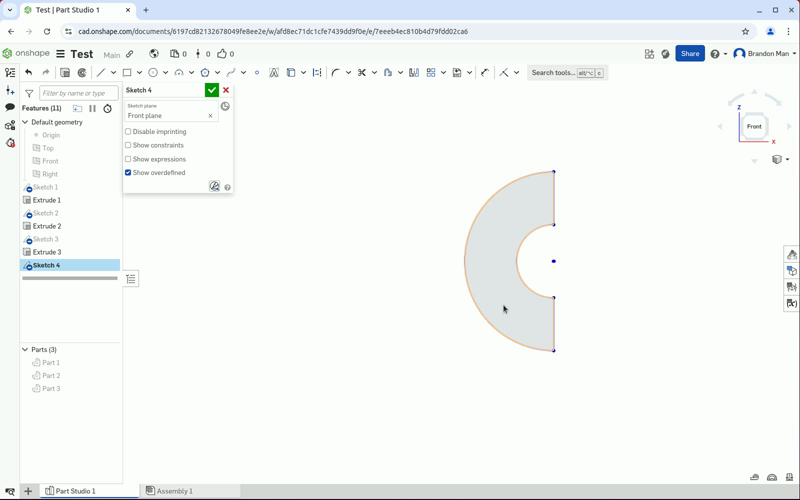
scroll(6)
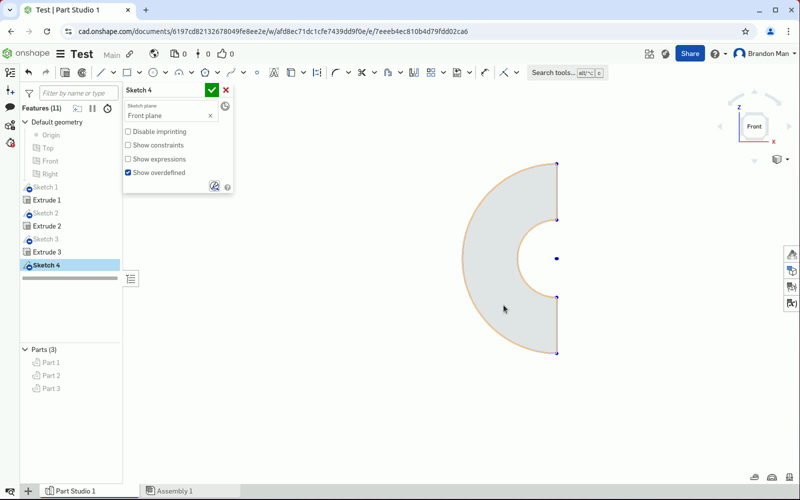
scroll(6)
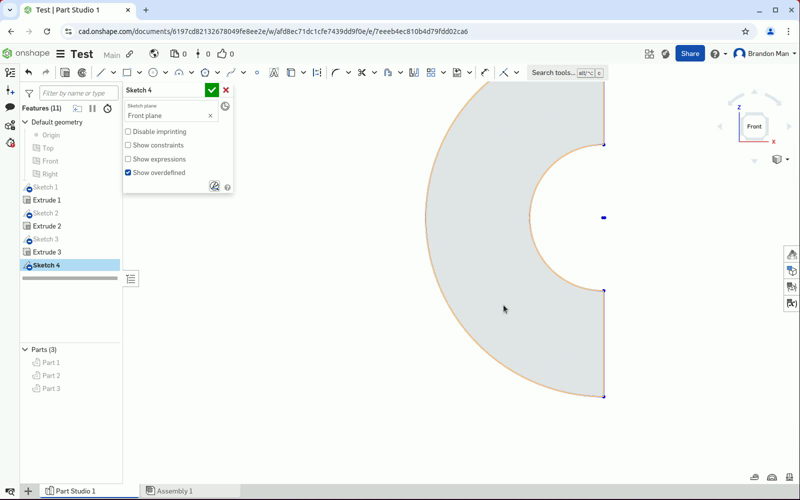
scroll(6)
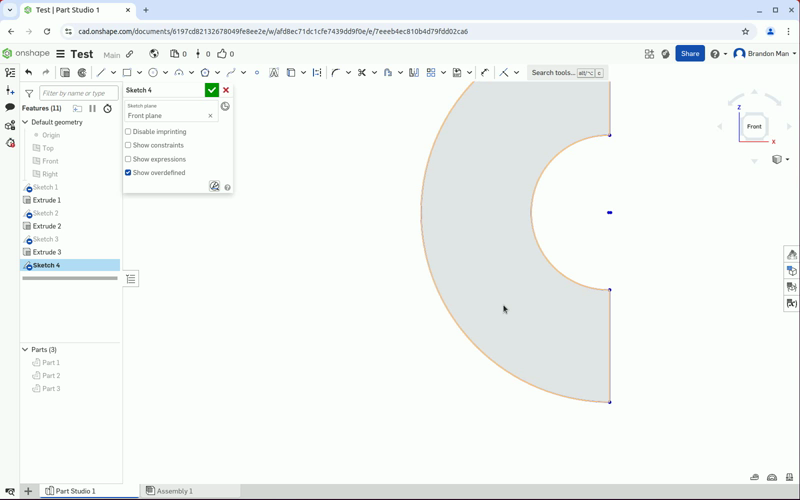
scroll(6)
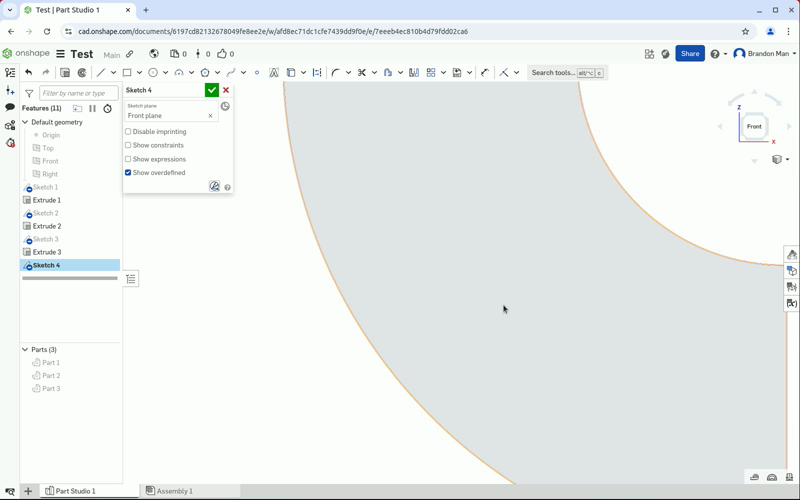
click(503, 304)
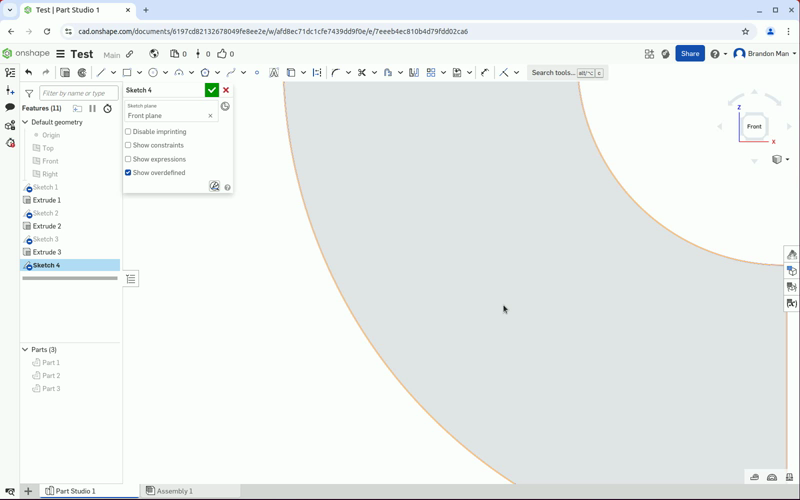
scroll(-6)
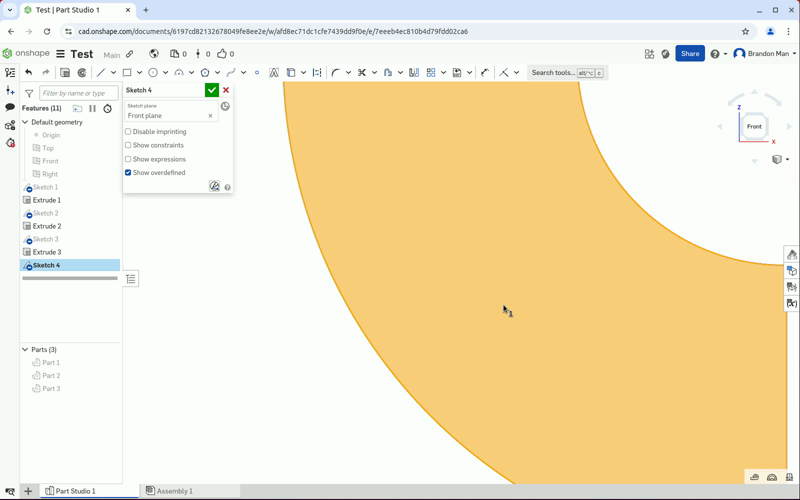
scroll(-6)
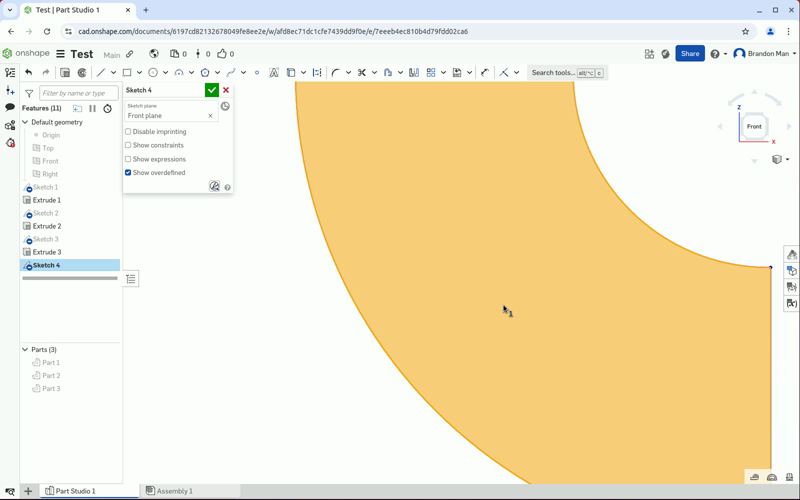
scroll(-6)
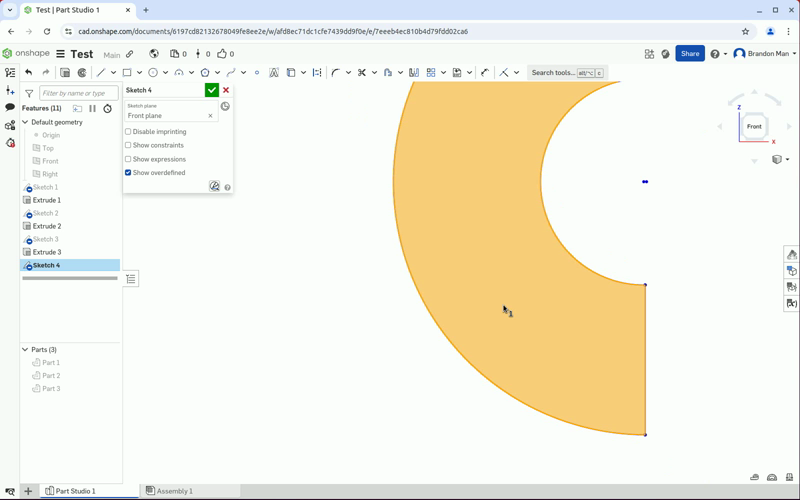
scroll(-6)
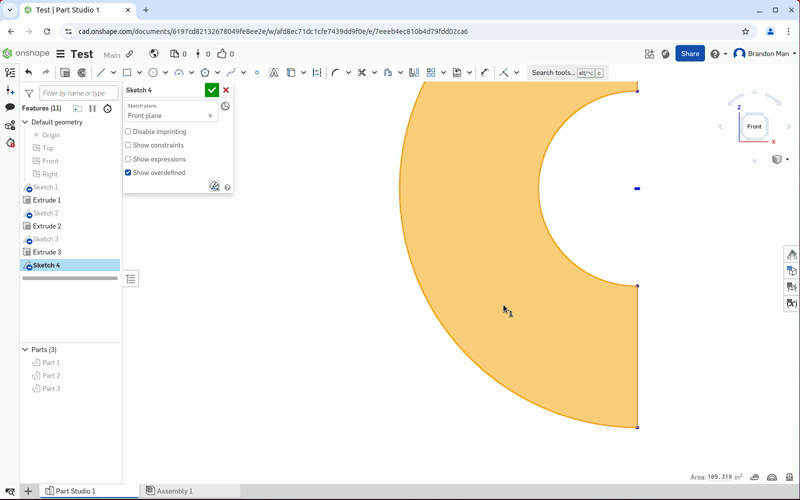
scroll(-6)
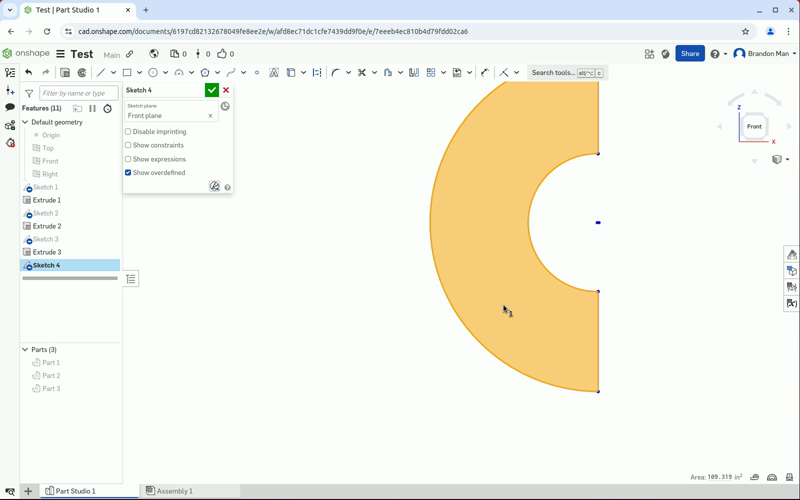
scroll(-6)
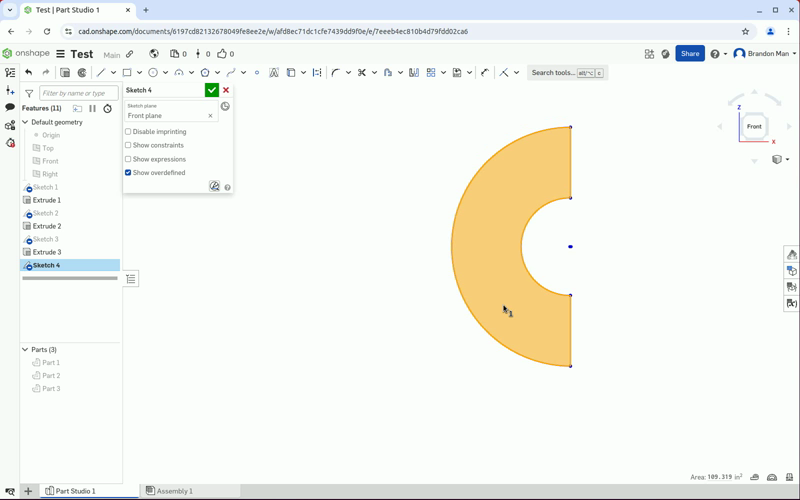
scroll(-6)
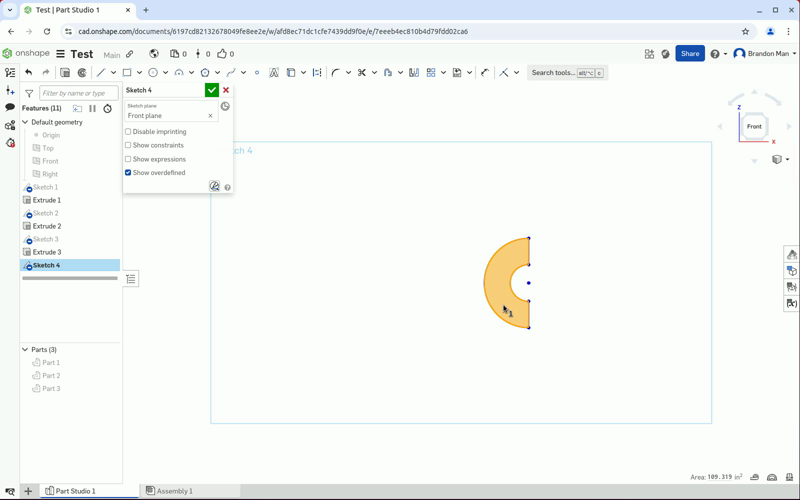
mouse_move(73, 352)
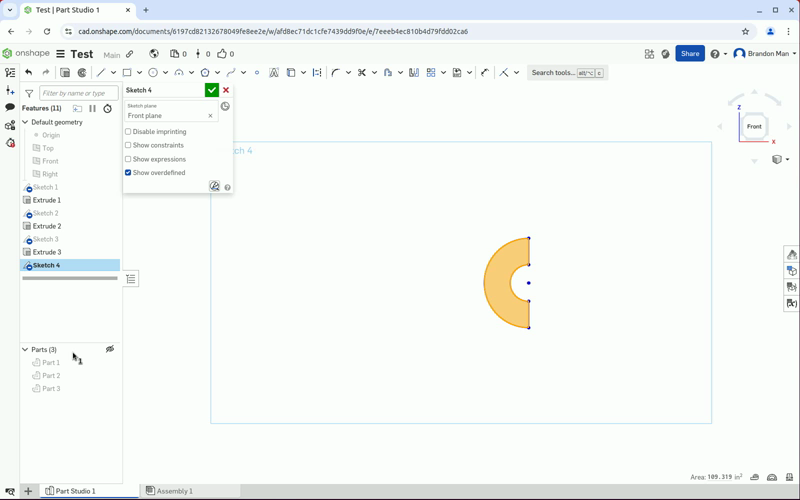
key(shift+y)
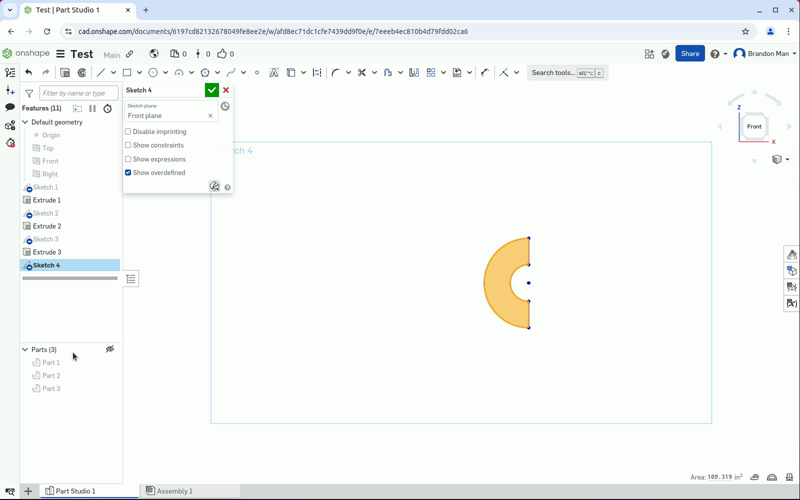
key(shift+e)
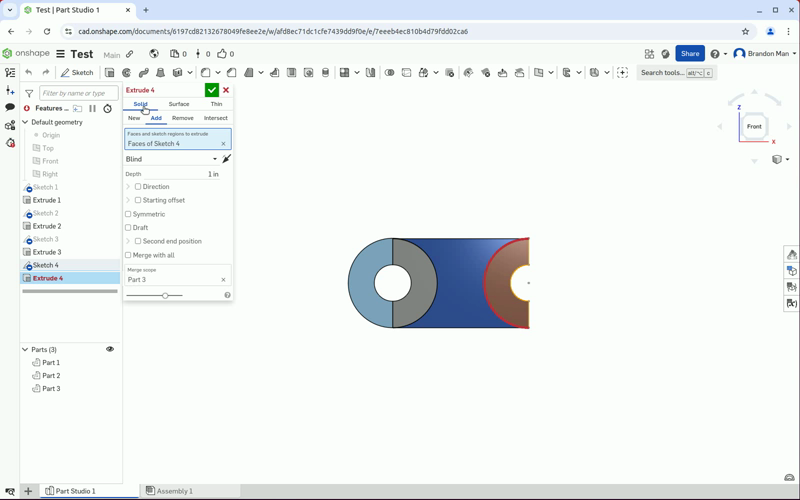
mouse_move(143, 106)
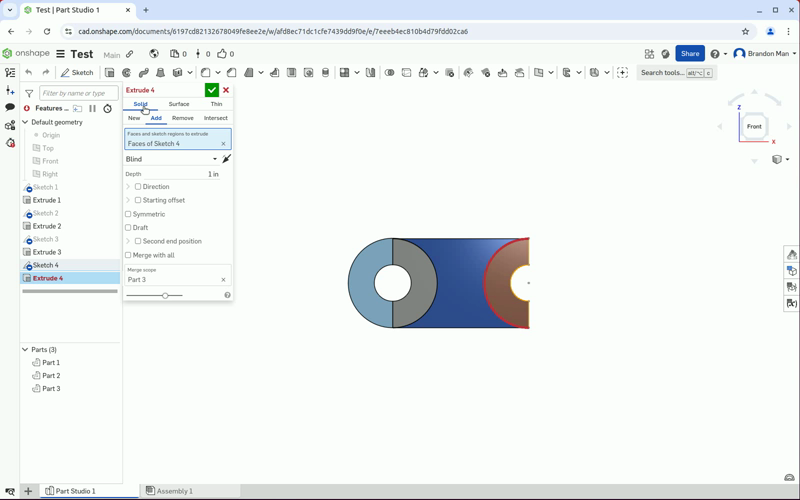
click(143, 106)
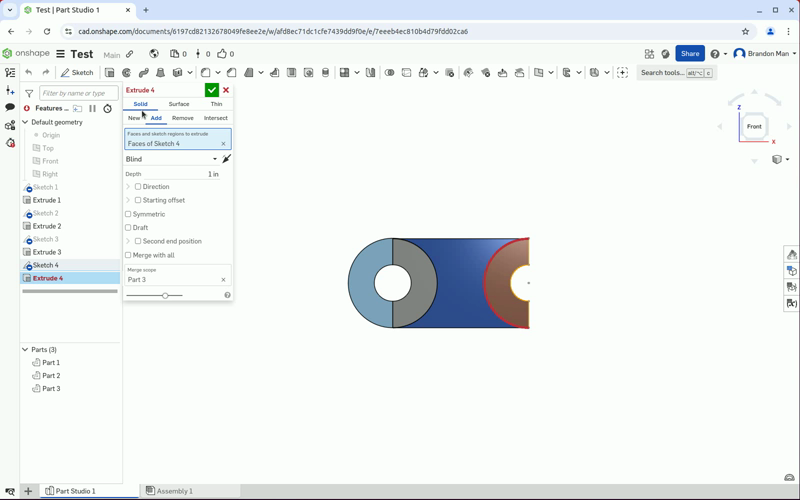
mouse_move(137, 120)
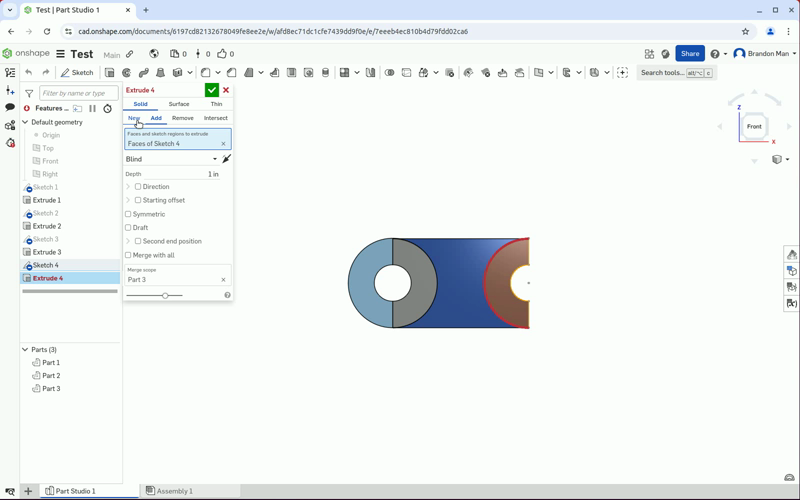
click(137, 120)
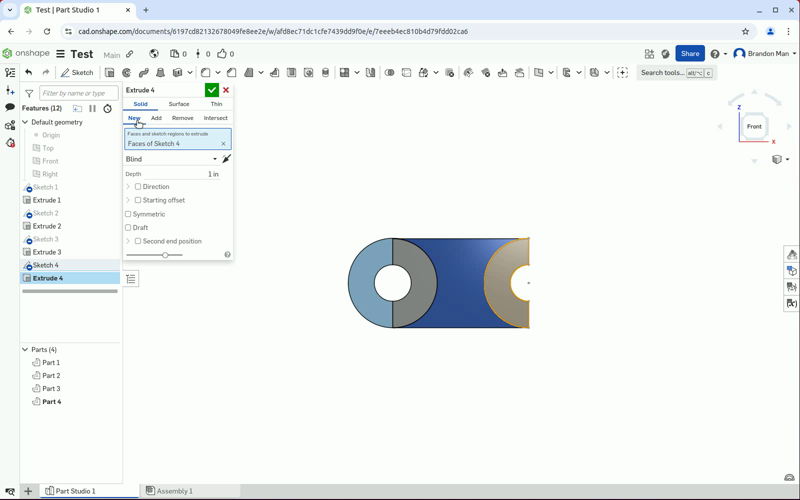
key(tab, 4)
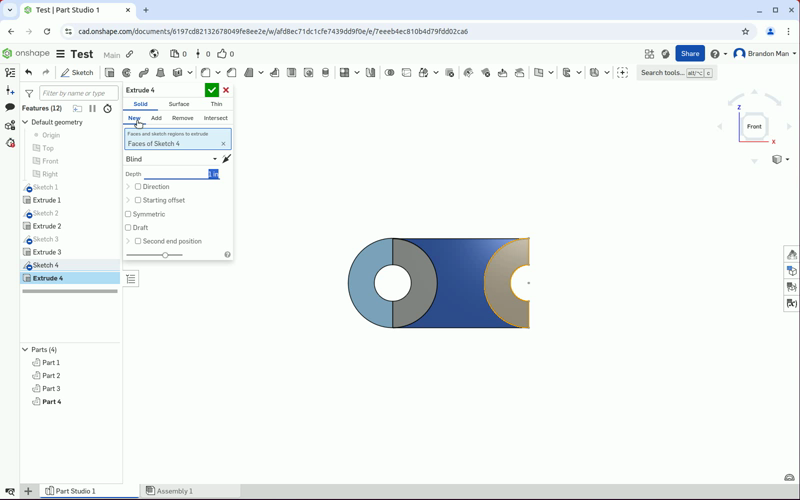
text(4.574)
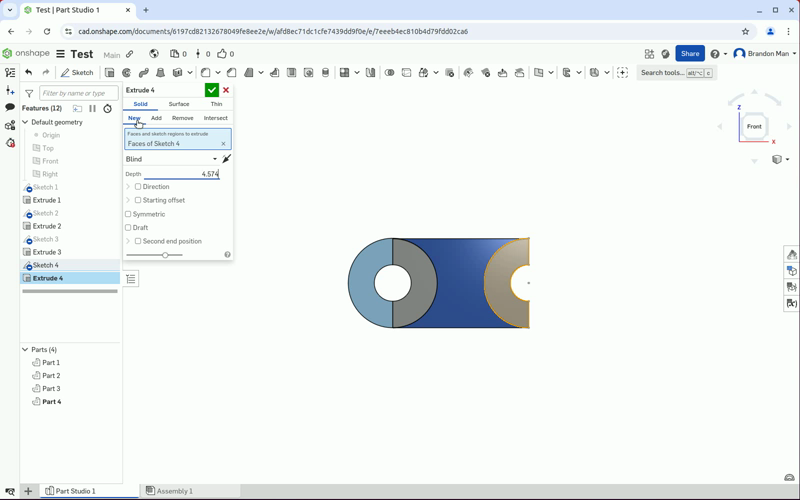
key(enter)
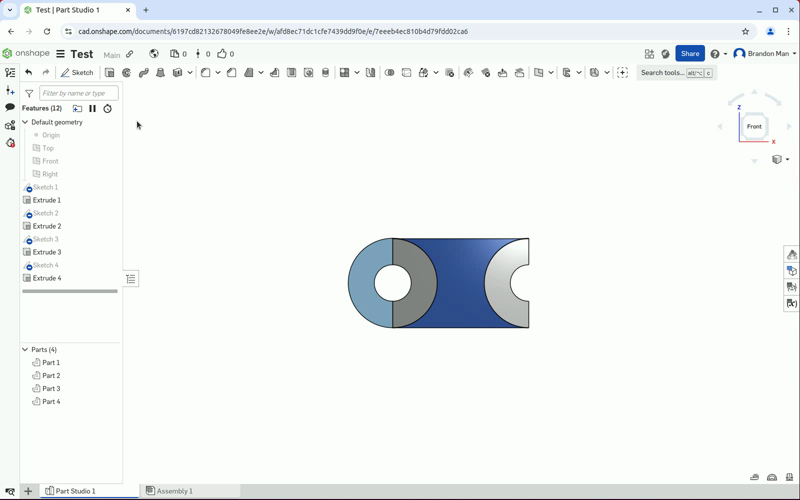
key(shift+h)
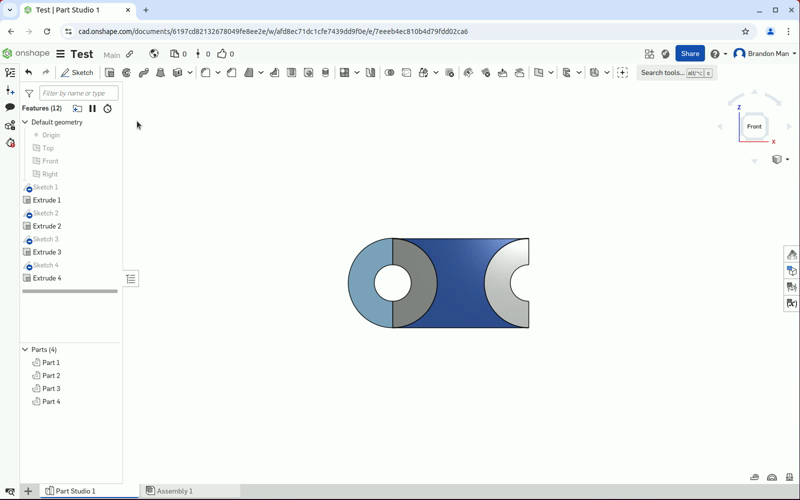
key(shift+h)
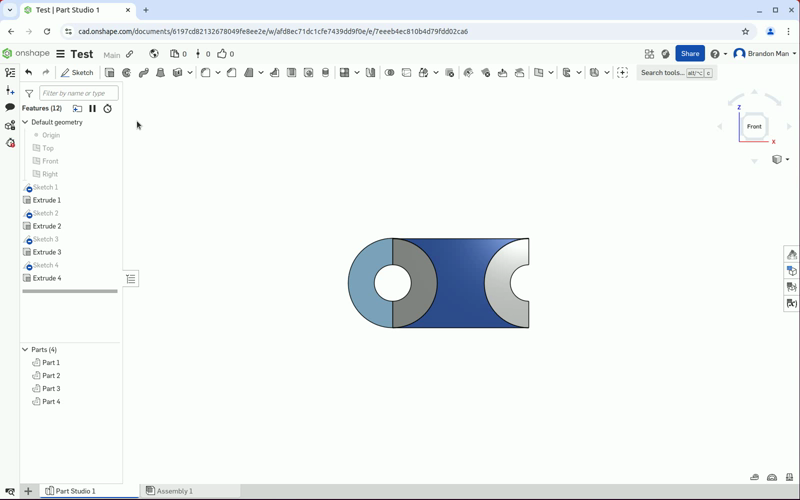
mouse_move(73, 189)
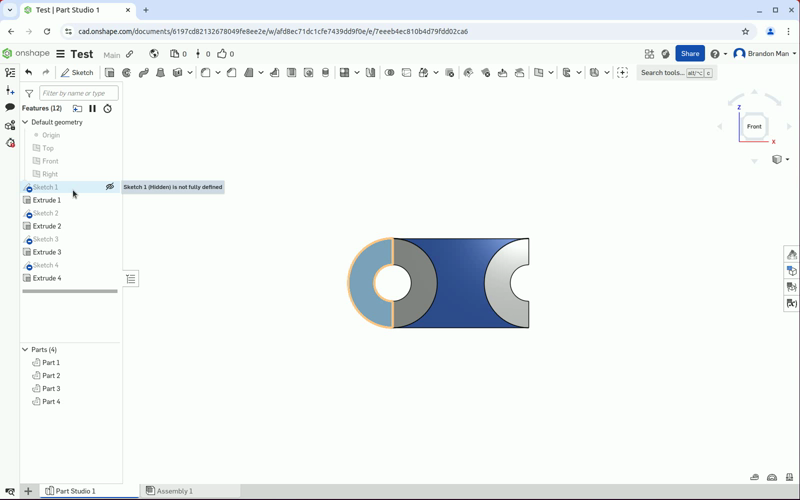
click(73, 189)
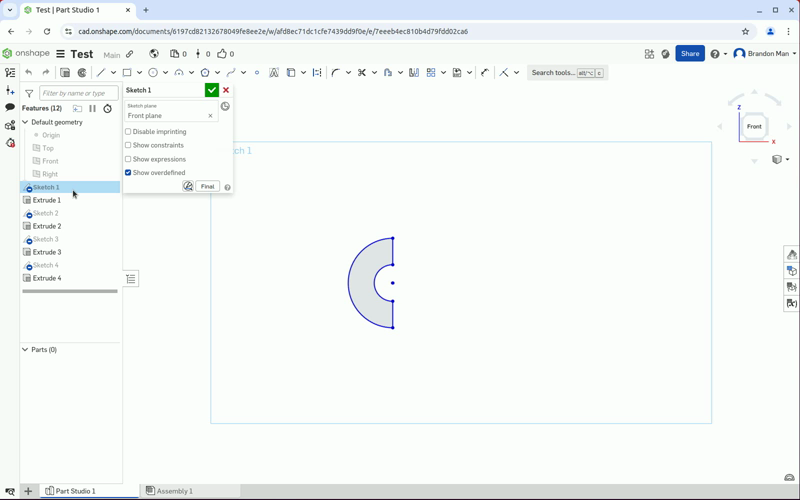
mouse_move(229, 92)
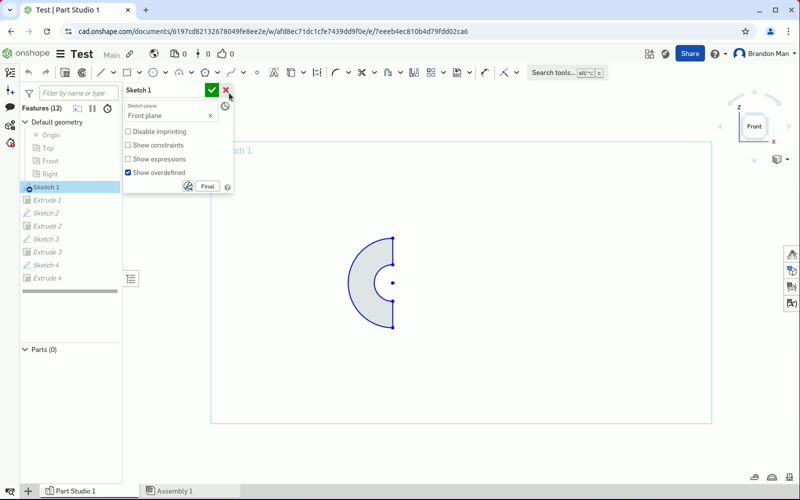
click(229, 92)
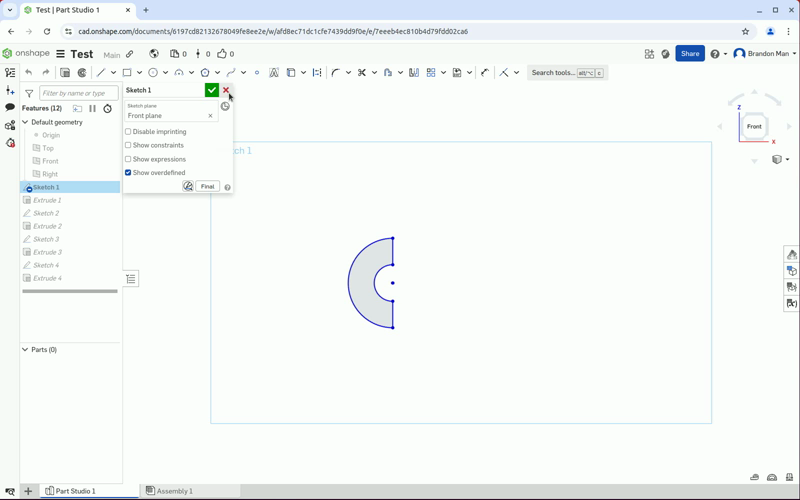
key(shift+s)
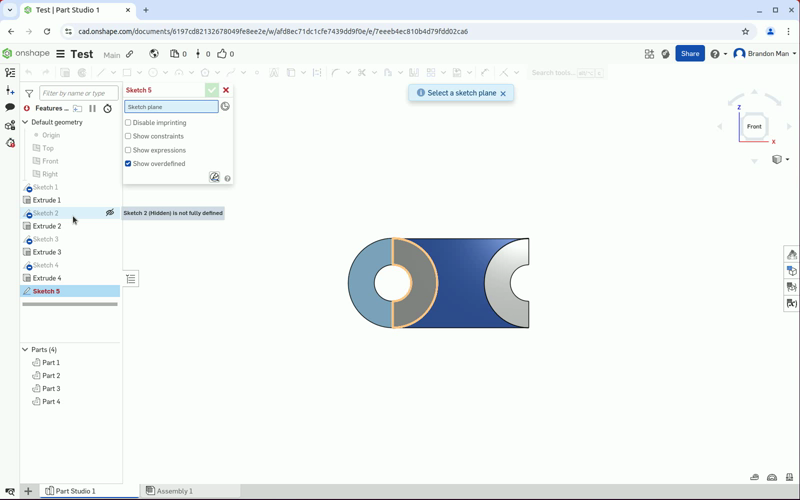
scroll(3)
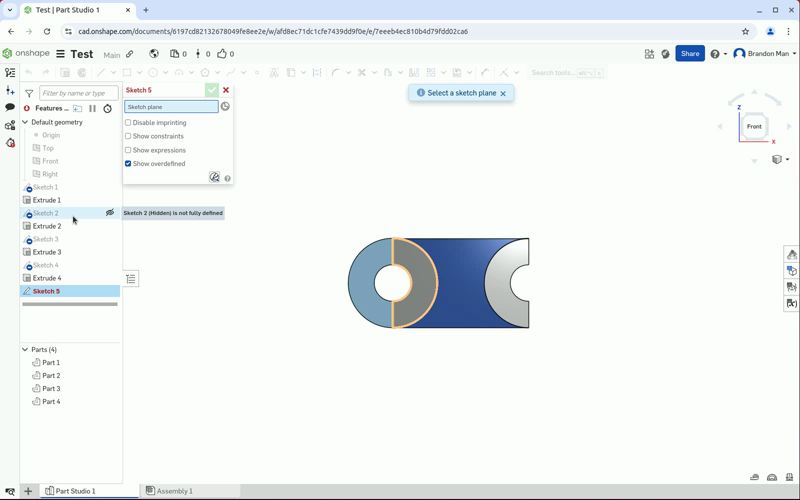
mouse_move(73, 163)
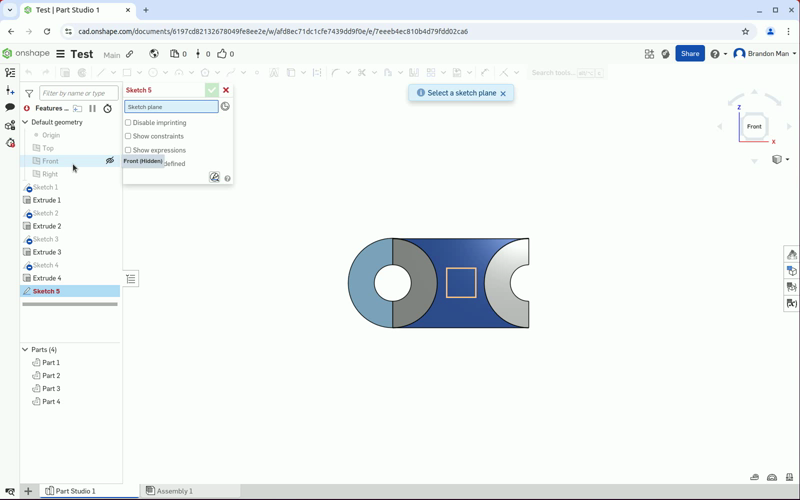
click(73, 163)
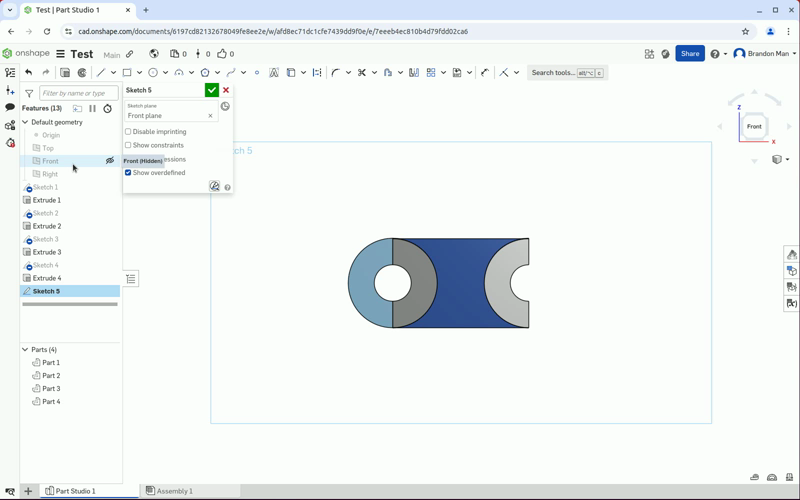
mouse_move(73, 352)
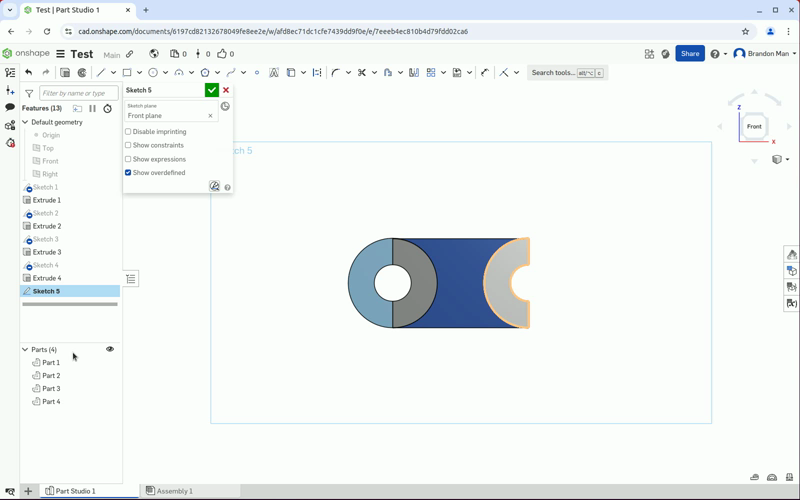
key(y)
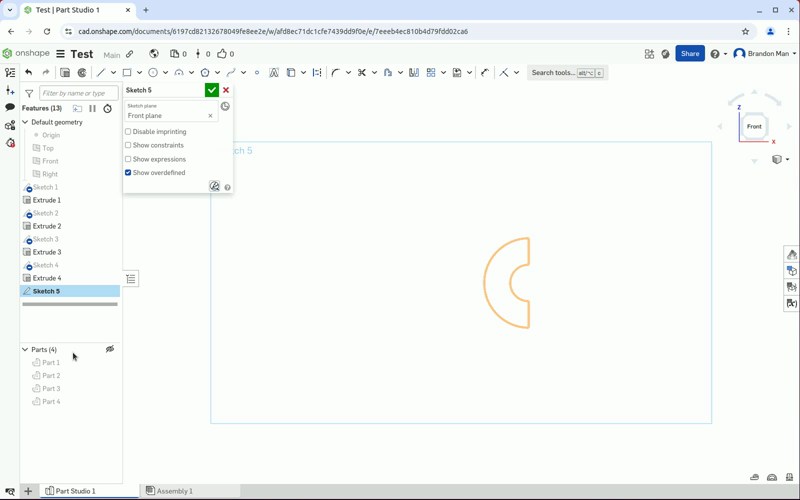
key(a)
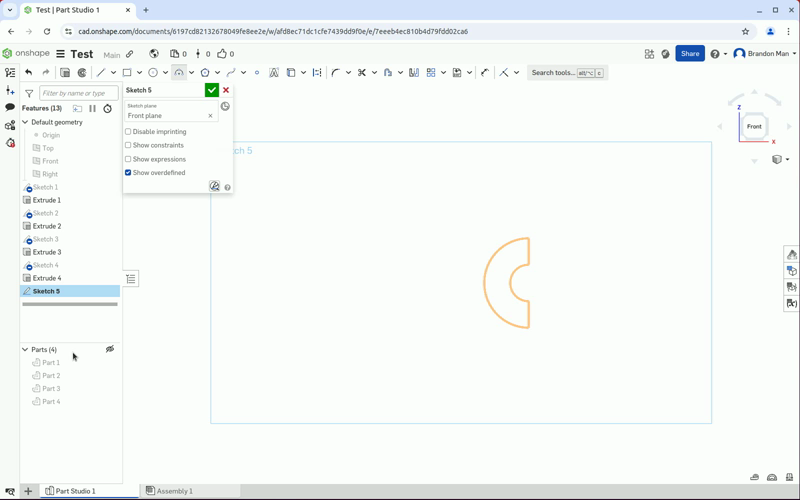
key_down(shift)
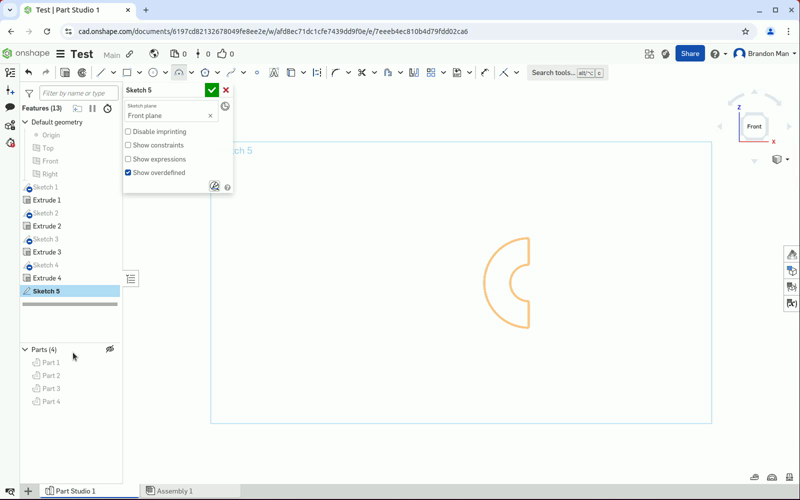
mouse_move(528, 327)
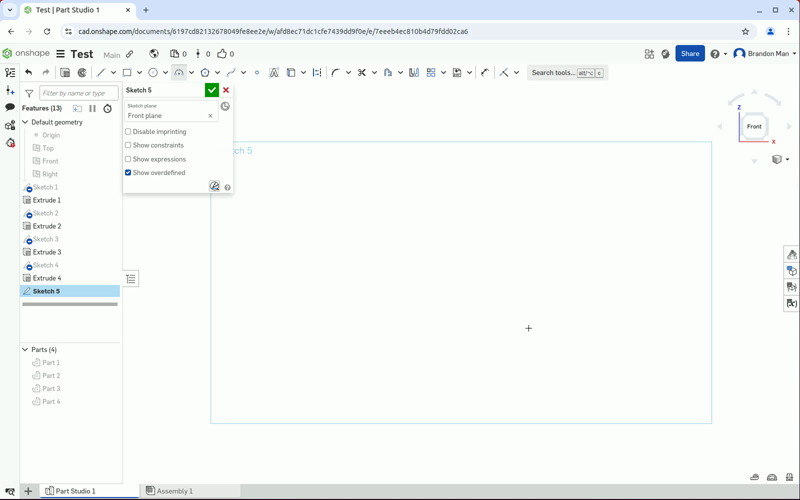
click(528, 327)
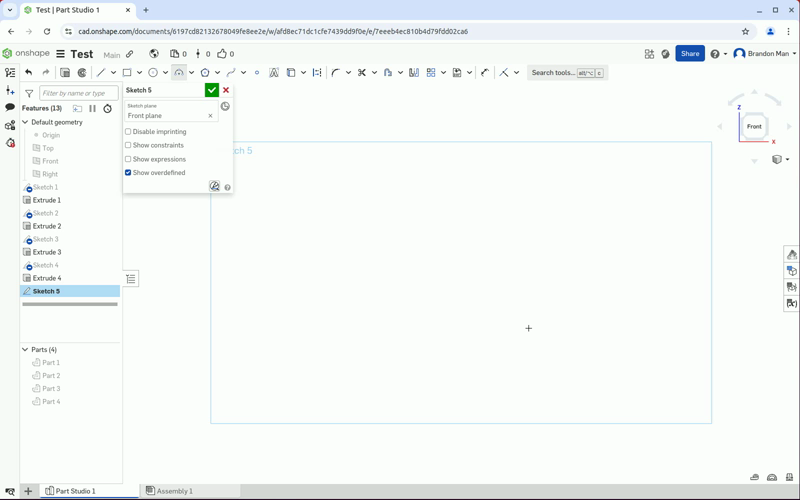
key_up(shift)
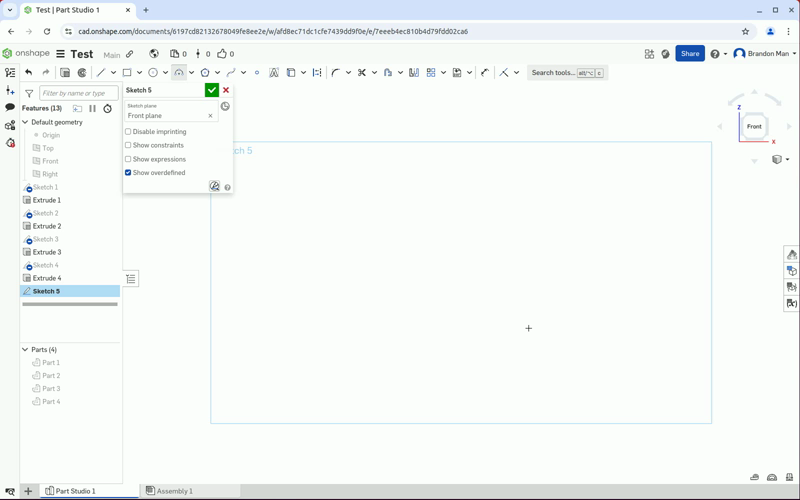
key_down(shift)
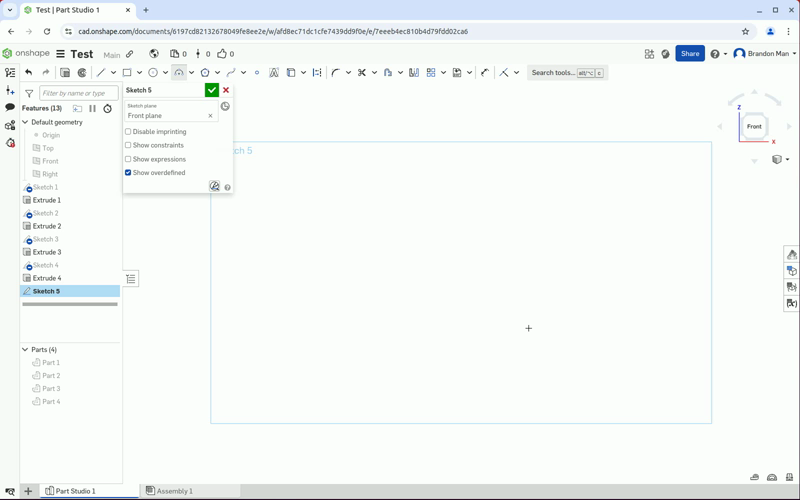
mouse_move(528, 238)
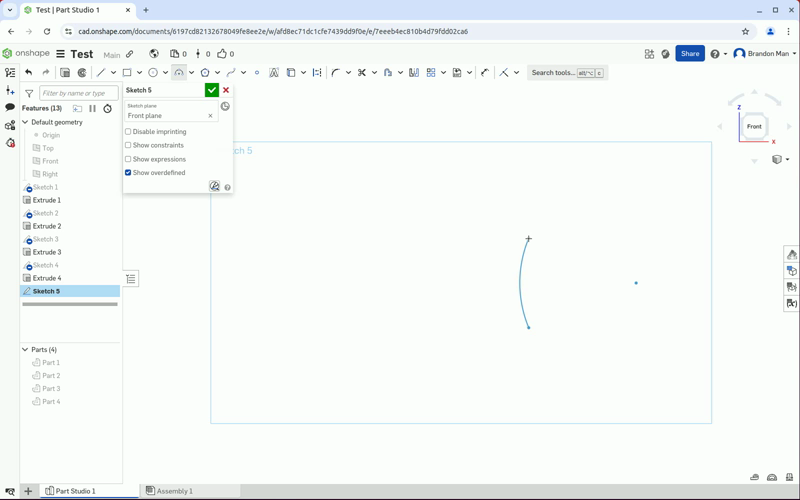
click(528, 238)
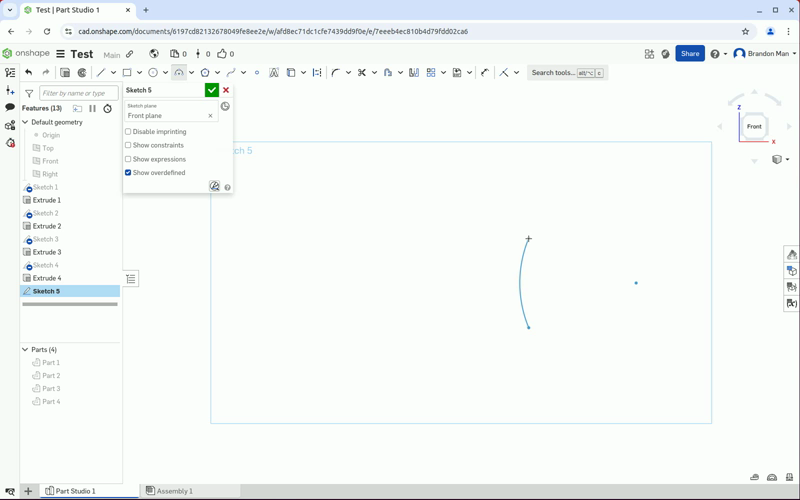
mouse_move(573, 282)
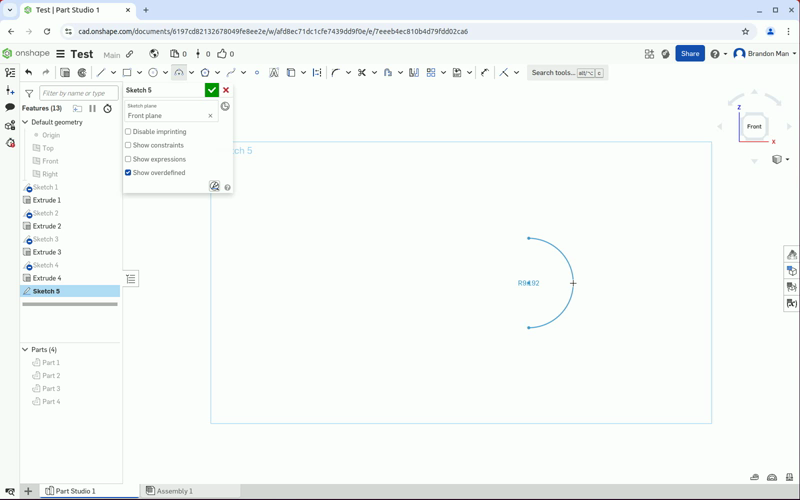
click(573, 282)
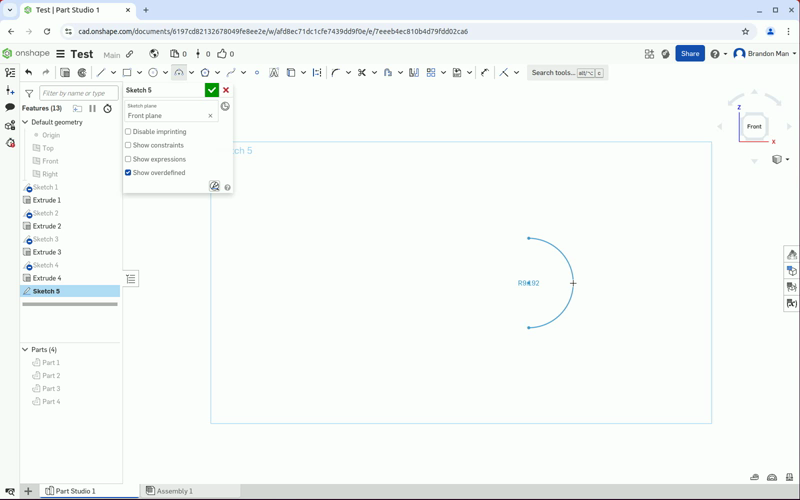
key_up(shift)
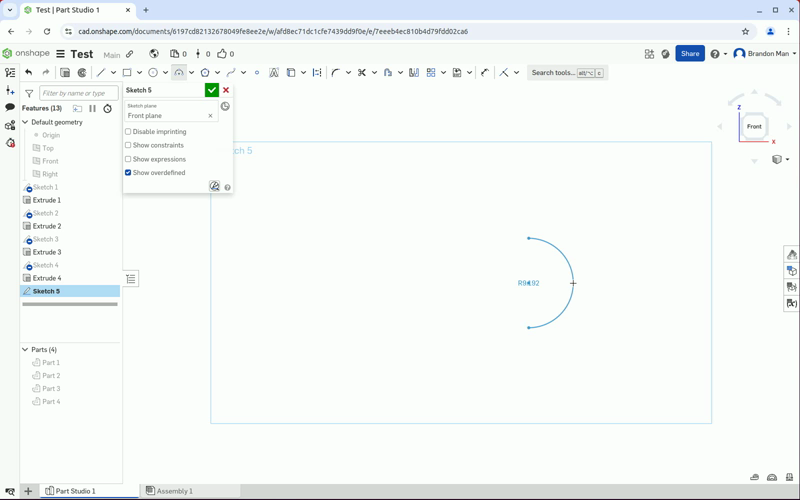
key(esc)
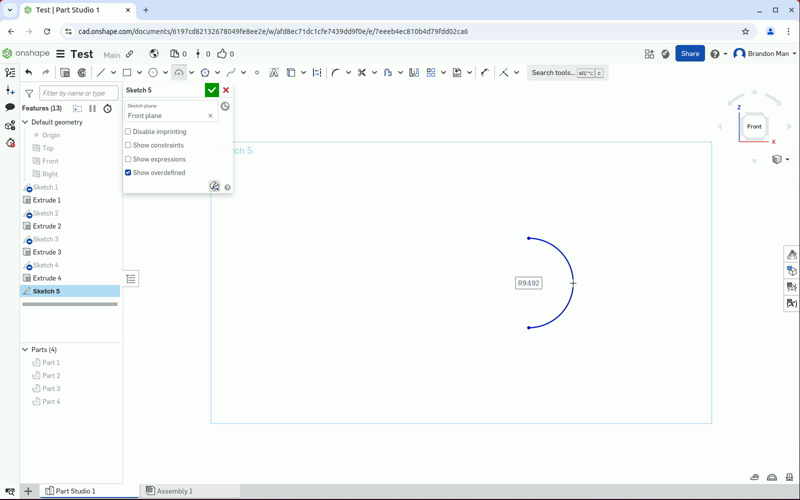
key(l)
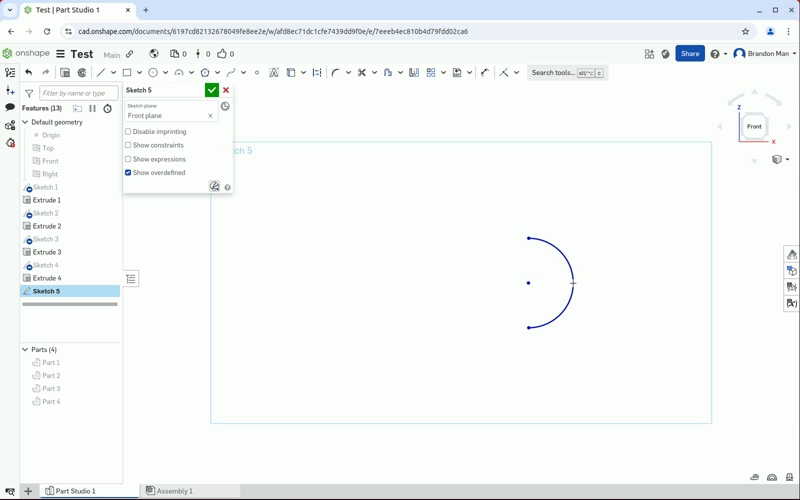
mouse_move(528, 238)
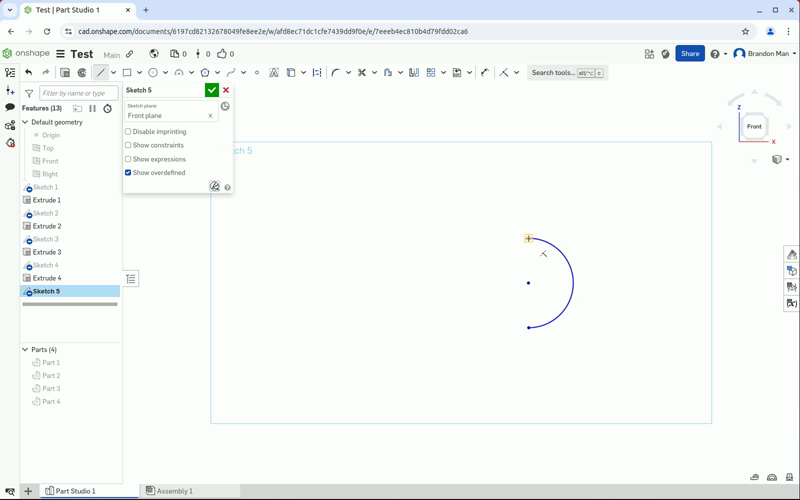
click(528, 238)
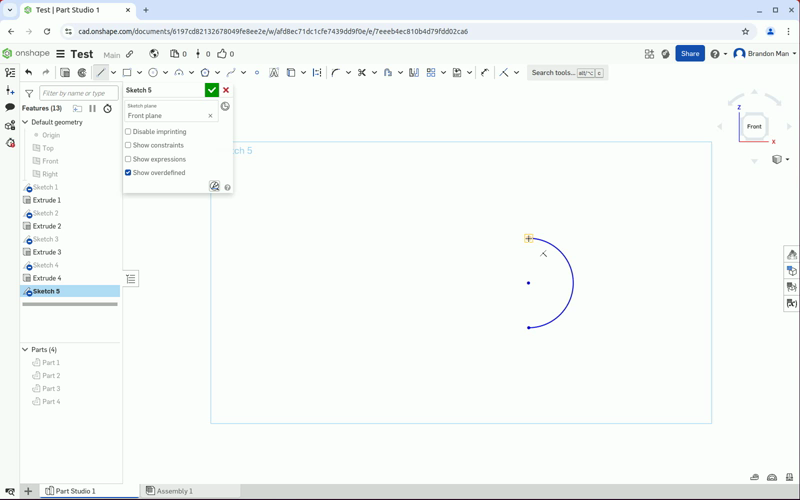
key_down(shift)
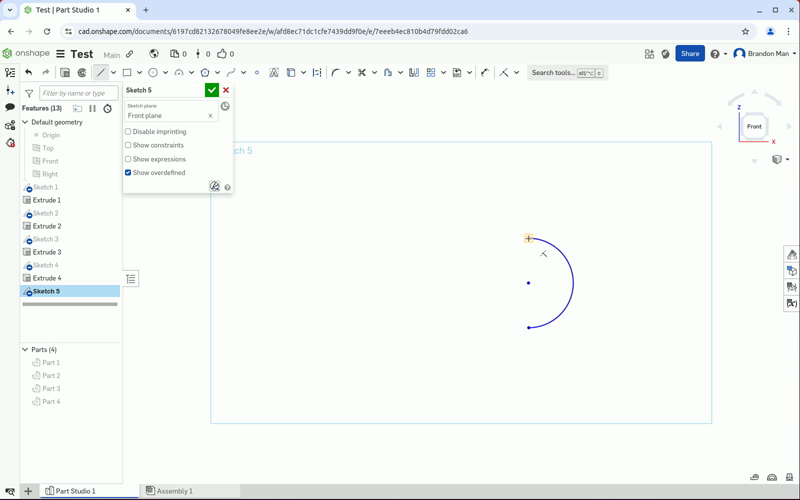
mouse_move(558, 238)
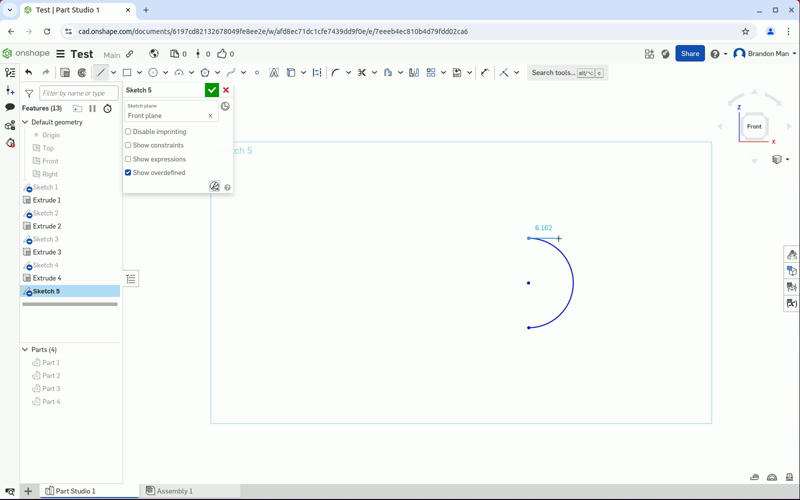
mouse_move(528, 264)
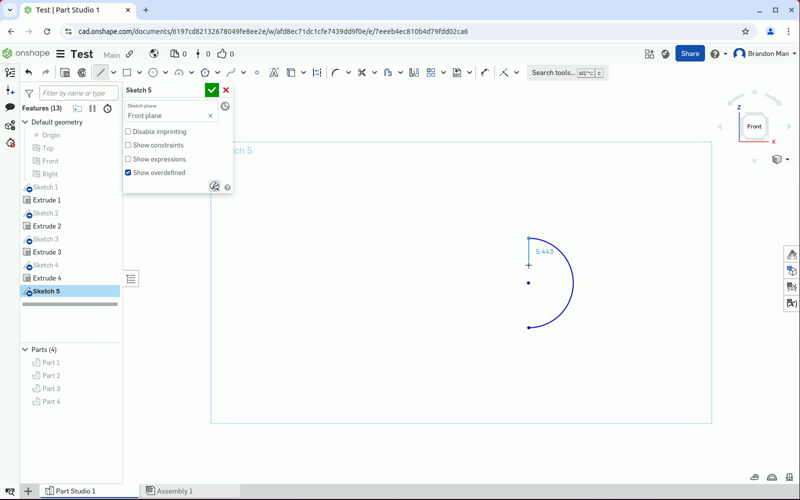
click(528, 264)
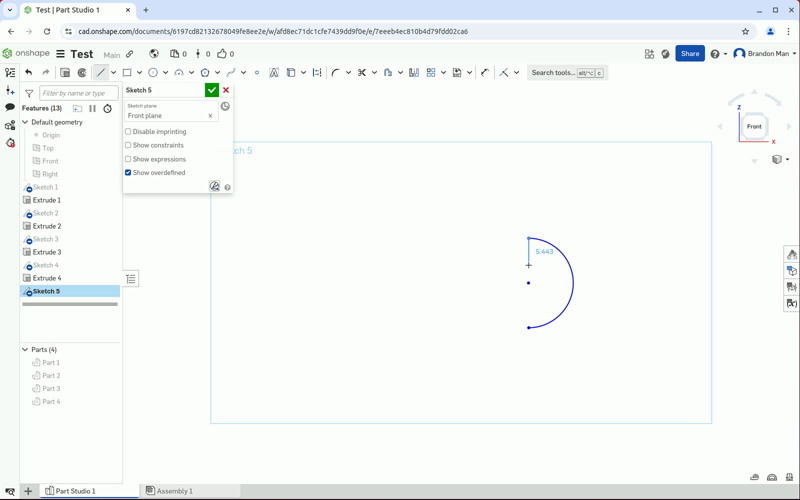
key_up(shift)
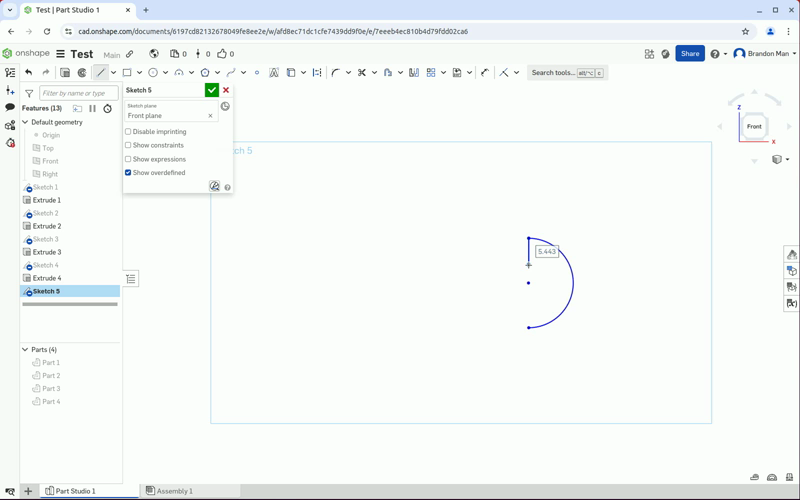
key(esc)
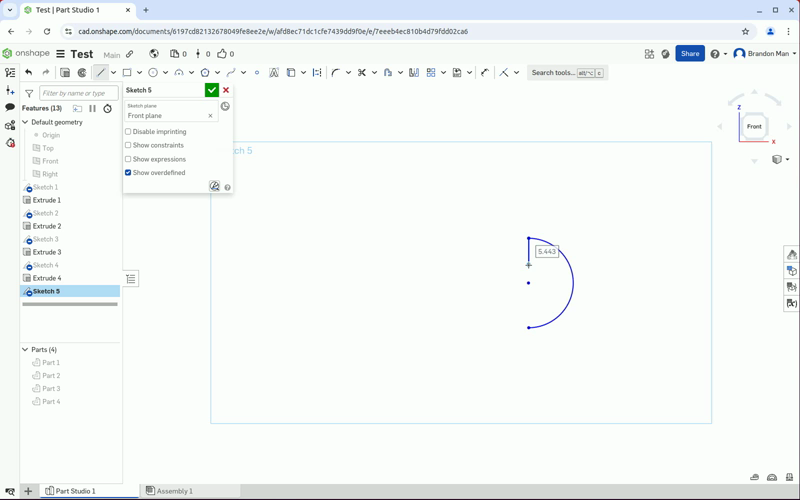
key(a)
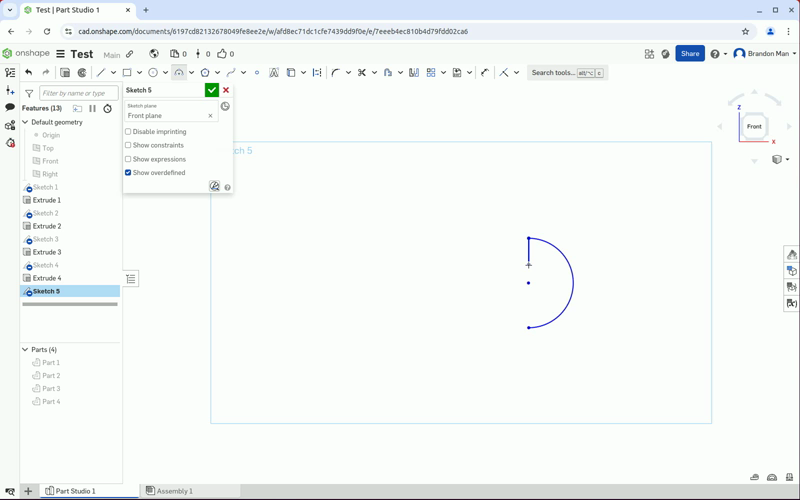
mouse_move(528, 264)
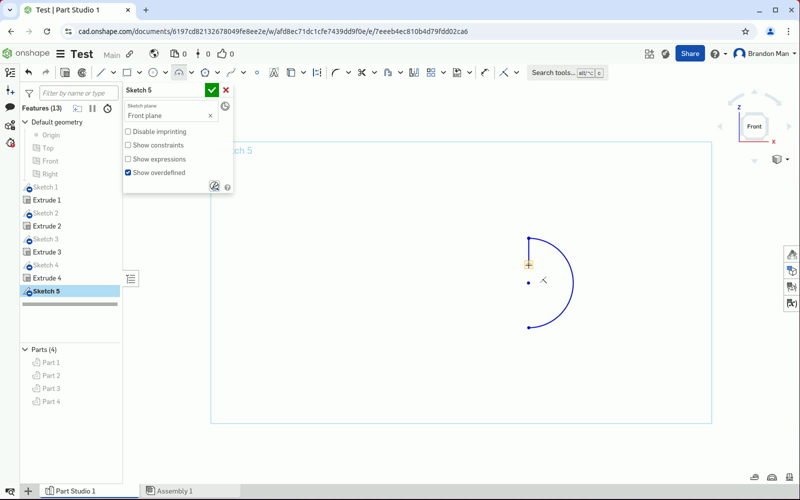
click(528, 264)
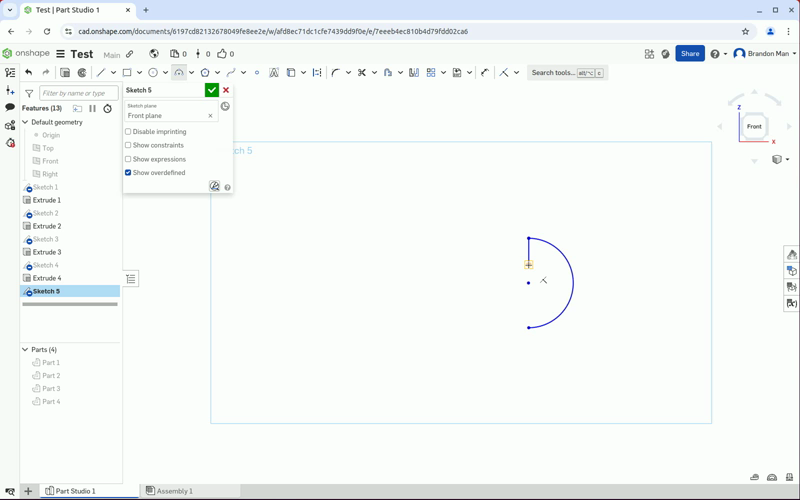
key_down(shift)
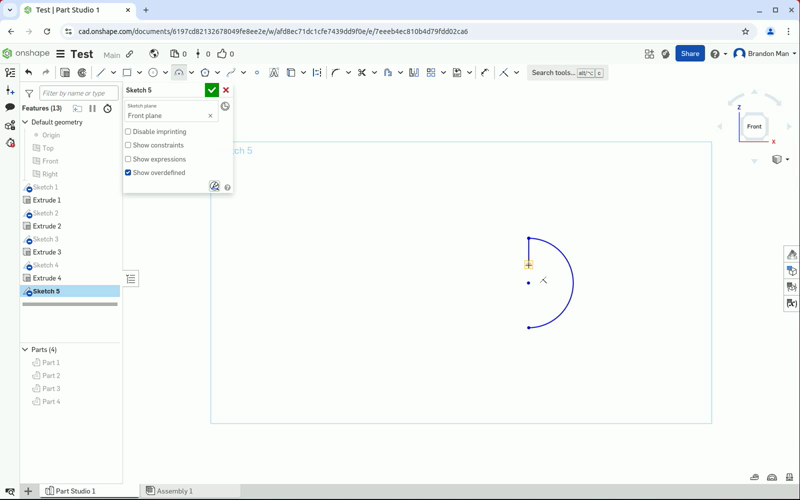
mouse_move(528, 301)
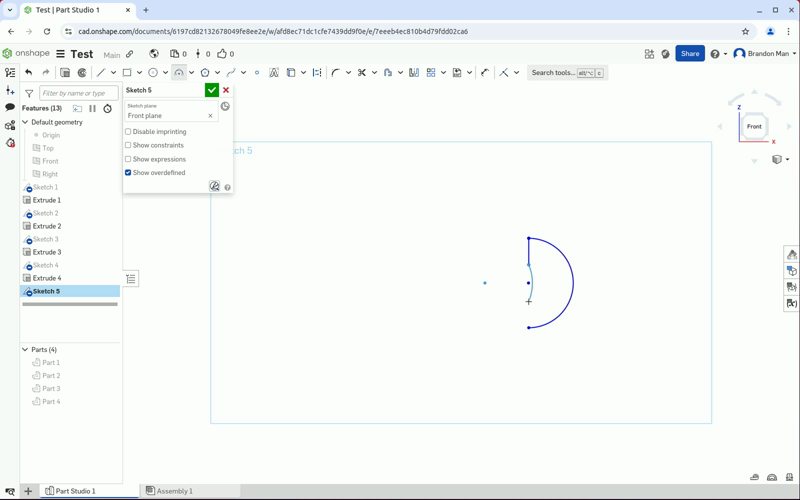
click(528, 301)
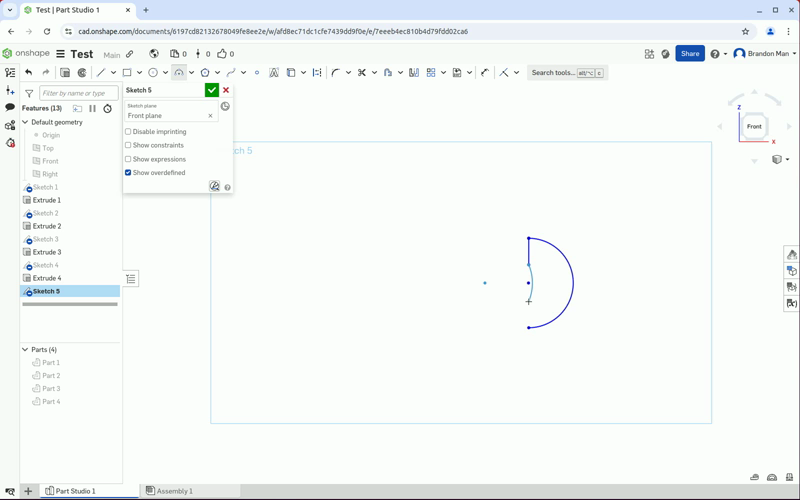
mouse_move(547, 282)
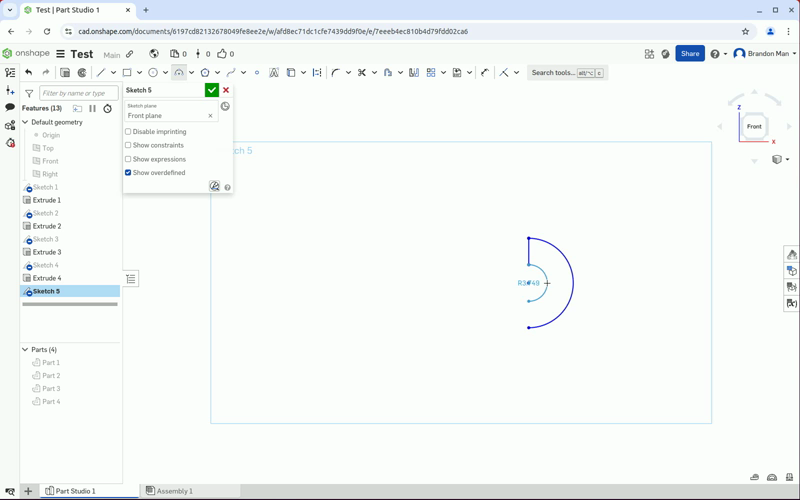
click(547, 282)
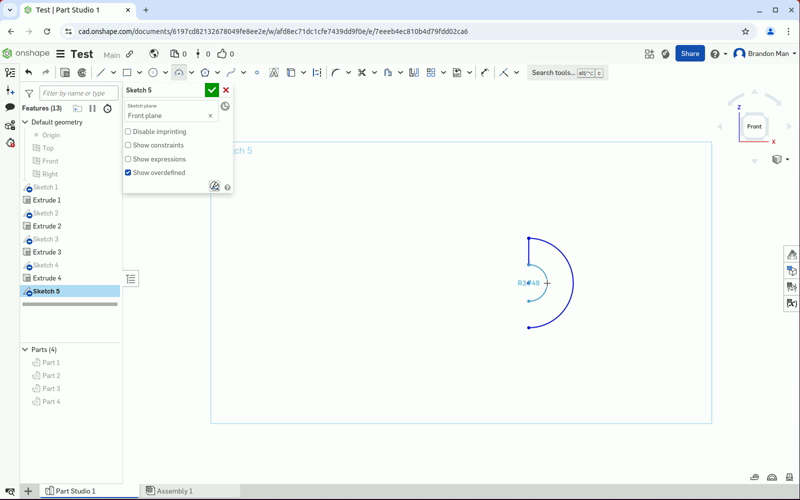
key_up(shift)
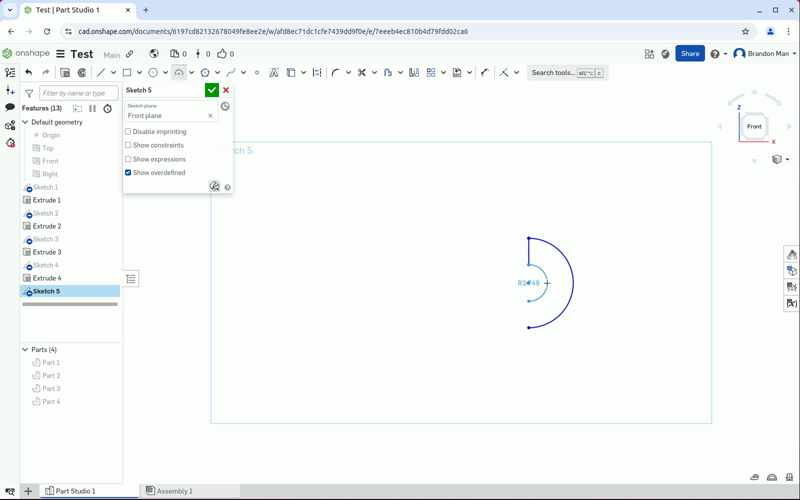
key(esc)
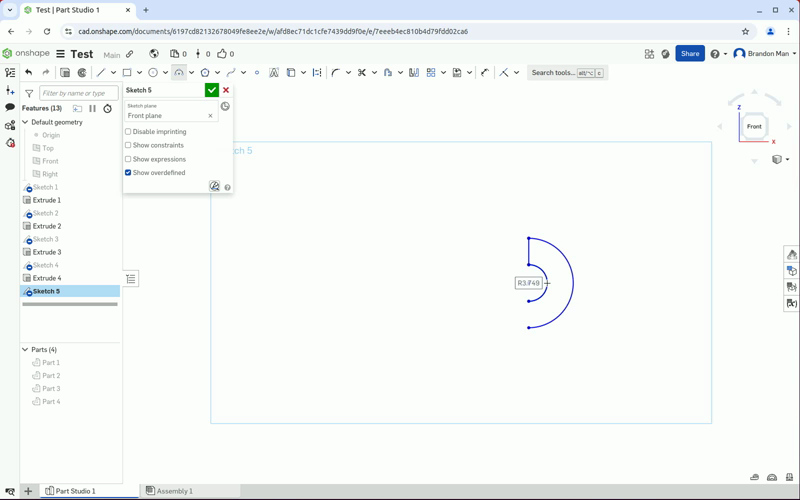
key(l)
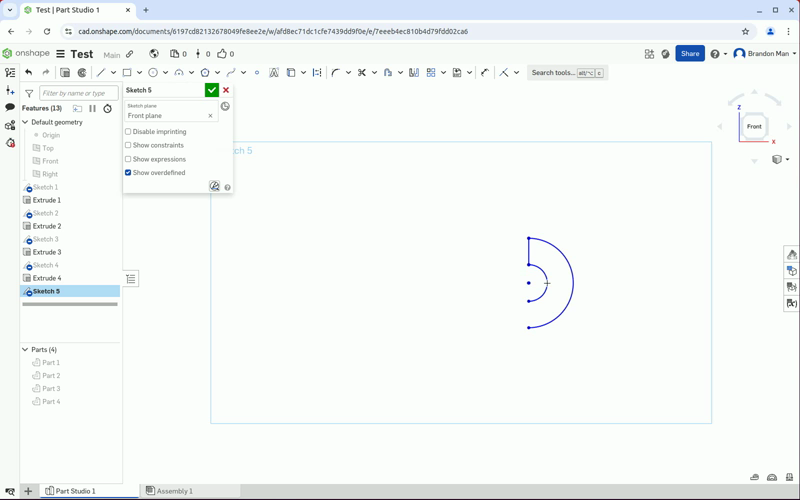
mouse_move(528, 301)
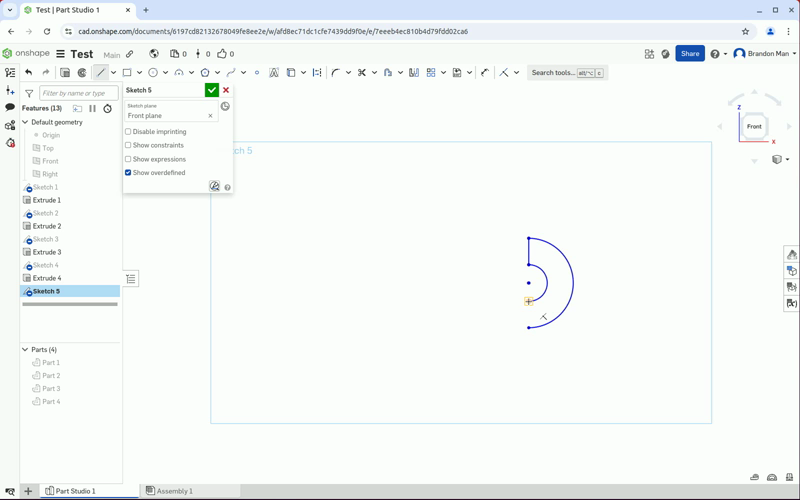
click(528, 301)
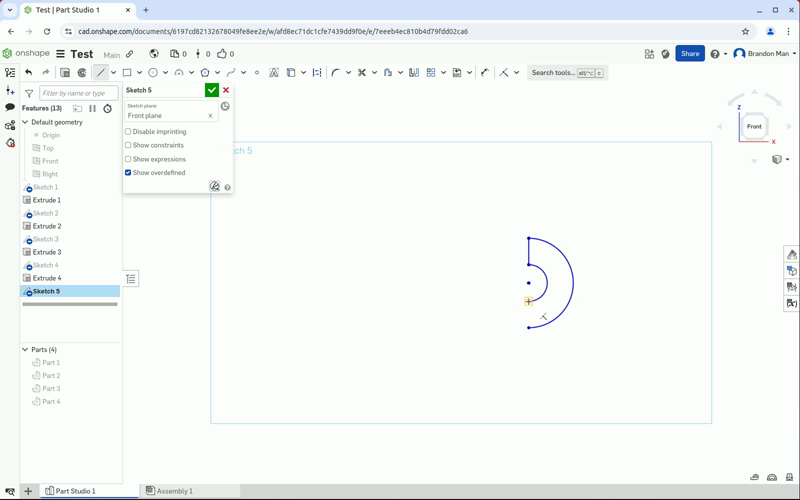
mouse_move(558, 301)
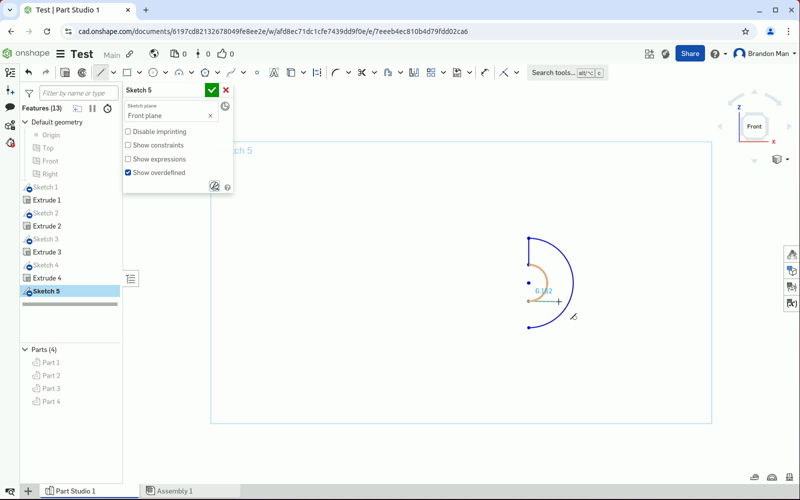
key_down(shift)
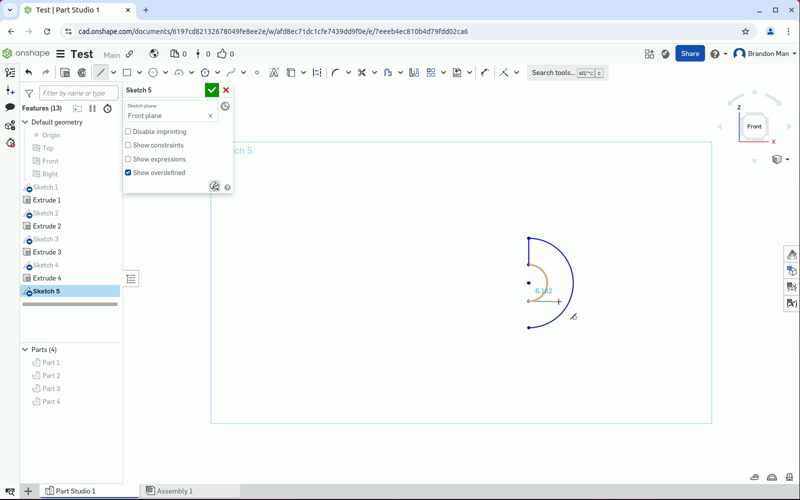
mouse_move(528, 327)
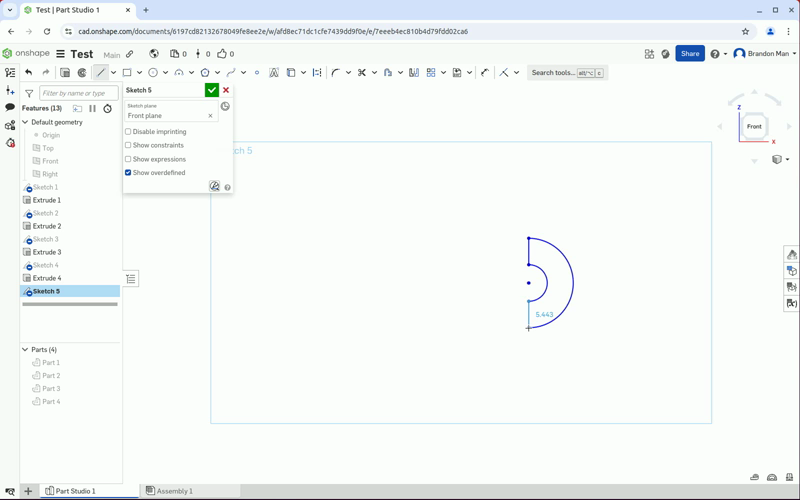
key_up(shift)
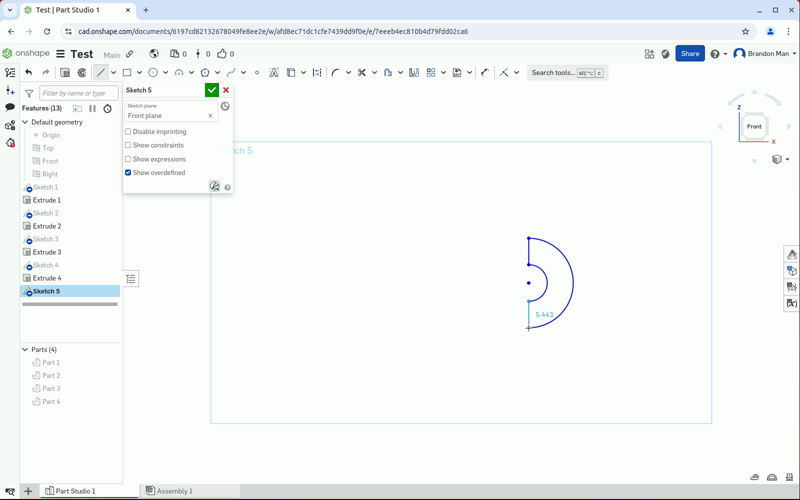
click(528, 327)
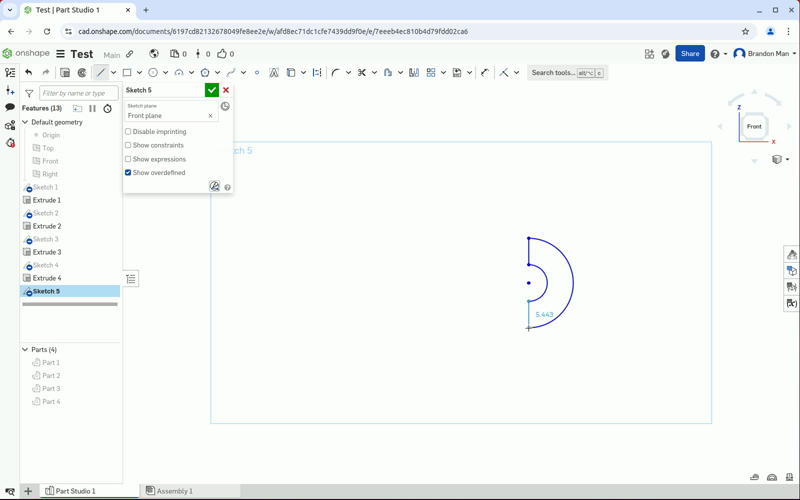
key(esc)
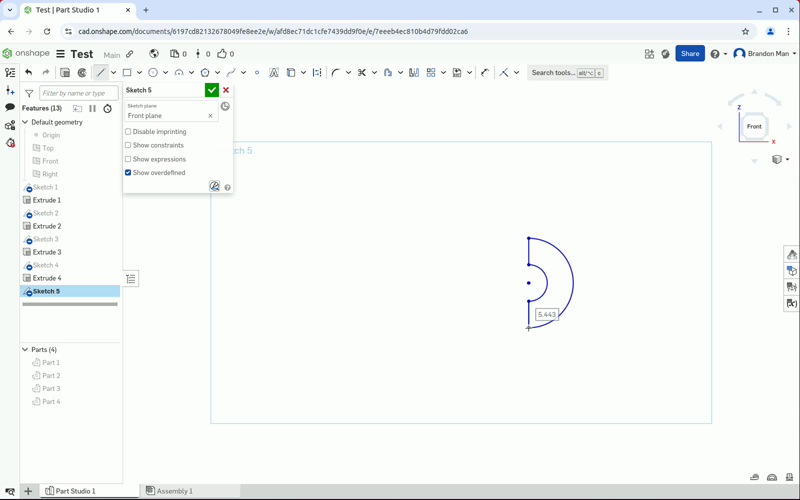
mouse_move(537, 290)
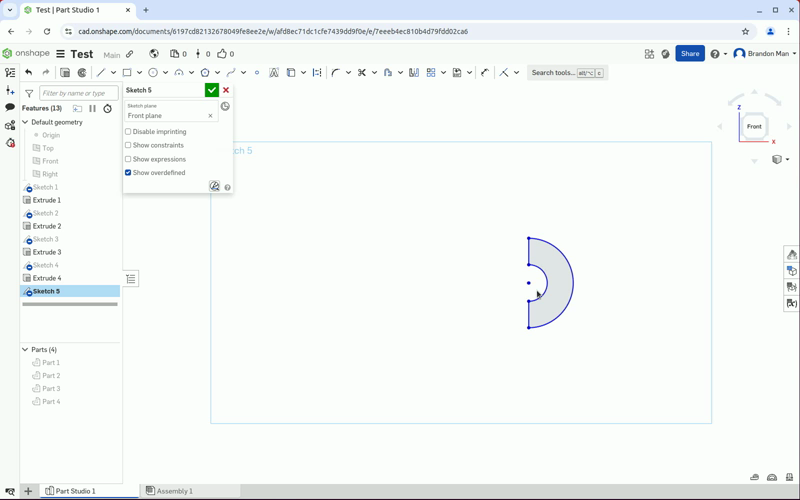
scroll(6)
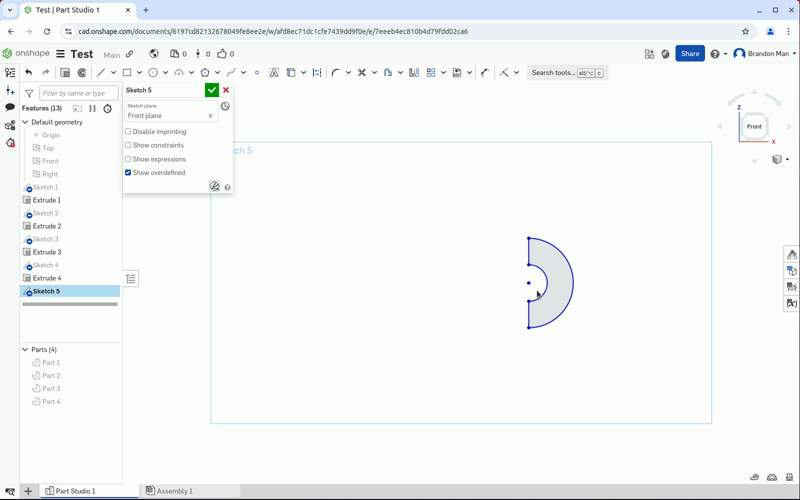
scroll(6)
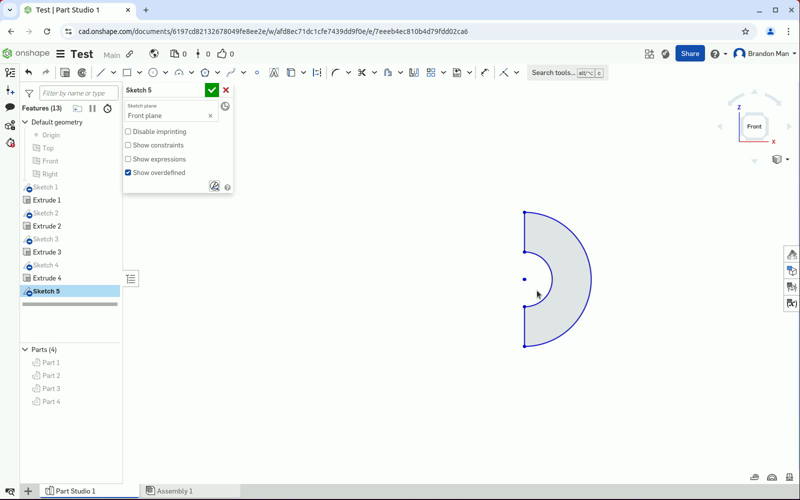
scroll(6)
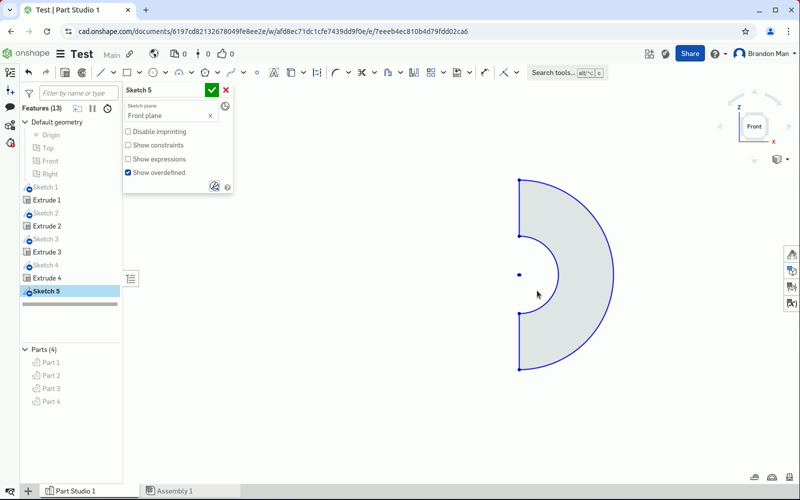
scroll(6)
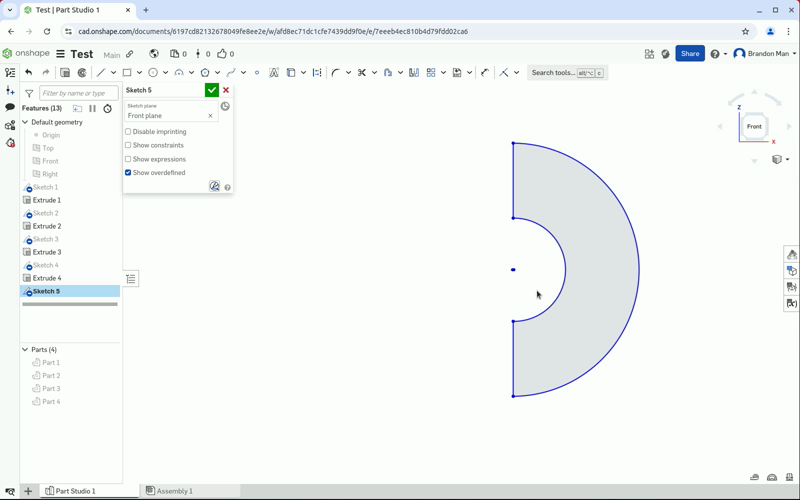
scroll(6)
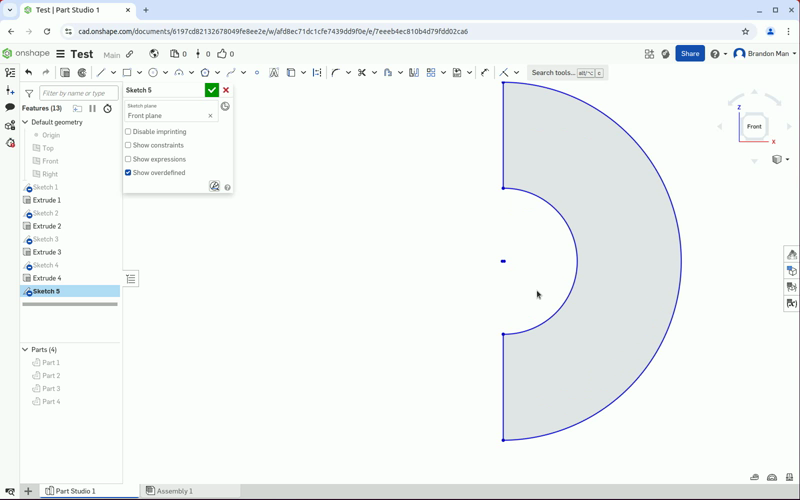
scroll(6)
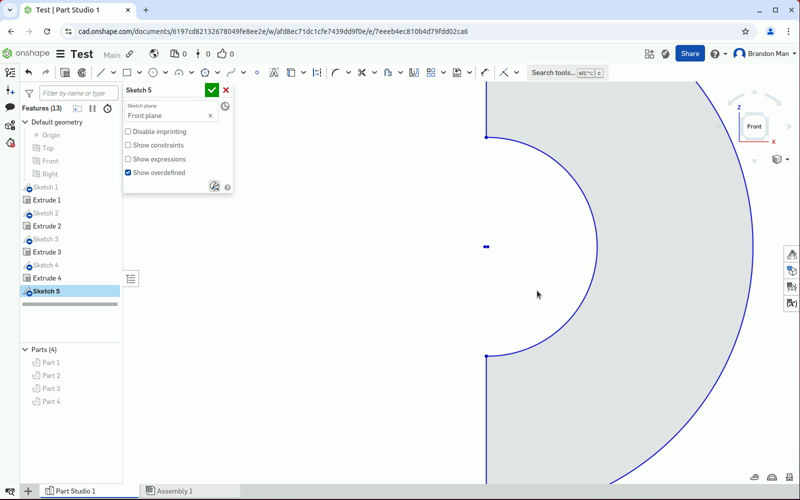
scroll(6)
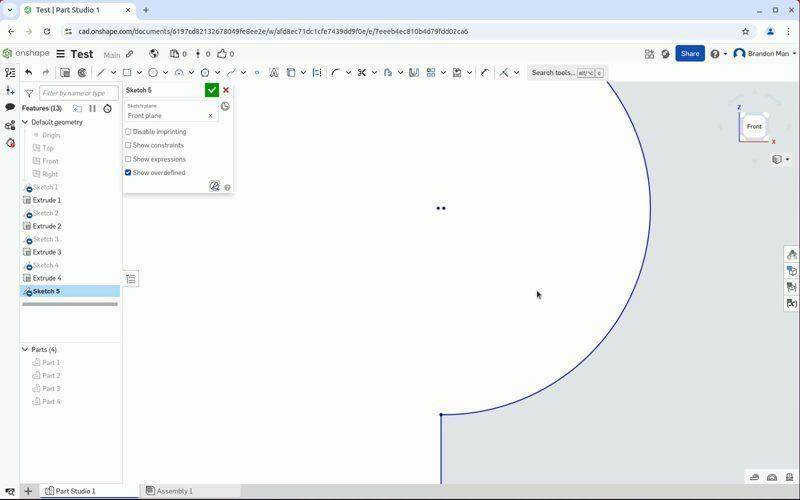
click(537, 290)
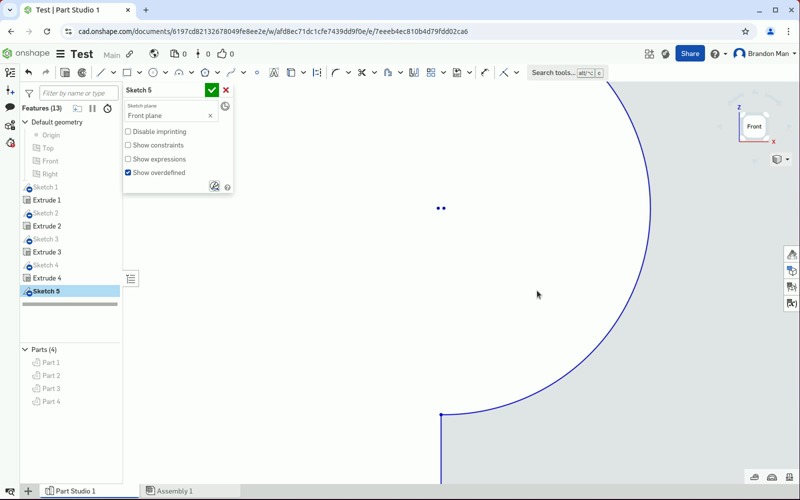
scroll(-6)
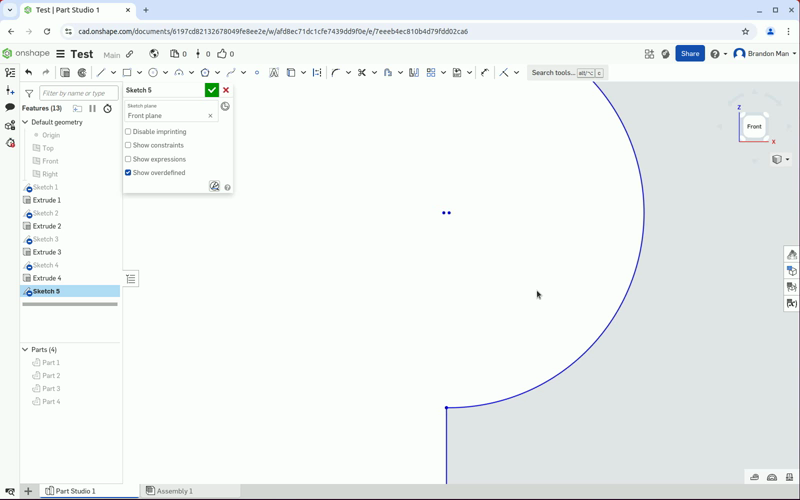
scroll(-6)
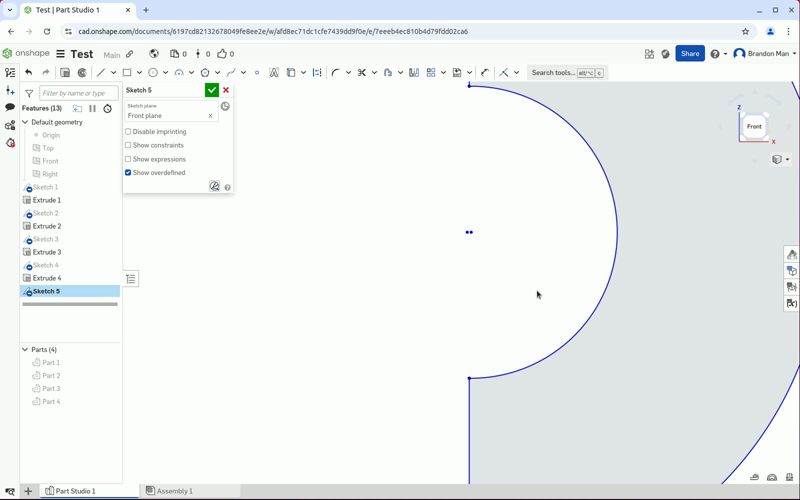
scroll(-6)
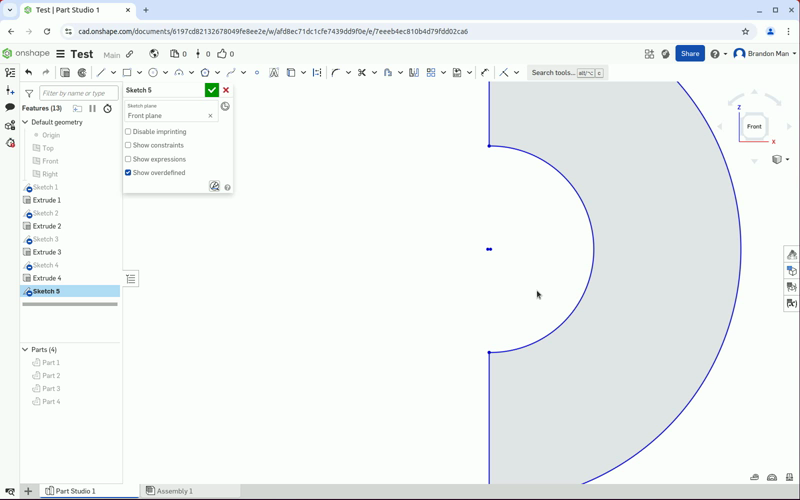
scroll(-6)
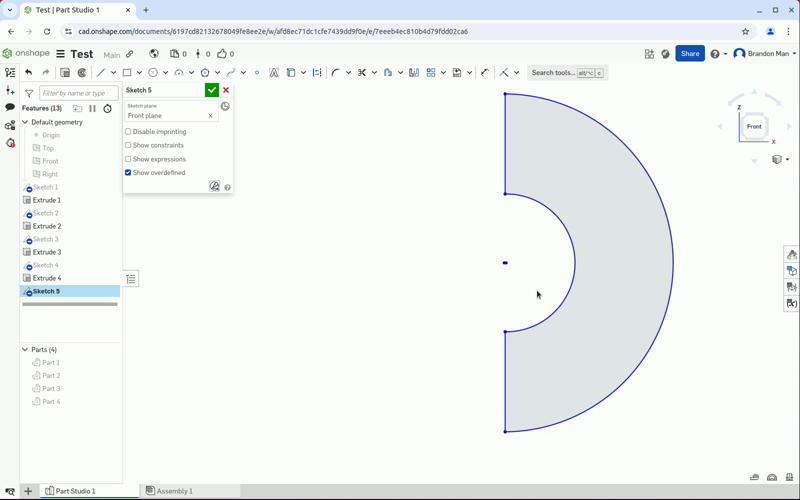
scroll(-6)
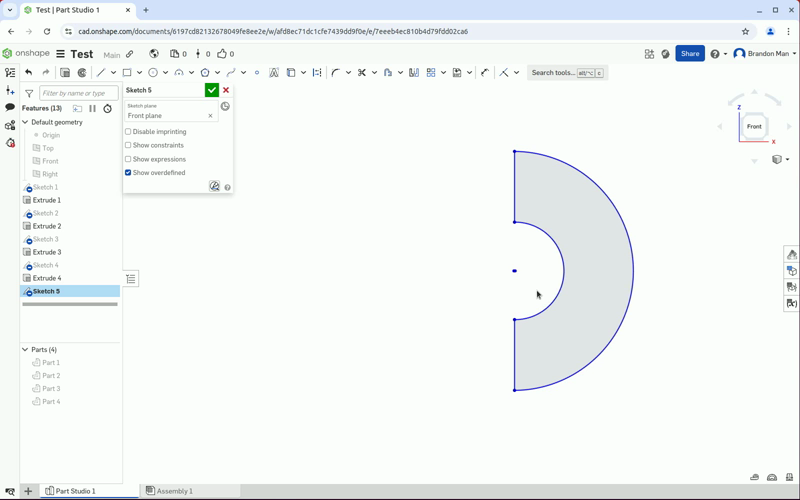
scroll(-6)
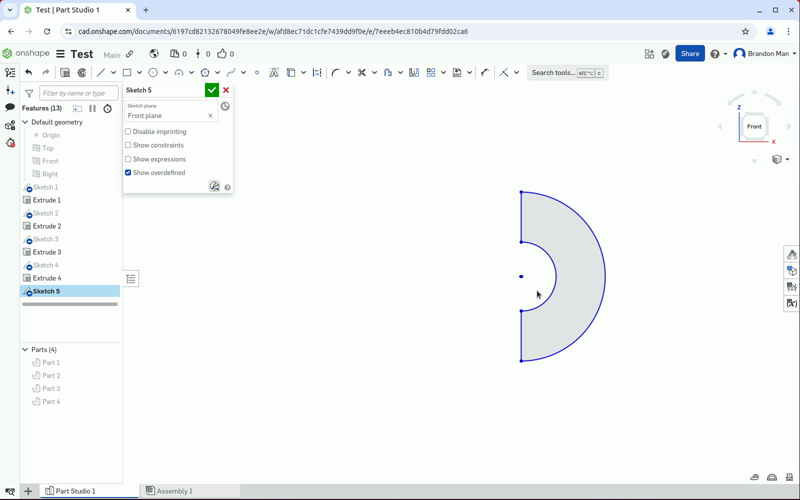
scroll(-6)
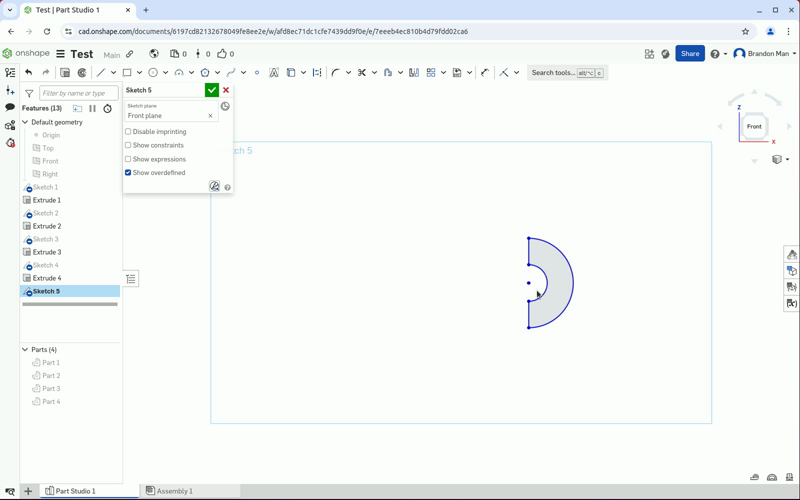
mouse_move(73, 352)
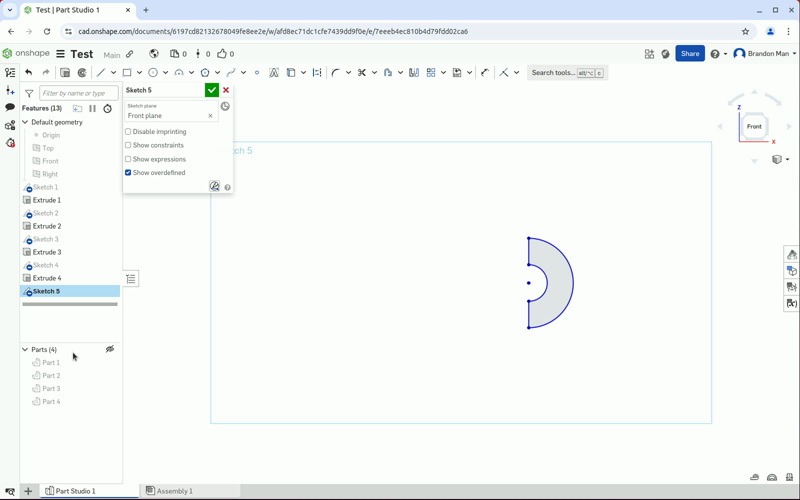
key(shift+y)
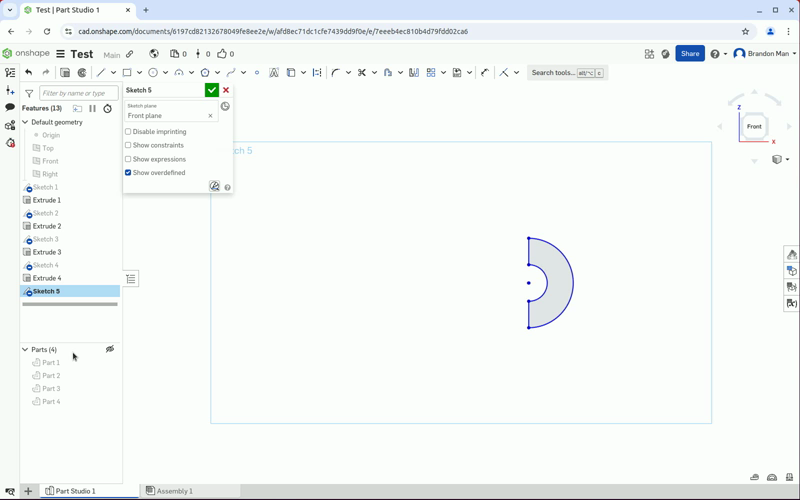
key(shift+e)
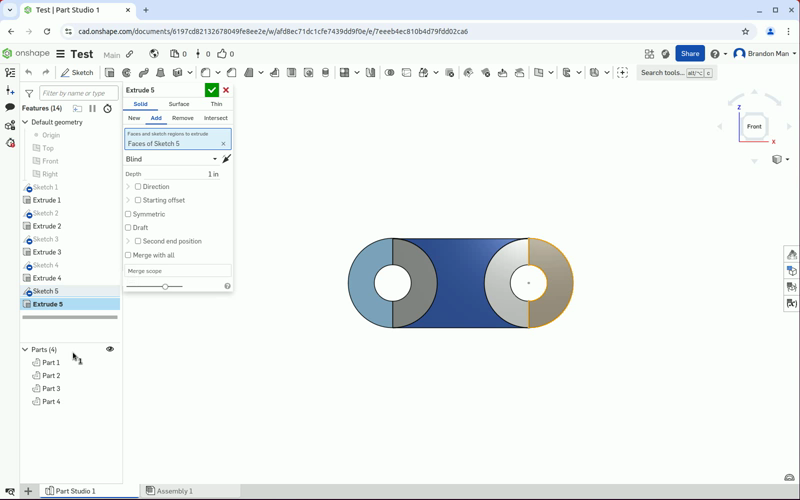
mouse_move(143, 106)
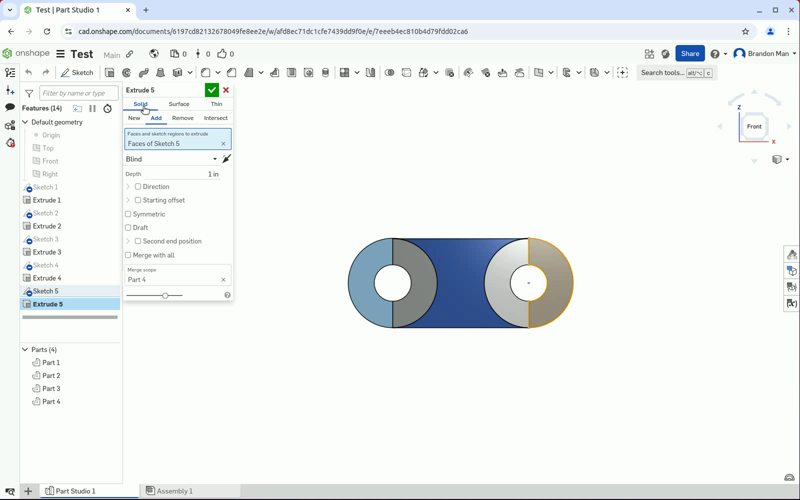
click(143, 106)
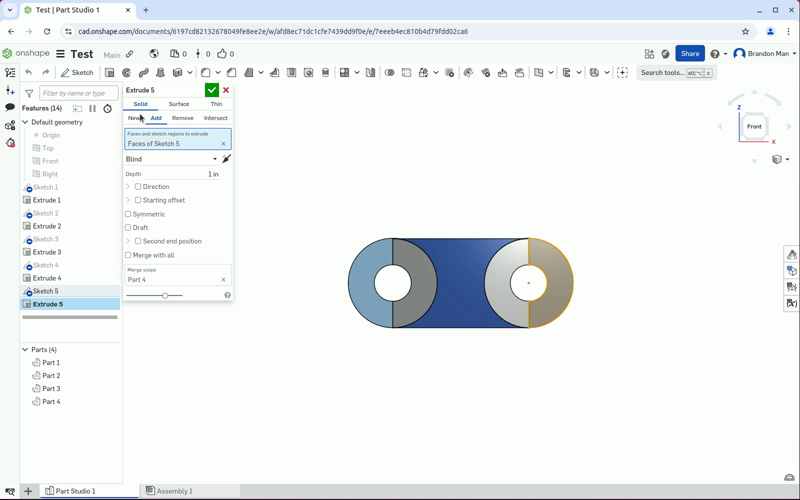
mouse_move(137, 120)
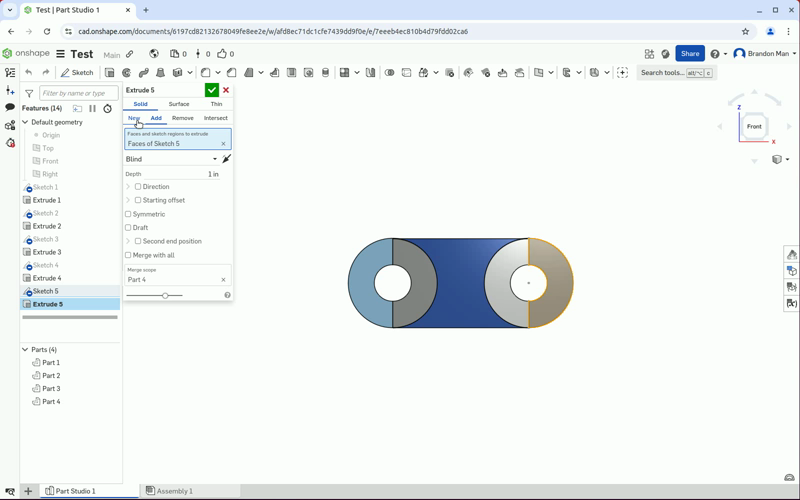
click(137, 120)
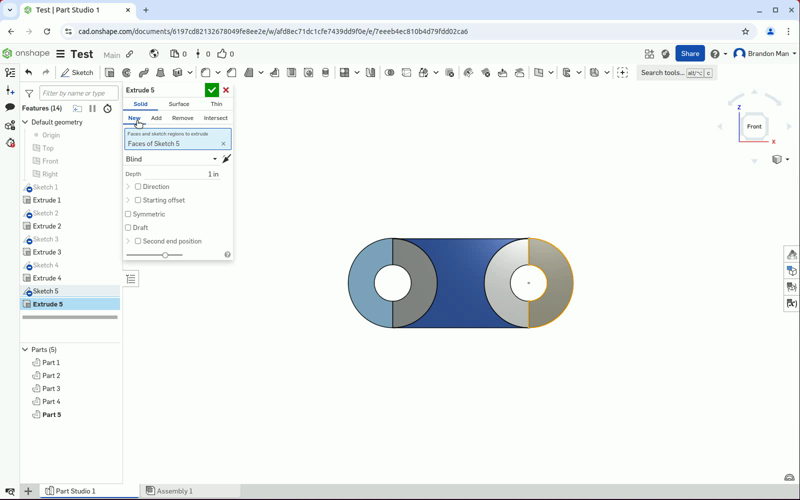
key(tab, 4)
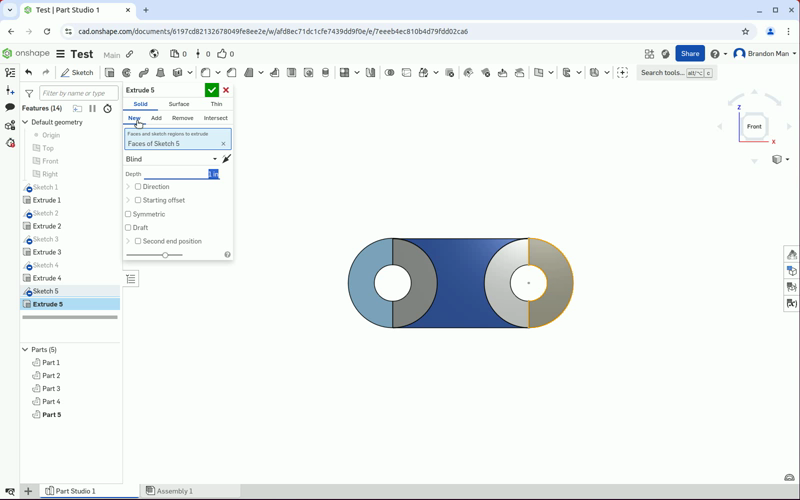
text(4.574)
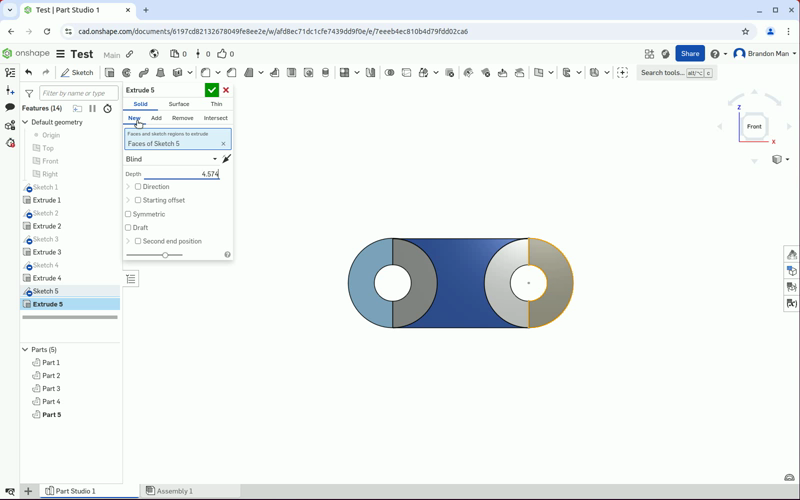
key(enter)
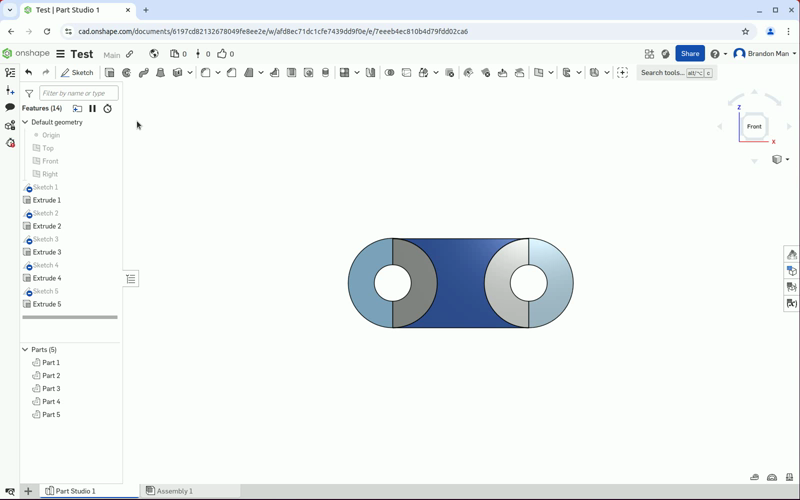
key(shift+h)
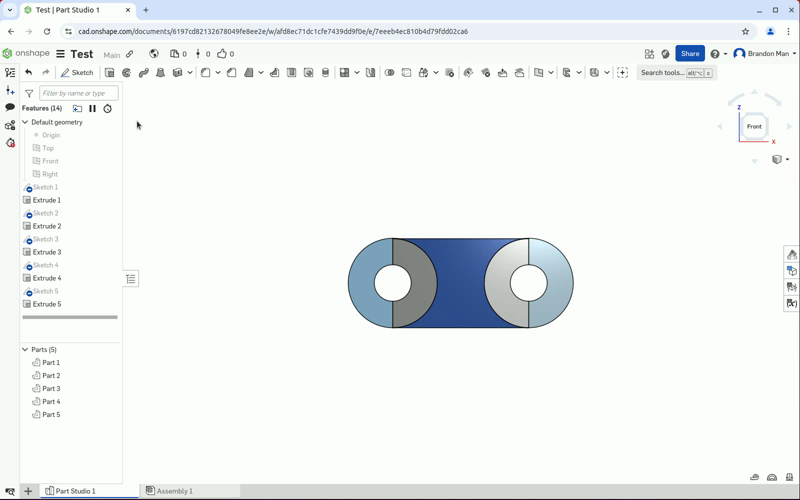
key(shift+h)
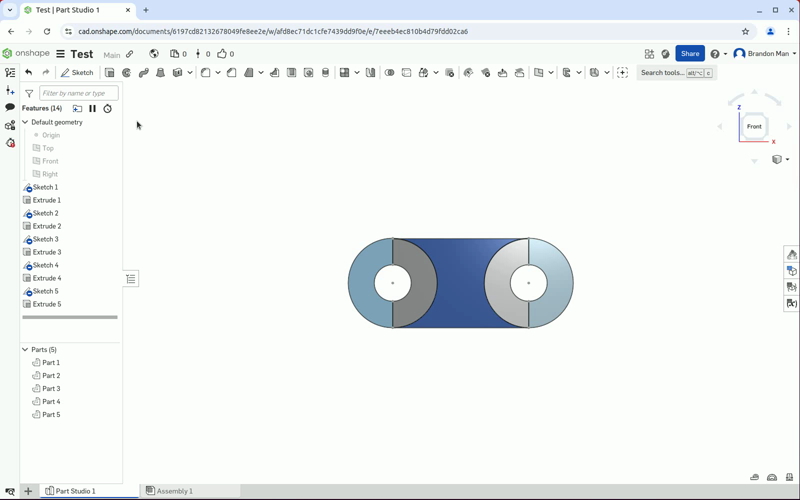
key(shift+7)
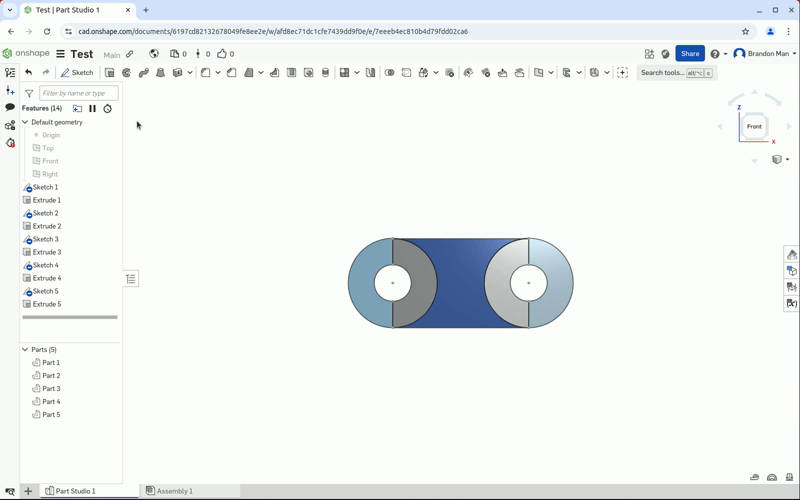
key(left, 2)
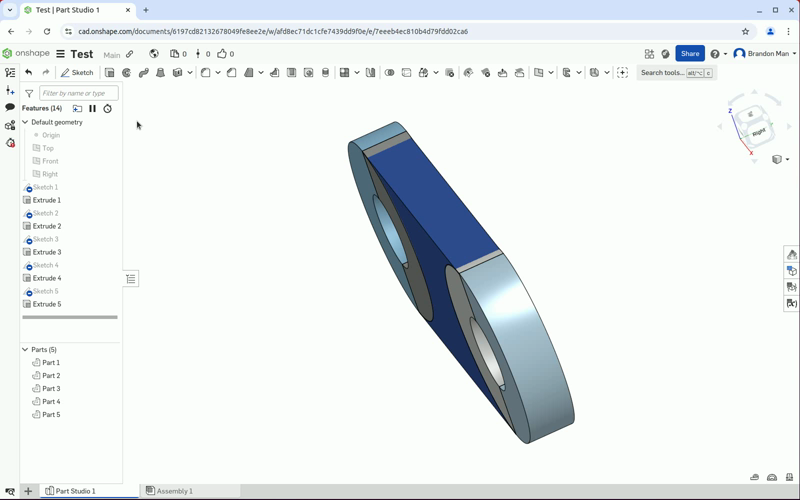
key(down, 2)
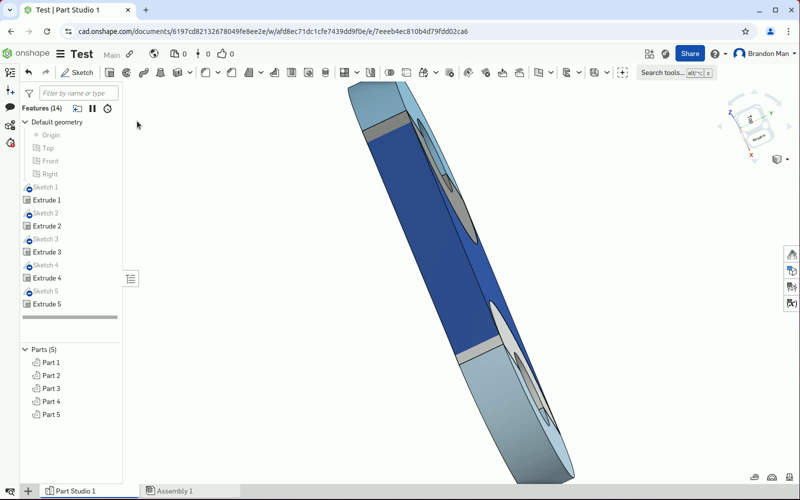
key(up, 2)
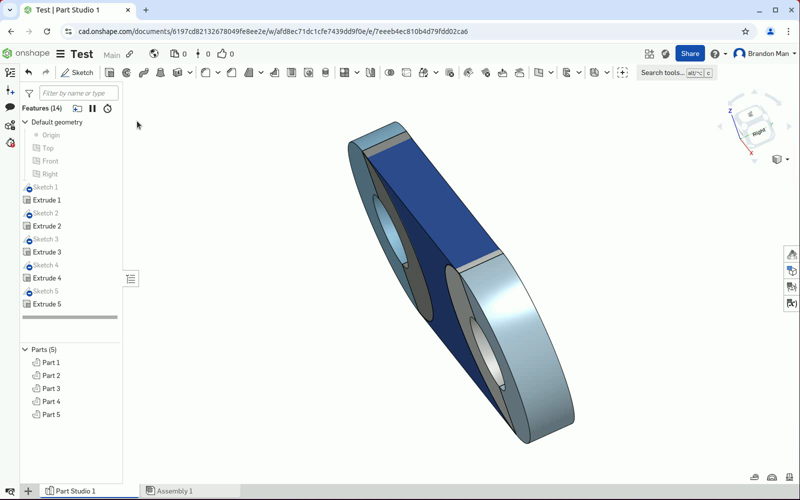
key(right, 2)
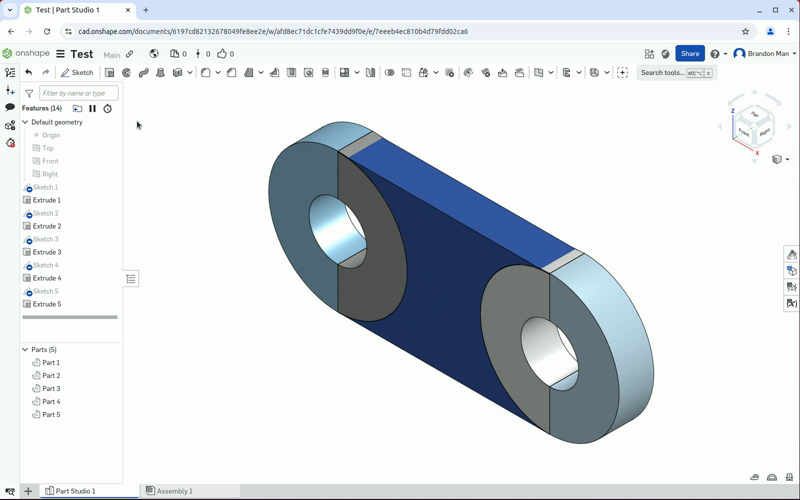
mouse_move(73, 189)
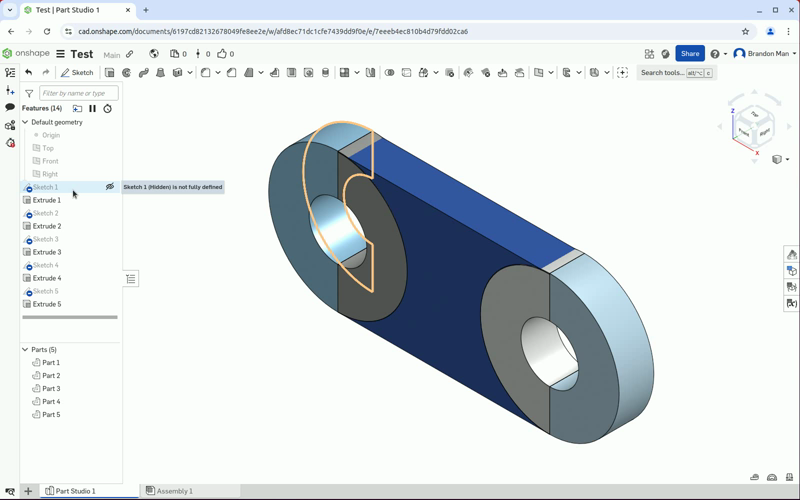
click(73, 189)